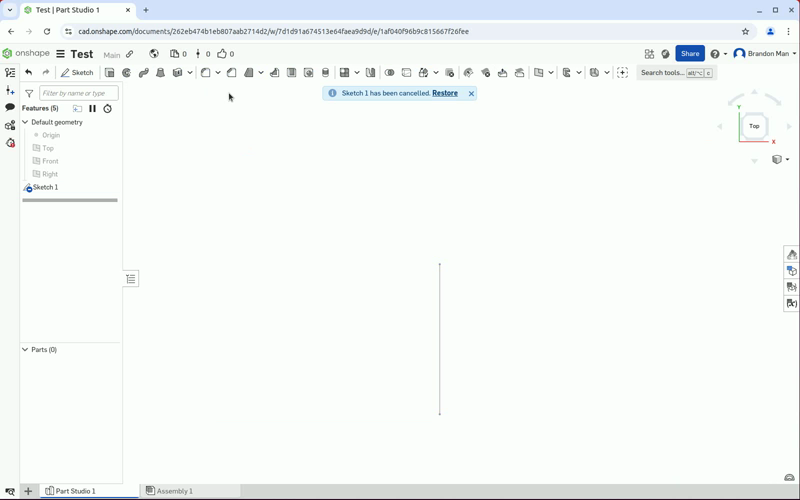
key(shift+h)
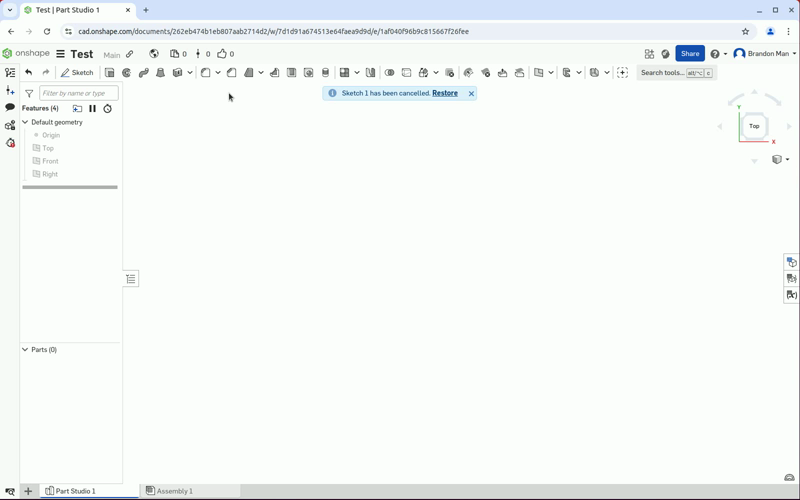
mouse_move(73, 352)
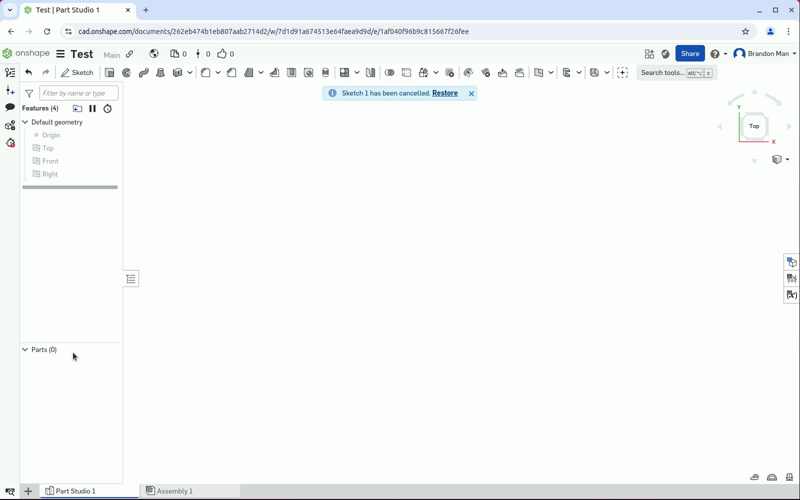
key(y)
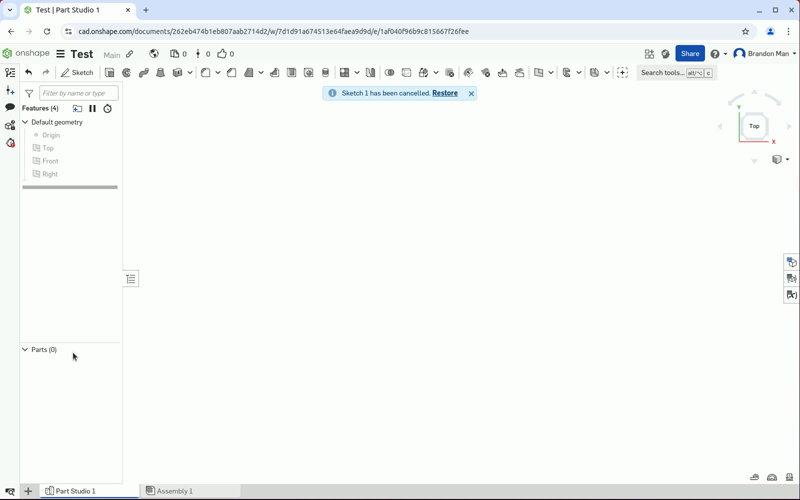
key(shift+p)
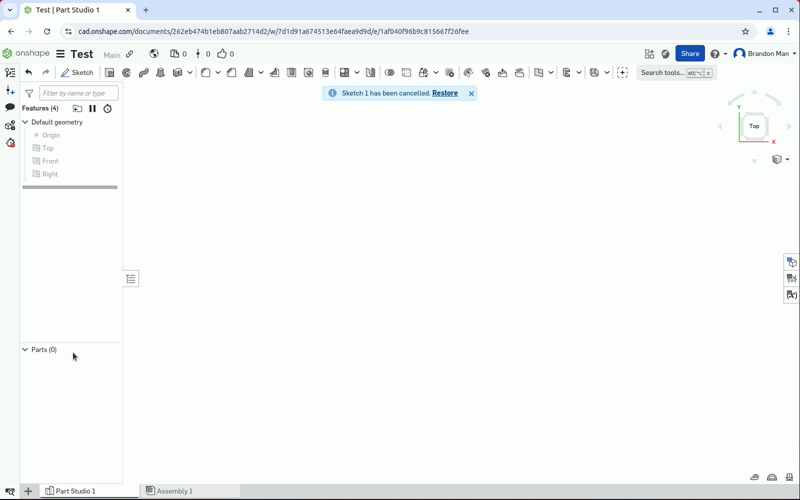
key(space)
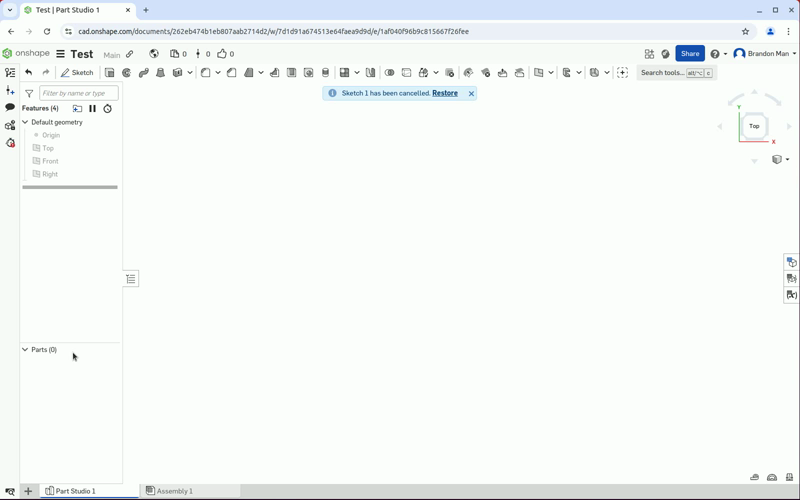
key_down(shift)
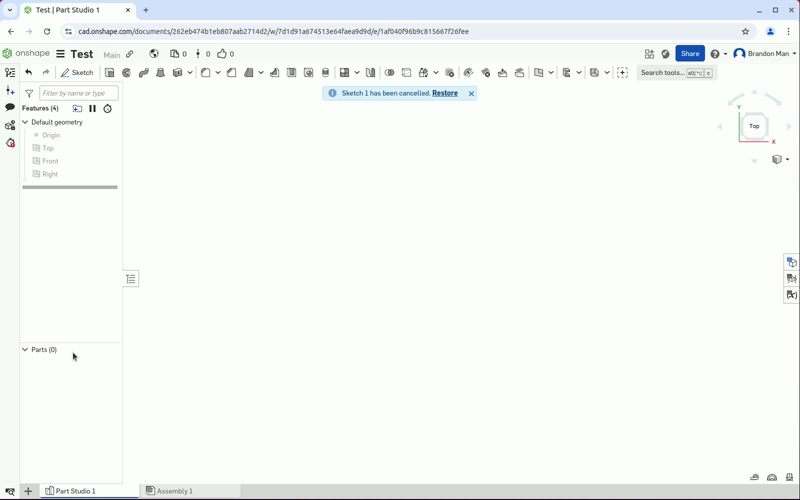
key(up)
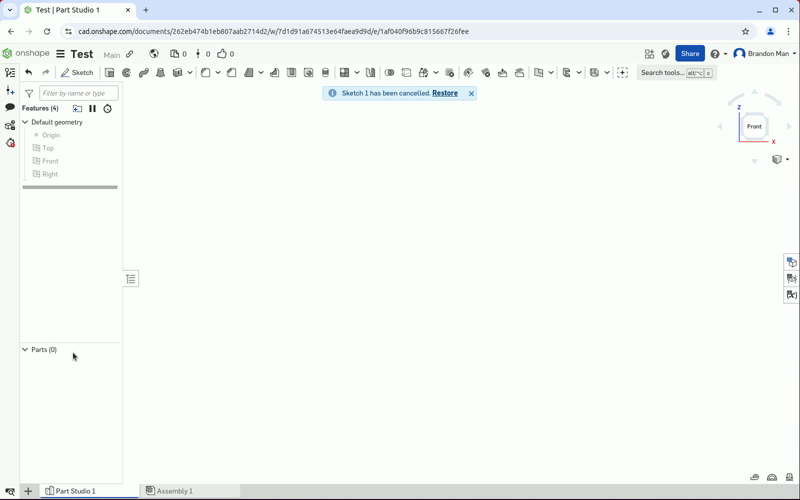
key_up(shift)
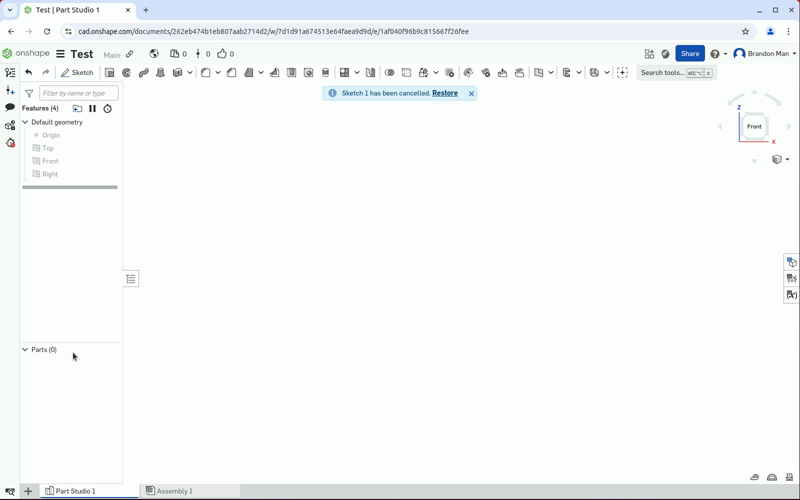
mouse_move(73, 352)
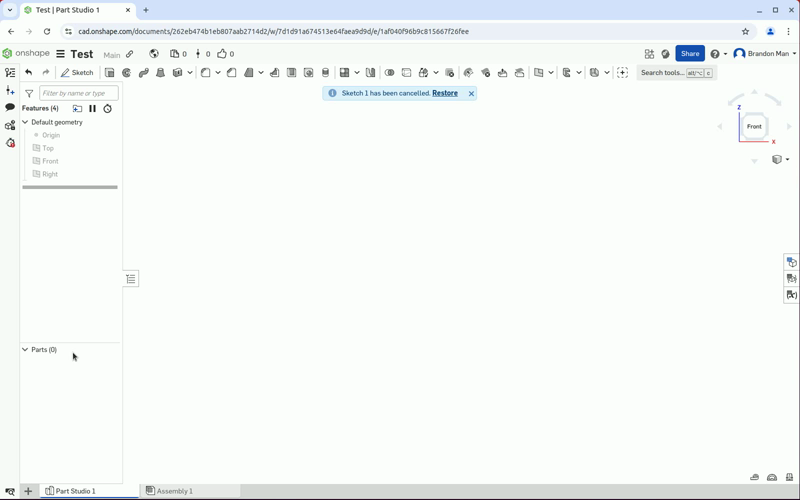
key(shift+y)
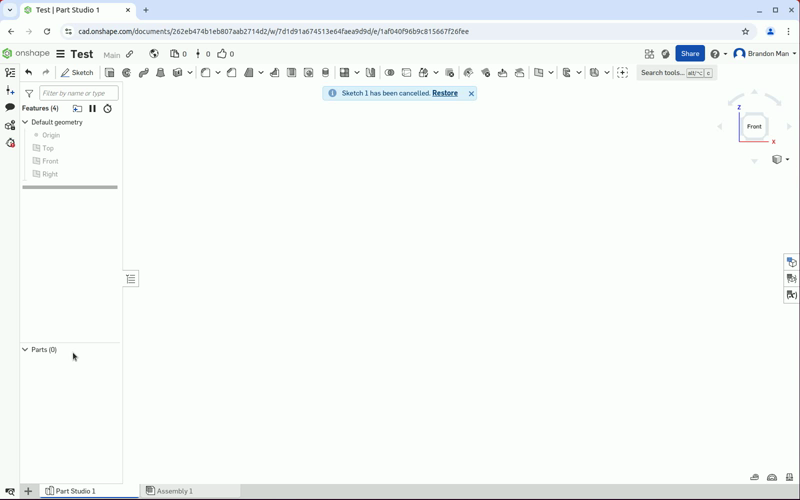
key(shift+s)
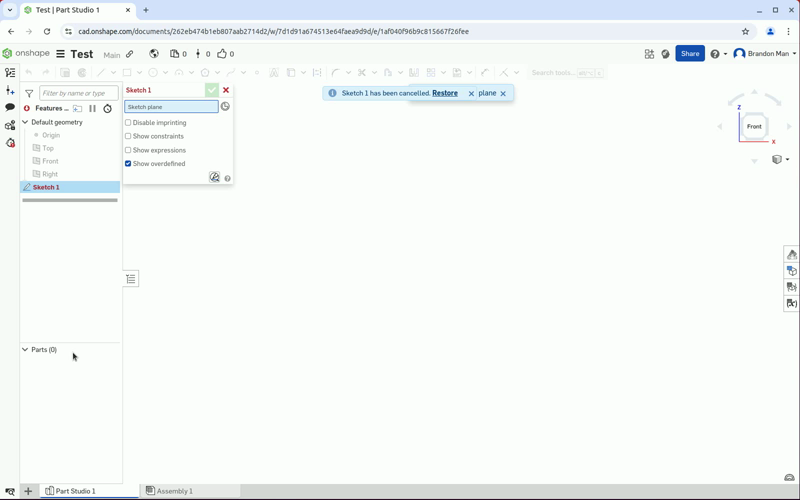
mouse_move(73, 163)
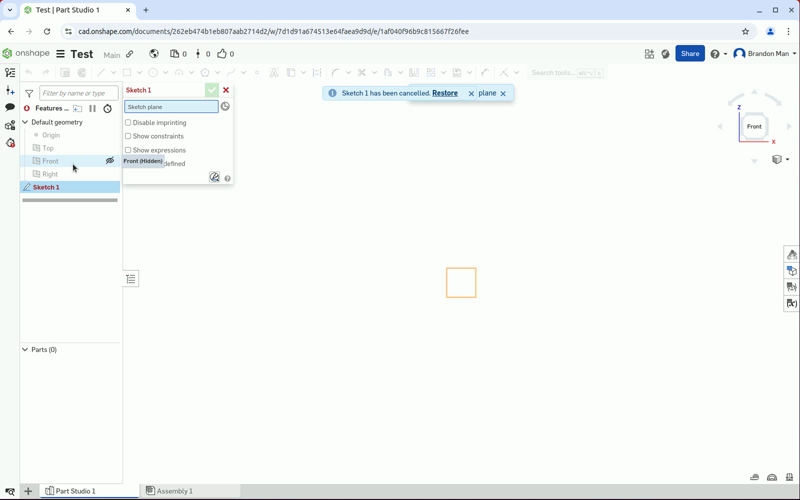
click(73, 163)
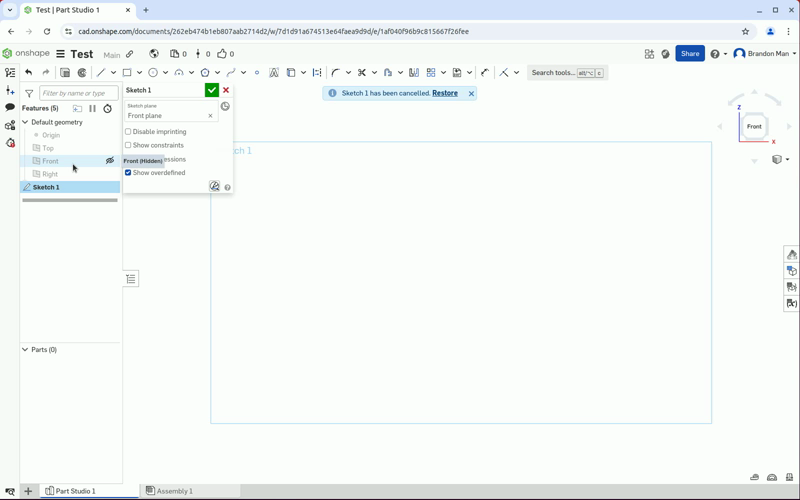
mouse_move(73, 352)
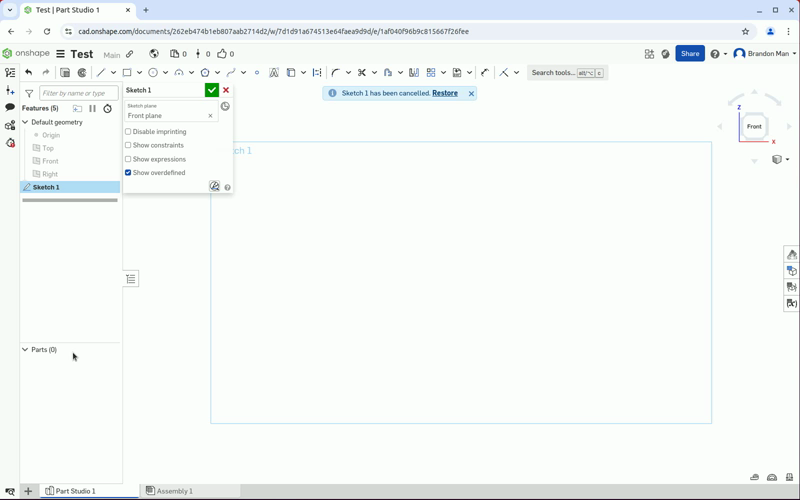
key(y)
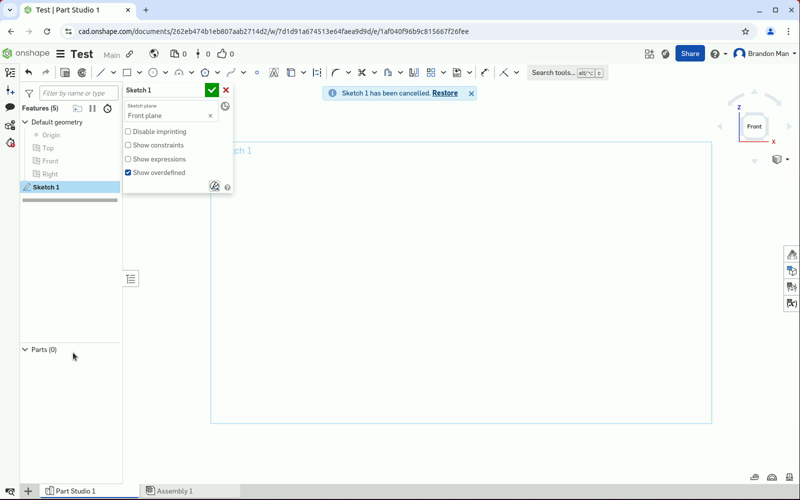
key(c)
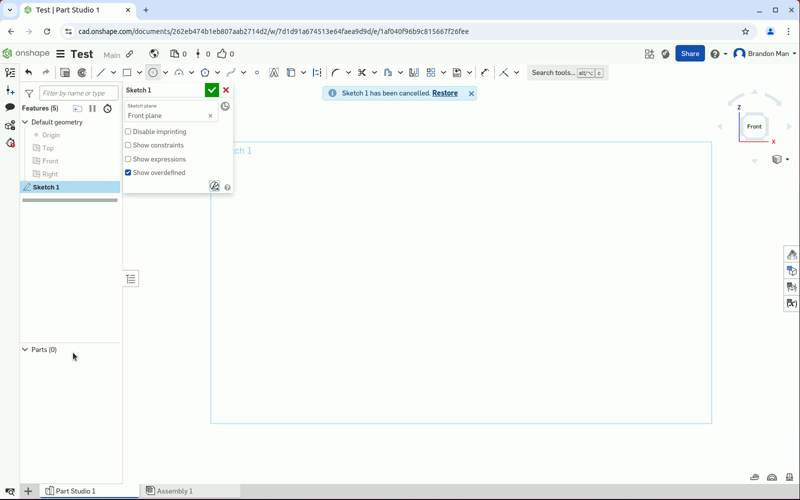
key_down(shift)
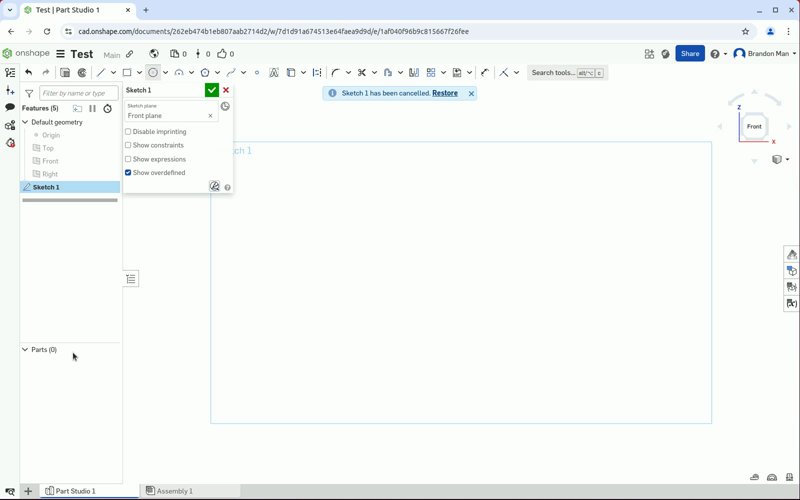
mouse_move(461, 282)
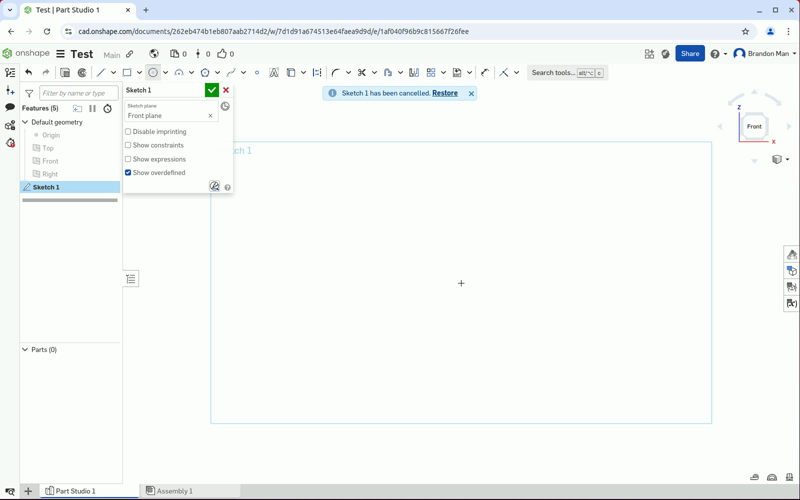
click(461, 282)
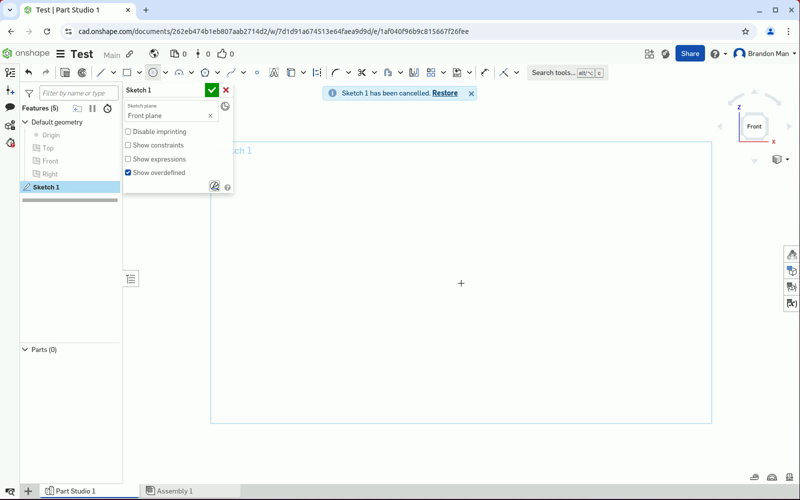
key_up(shift)
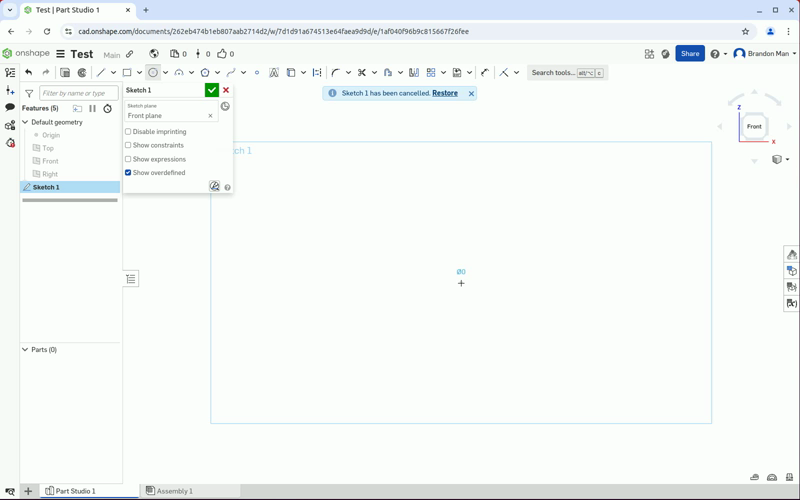
mouse_move(574, 282)
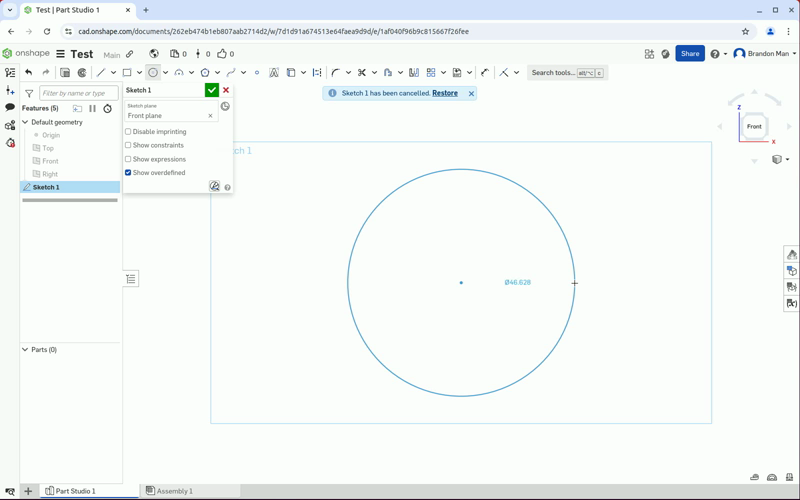
click(574, 282)
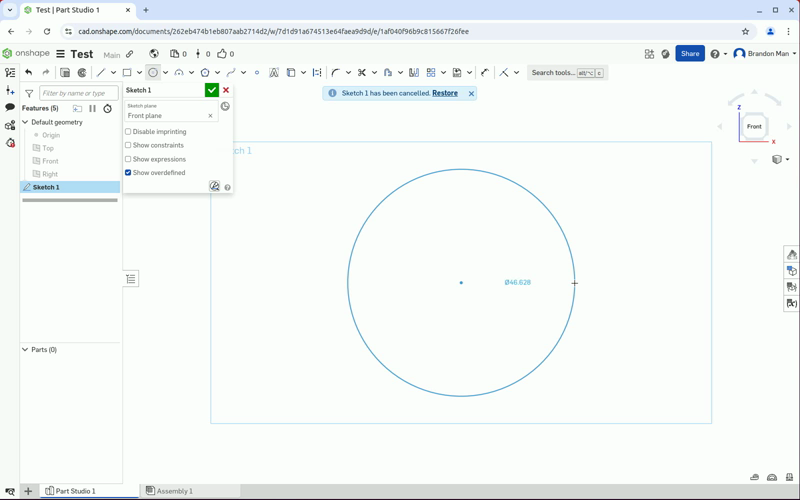
key(esc)
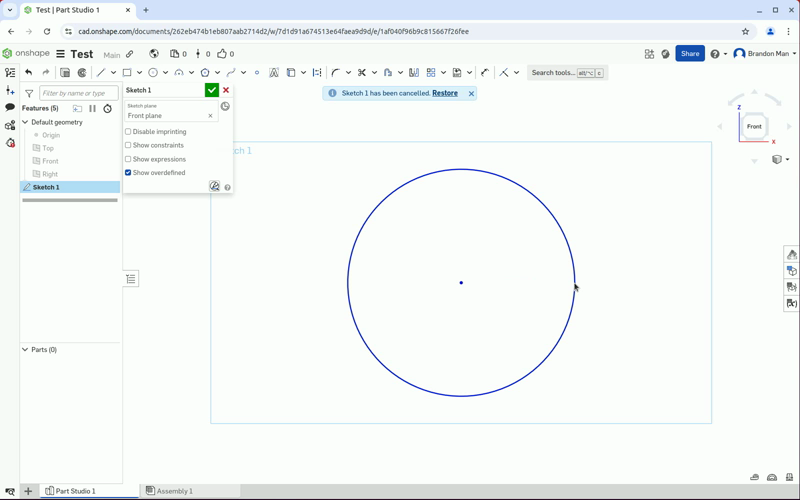
mouse_move(405, 312)
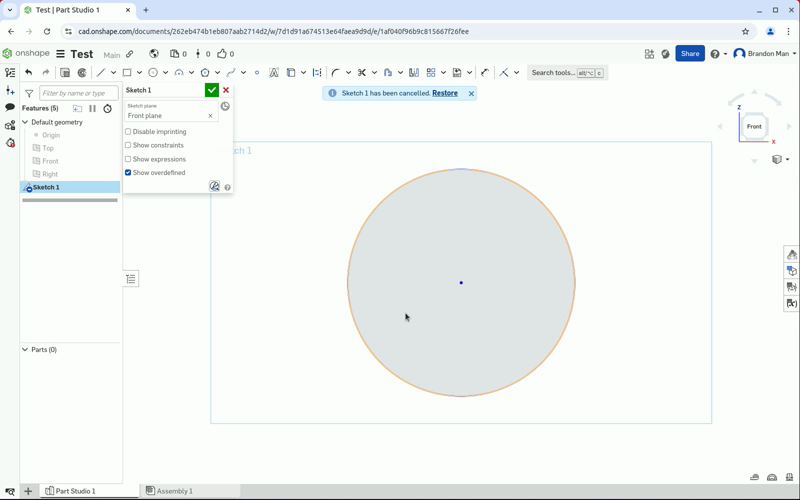
click(405, 312)
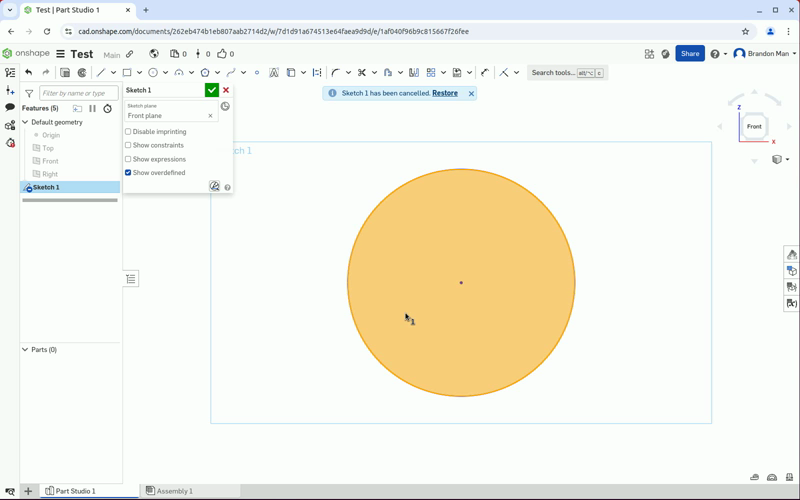
mouse_move(73, 352)
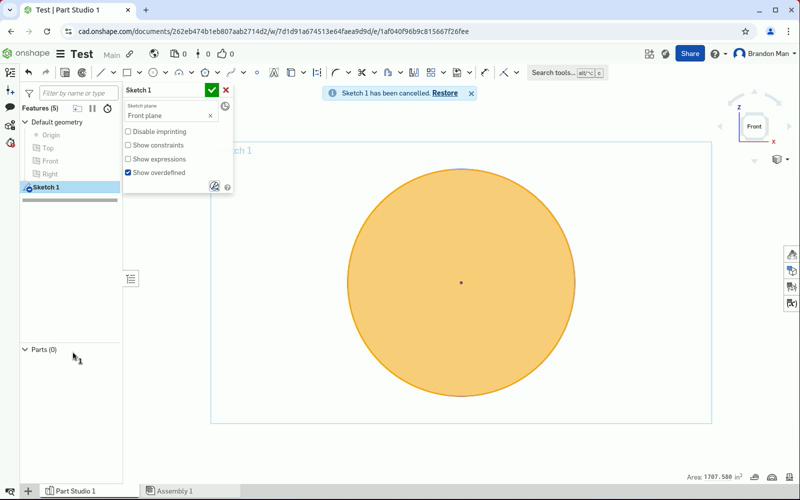
key(shift+y)
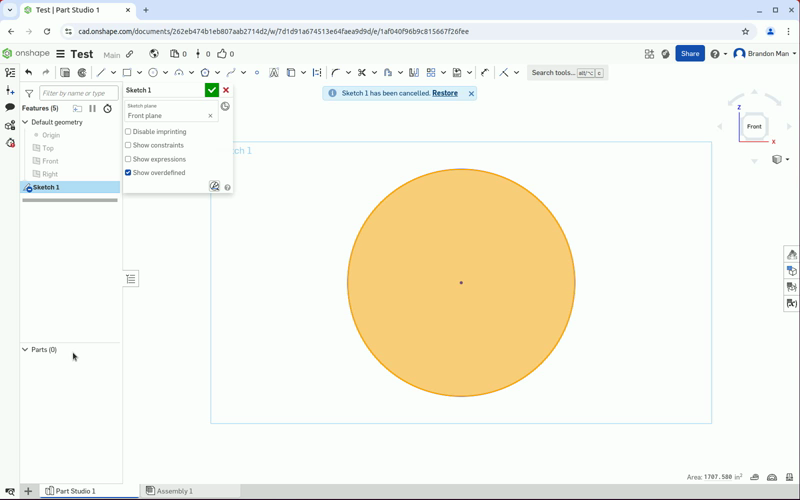
key(shift+e)
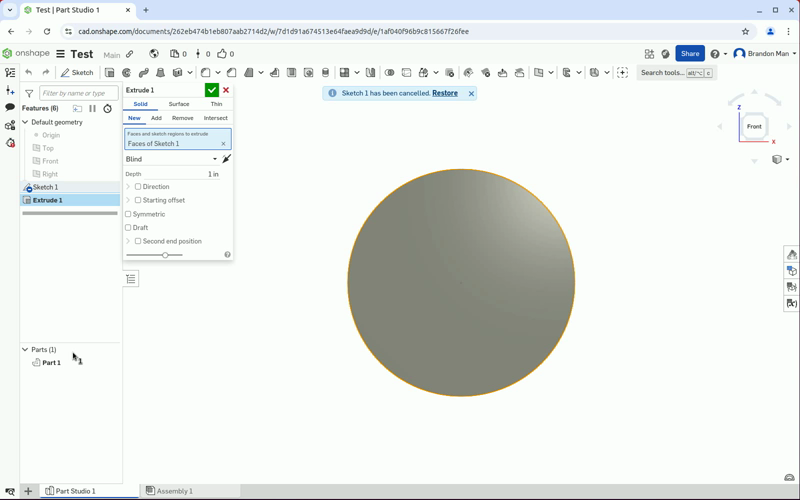
mouse_move(143, 106)
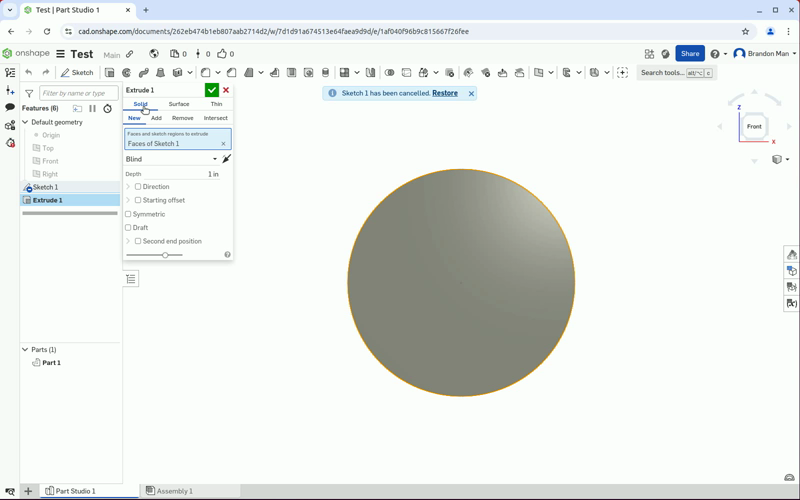
click(143, 106)
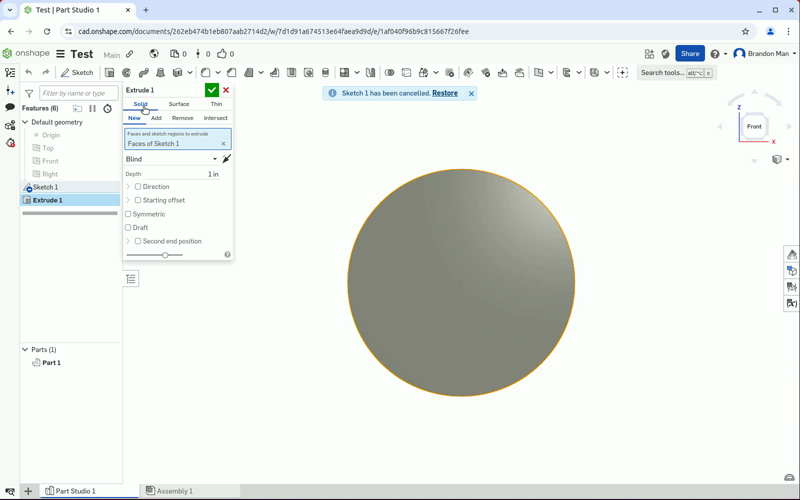
mouse_move(137, 120)
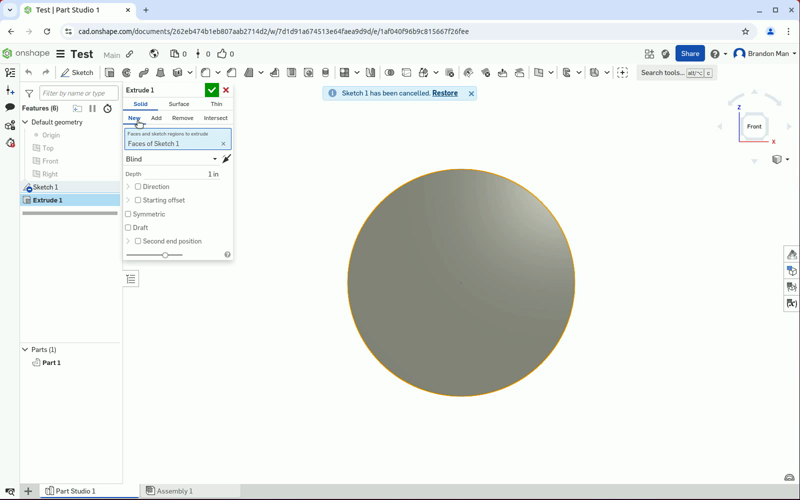
click(137, 120)
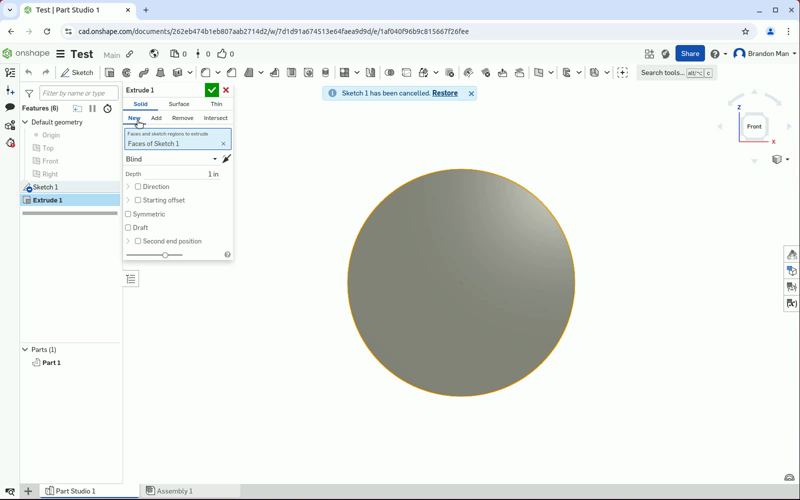
key(tab, 4)
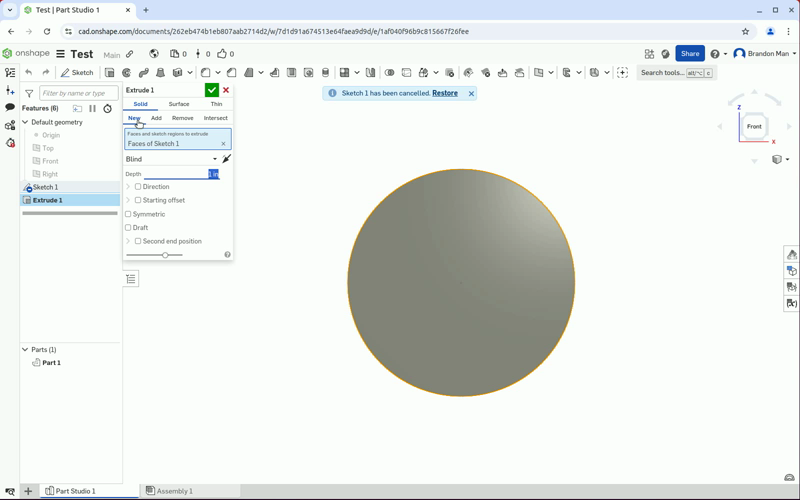
text(0.481)
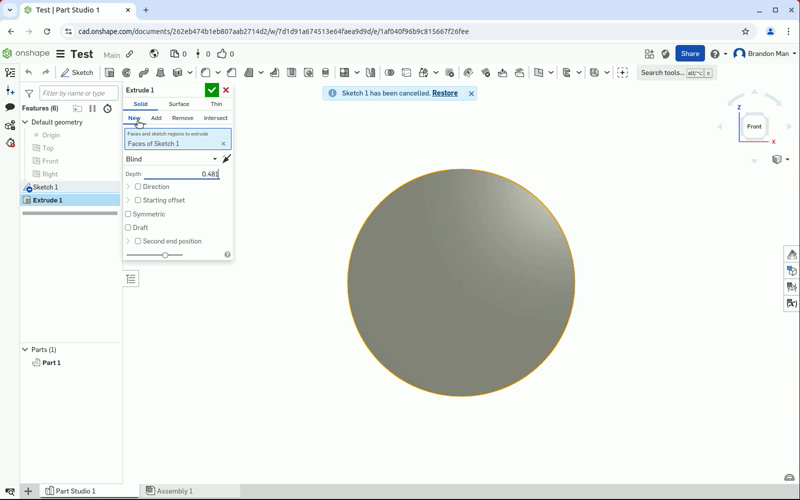
key(enter)
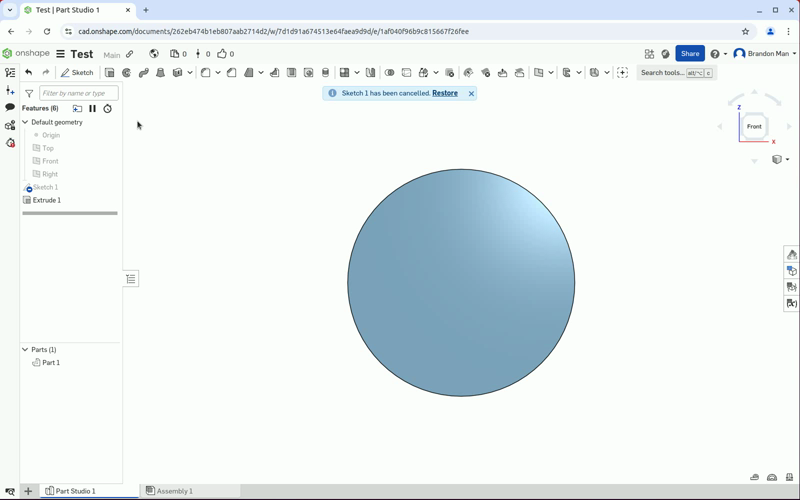
key(shift+h)
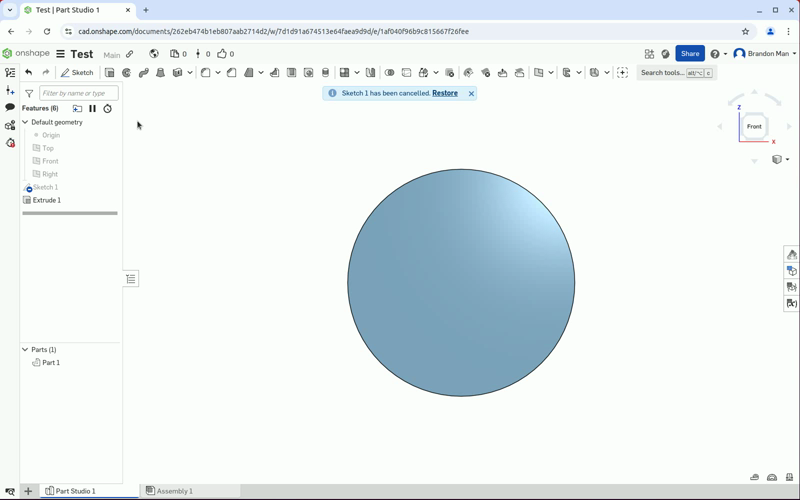
key(shift+h)
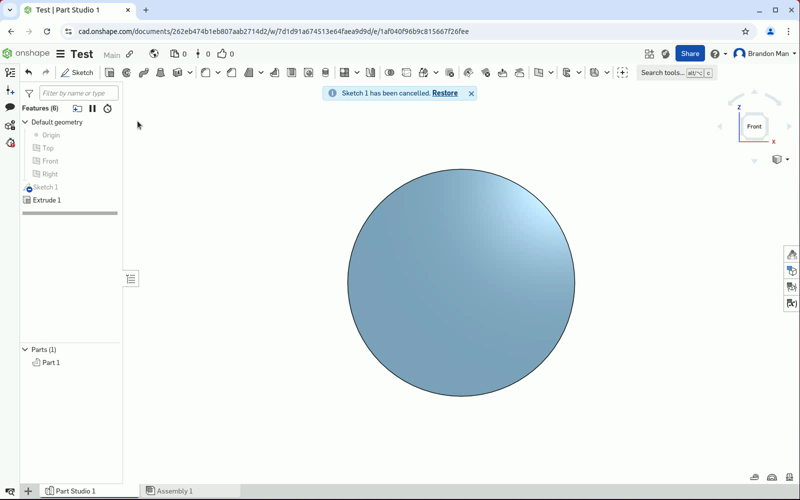
mouse_move(73, 189)
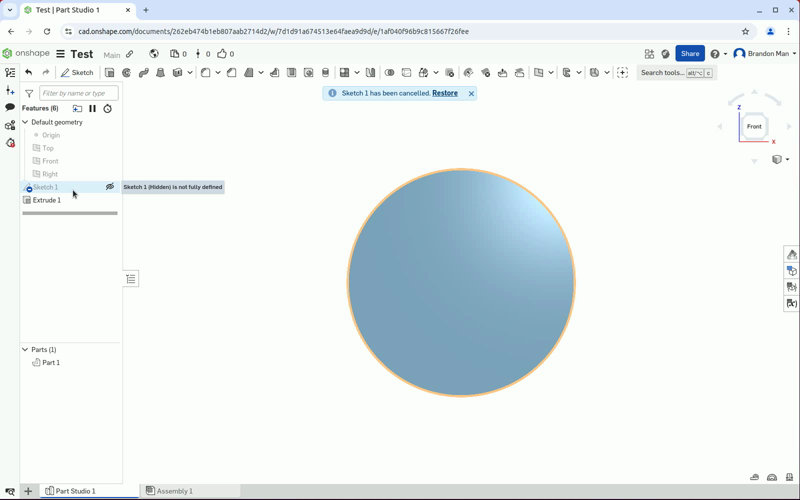
click(73, 189)
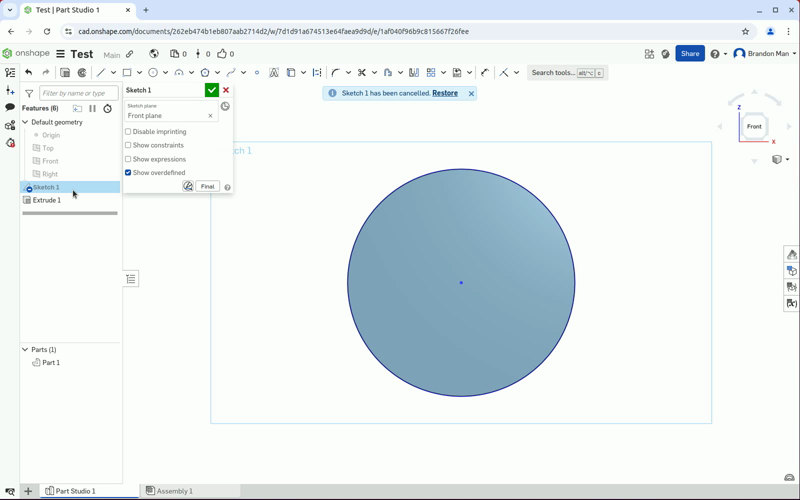
mouse_move(229, 92)
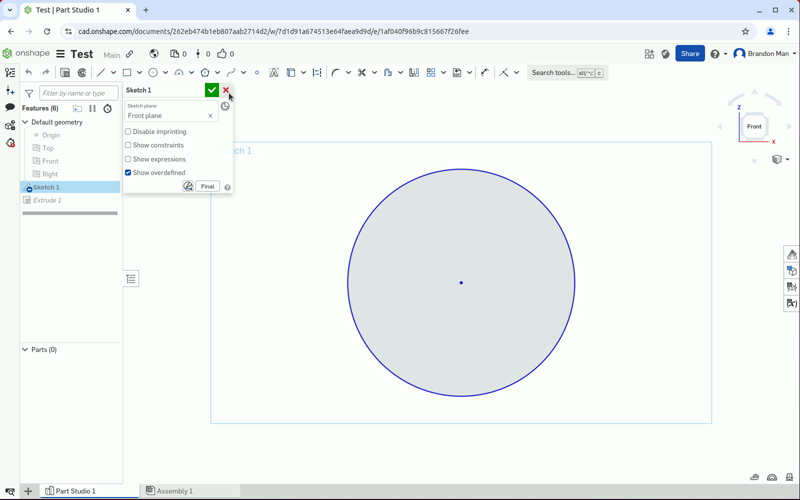
click(229, 92)
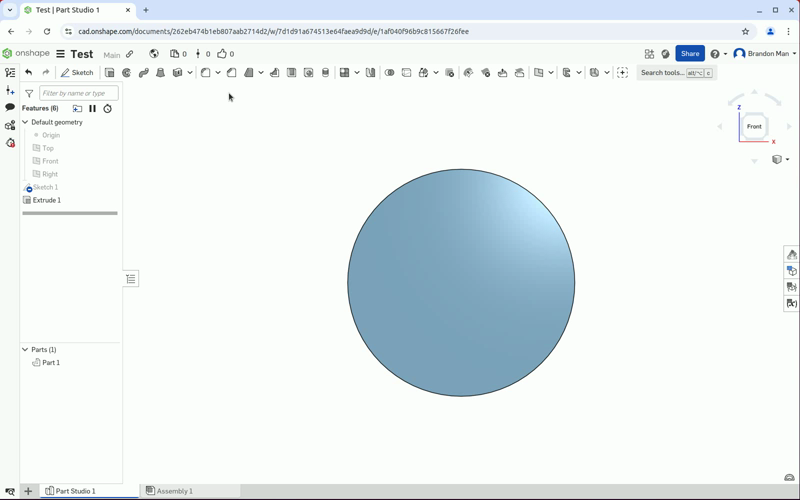
mouse_move(541, 75)
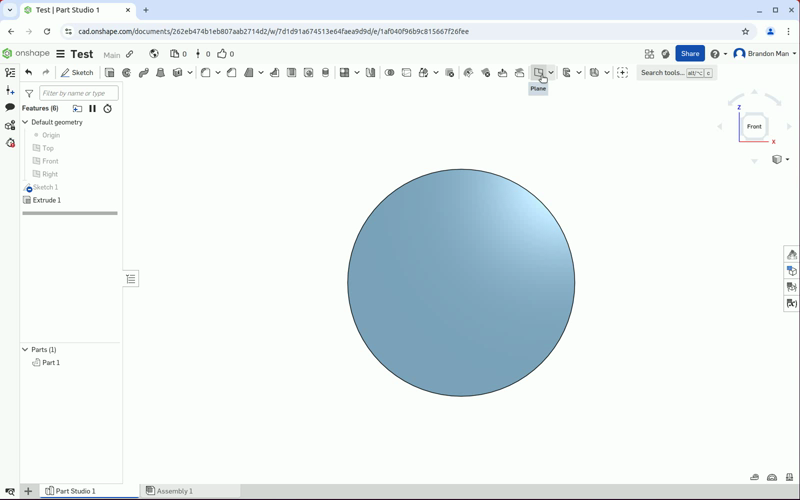
click(541, 75)
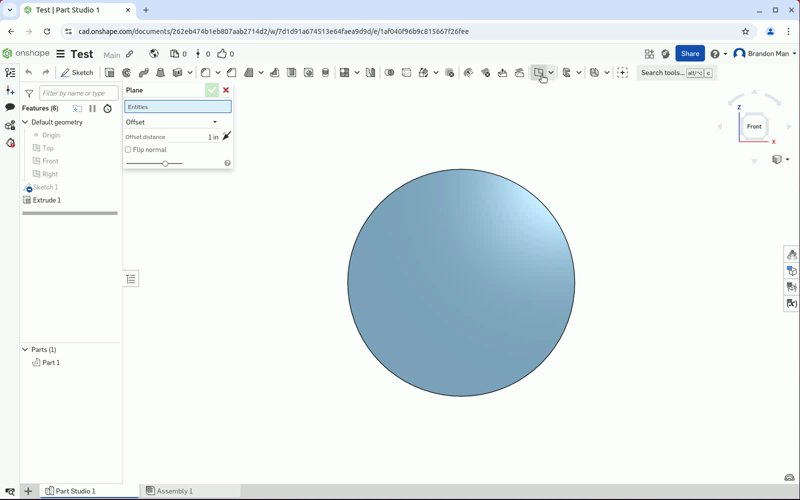
mouse_move(73, 163)
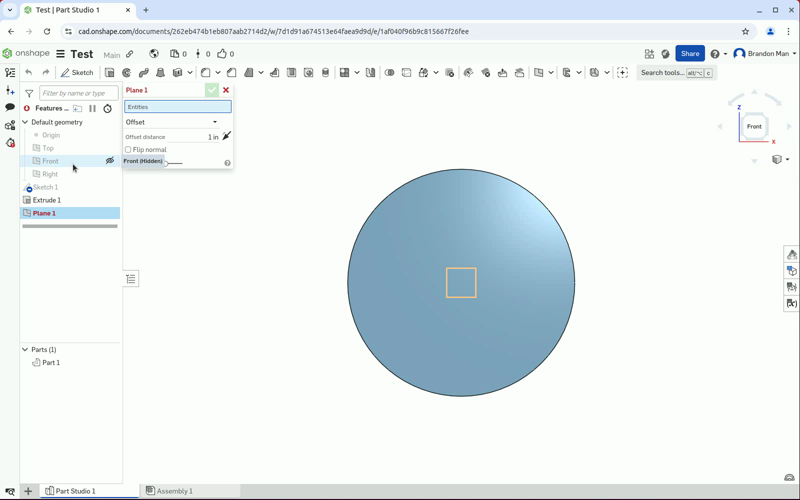
click(73, 163)
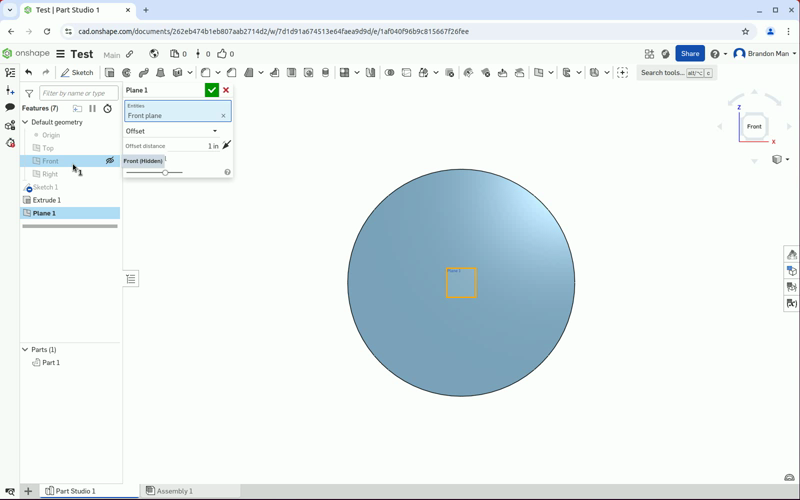
key(tab, 2)
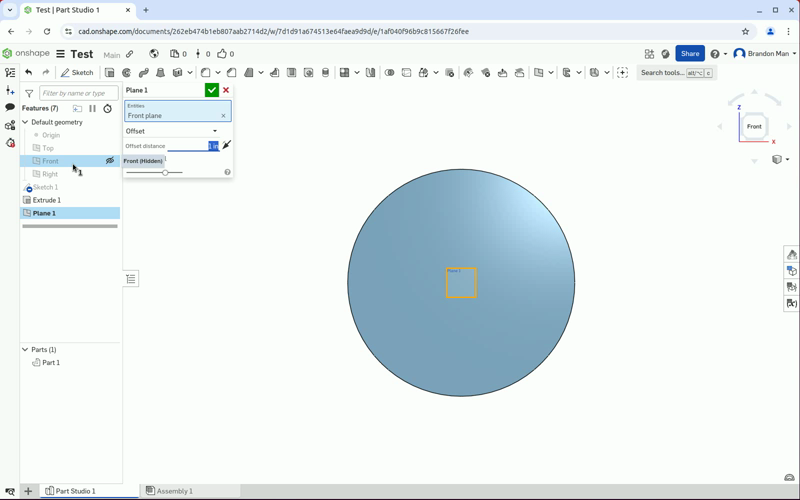
text(0.493)
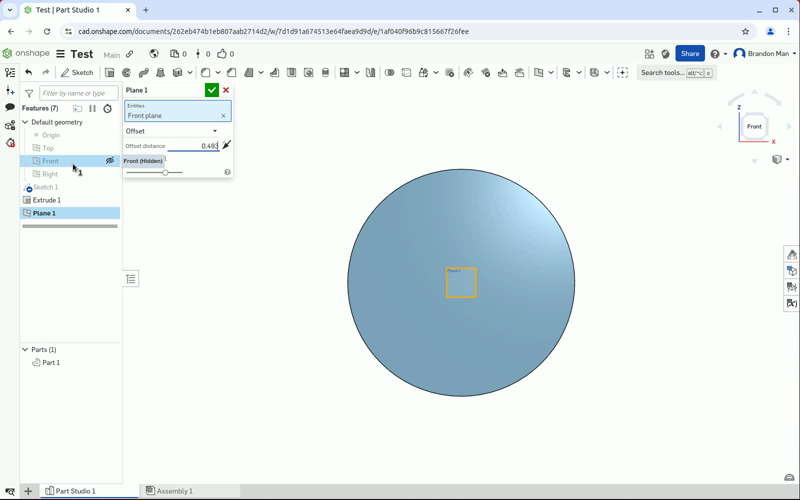
key(enter, 2)
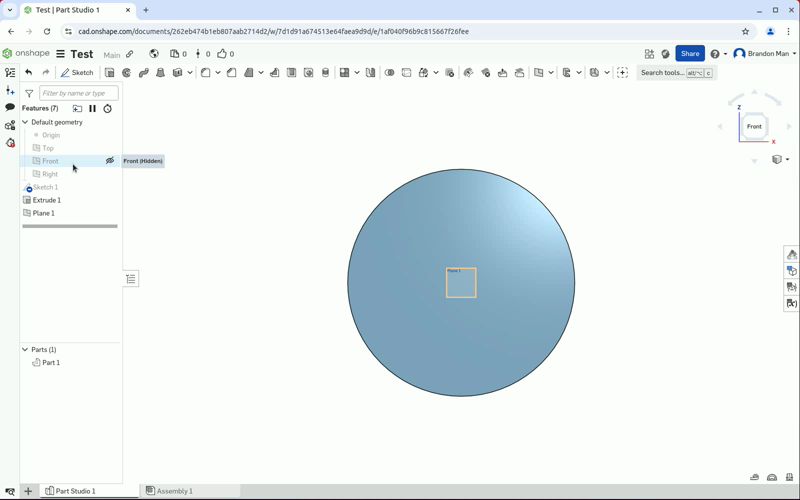
key(shift+s)
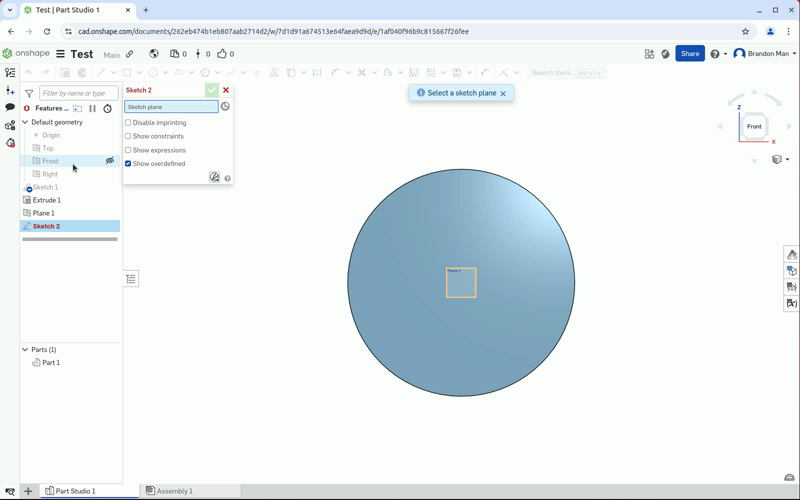
mouse_move(73, 215)
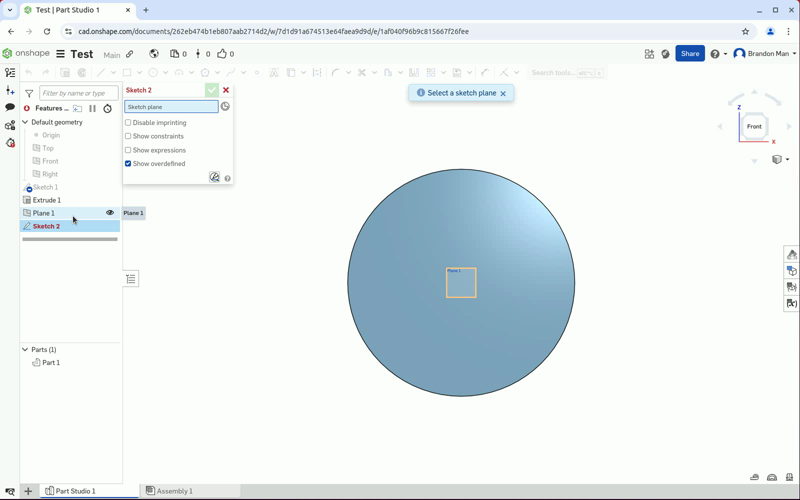
click(73, 215)
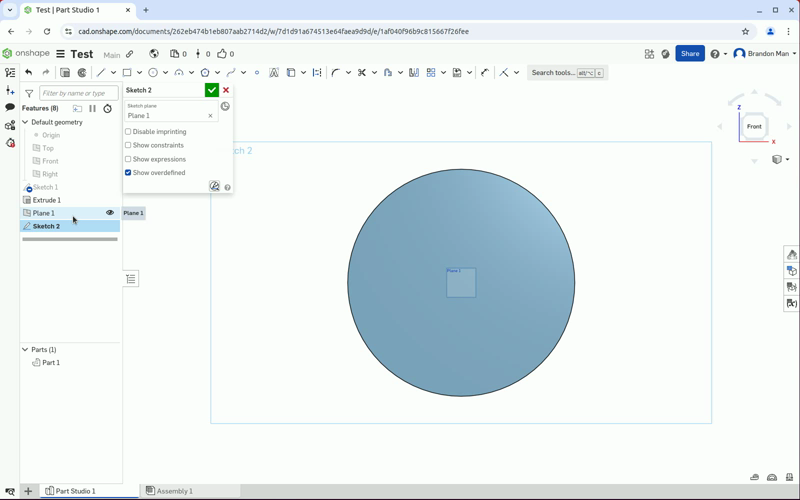
mouse_move(73, 352)
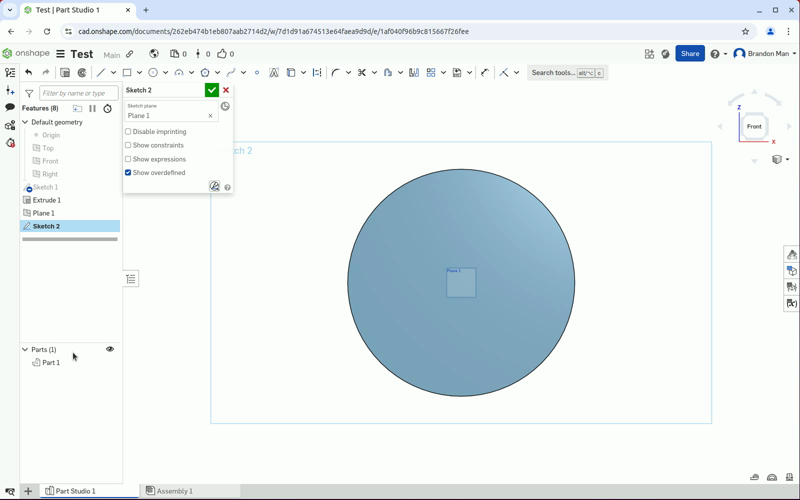
key(y)
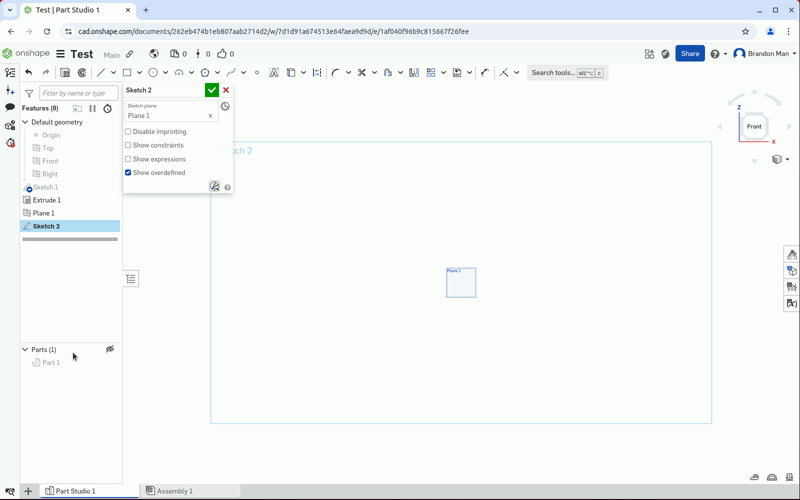
key(c)
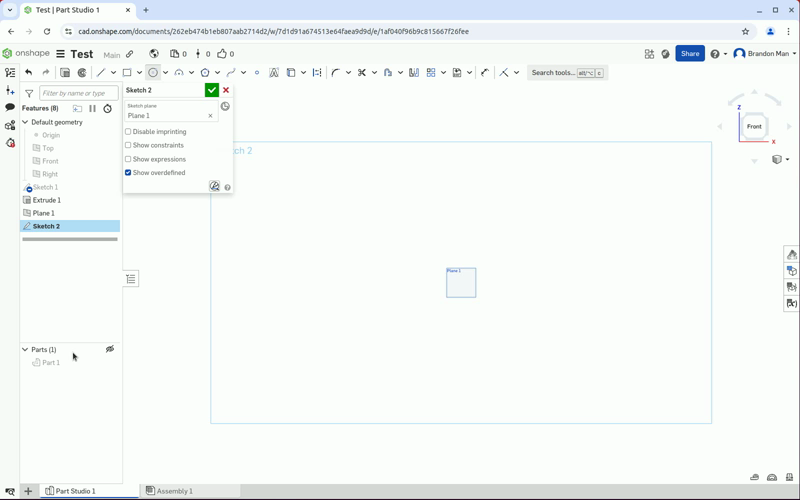
key_down(shift)
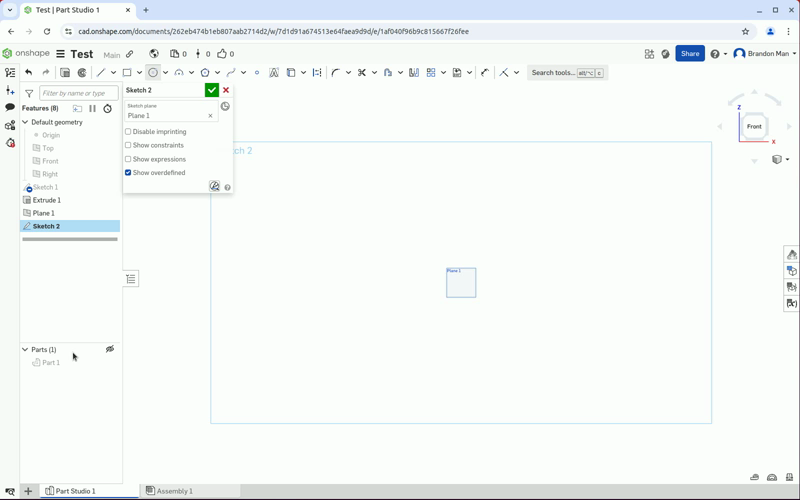
mouse_move(461, 282)
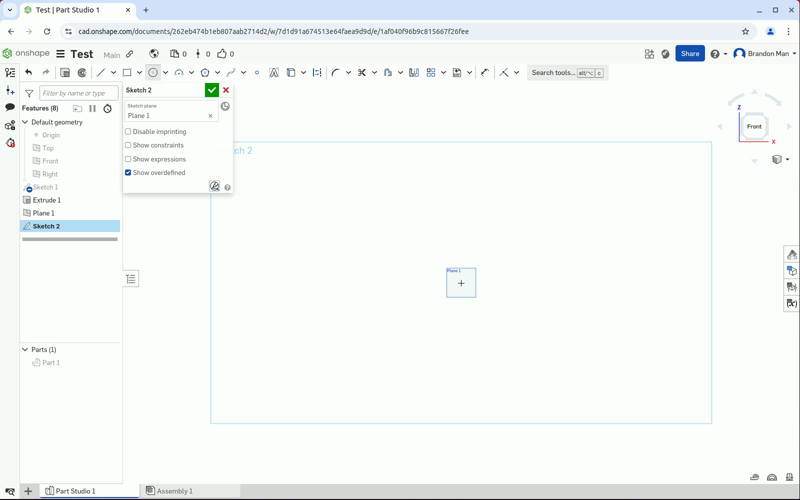
click(461, 282)
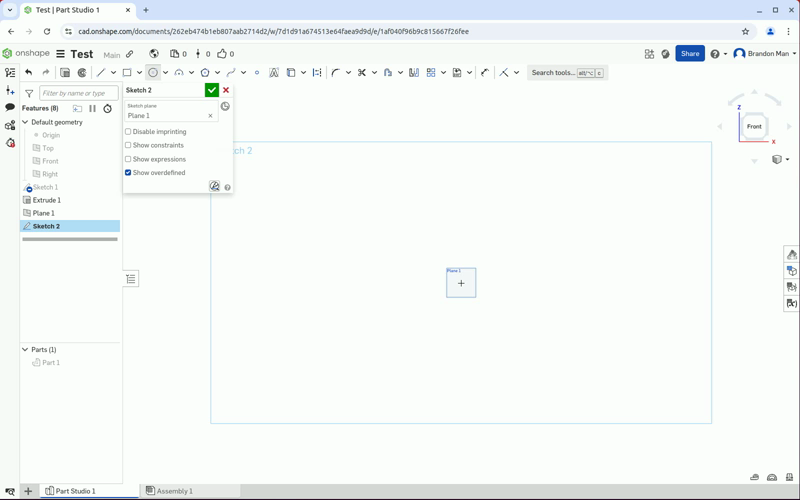
key_up(shift)
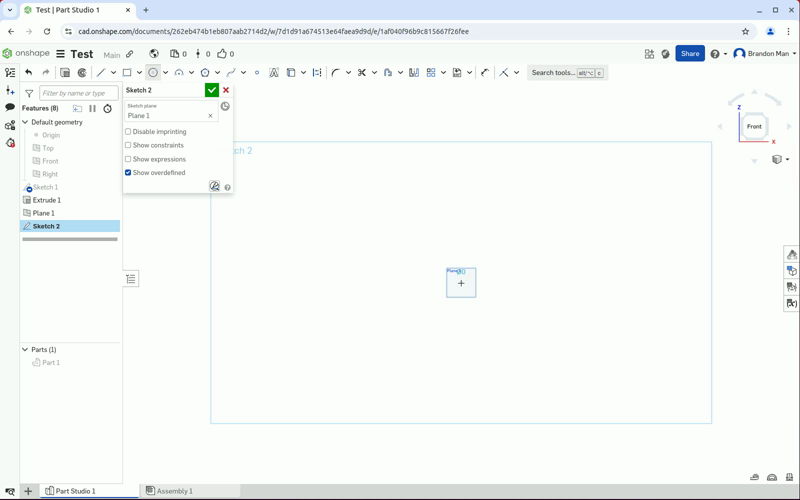
mouse_move(546, 282)
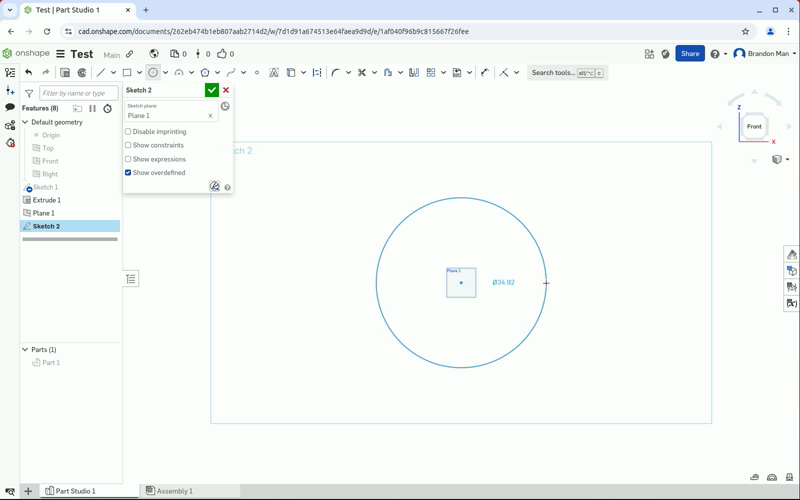
click(546, 282)
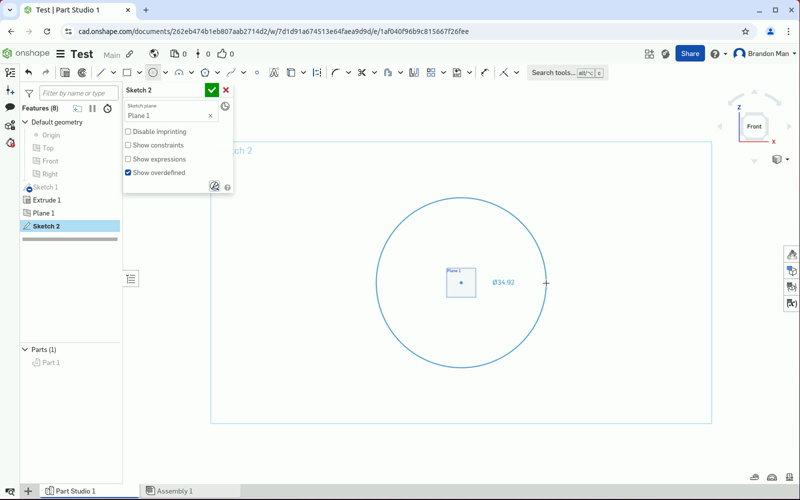
key(esc)
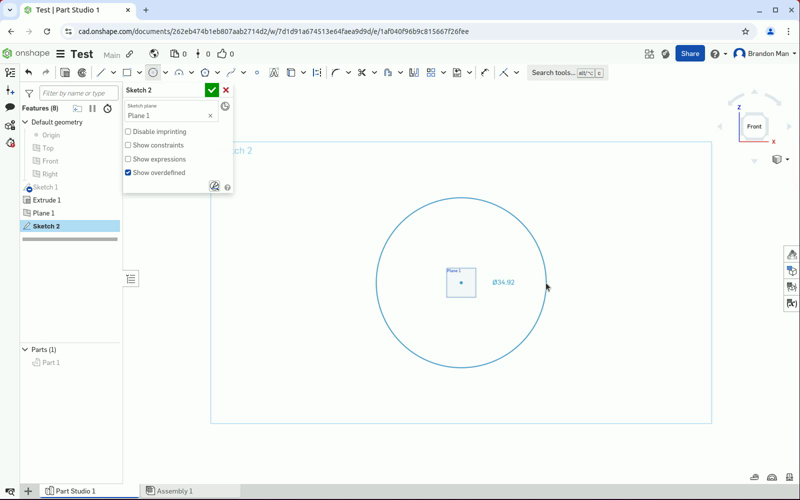
mouse_move(451, 326)
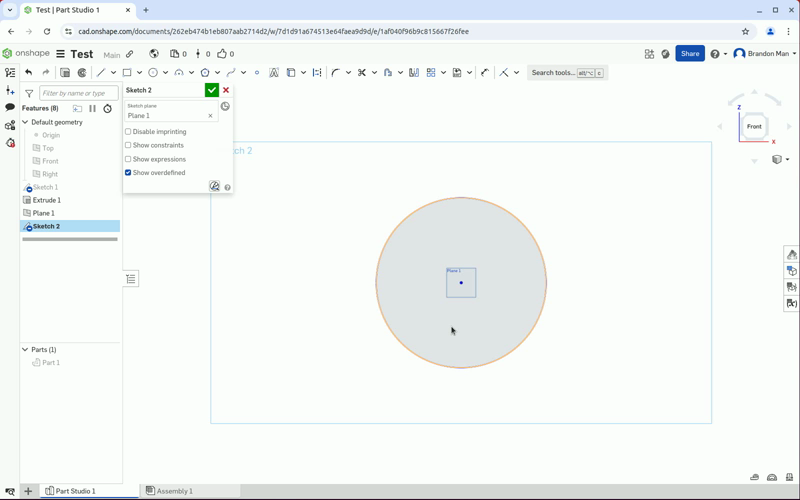
click(451, 326)
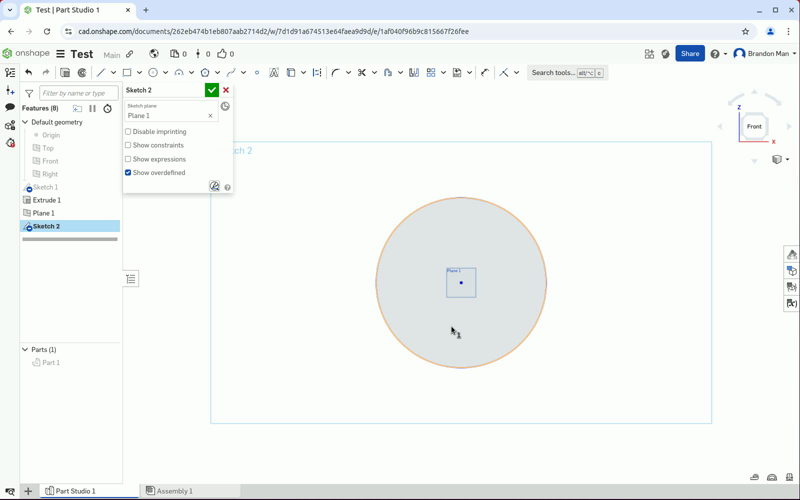
mouse_move(73, 352)
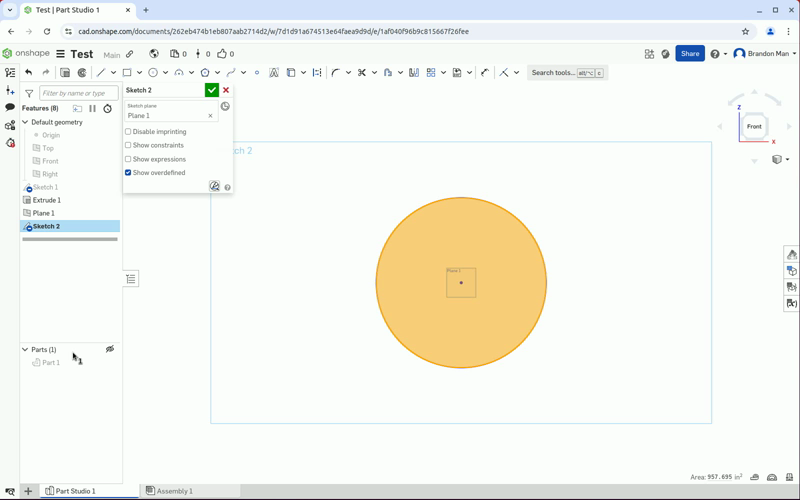
key(shift+y)
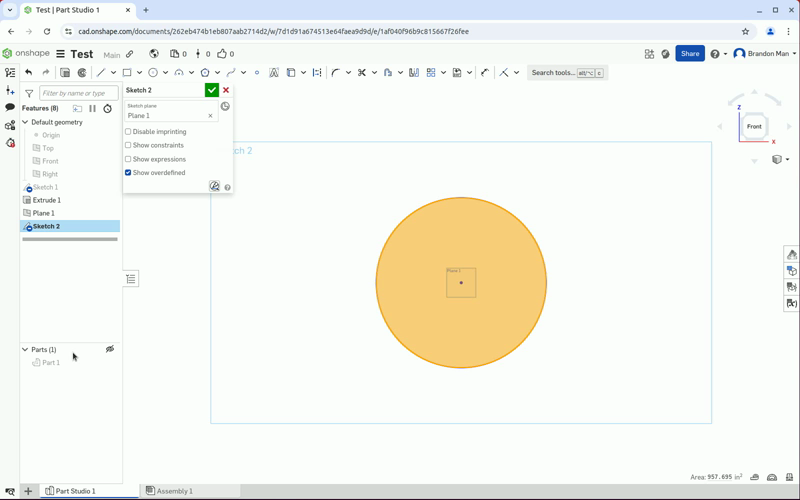
key(shift+e)
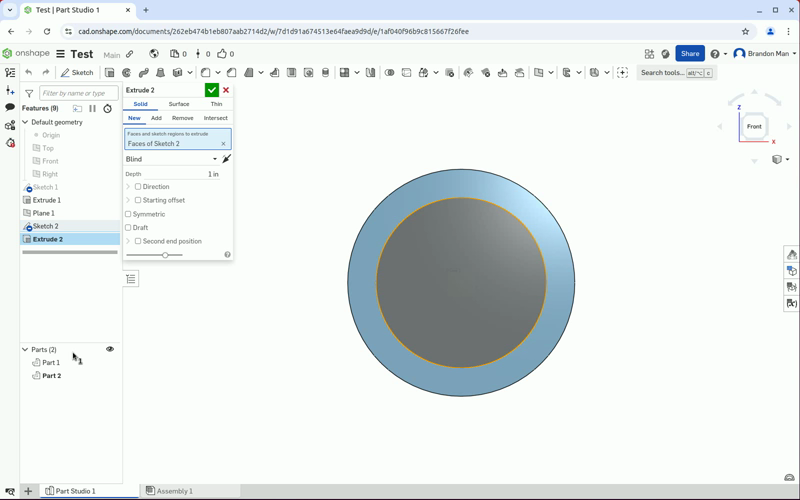
mouse_move(143, 106)
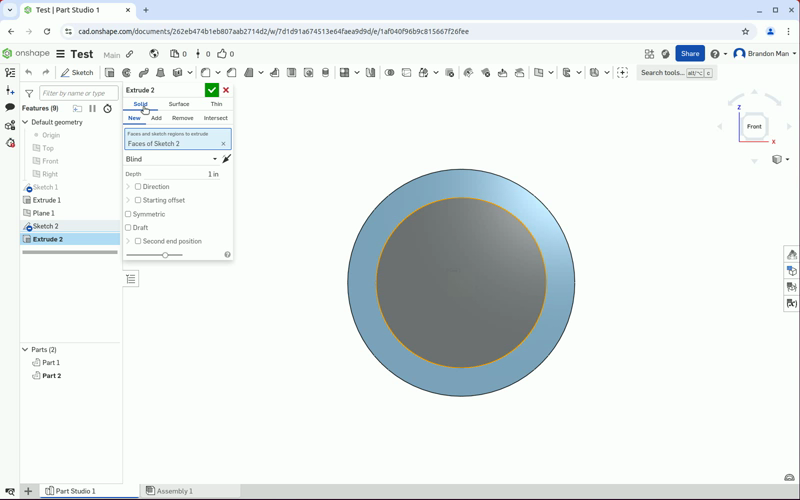
click(143, 106)
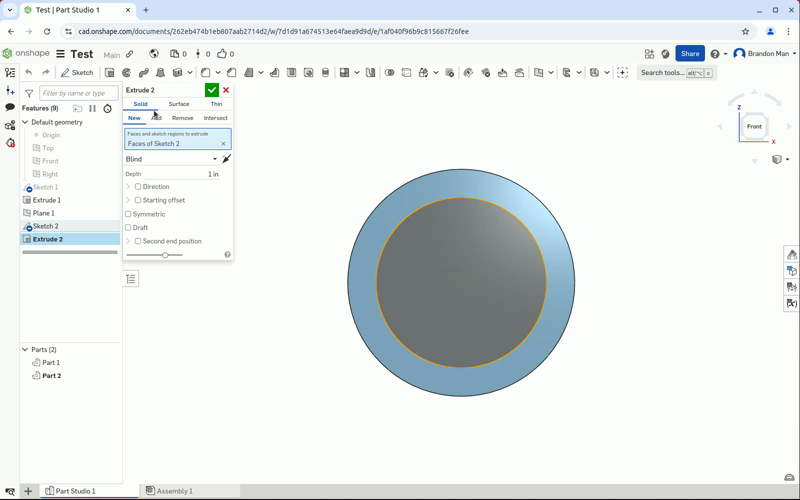
mouse_move(186, 120)
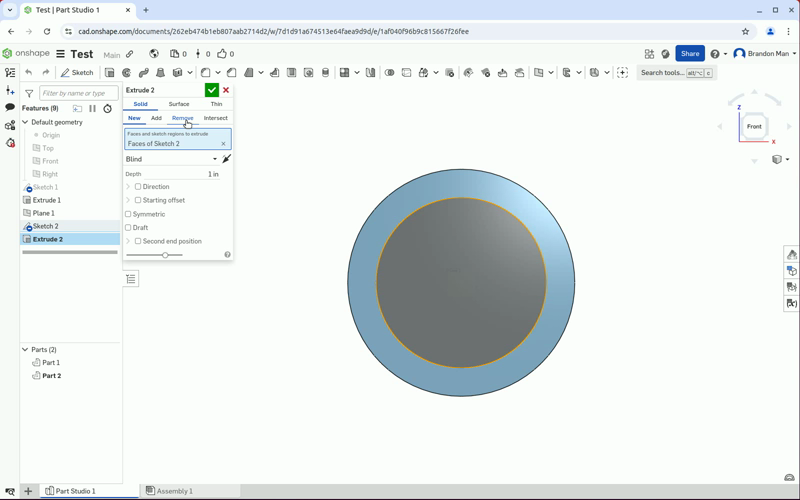
click(186, 120)
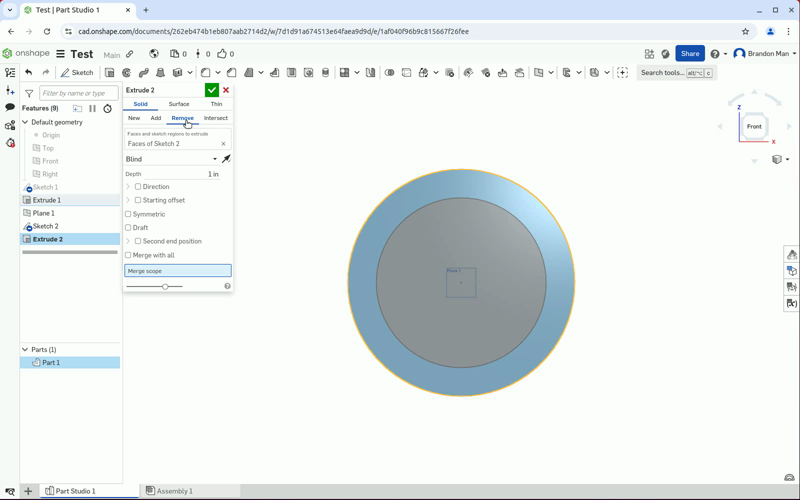
key(tab, 4)
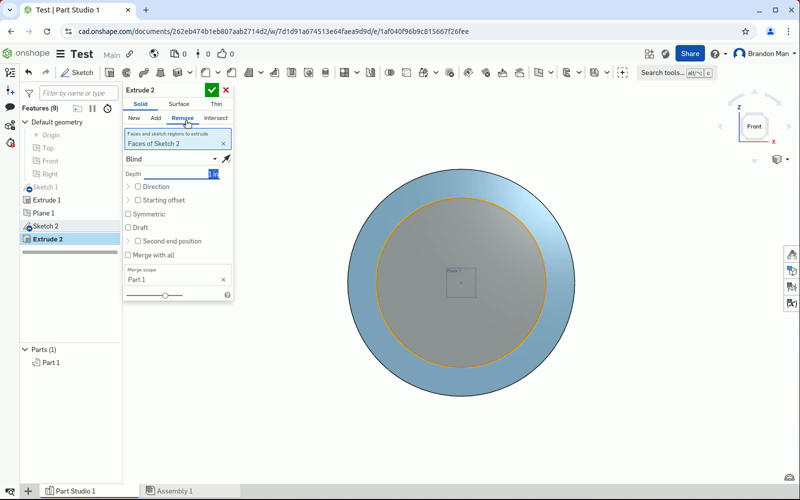
text(7.221)
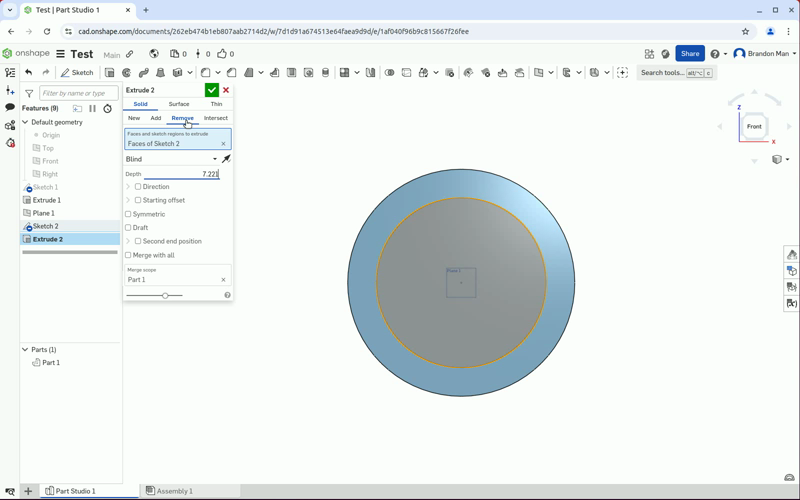
key(tab, 6)
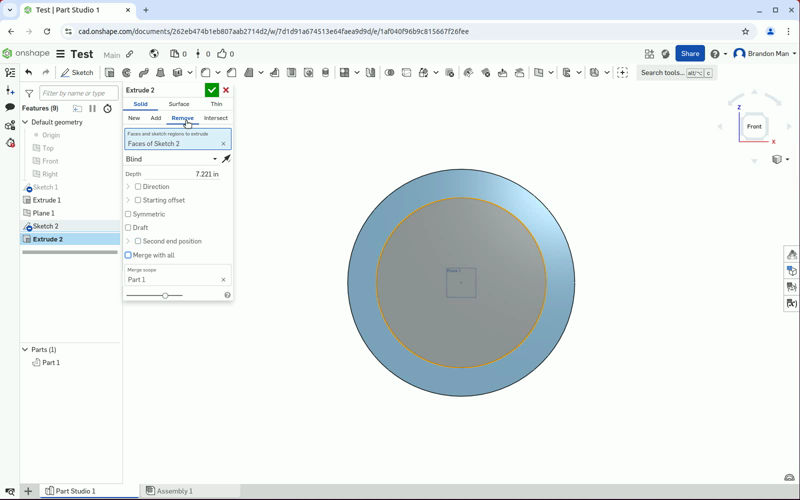
key(space)
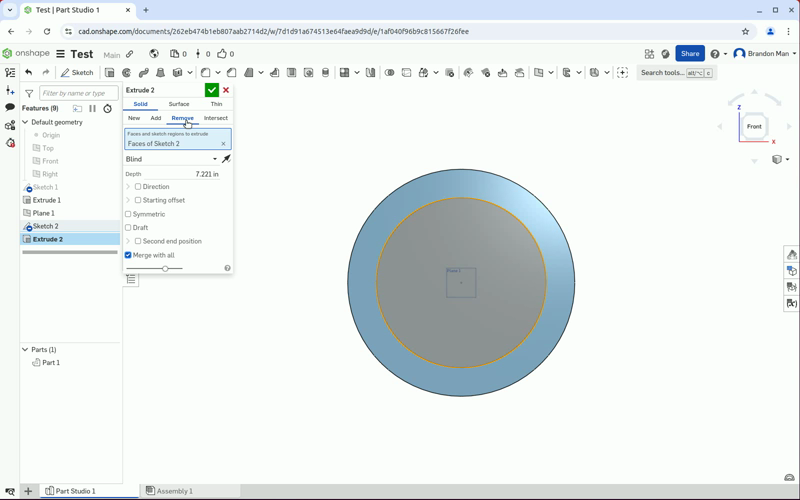
key(enter)
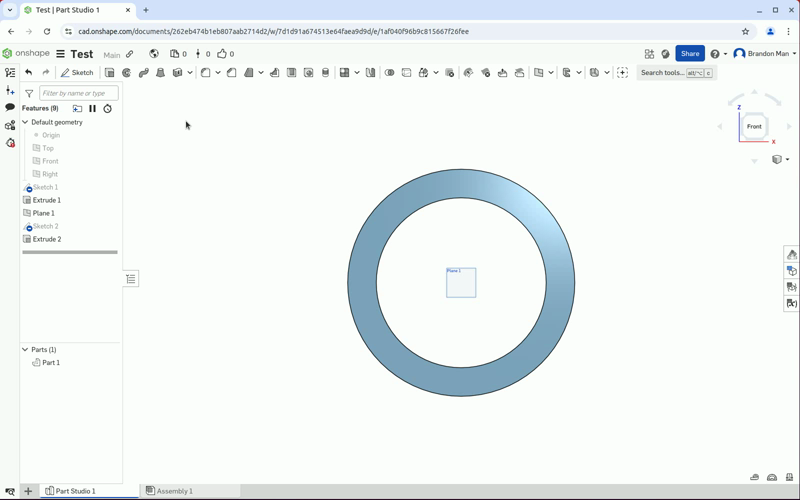
key(shift+h)
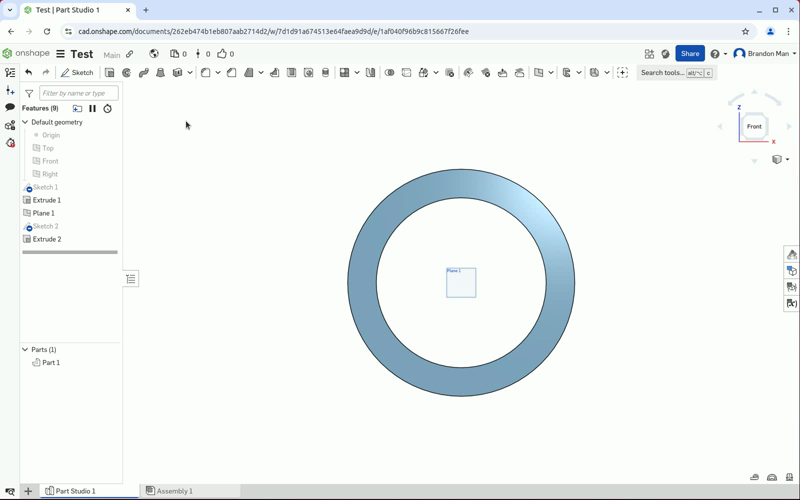
key(shift+h)
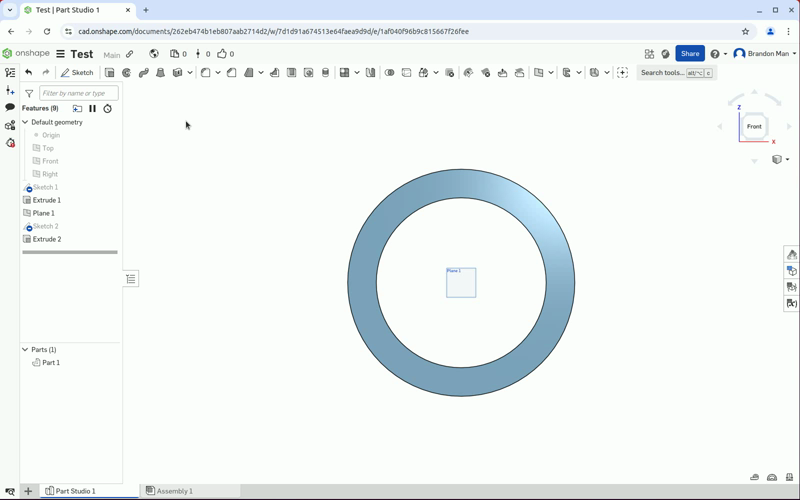
mouse_move(73, 189)
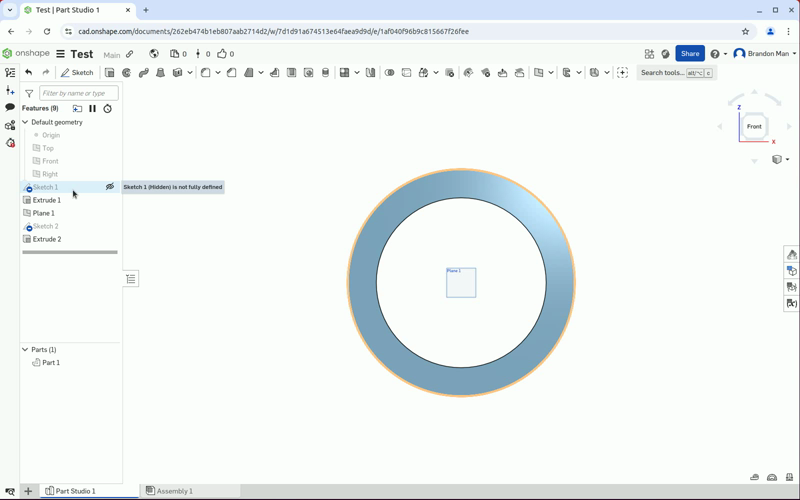
click(73, 189)
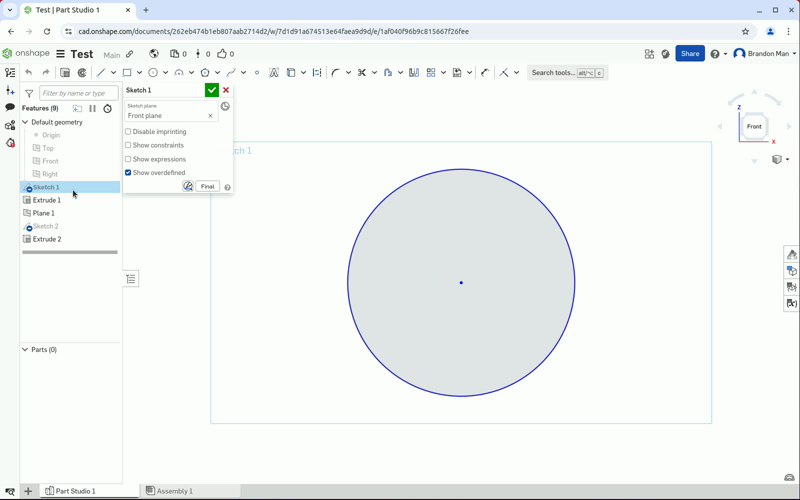
mouse_move(229, 92)
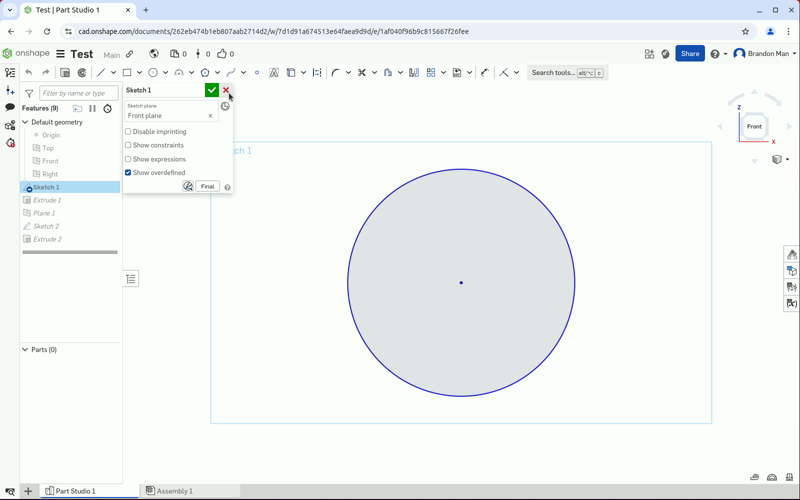
click(229, 92)
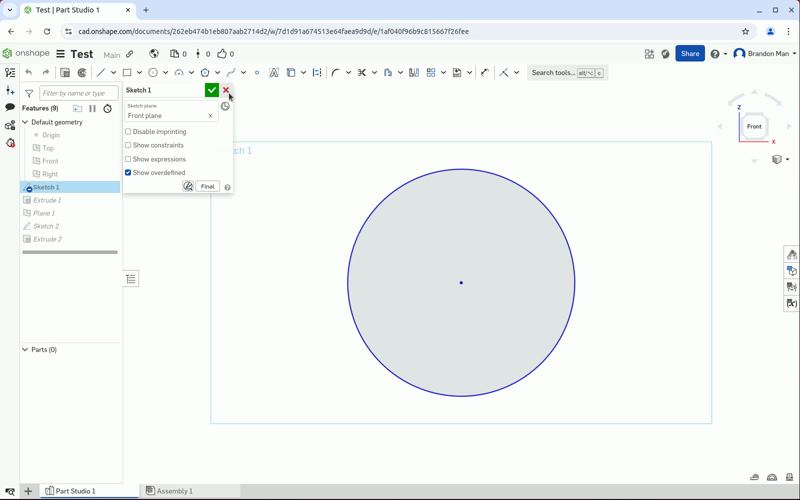
key(shift+s)
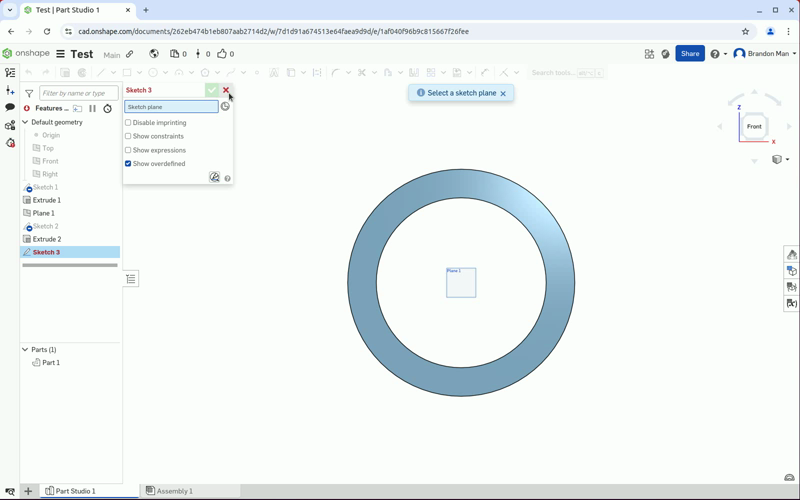
mouse_move(73, 163)
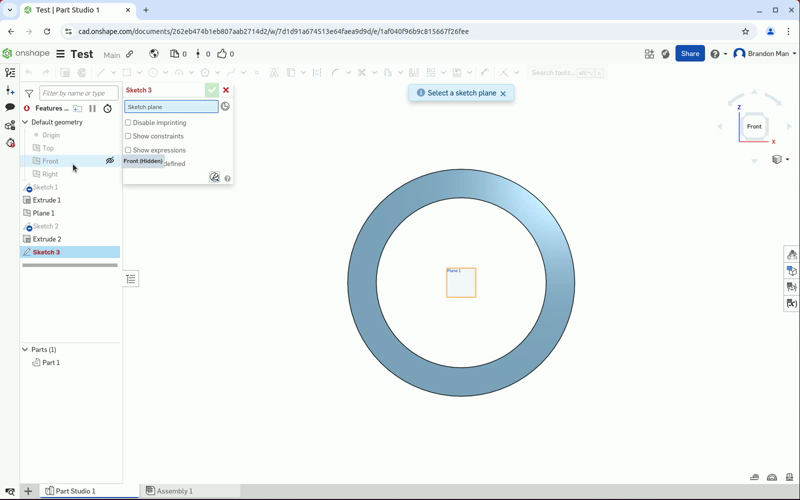
click(73, 163)
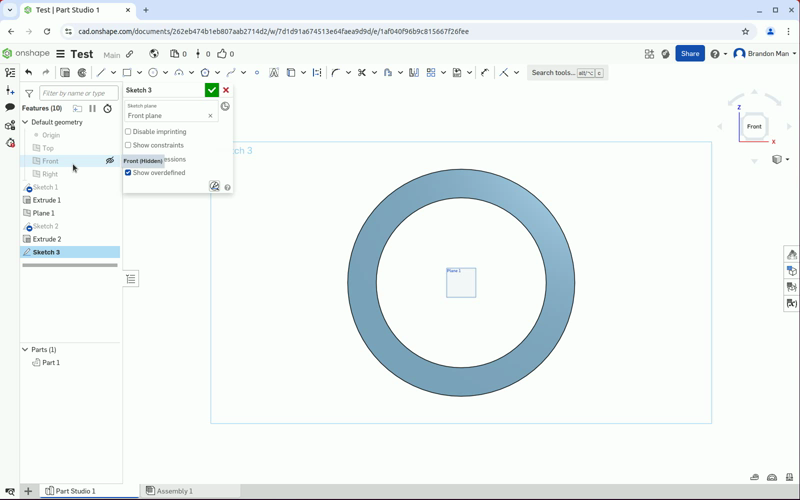
mouse_move(73, 352)
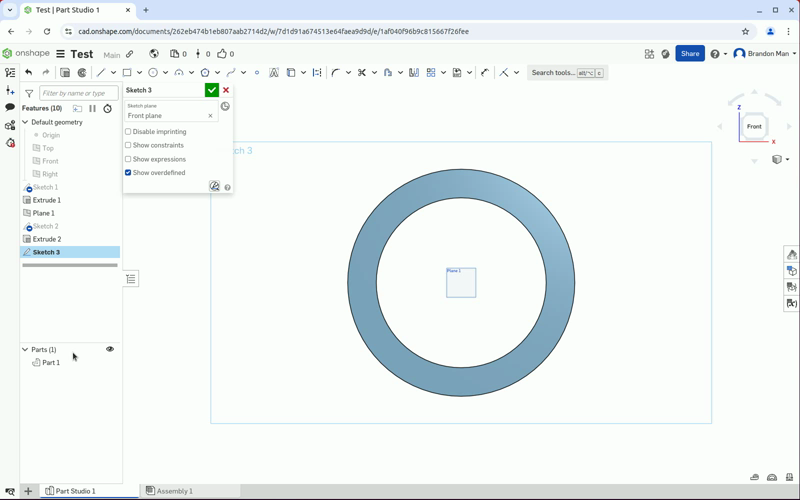
key(y)
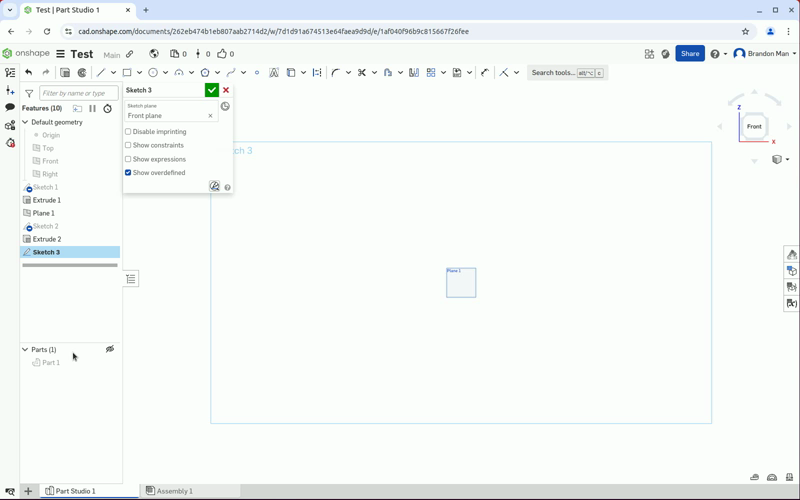
key(l)
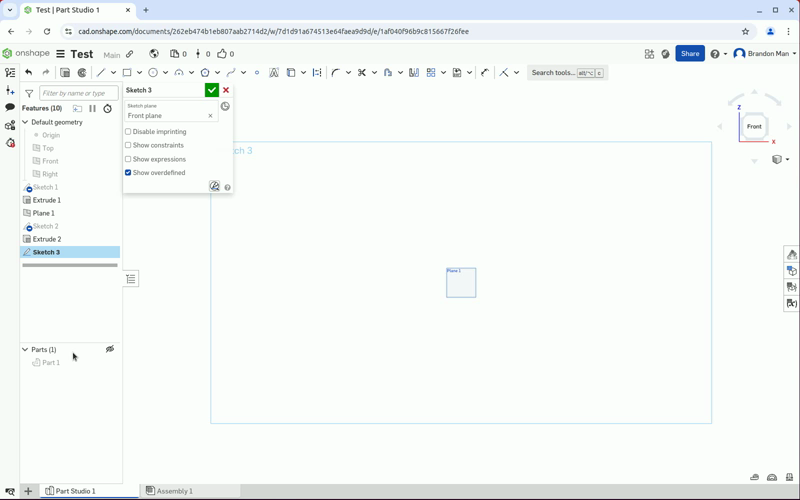
key_down(shift)
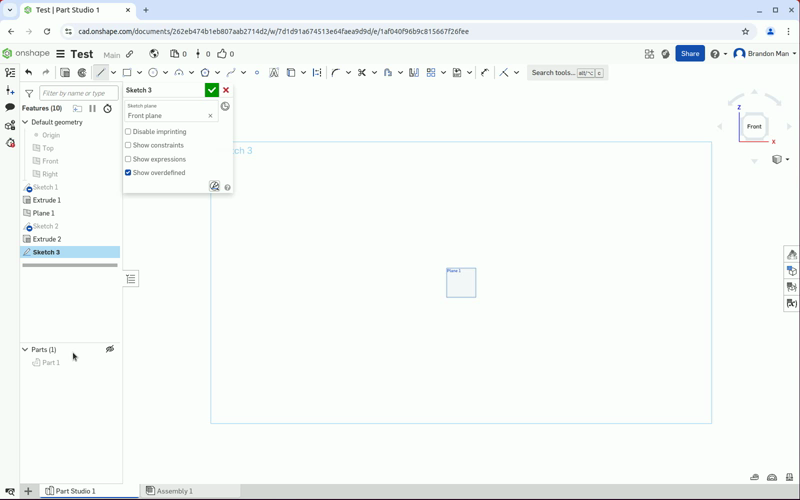
mouse_move(349, 297)
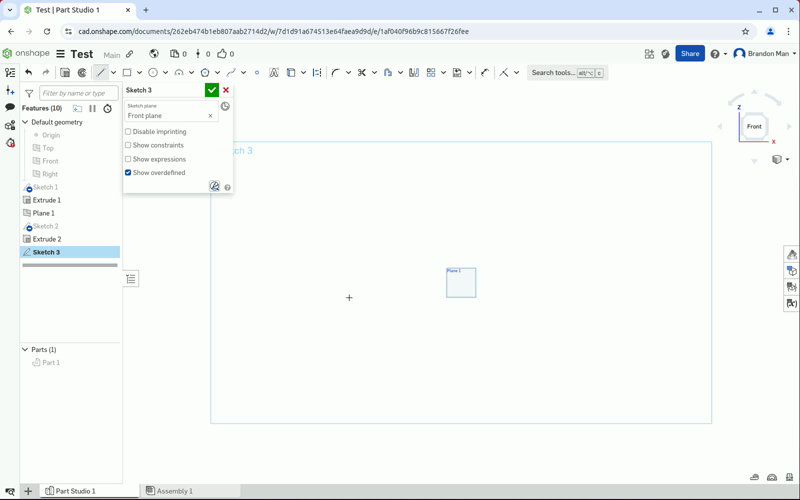
click(349, 297)
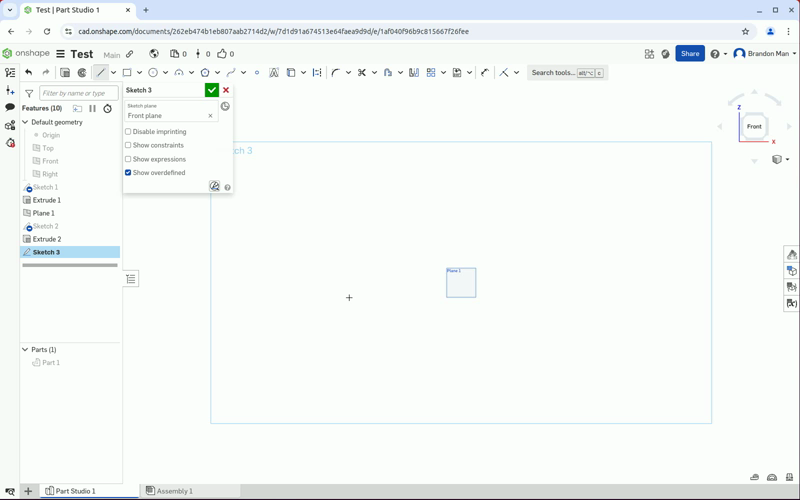
key_up(shift)
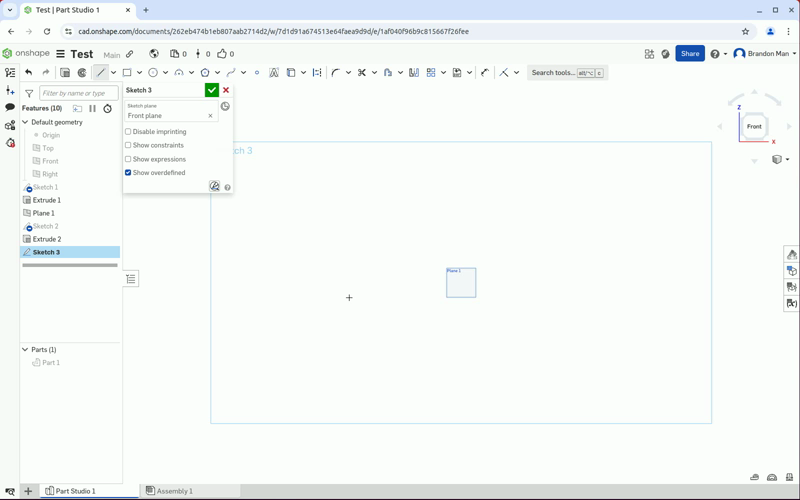
key_down(shift)
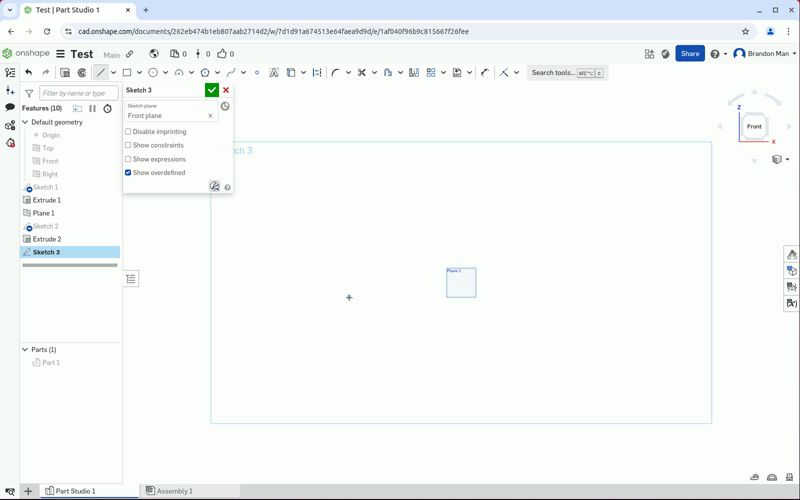
mouse_move(379, 297)
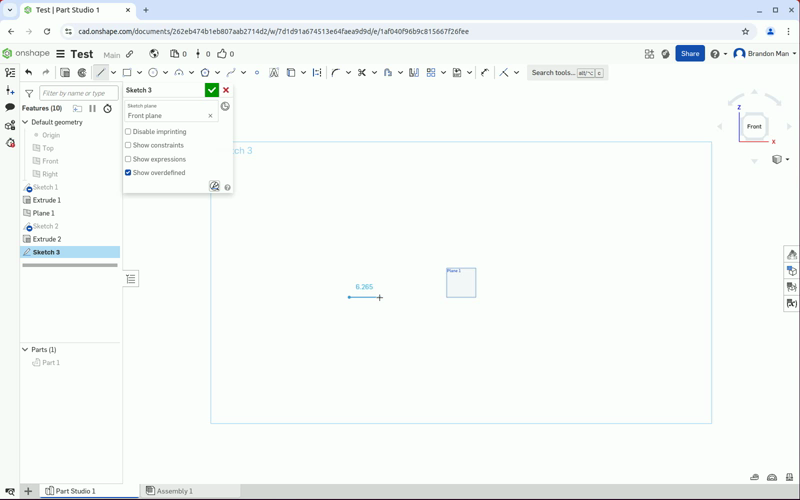
mouse_move(356, 297)
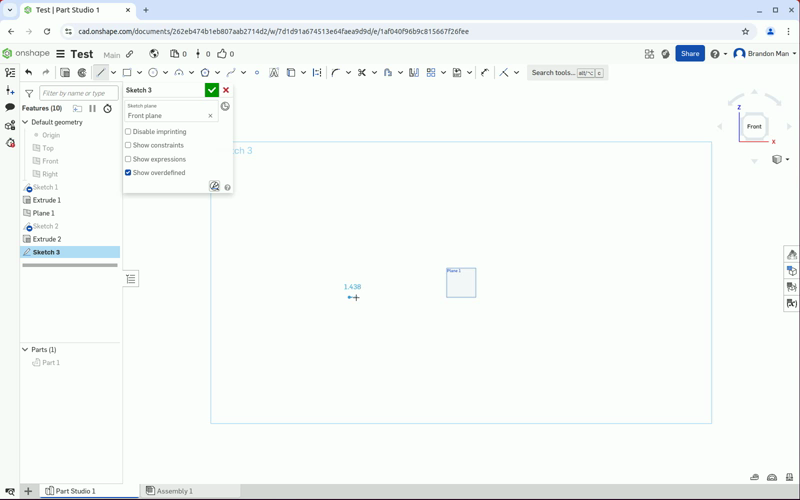
scroll(6)
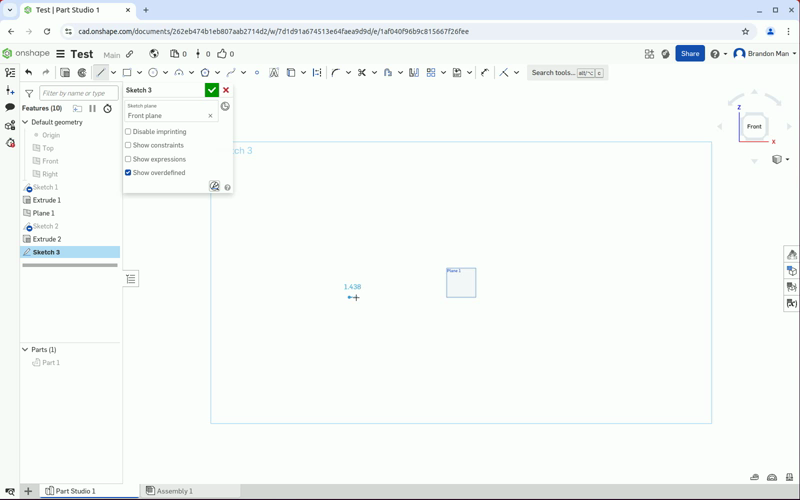
scroll(6)
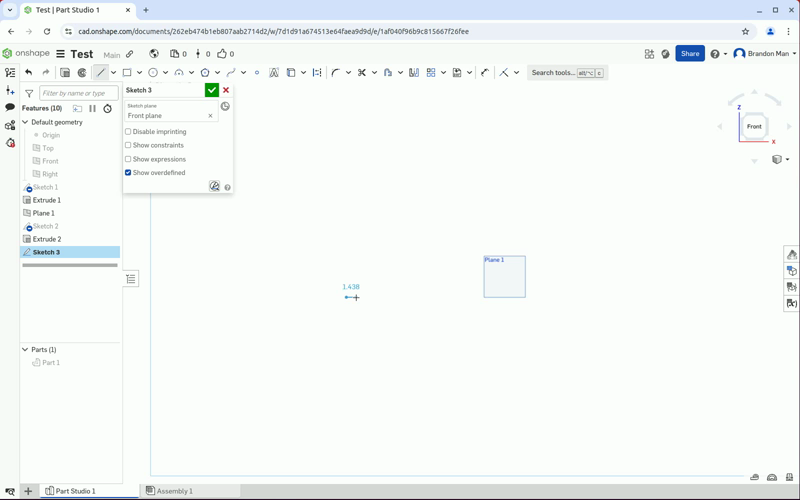
scroll(6)
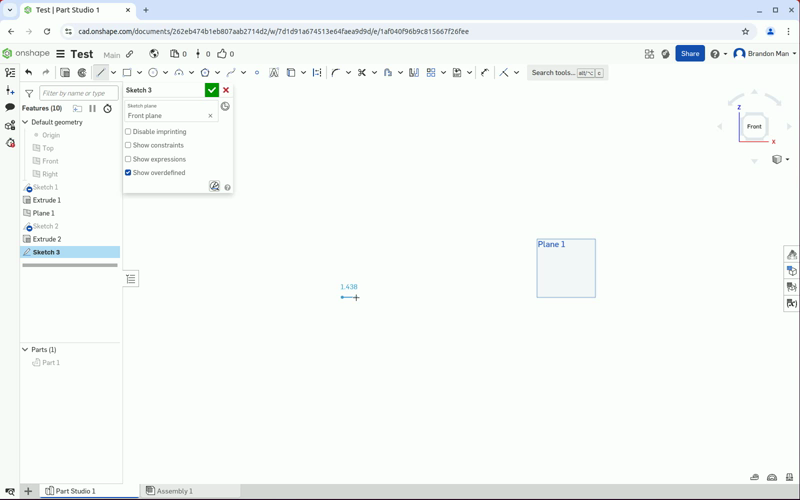
scroll(6)
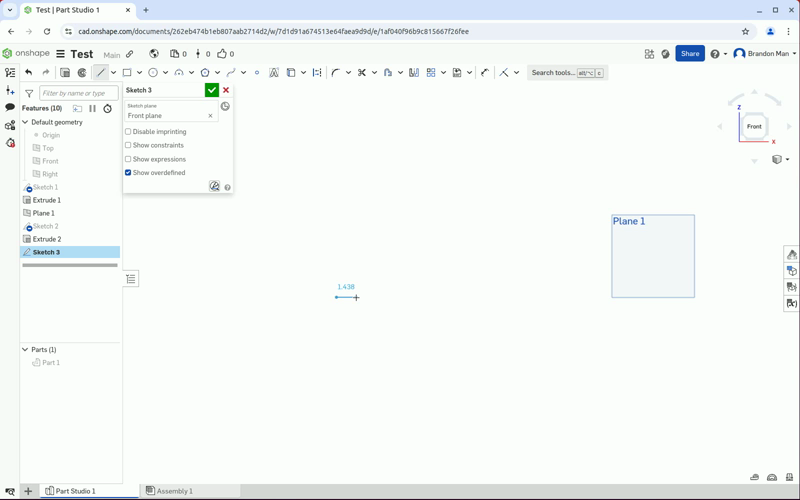
scroll(6)
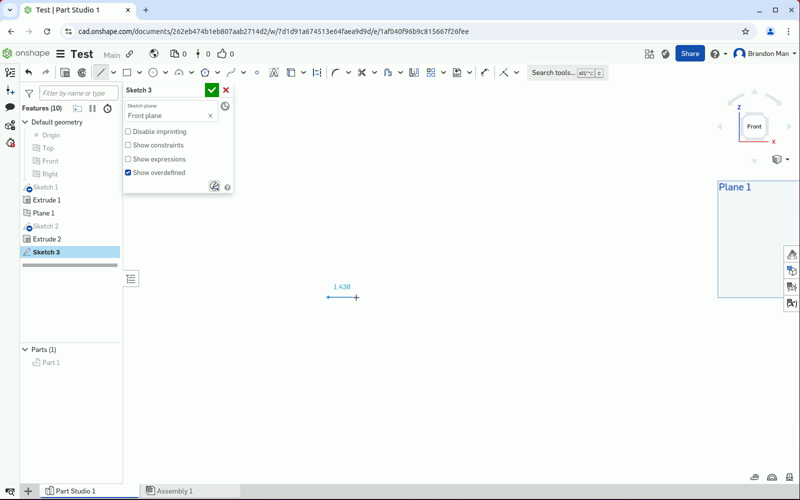
scroll(6)
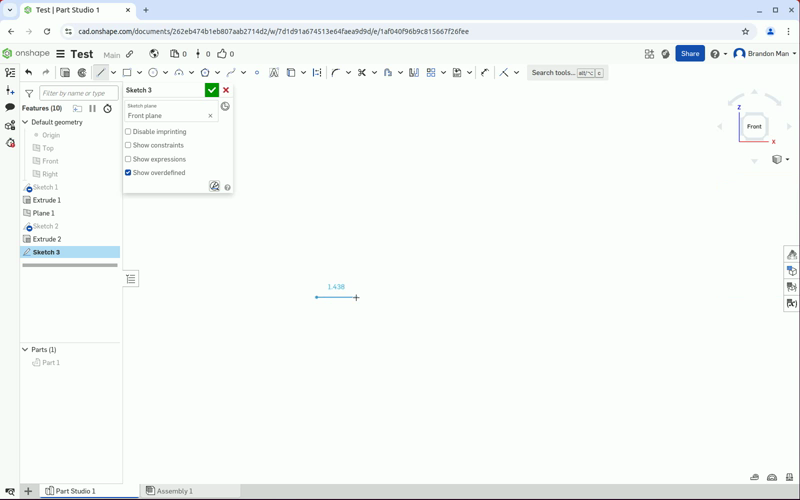
scroll(6)
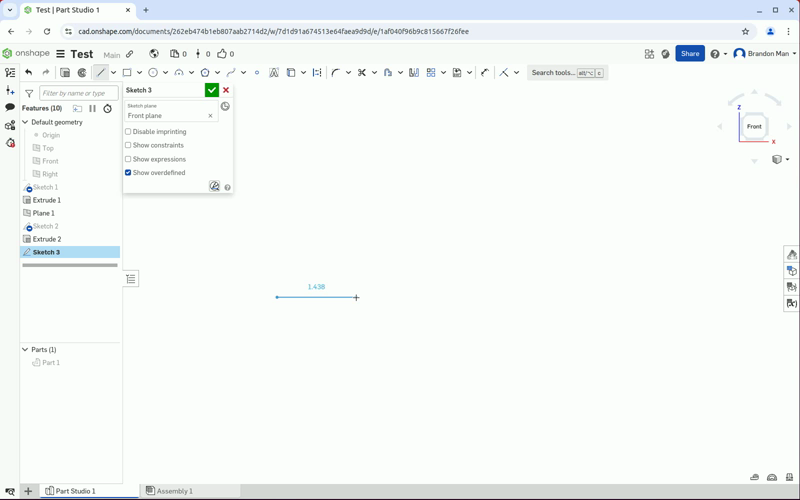
click(356, 297)
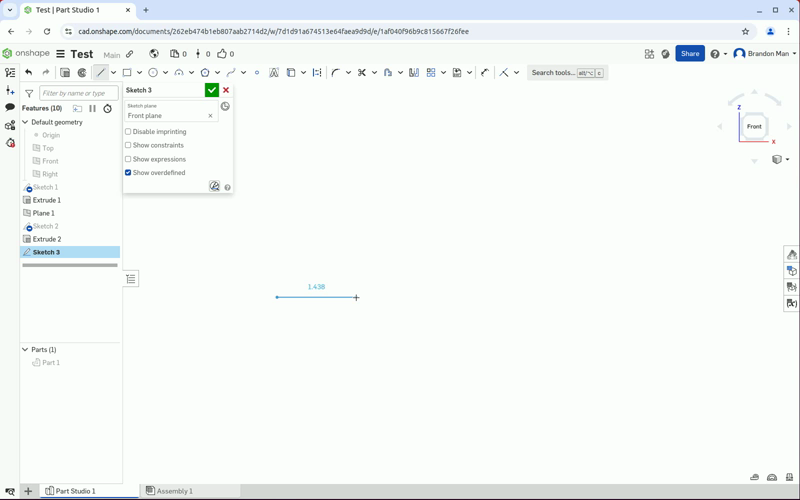
scroll(-6)
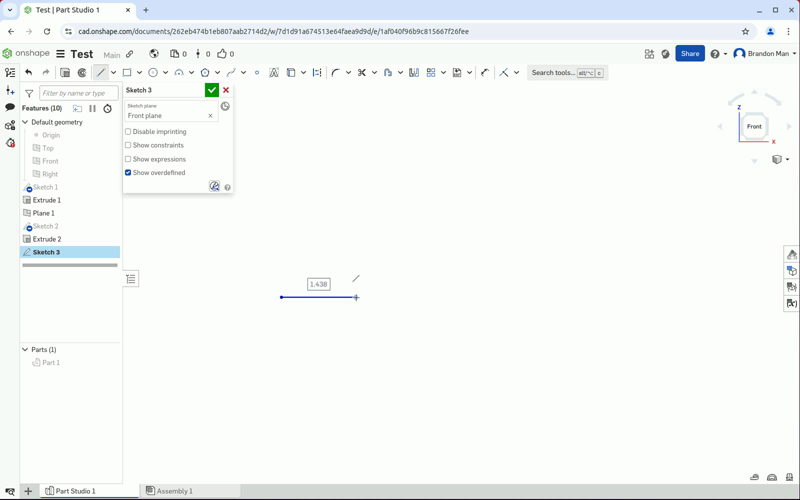
scroll(-6)
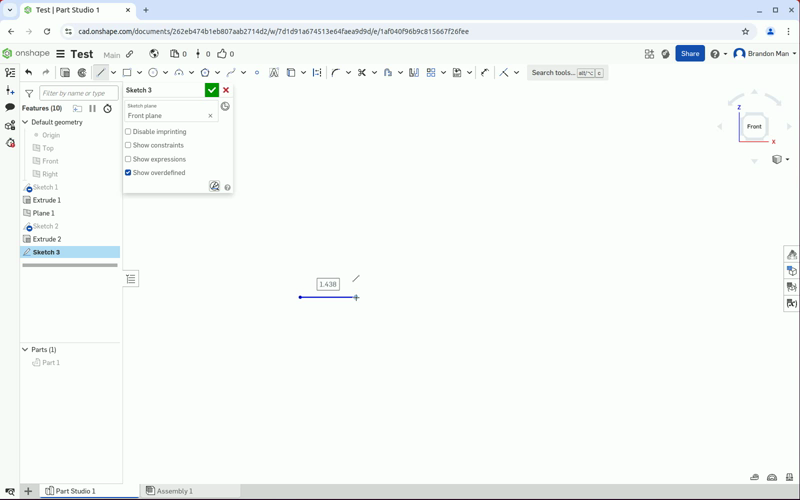
scroll(-6)
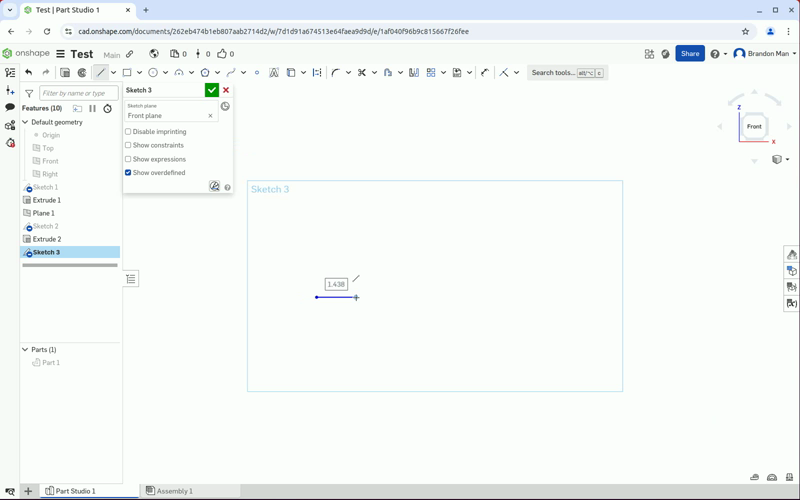
scroll(-6)
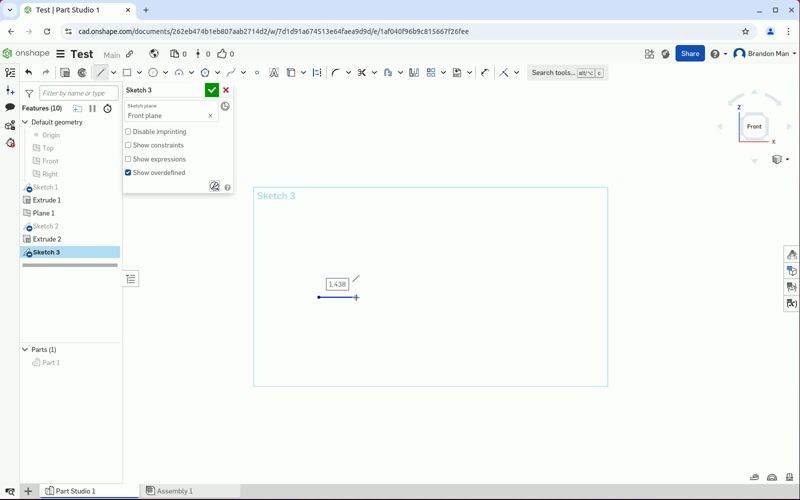
scroll(-6)
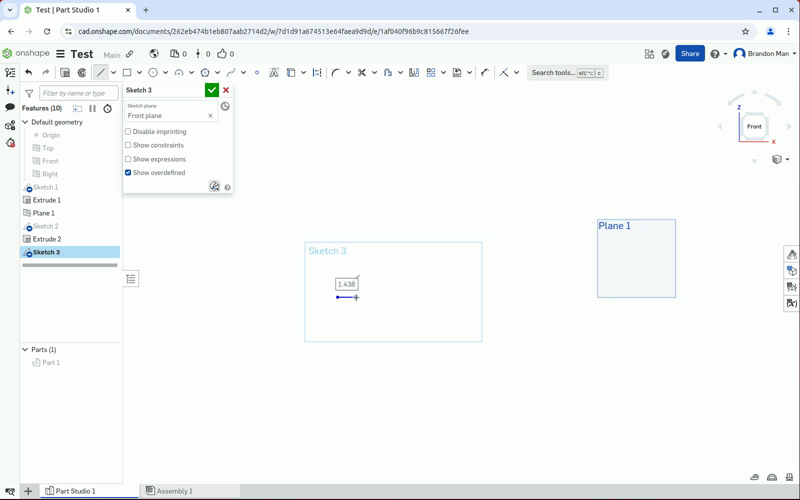
scroll(-6)
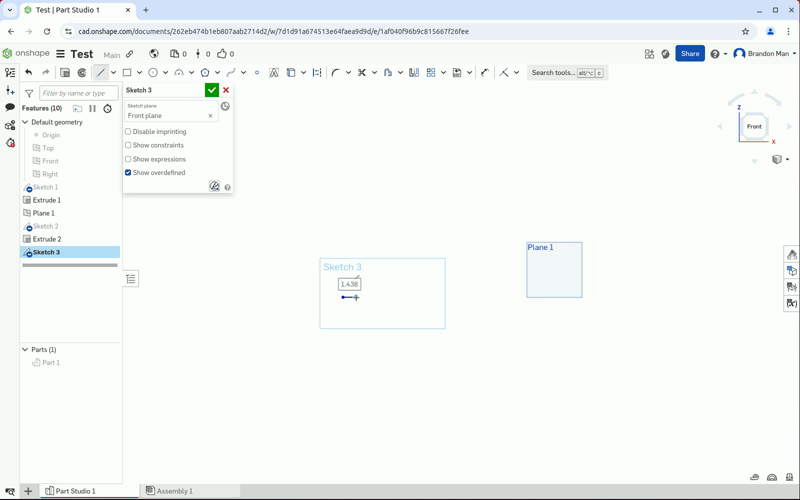
scroll(-6)
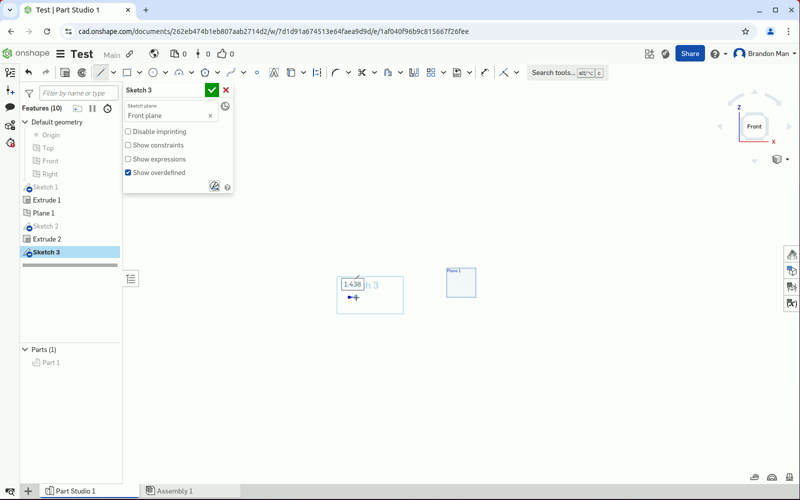
key_up(shift)
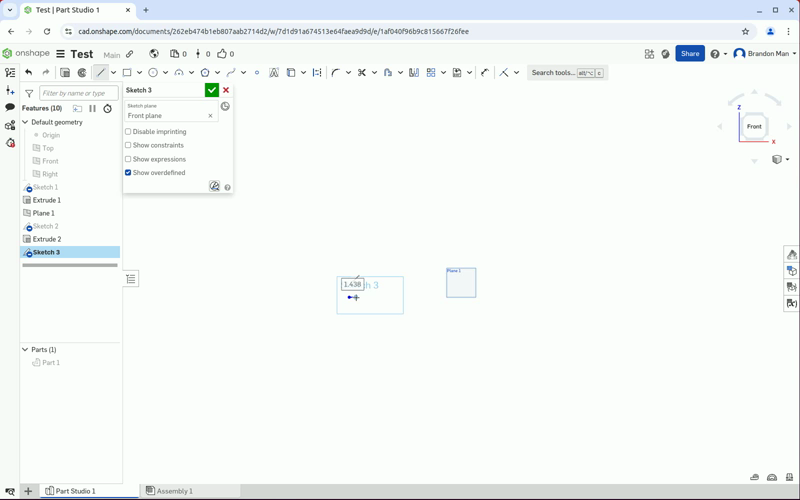
key_down(shift)
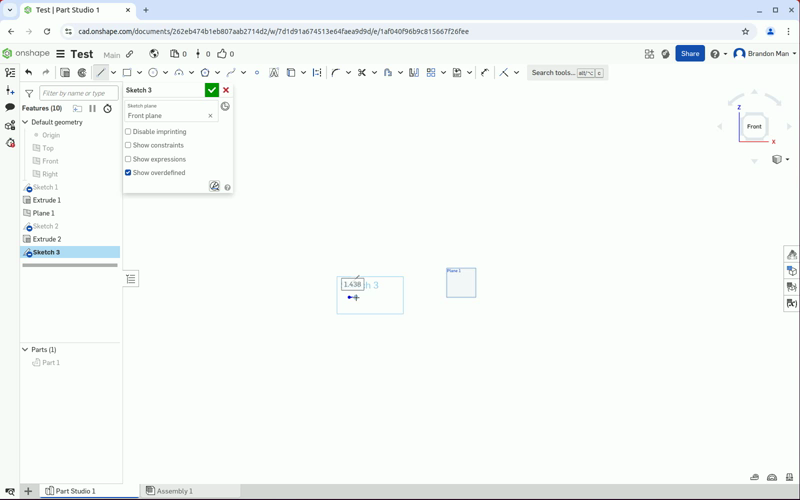
mouse_move(386, 297)
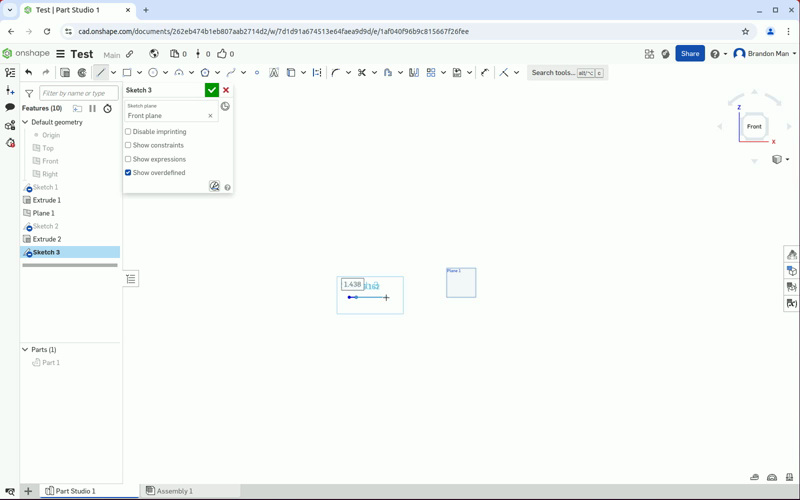
mouse_move(356, 267)
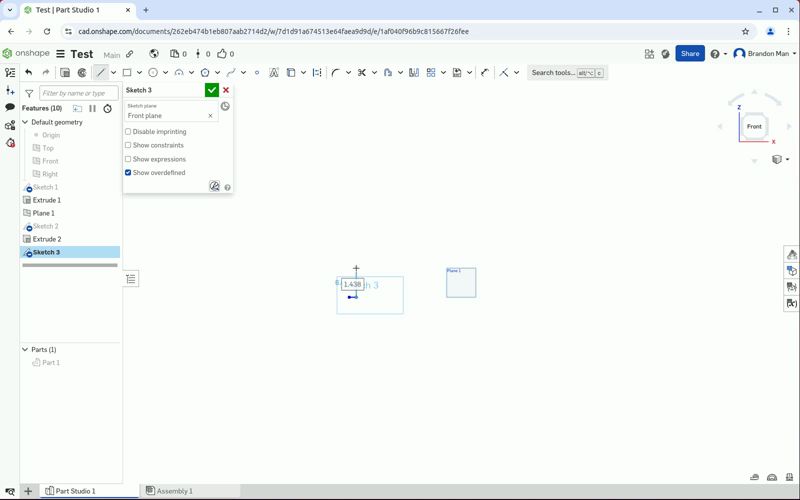
click(356, 267)
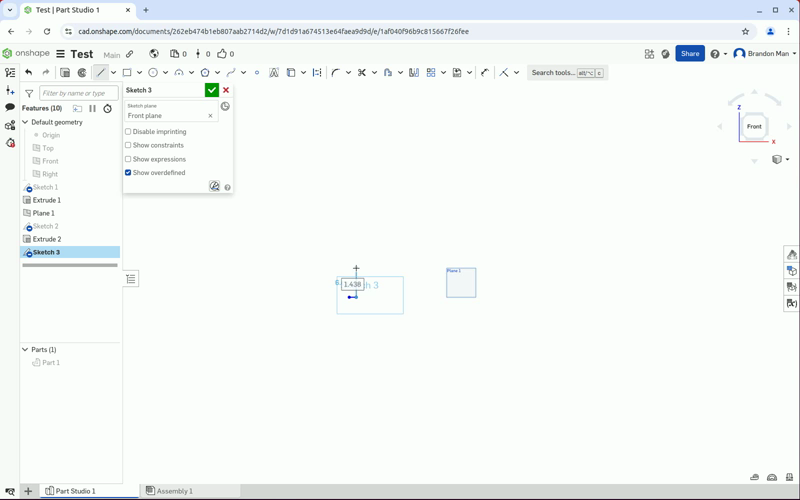
key_up(shift)
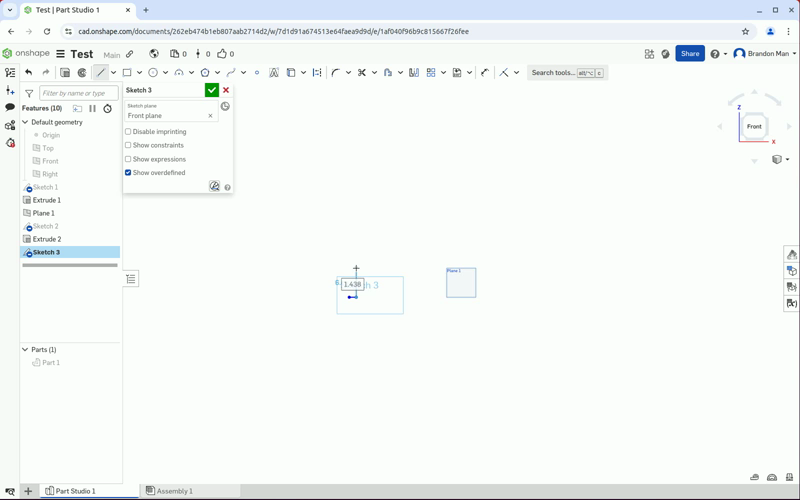
key_down(shift)
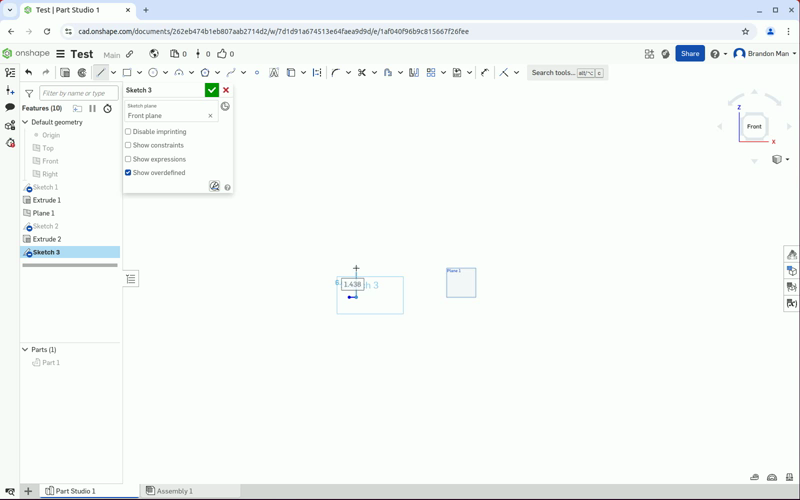
mouse_move(386, 267)
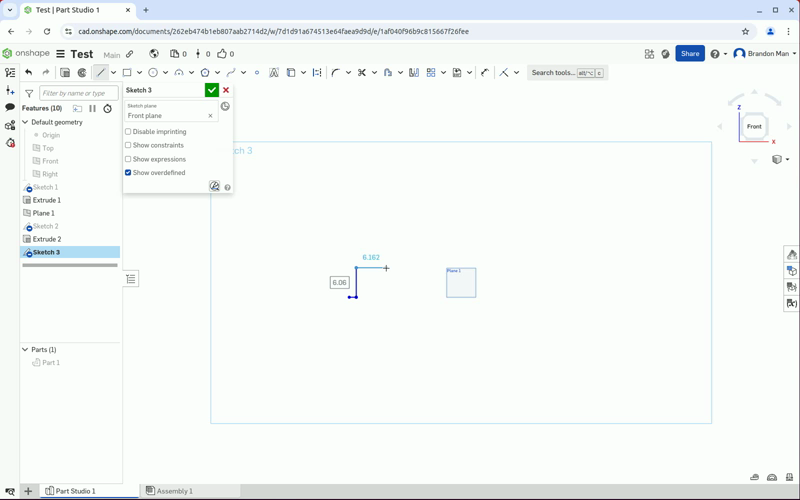
mouse_move(349, 267)
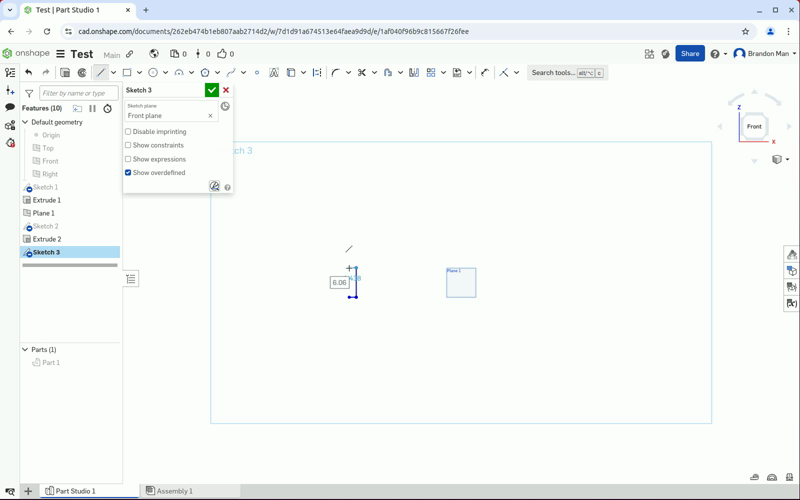
scroll(6)
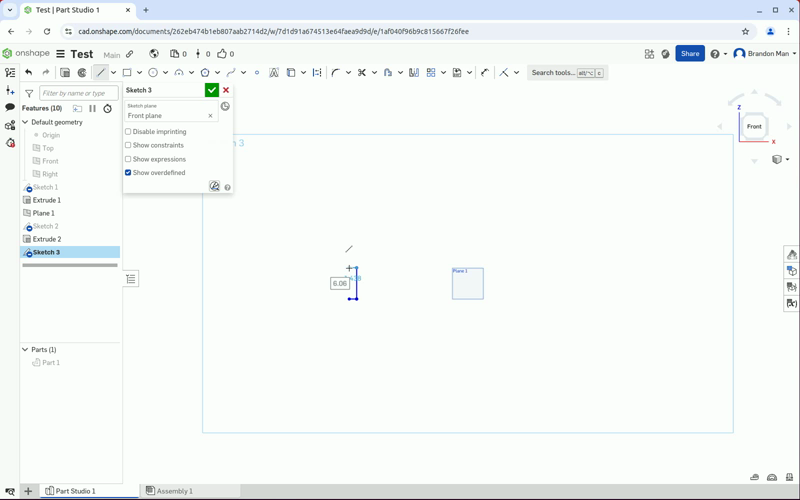
scroll(6)
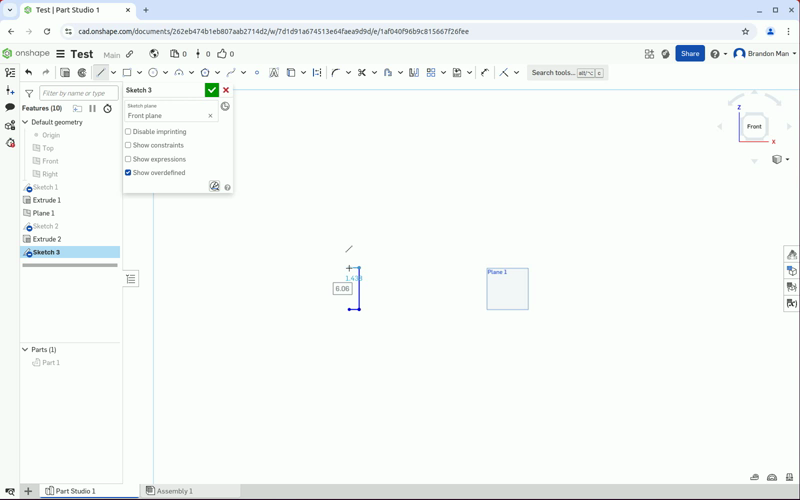
scroll(6)
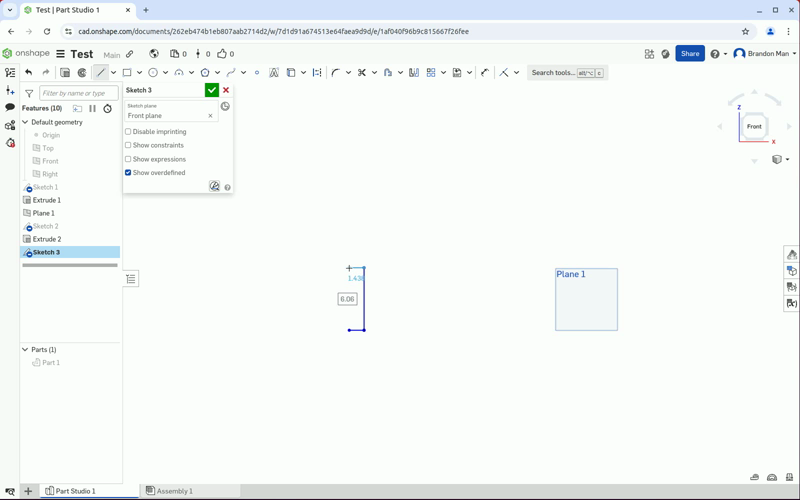
scroll(6)
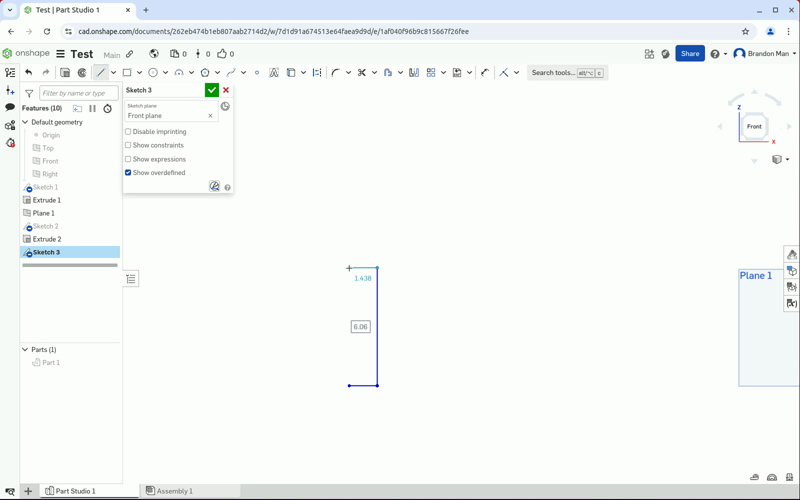
scroll(6)
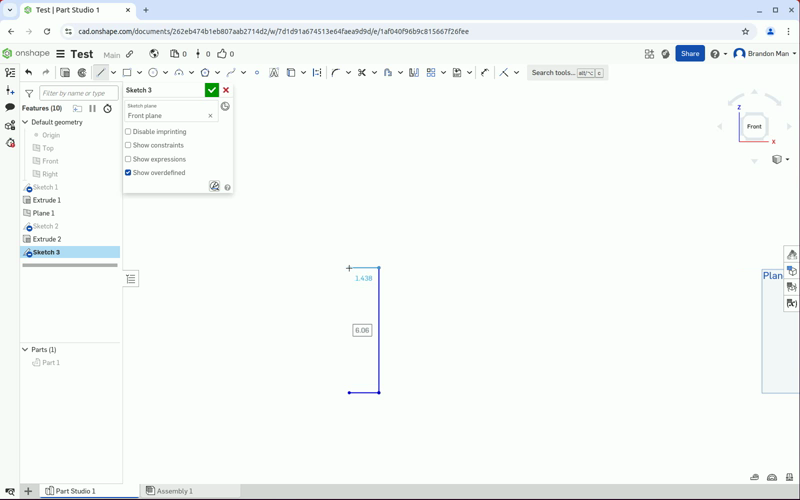
scroll(6)
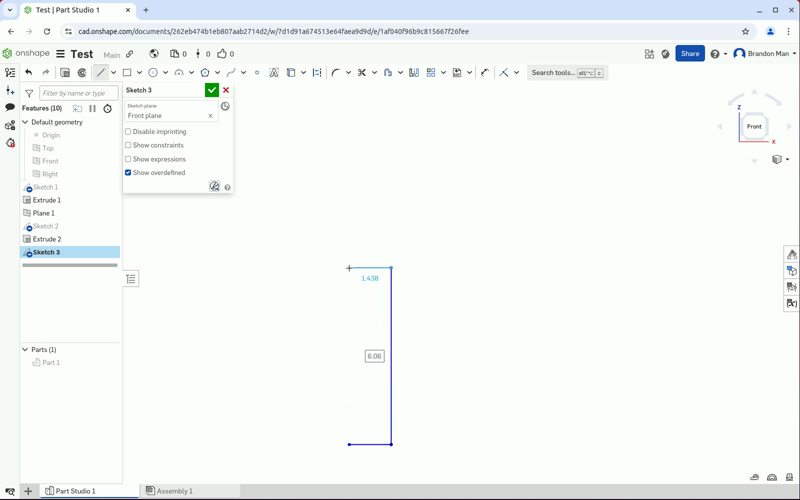
scroll(6)
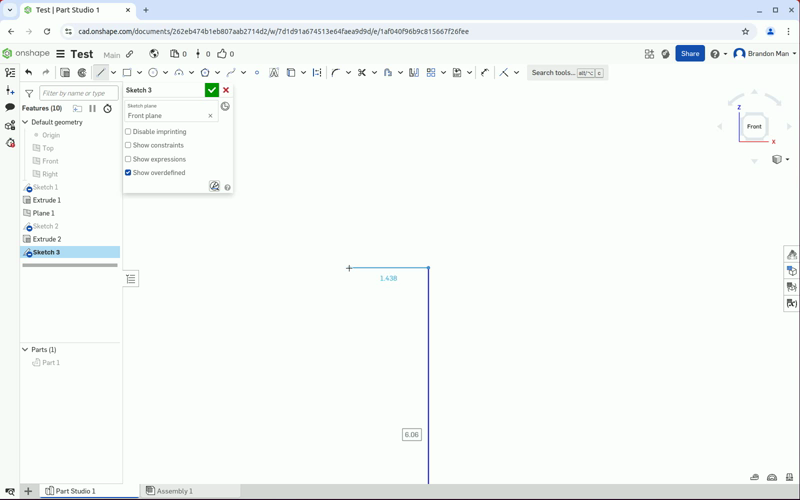
click(349, 267)
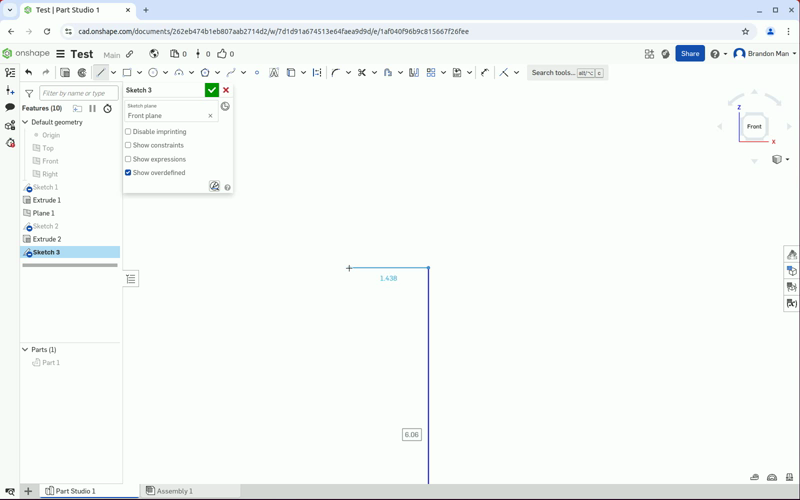
scroll(-6)
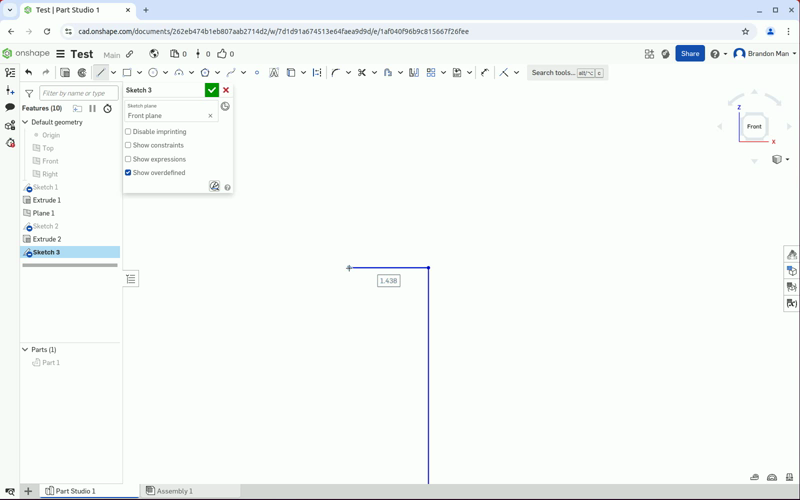
scroll(-6)
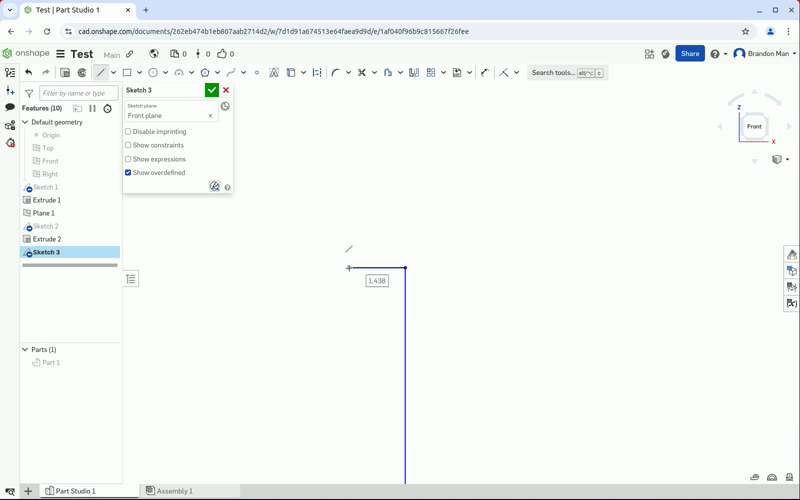
scroll(-6)
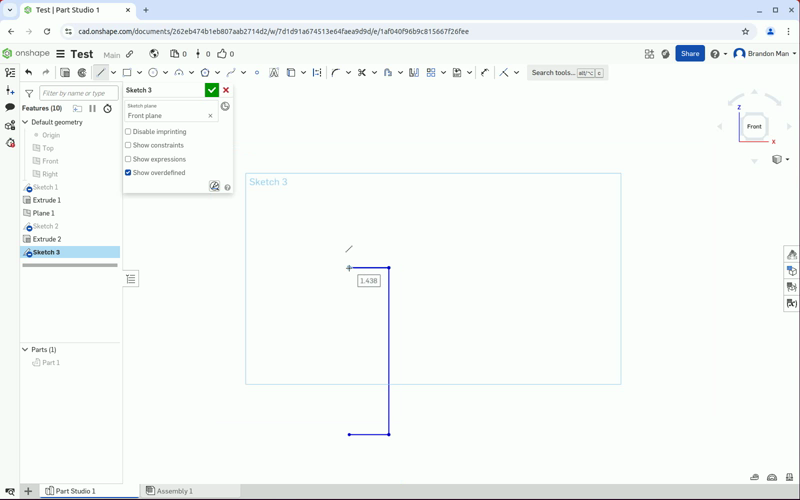
scroll(-6)
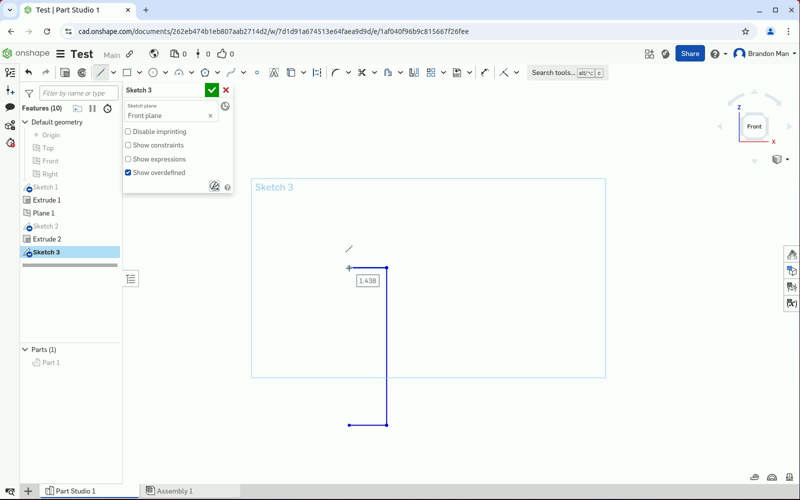
scroll(-6)
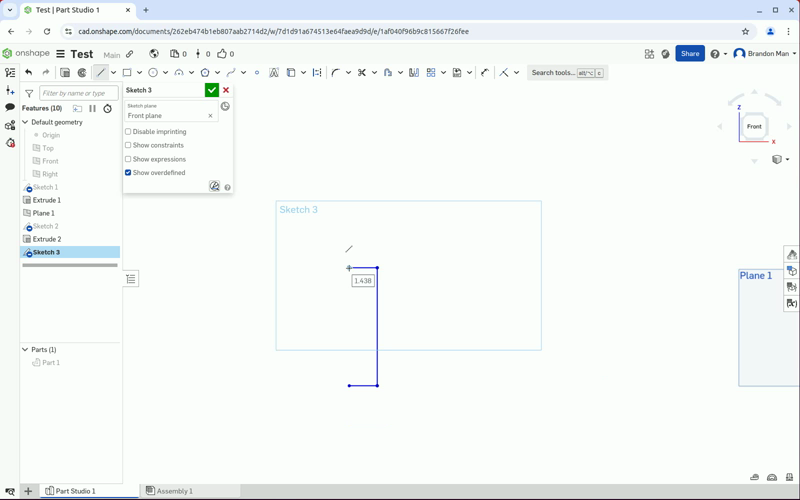
scroll(-6)
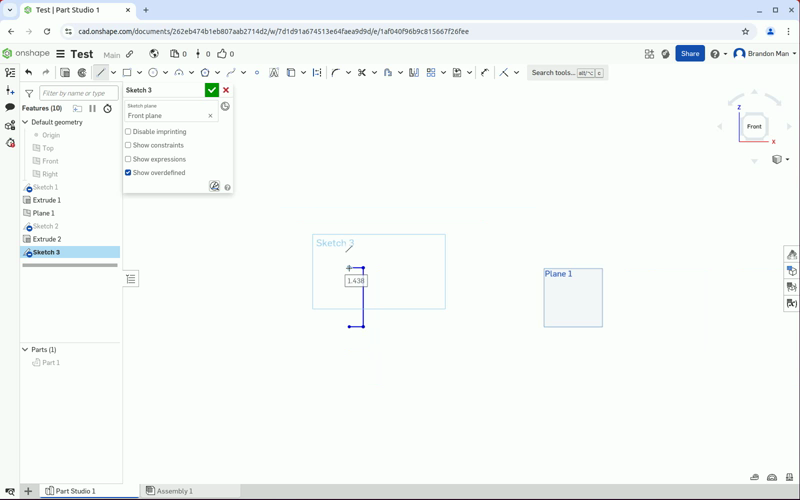
scroll(-6)
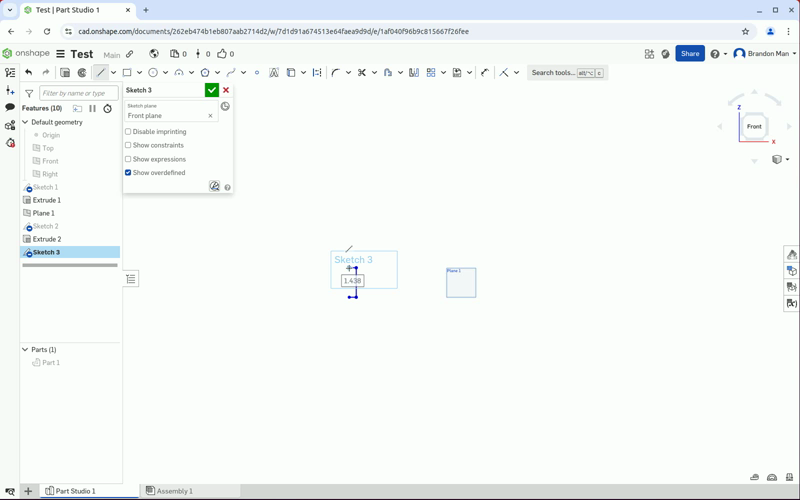
key_up(shift)
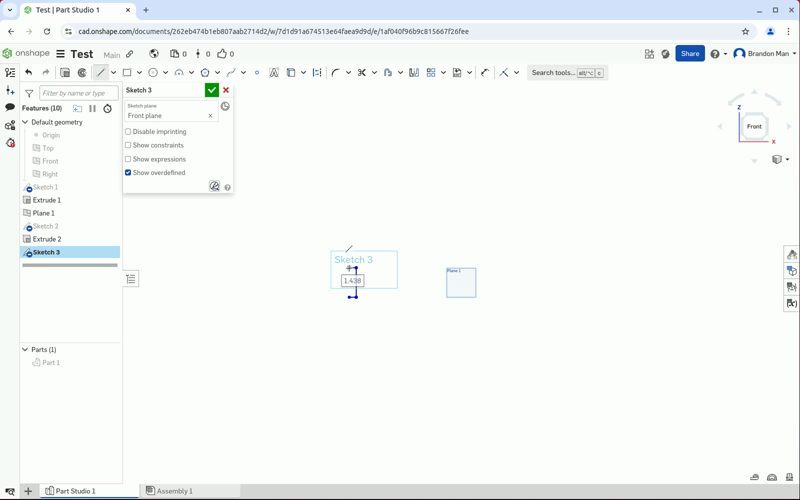
key(esc)
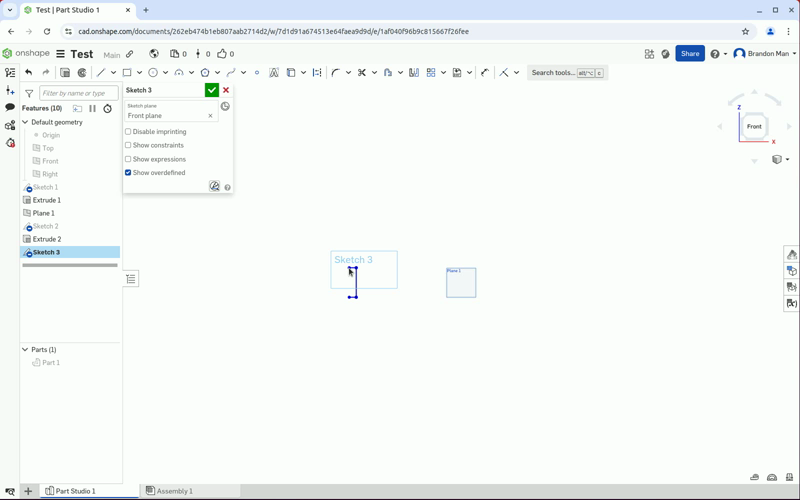
key(a)
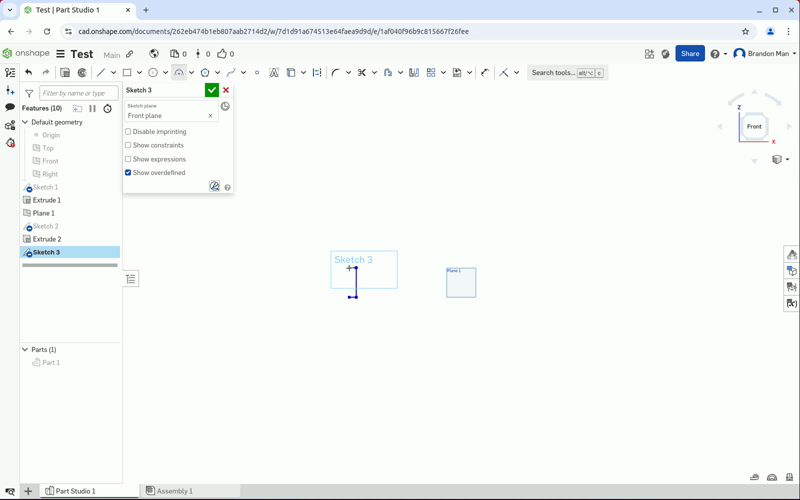
mouse_move(349, 267)
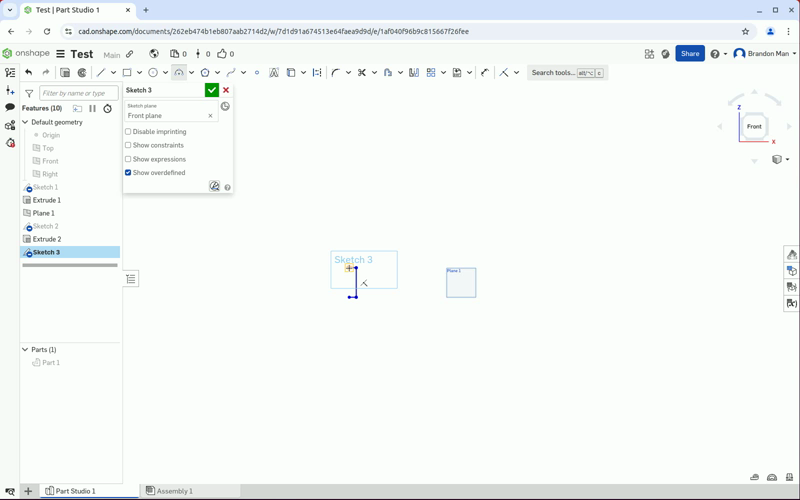
click(349, 267)
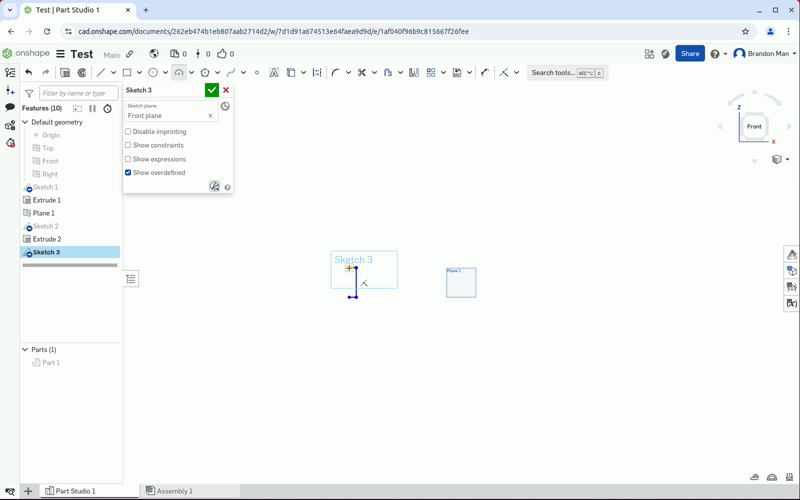
mouse_move(349, 297)
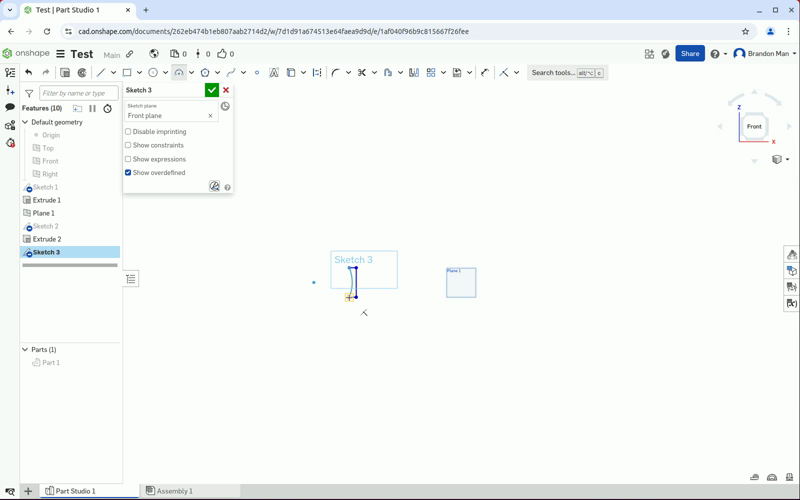
click(349, 297)
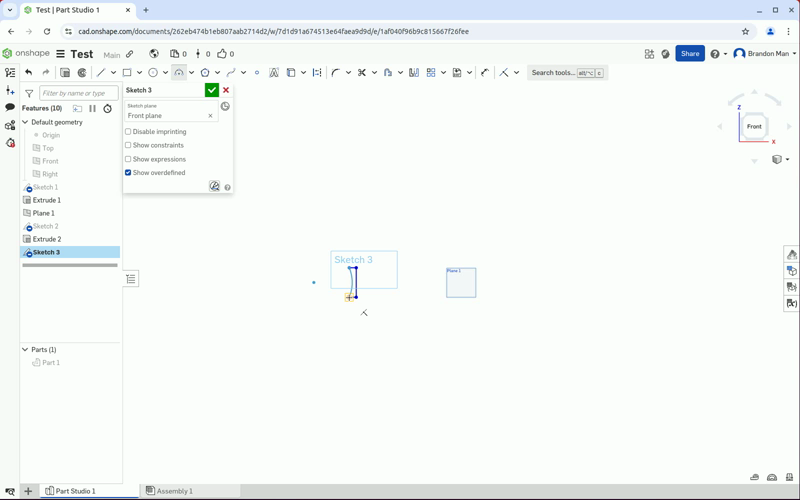
key_down(shift)
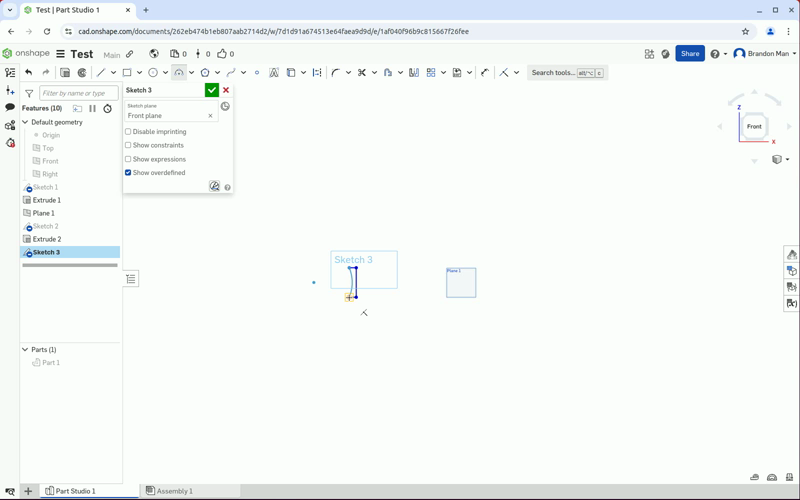
mouse_move(348, 282)
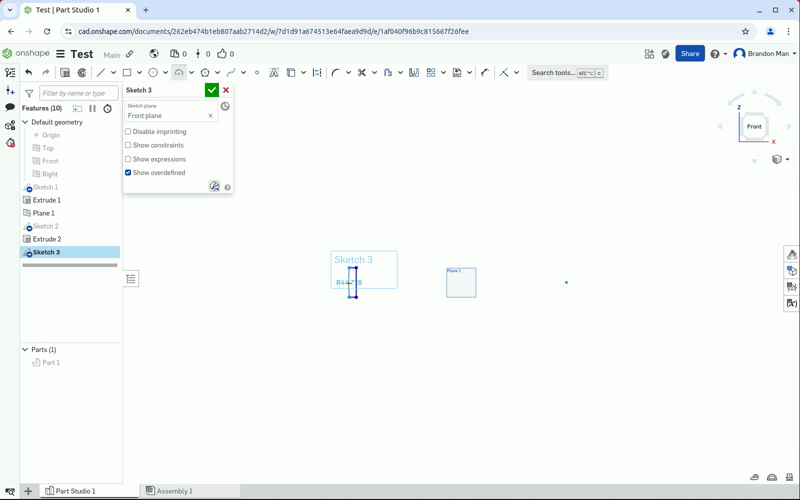
click(348, 282)
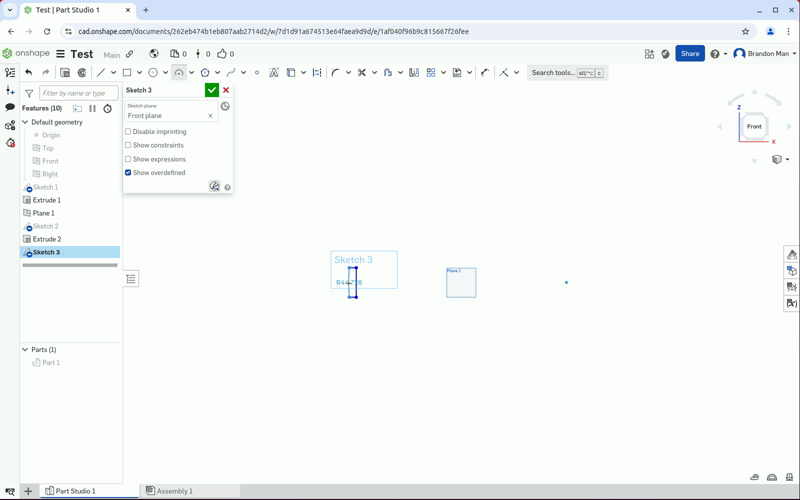
key_up(shift)
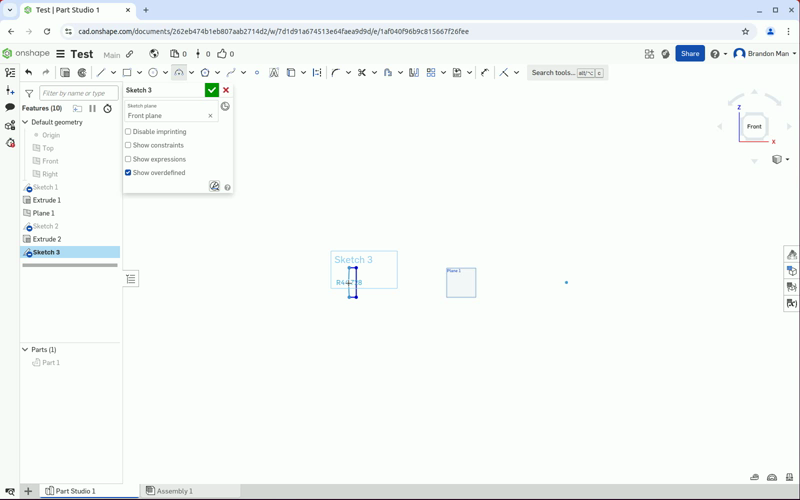
key(esc)
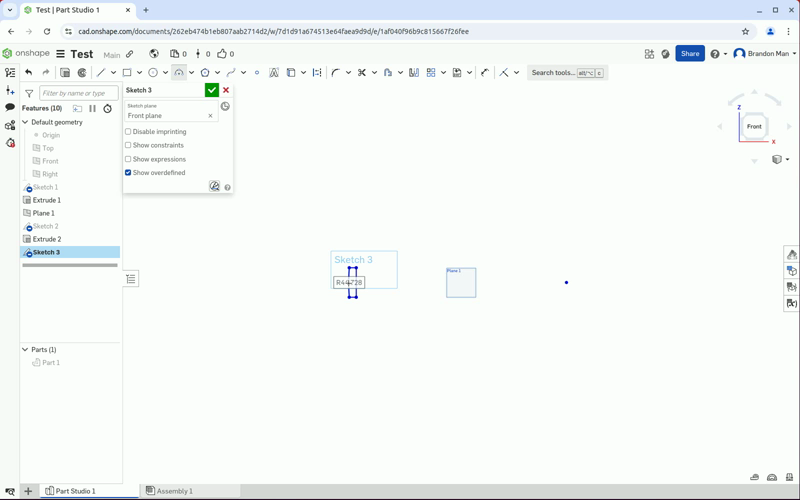
mouse_move(353, 284)
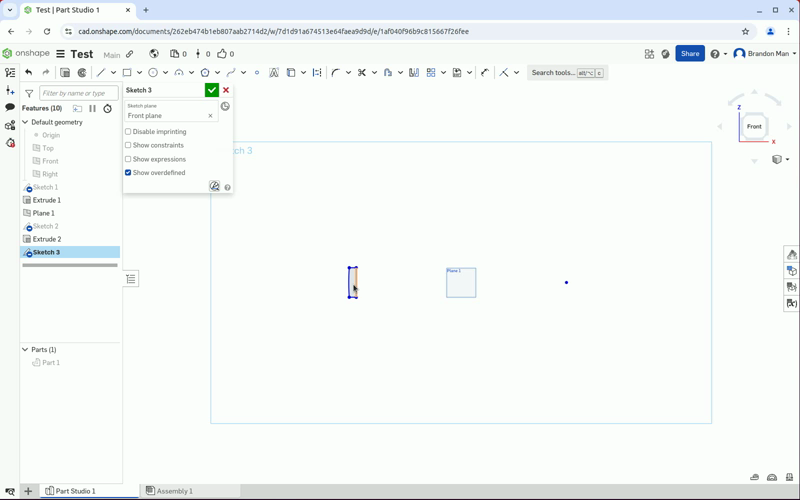
scroll(6)
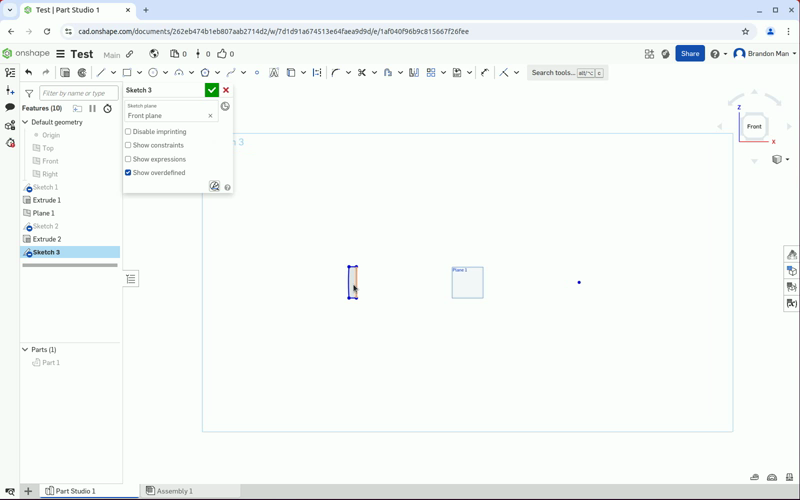
scroll(6)
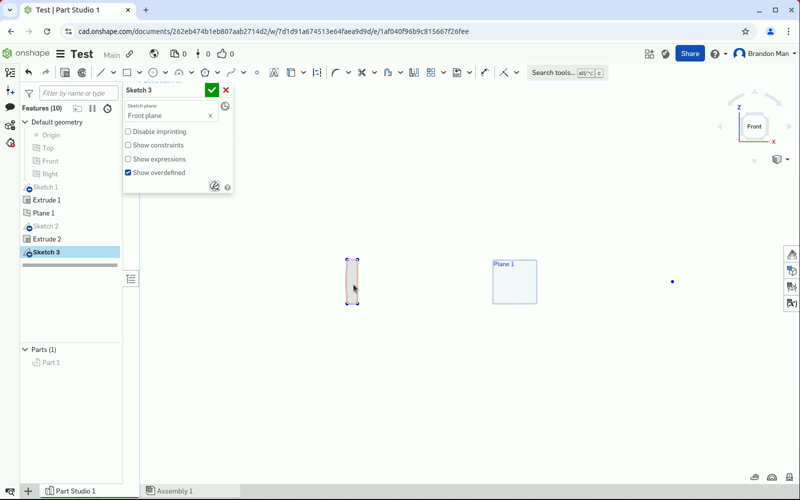
scroll(6)
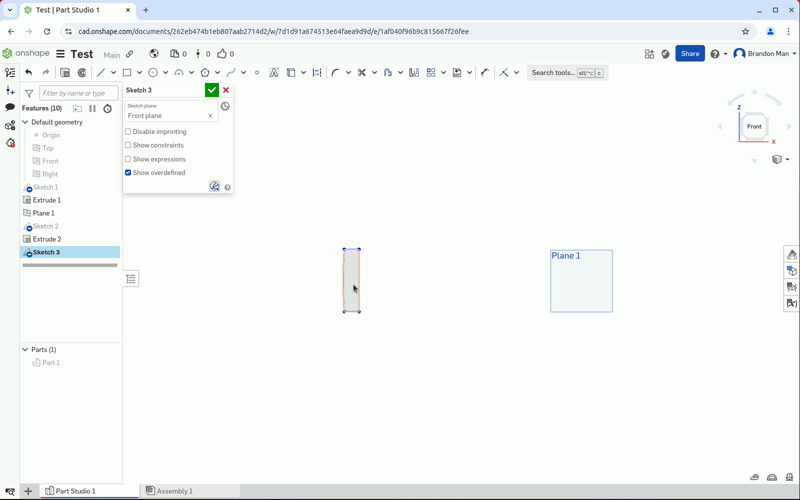
scroll(6)
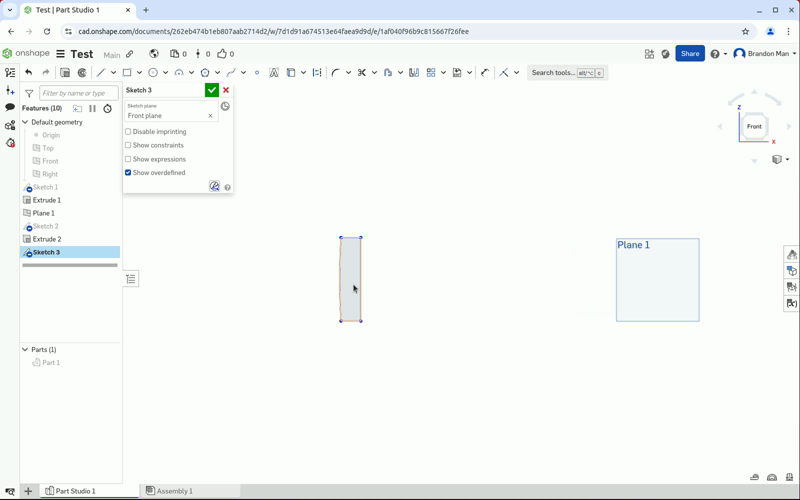
scroll(6)
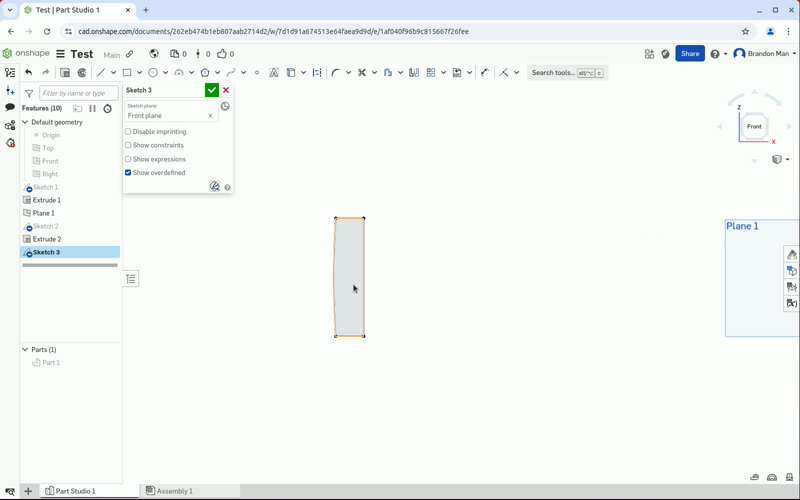
scroll(6)
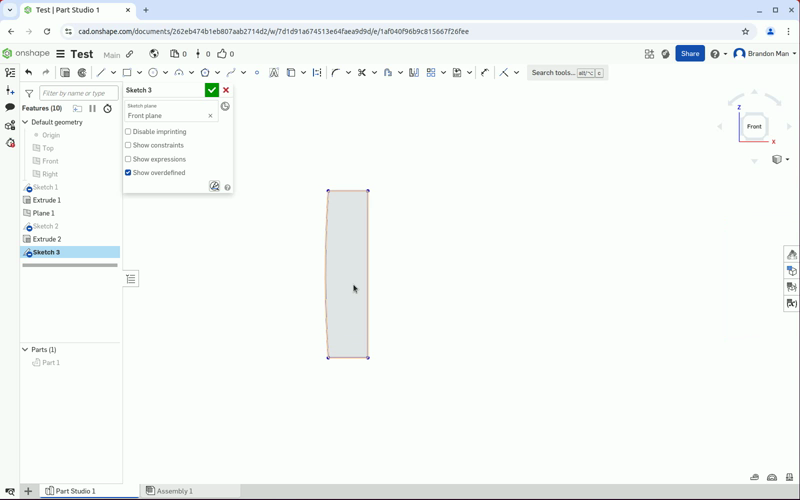
scroll(6)
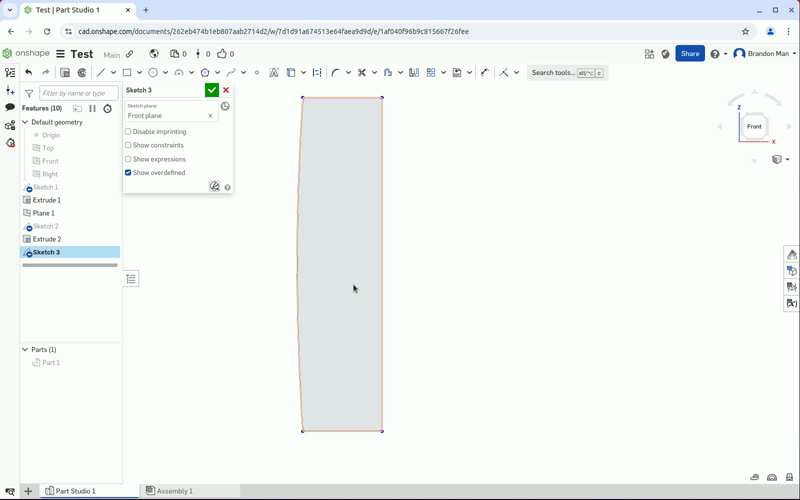
click(353, 284)
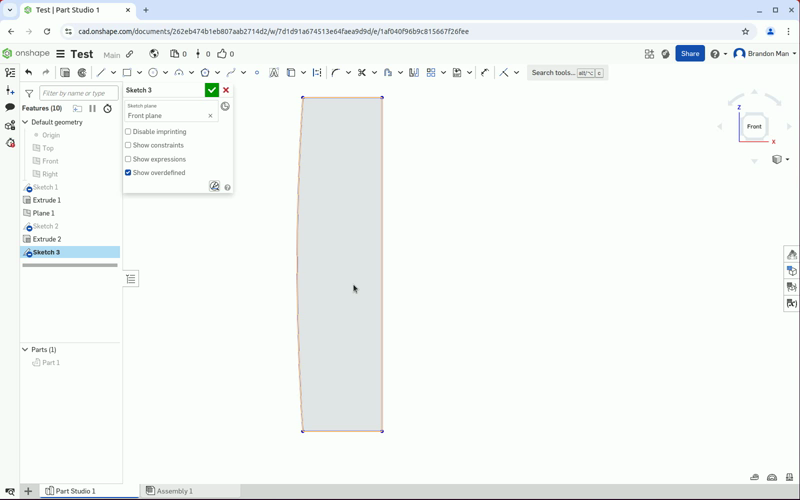
scroll(-6)
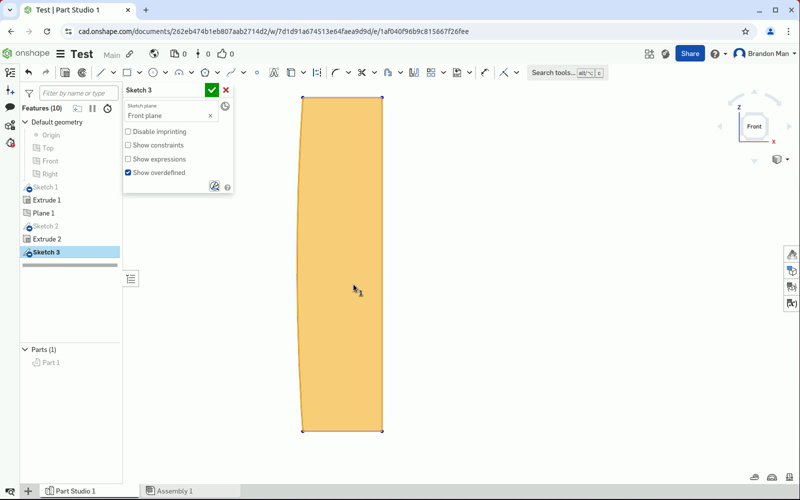
scroll(-6)
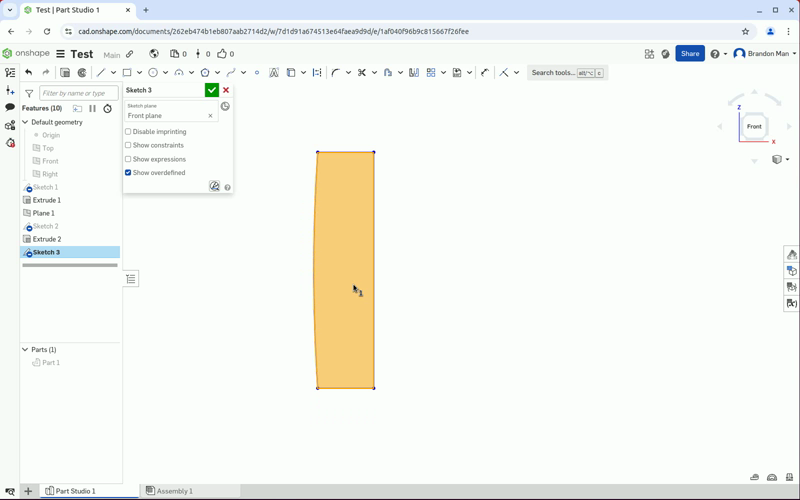
scroll(-6)
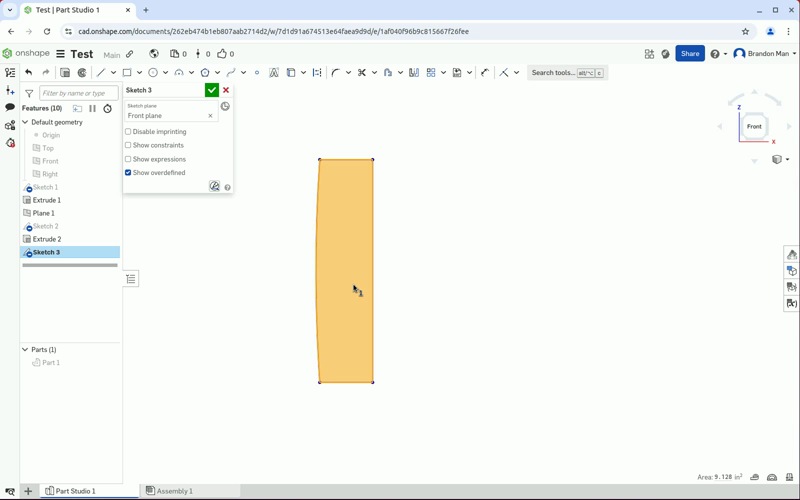
scroll(-6)
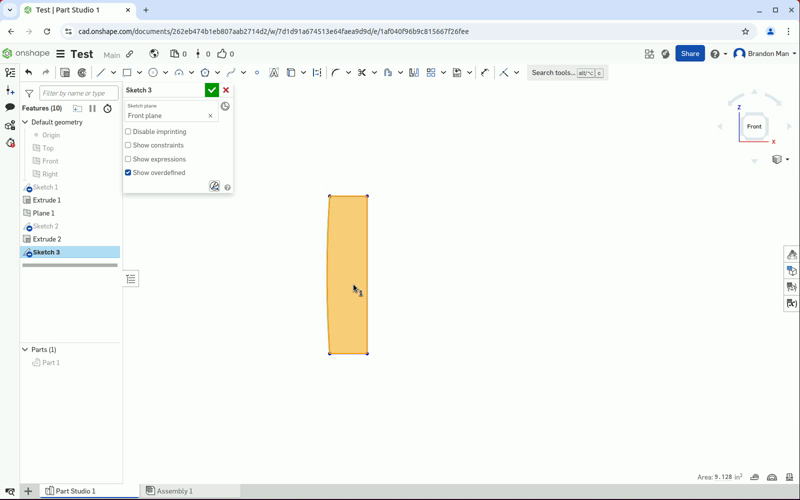
scroll(-6)
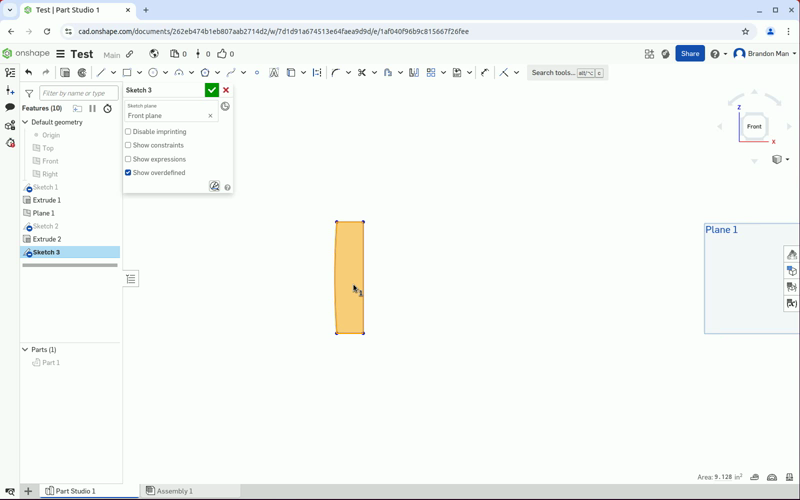
scroll(-6)
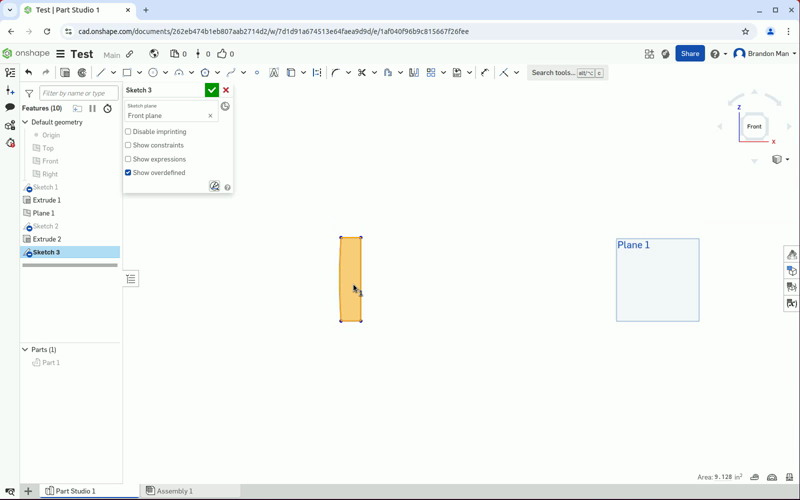
scroll(-6)
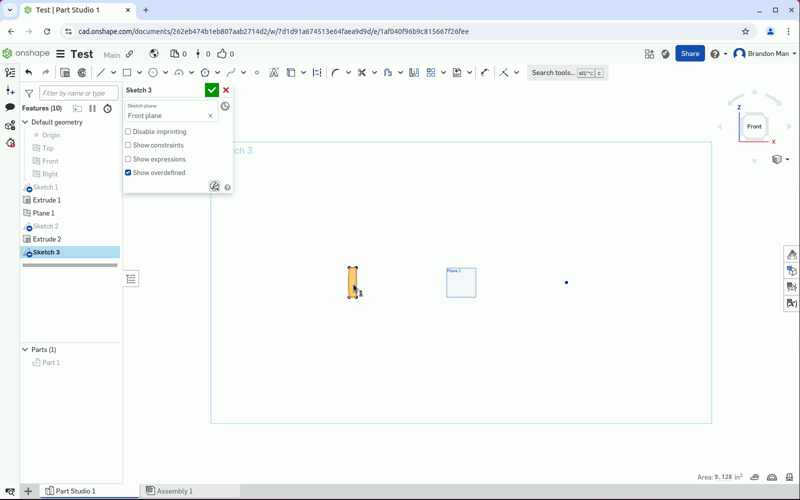
mouse_move(73, 352)
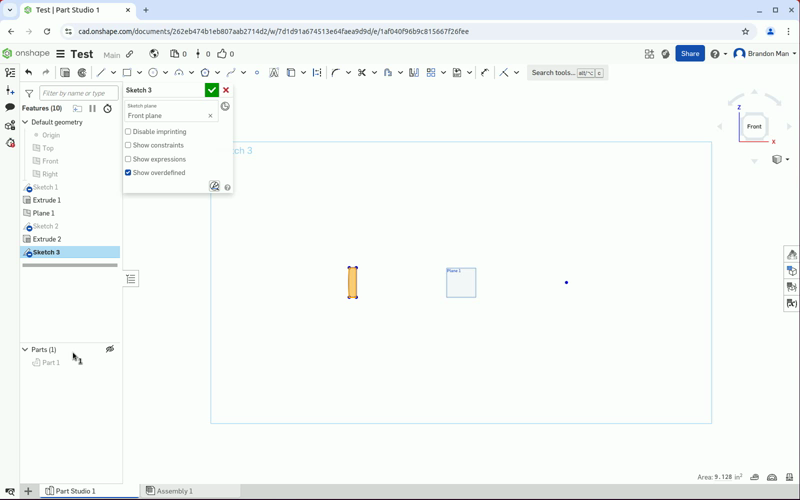
key(shift+y)
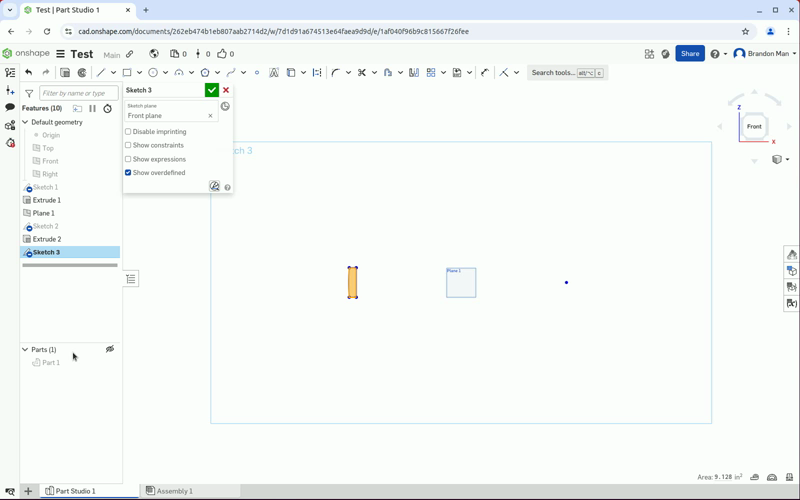
key(shift+e)
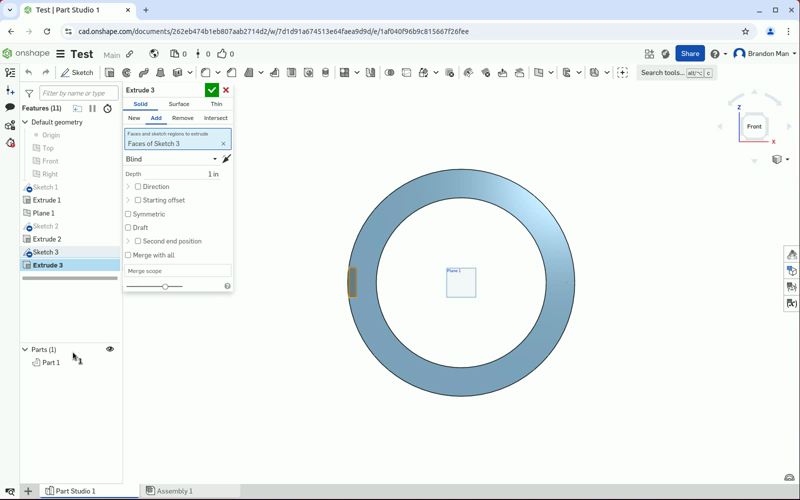
mouse_move(143, 106)
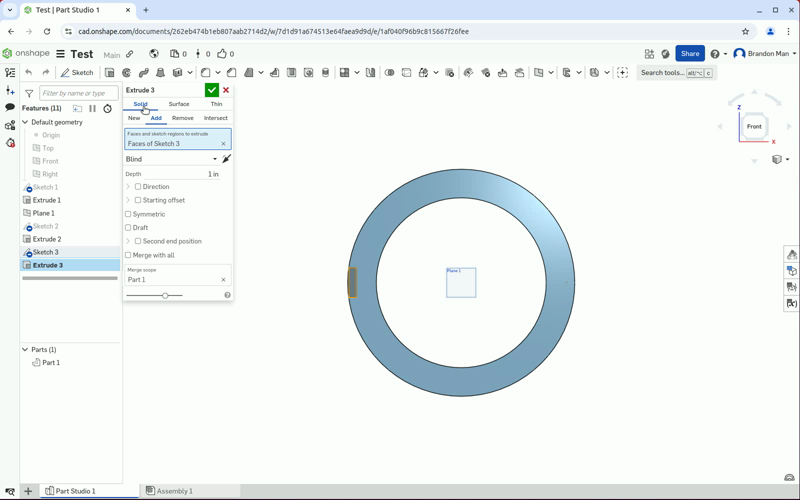
click(143, 106)
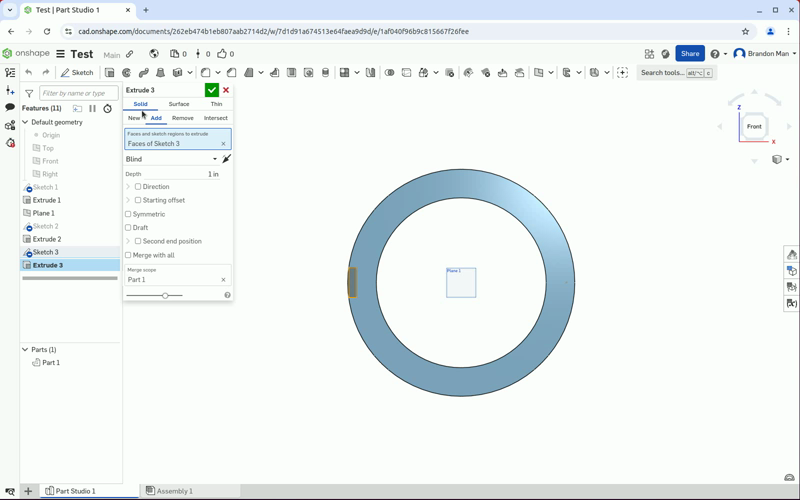
mouse_move(137, 120)
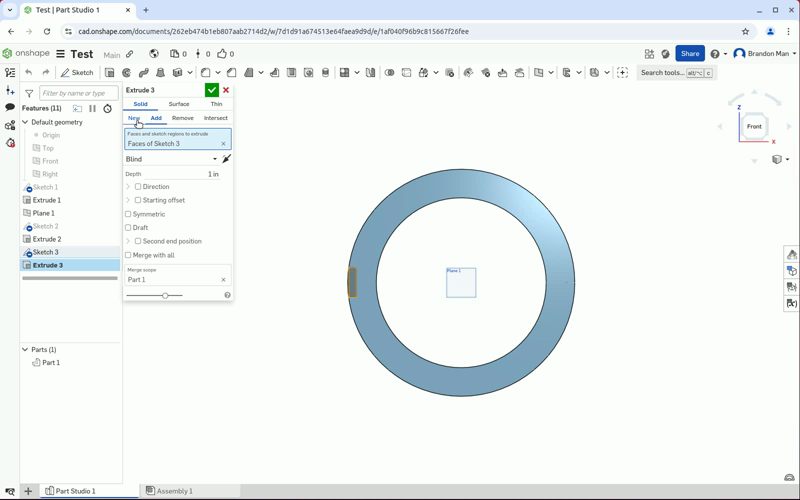
click(137, 120)
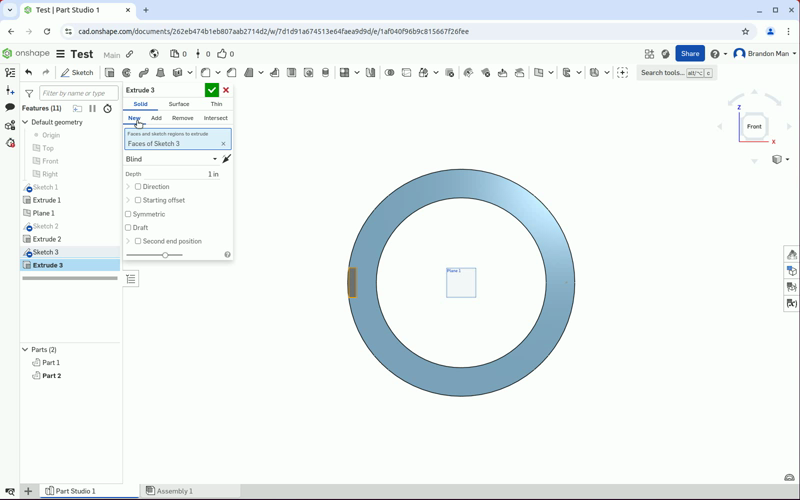
key(tab, 4)
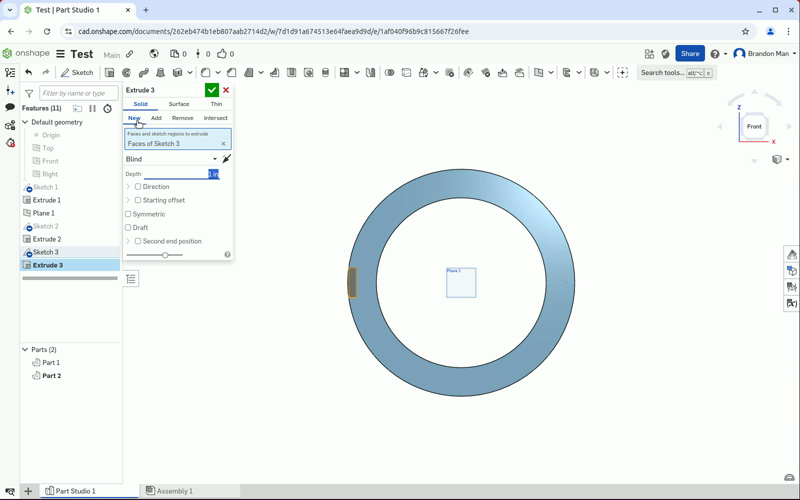
text(-4.333)
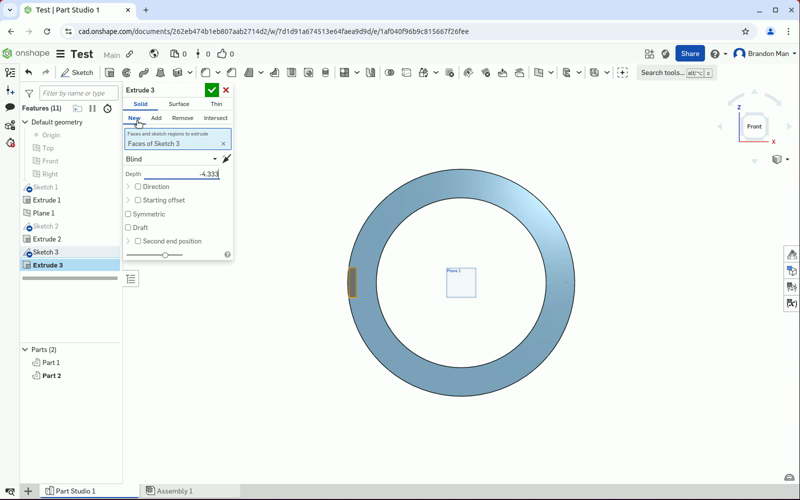
key(enter)
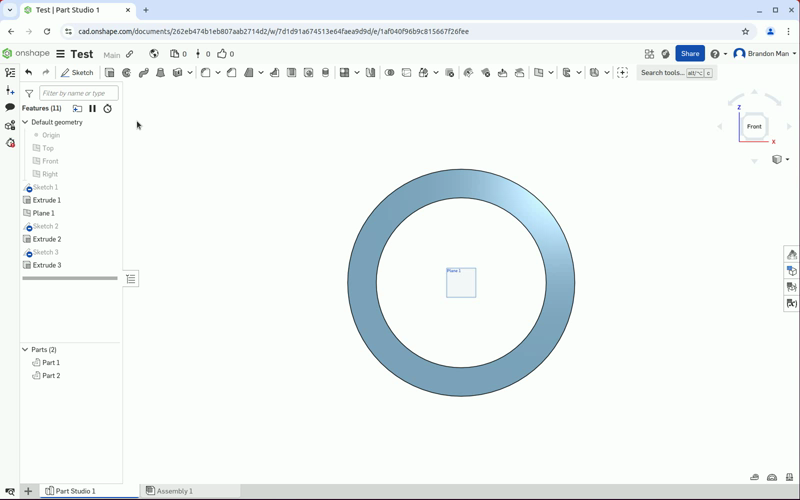
key(shift+h)
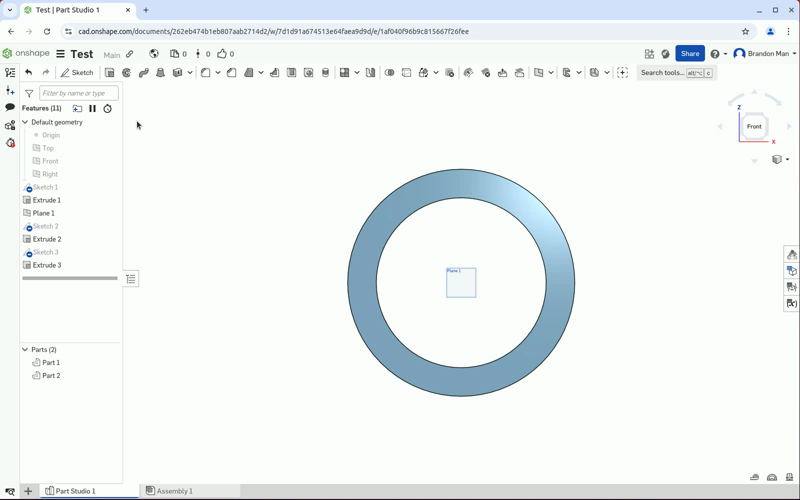
key(shift+h)
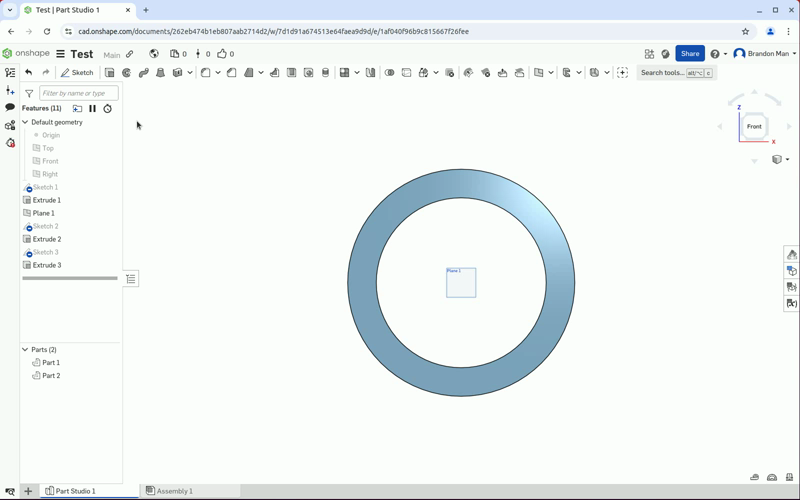
mouse_move(73, 189)
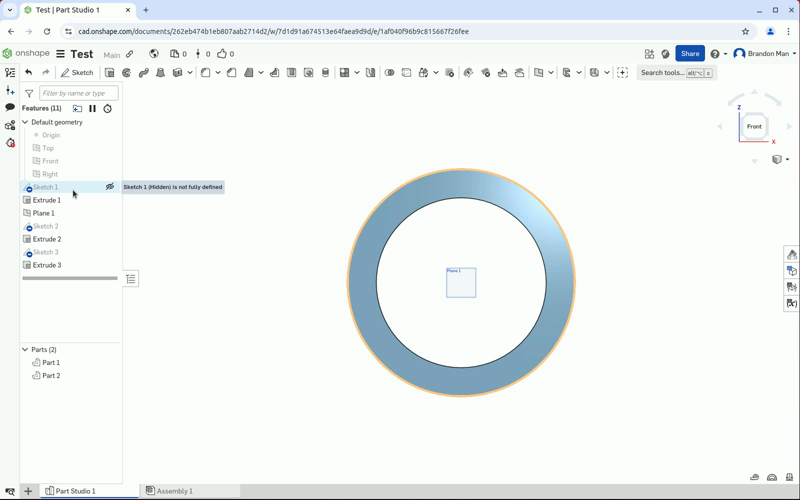
click(73, 189)
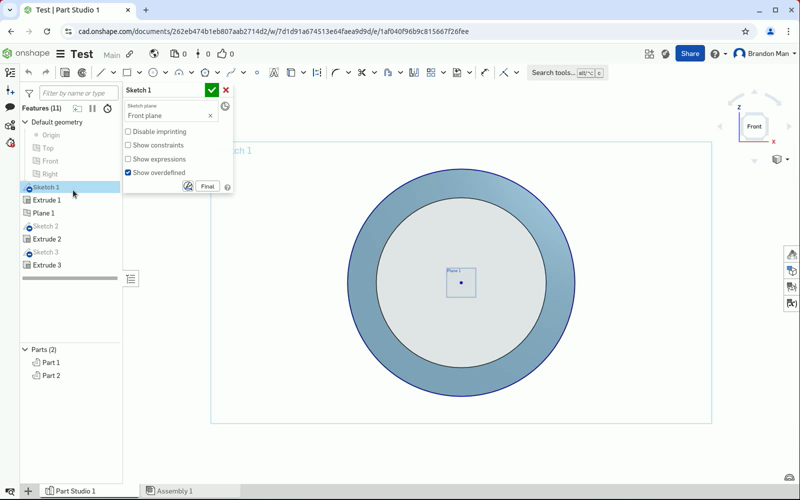
mouse_move(229, 92)
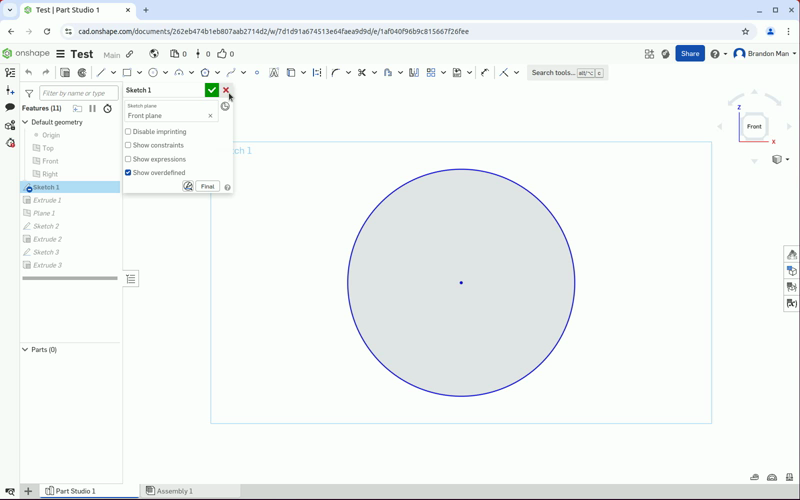
click(229, 92)
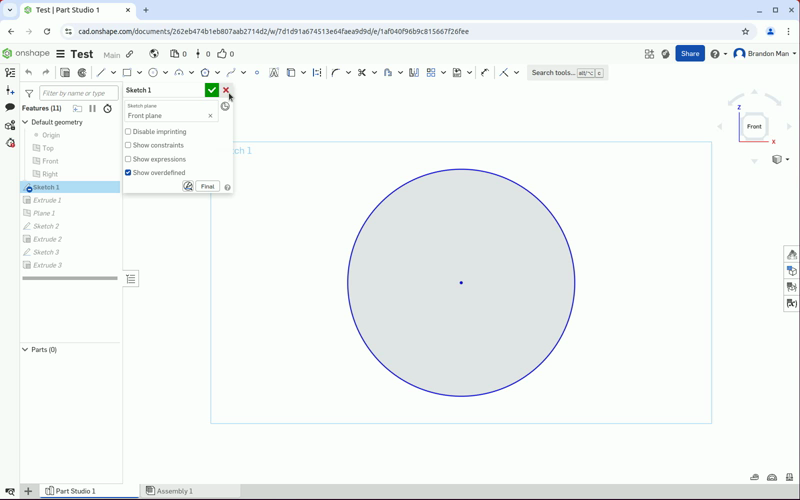
key(shift+s)
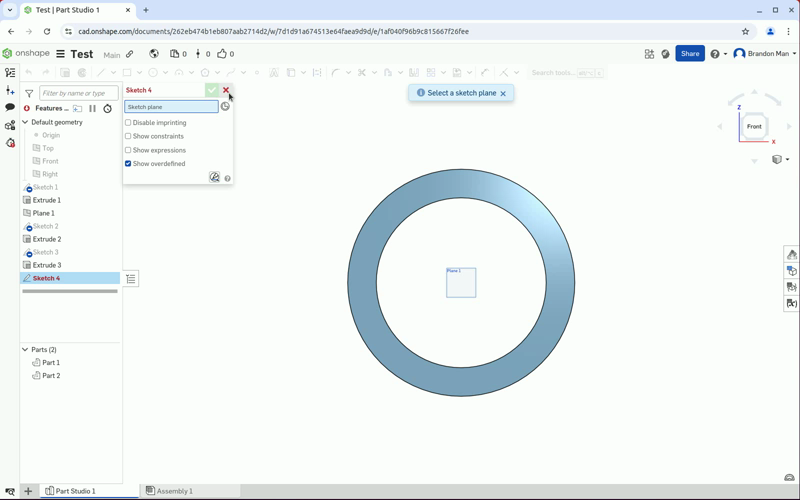
mouse_move(73, 163)
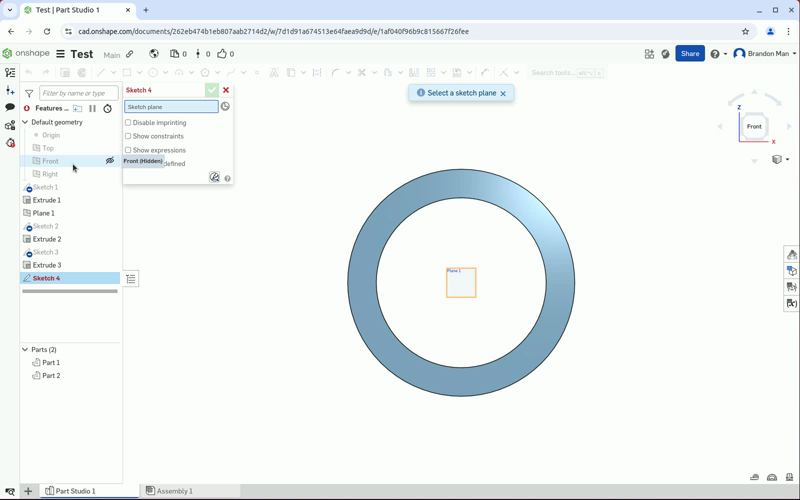
click(73, 163)
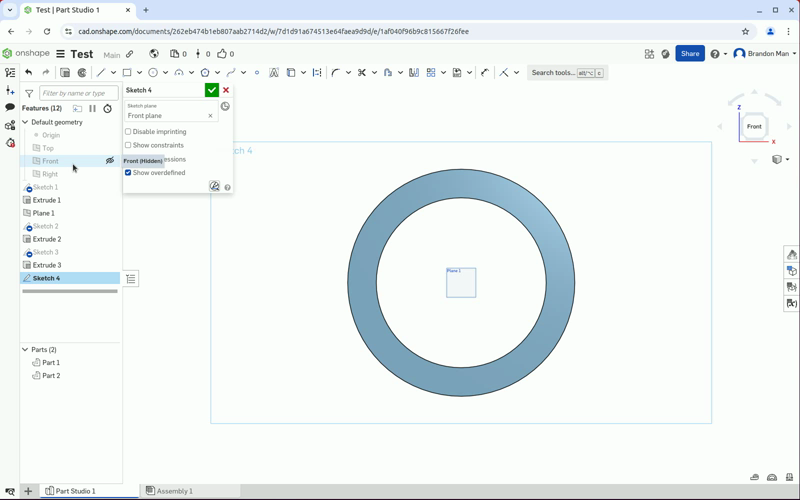
mouse_move(73, 352)
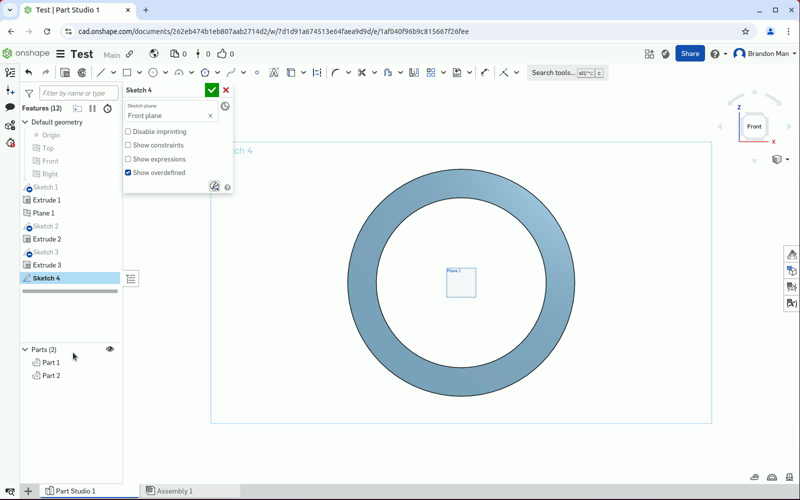
key(y)
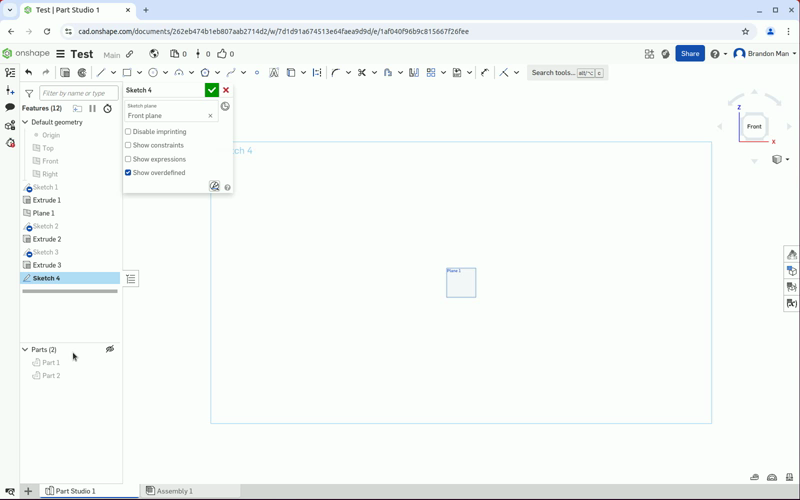
key(a)
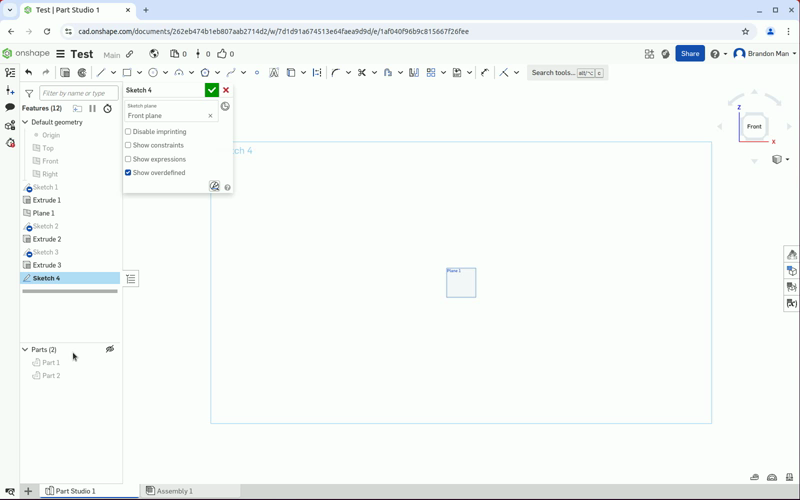
key_down(shift)
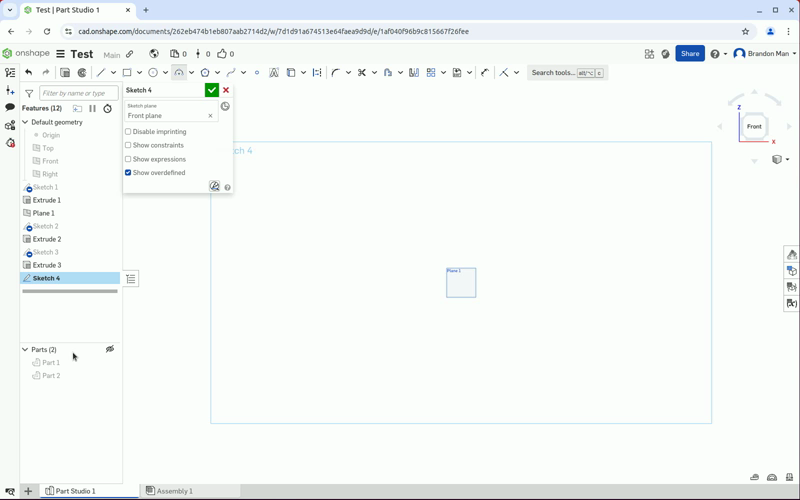
mouse_move(446, 394)
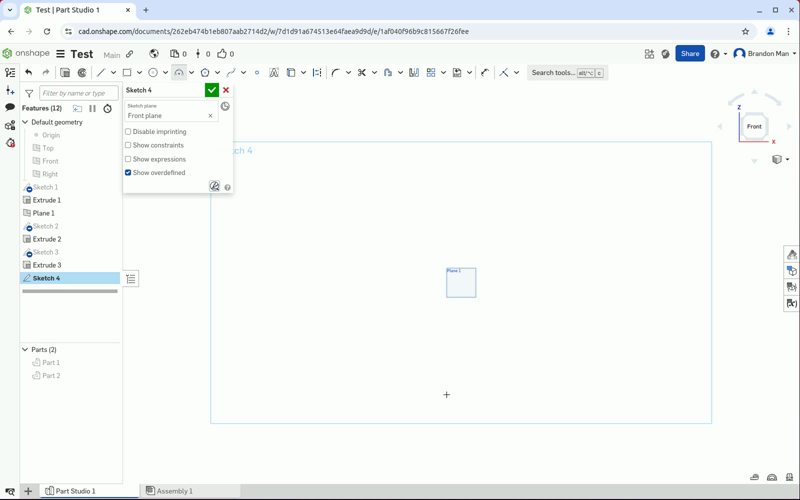
click(446, 394)
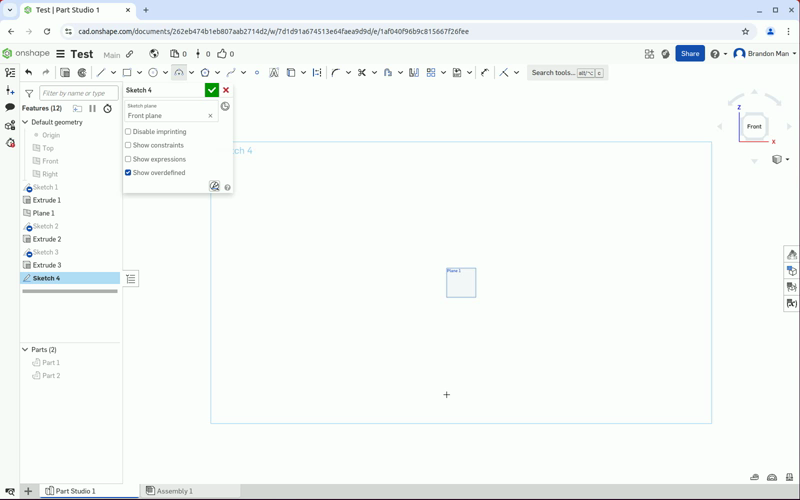
key_up(shift)
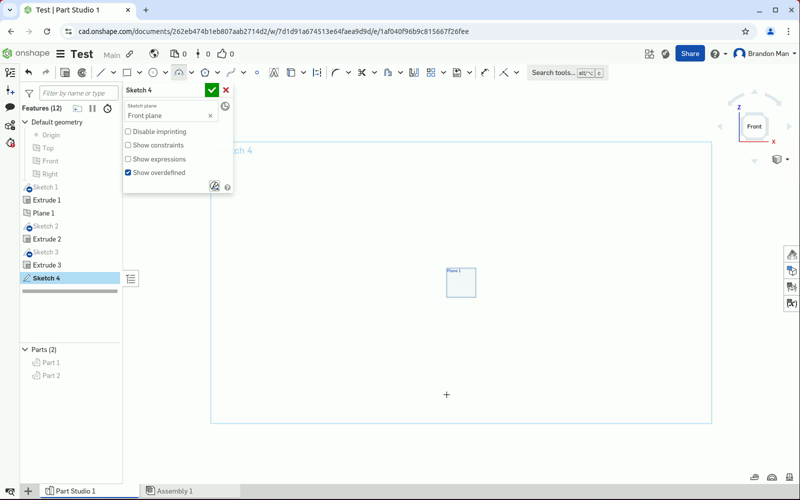
key_down(shift)
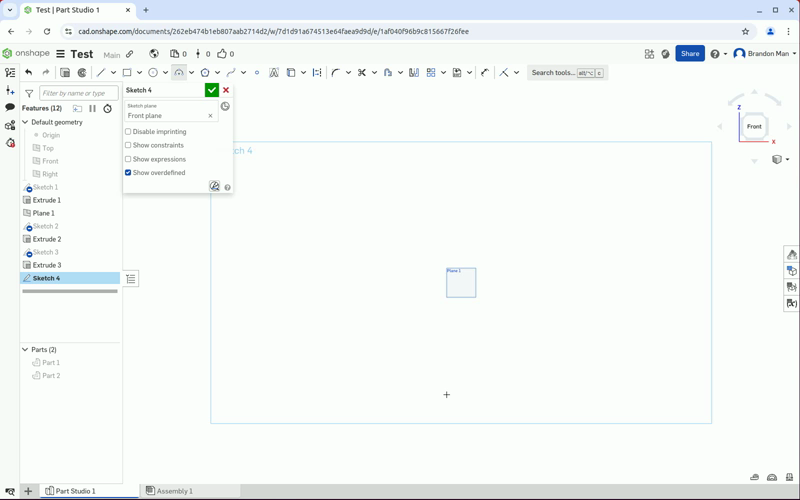
mouse_move(475, 394)
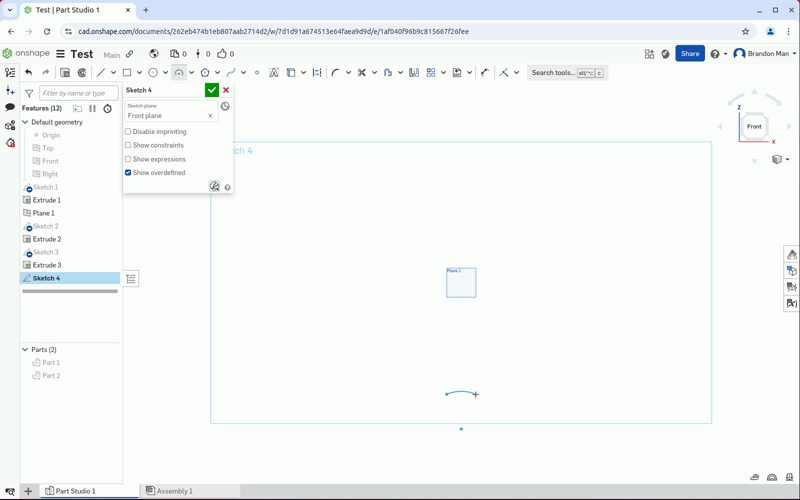
click(475, 394)
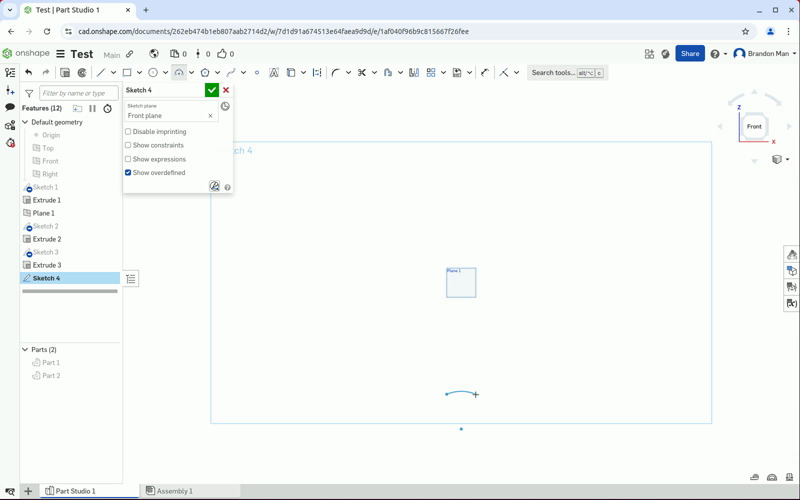
mouse_move(461, 395)
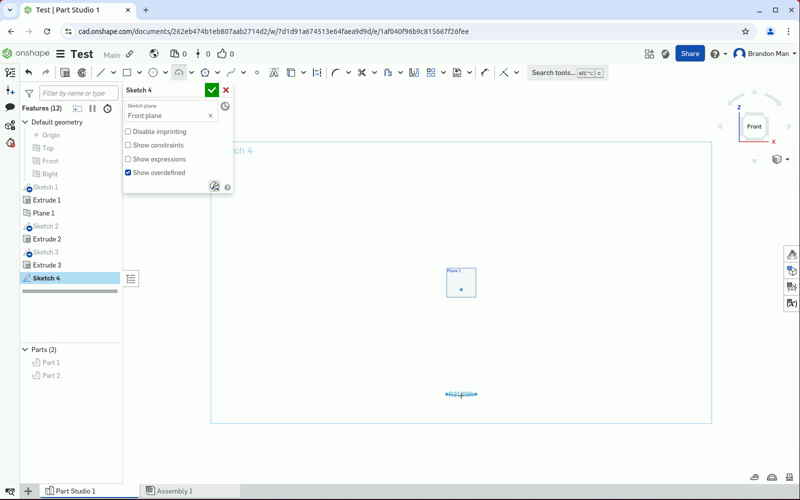
click(461, 395)
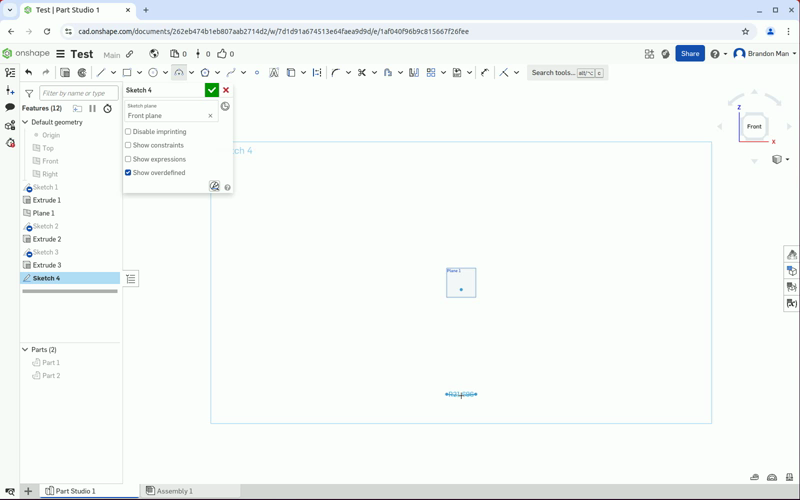
key_up(shift)
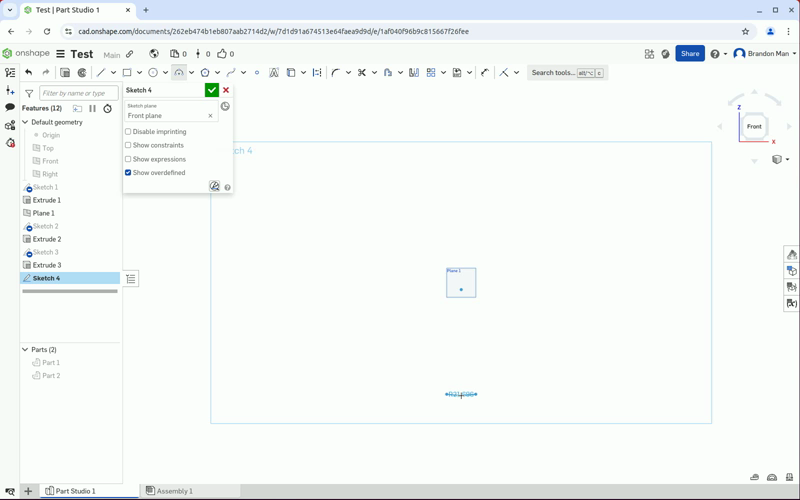
key(esc)
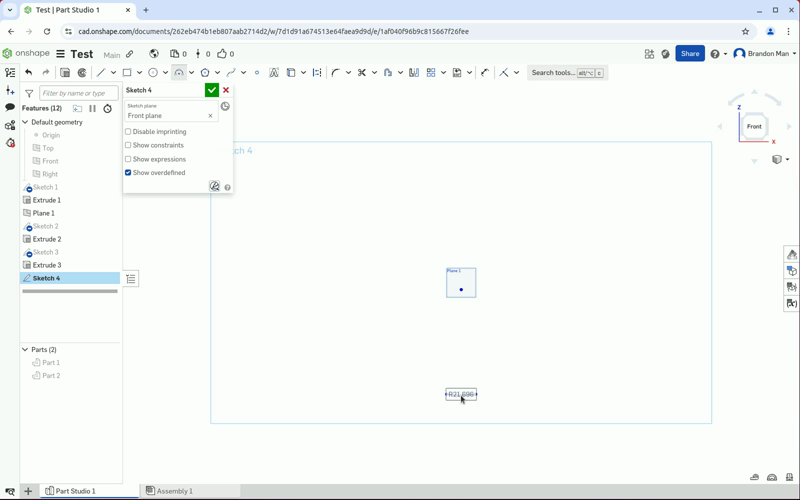
key(l)
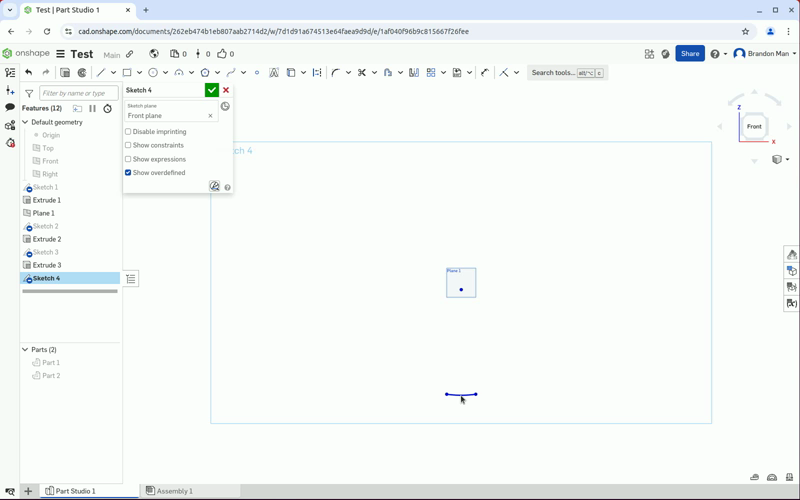
mouse_move(475, 394)
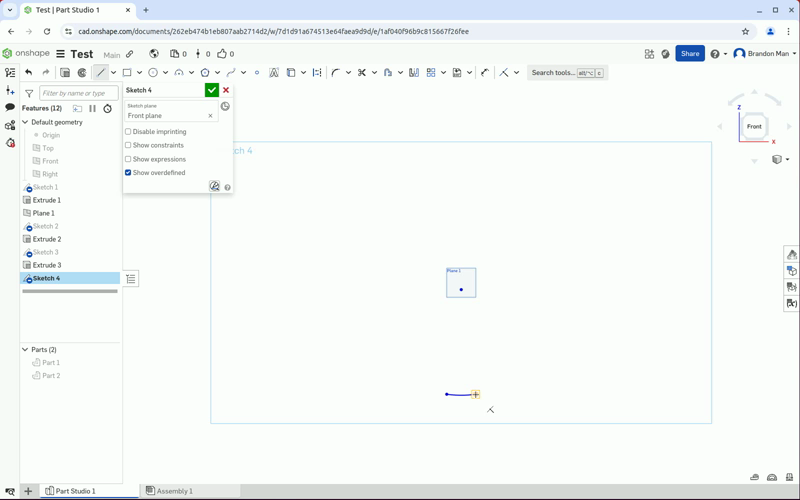
click(475, 394)
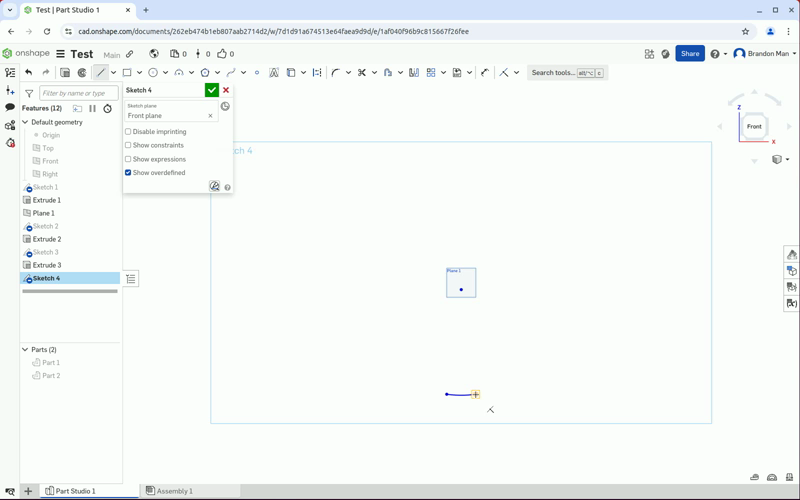
key_down(shift)
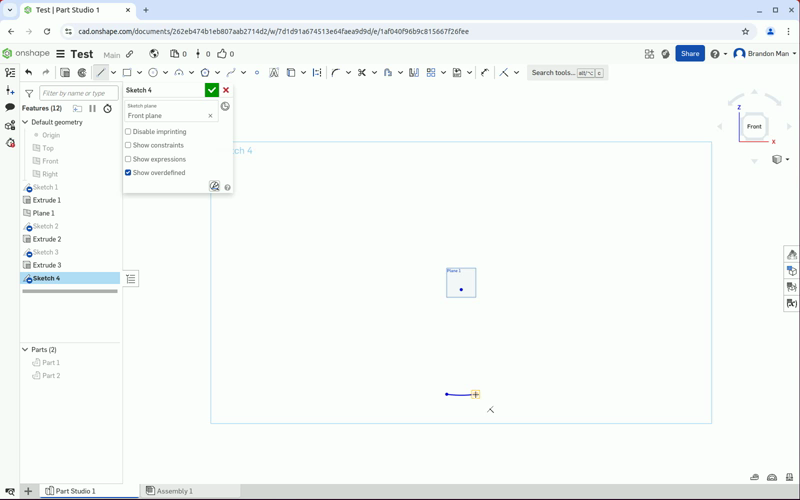
mouse_move(505, 394)
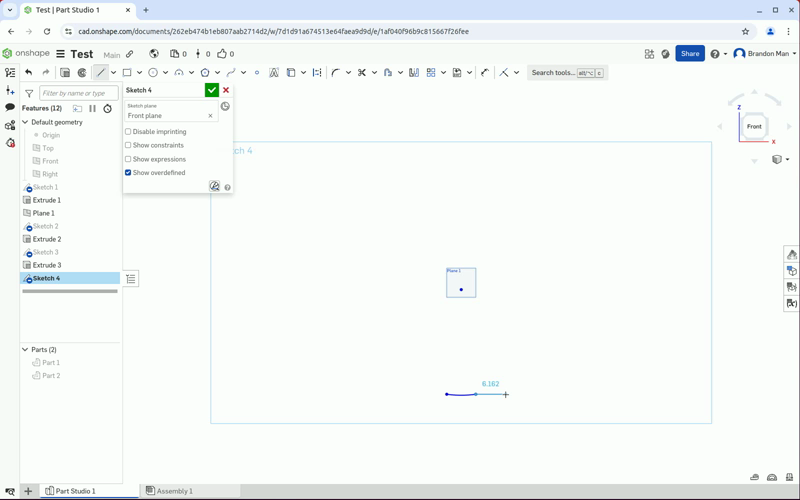
mouse_move(475, 387)
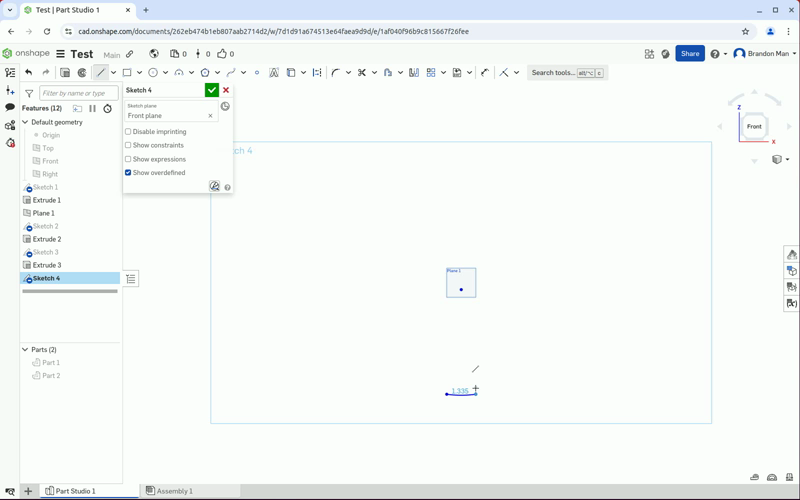
scroll(6)
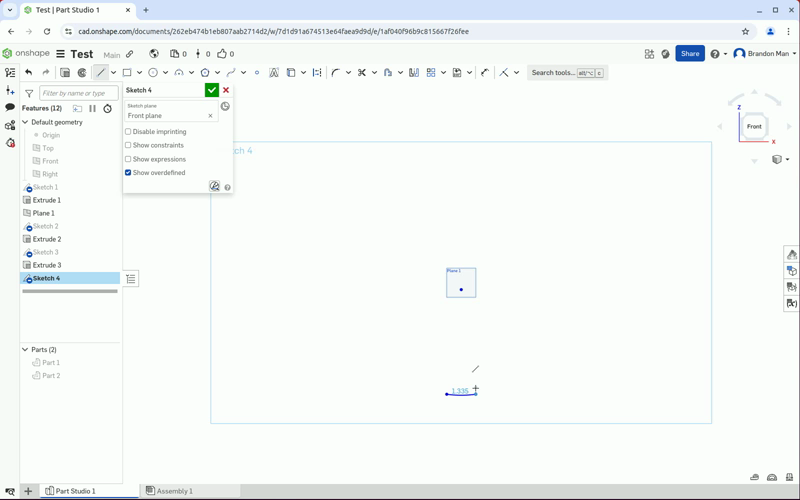
scroll(6)
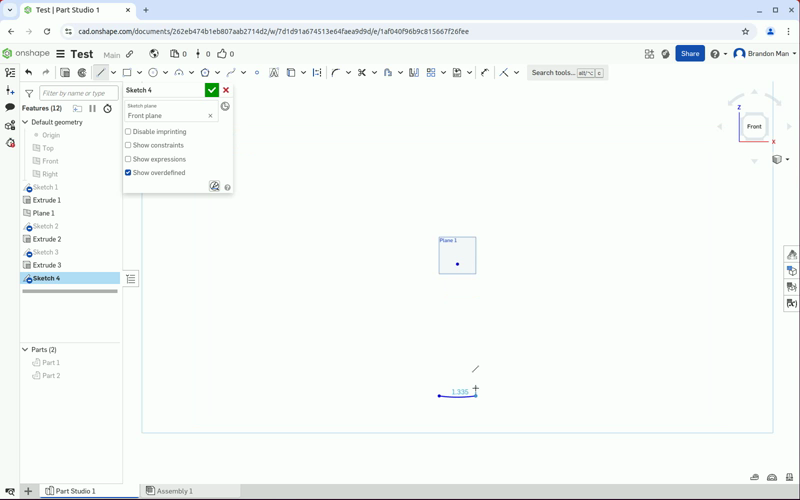
scroll(6)
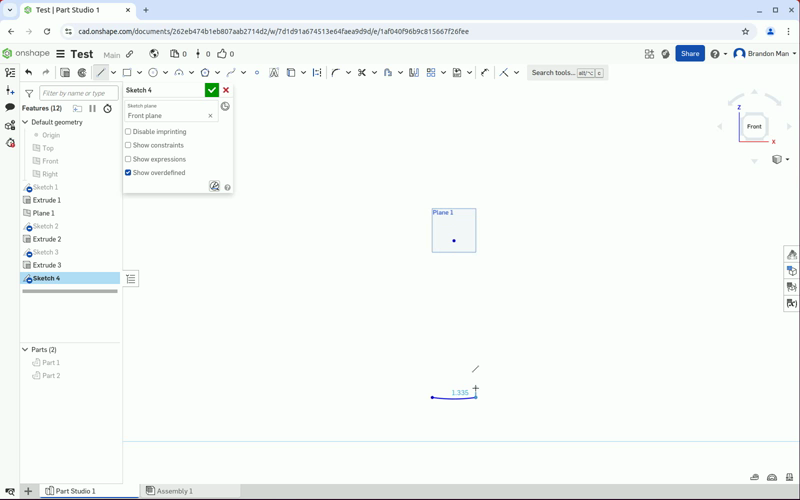
scroll(6)
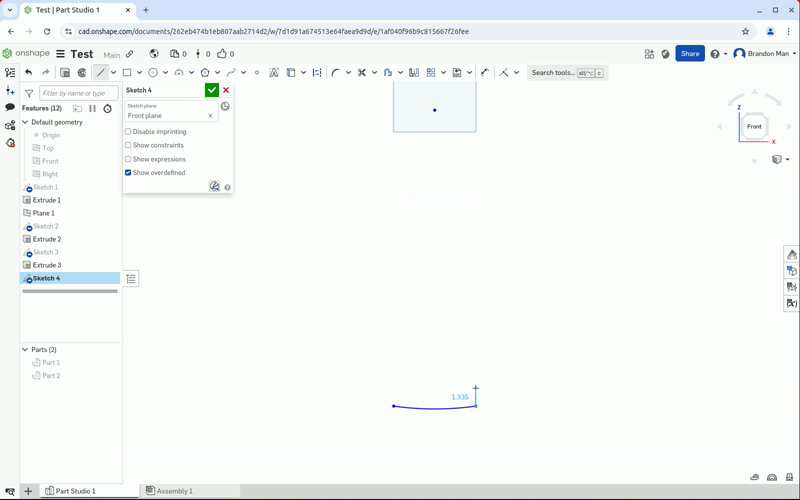
scroll(6)
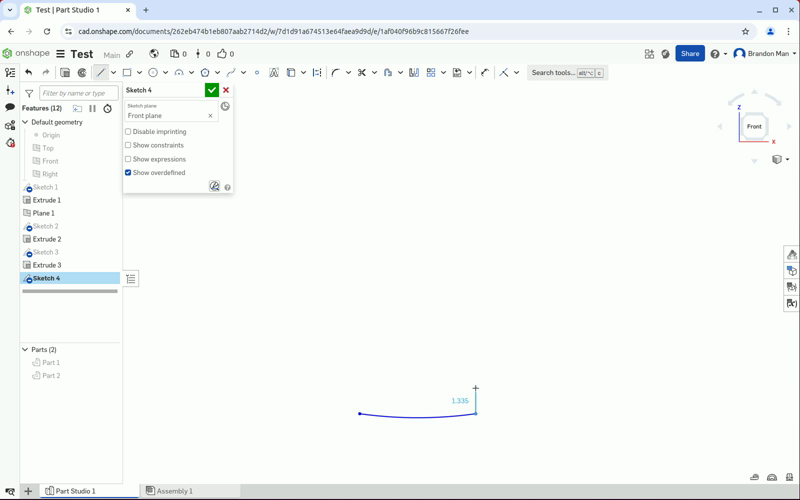
scroll(6)
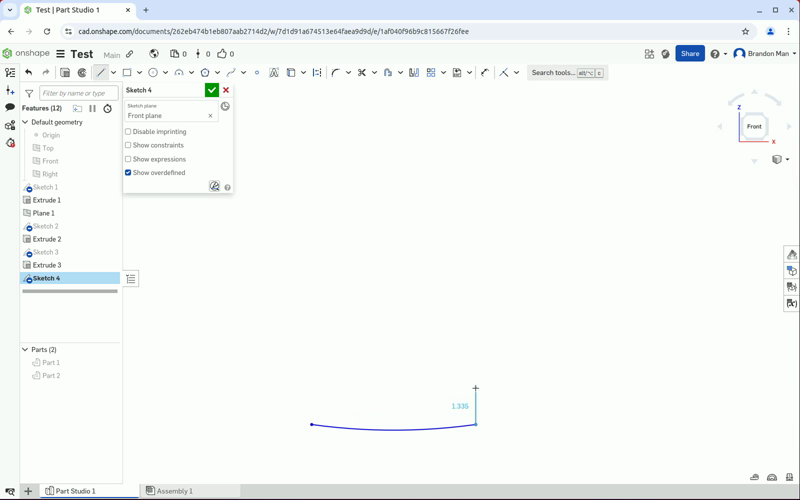
scroll(6)
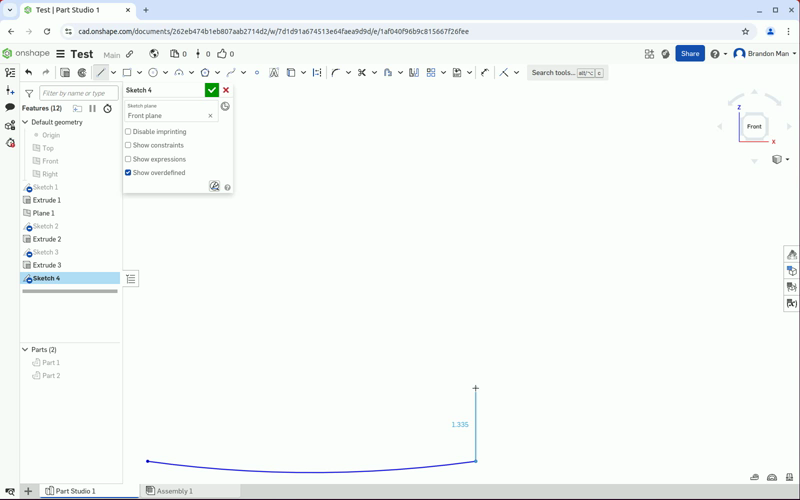
click(475, 387)
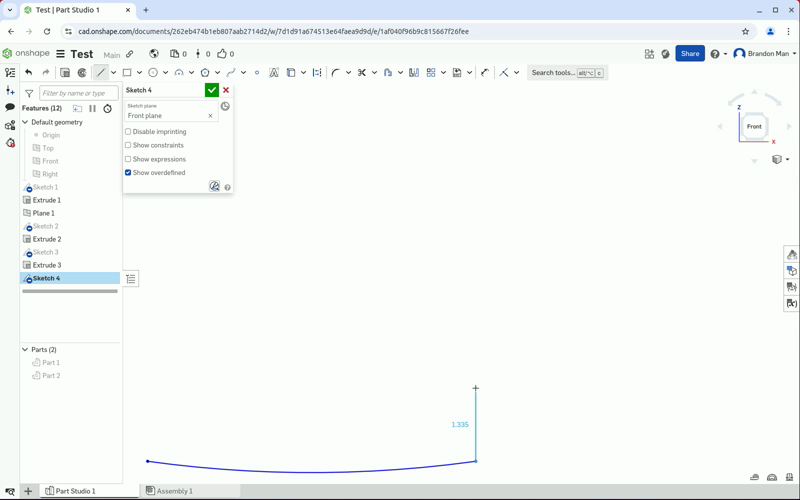
scroll(-6)
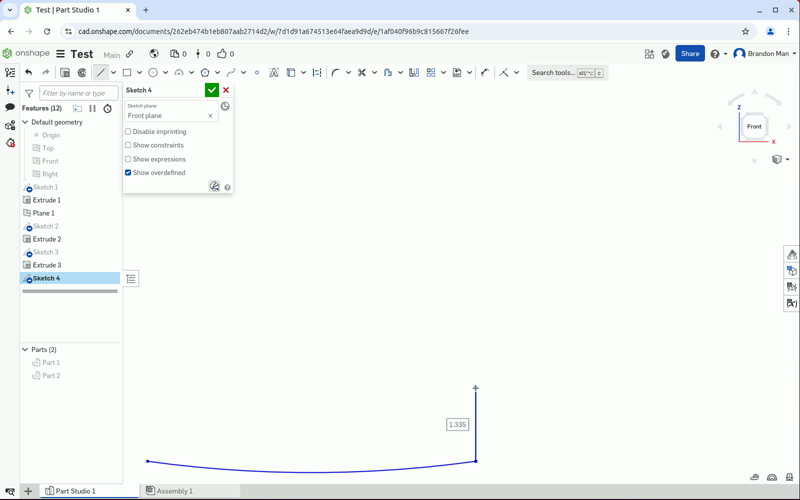
scroll(-6)
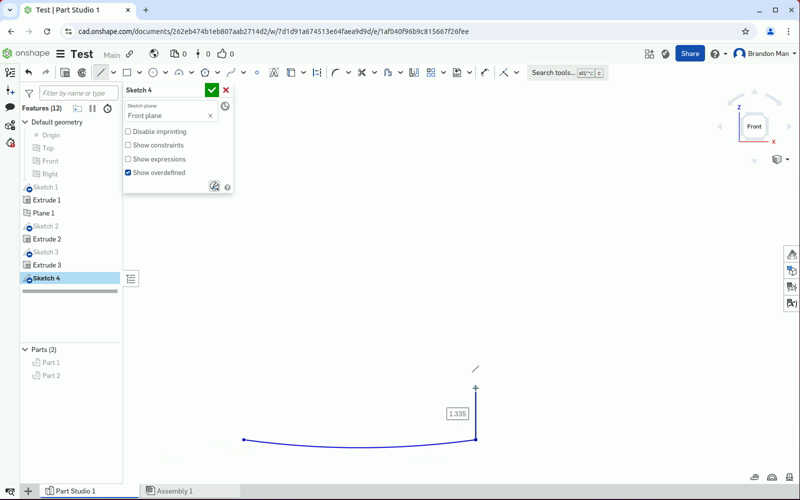
scroll(-6)
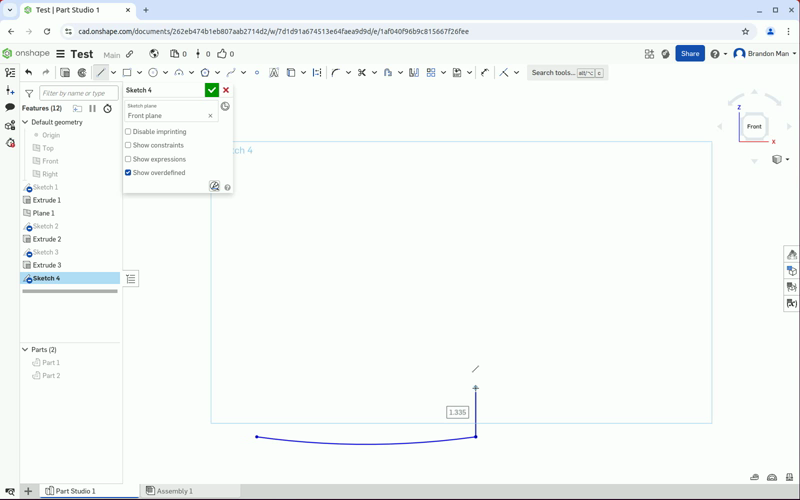
scroll(-6)
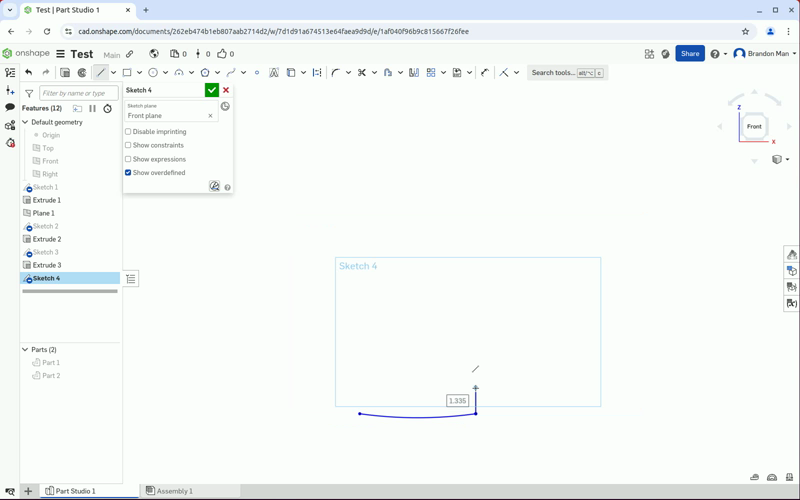
scroll(-6)
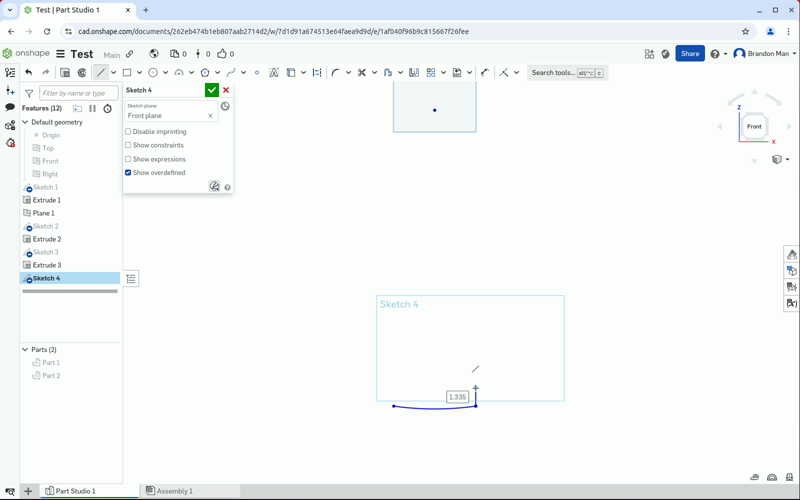
scroll(-6)
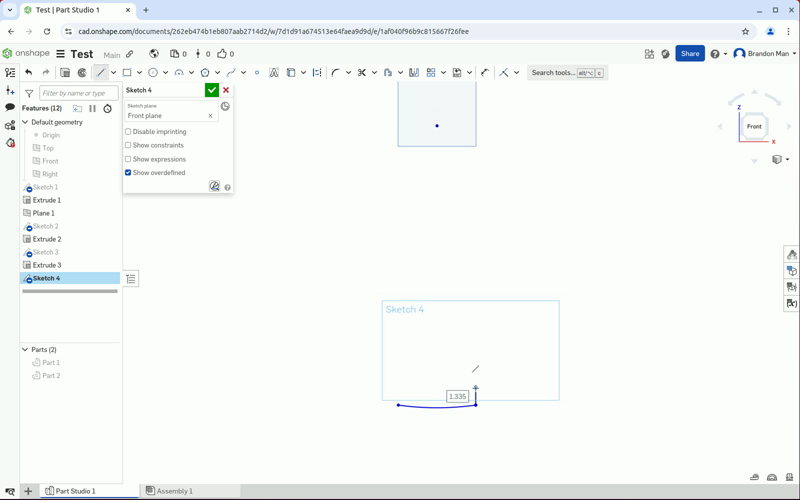
scroll(-6)
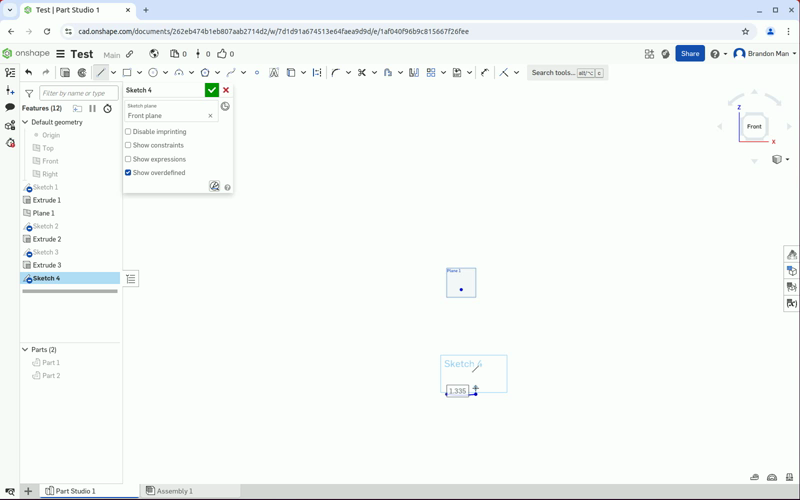
key_up(shift)
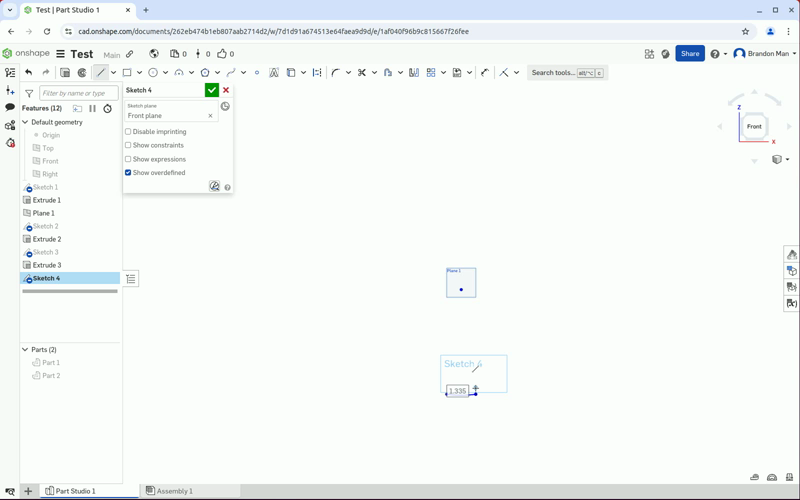
key_down(shift)
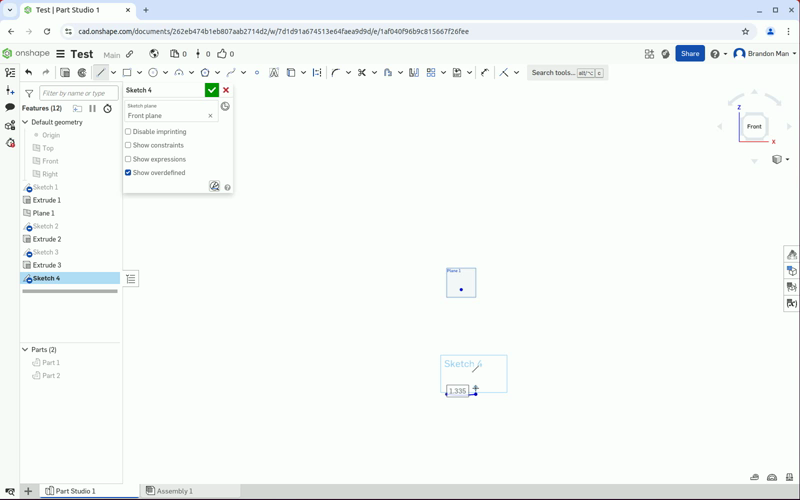
mouse_move(505, 387)
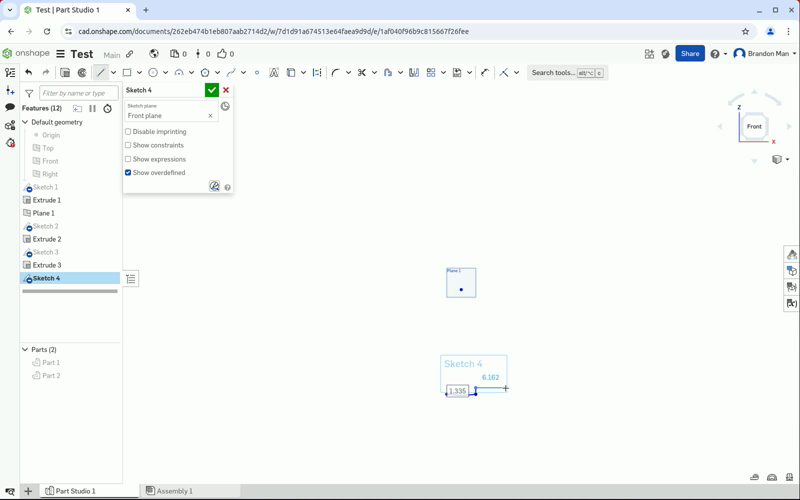
mouse_move(446, 387)
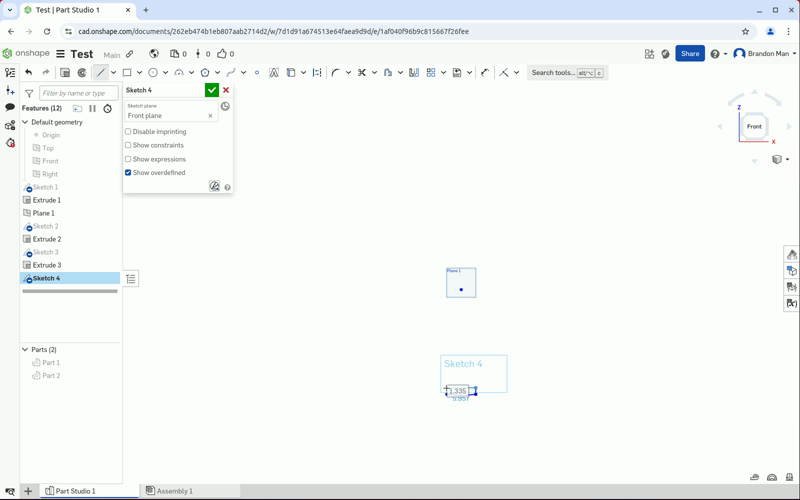
click(446, 387)
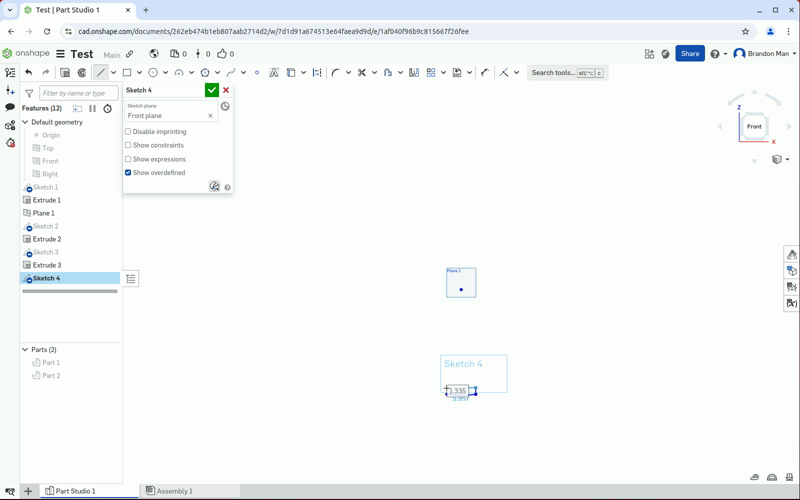
key_up(shift)
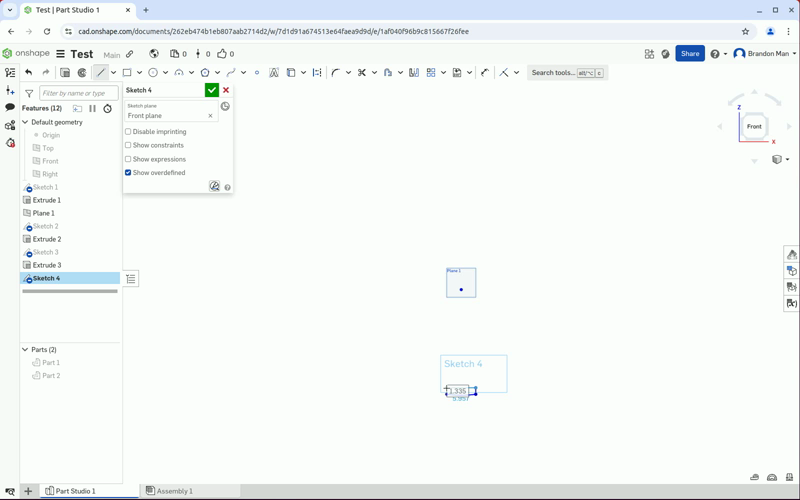
mouse_move(476, 387)
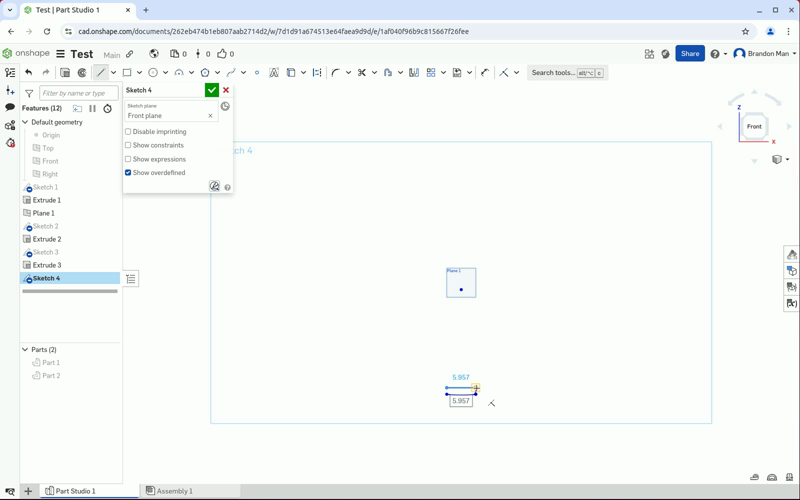
key_down(shift)
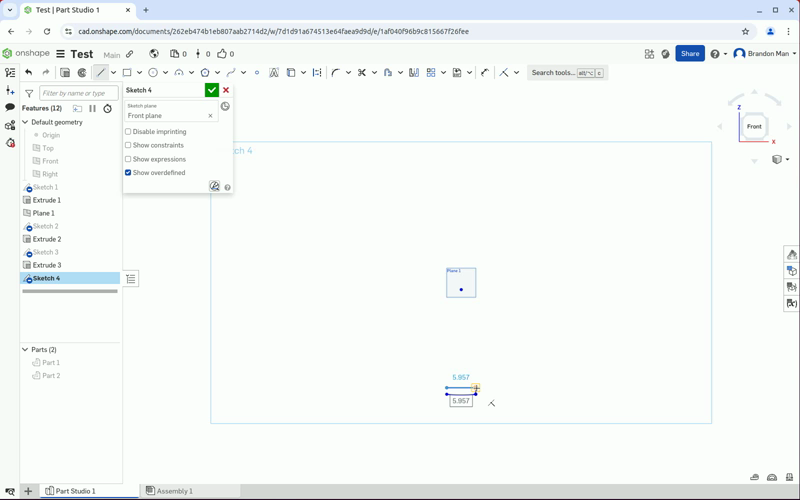
mouse_move(446, 394)
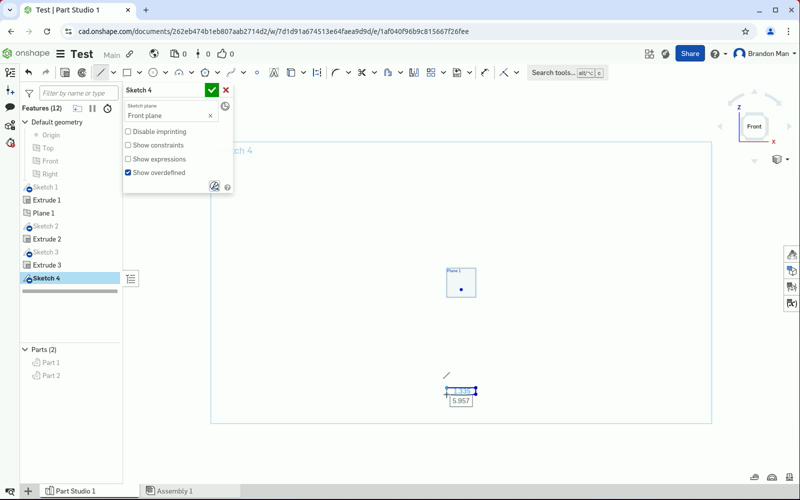
scroll(6)
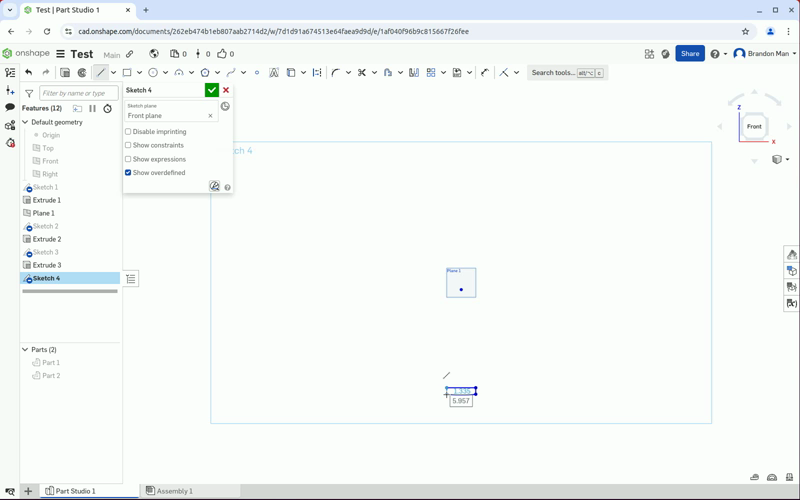
scroll(6)
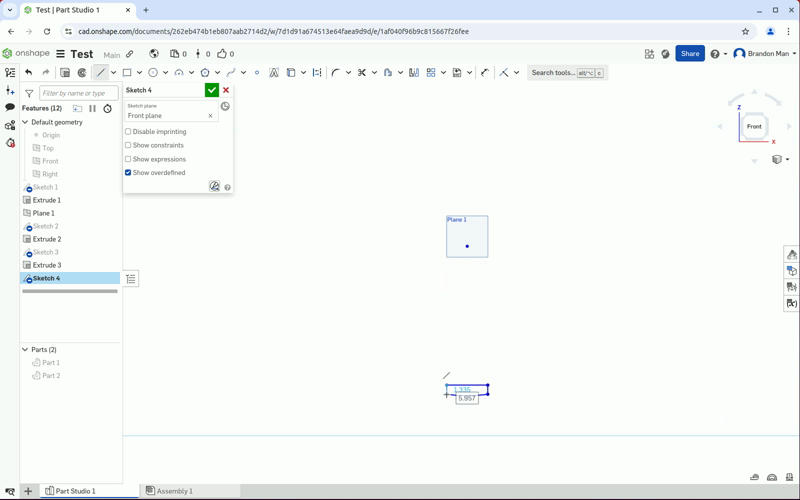
scroll(6)
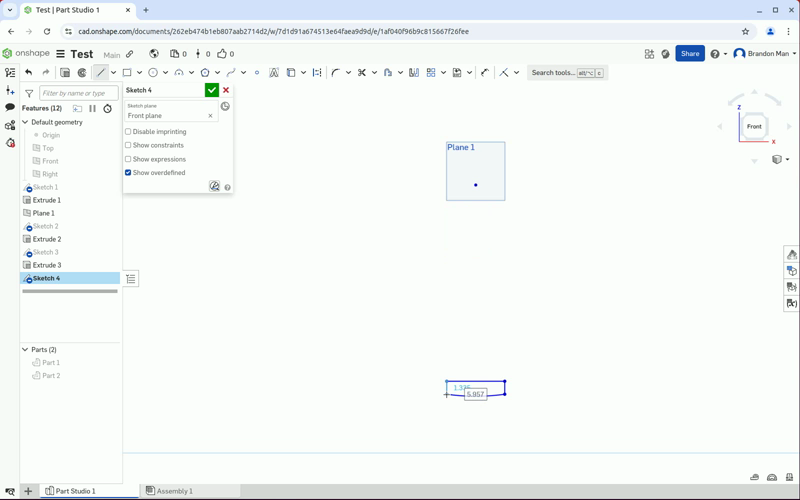
scroll(6)
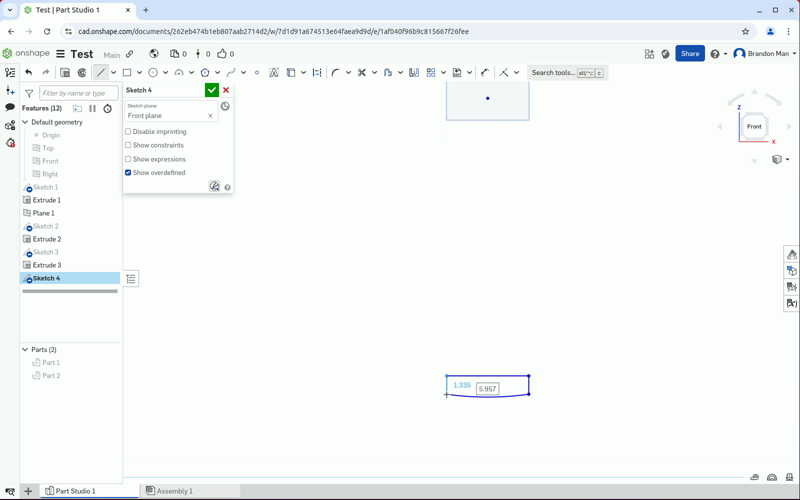
scroll(6)
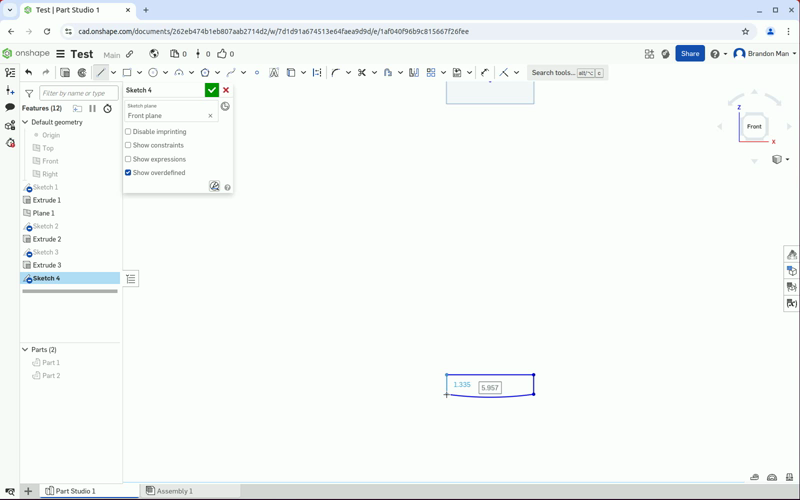
scroll(6)
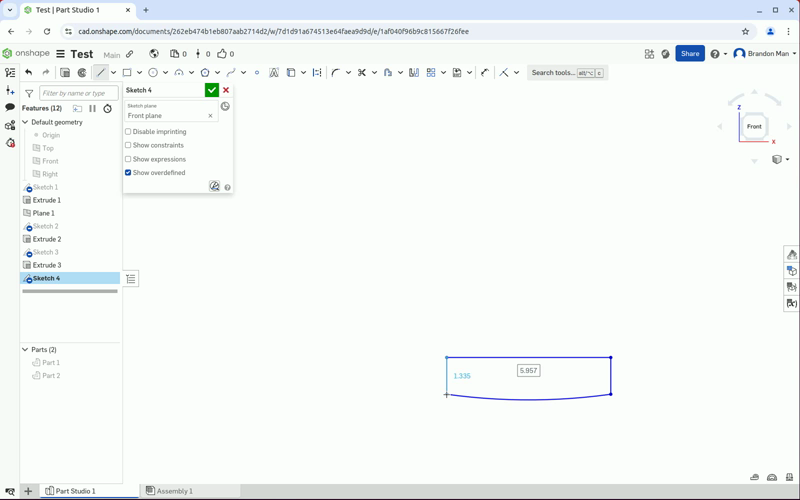
scroll(6)
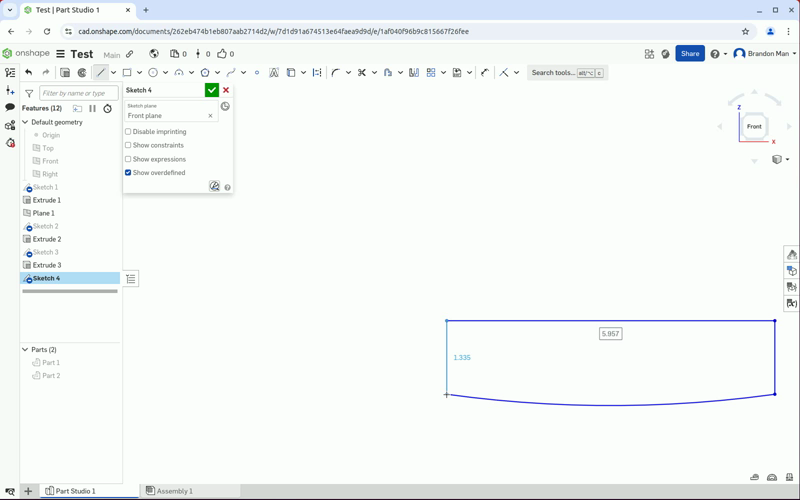
key_up(shift)
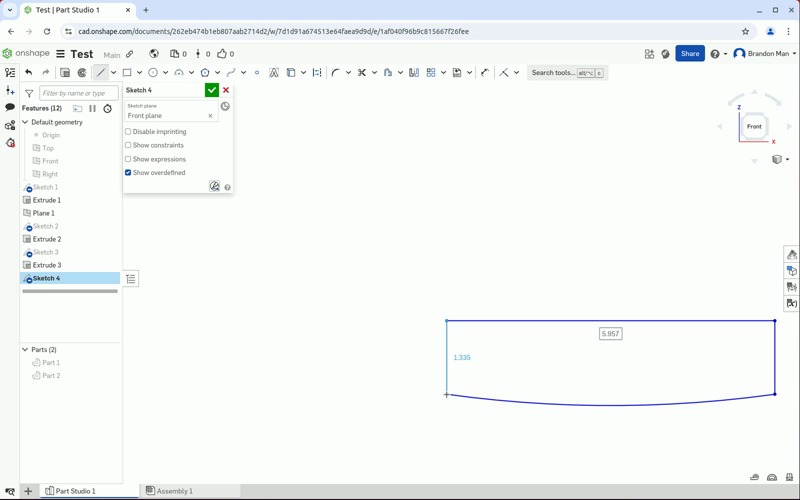
click(446, 394)
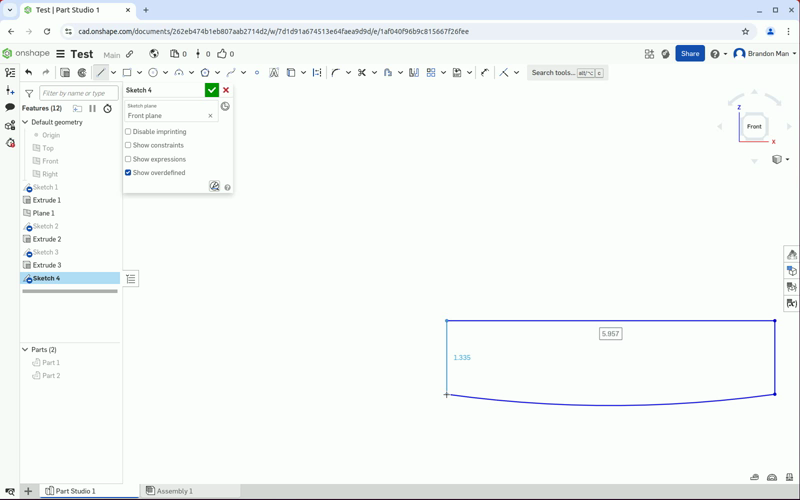
scroll(-6)
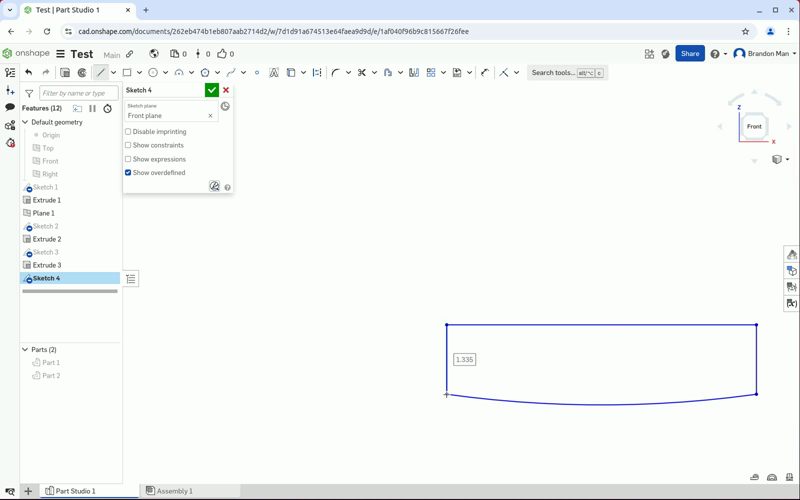
scroll(-6)
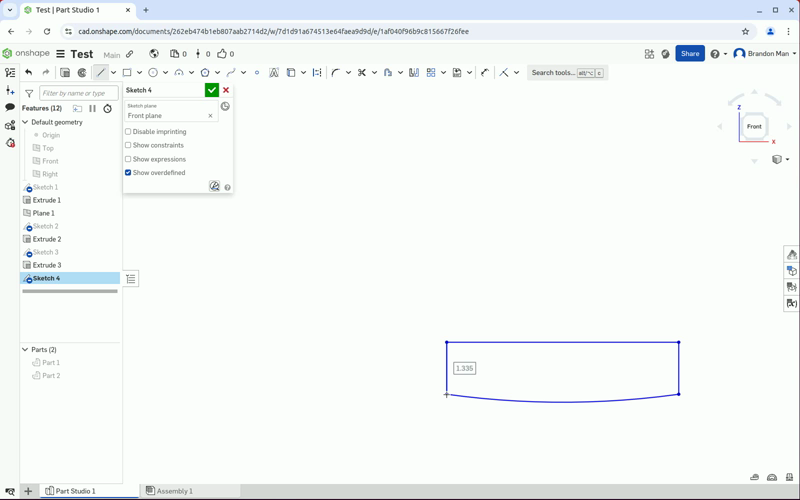
scroll(-6)
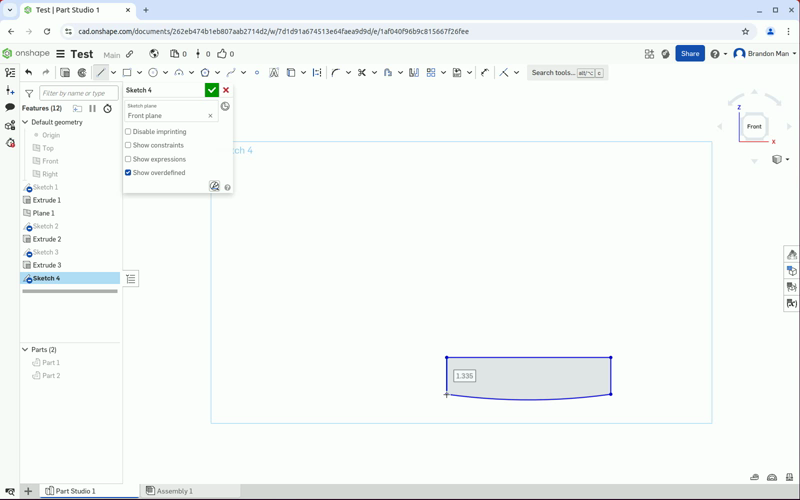
scroll(-6)
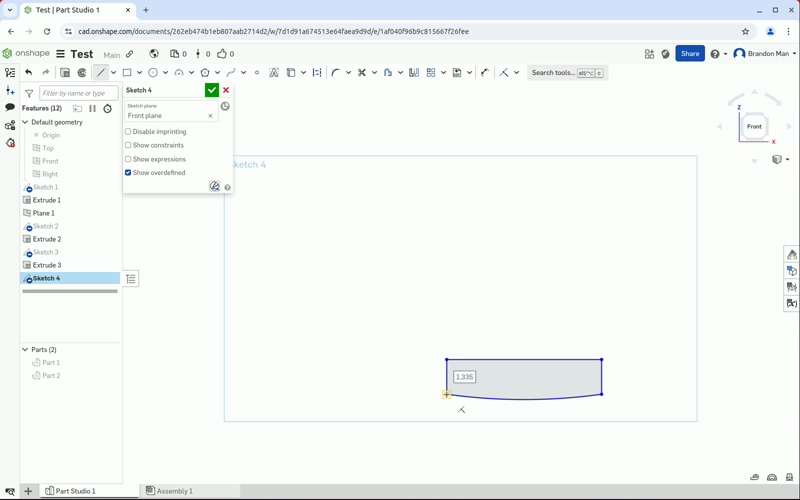
scroll(-6)
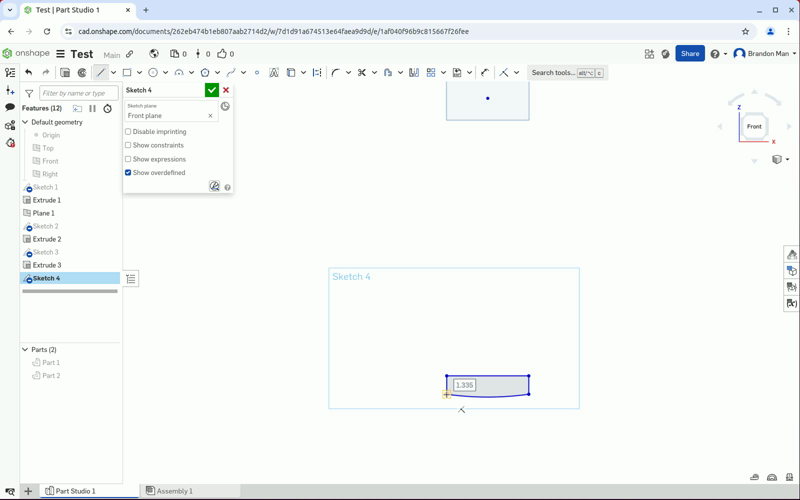
scroll(-6)
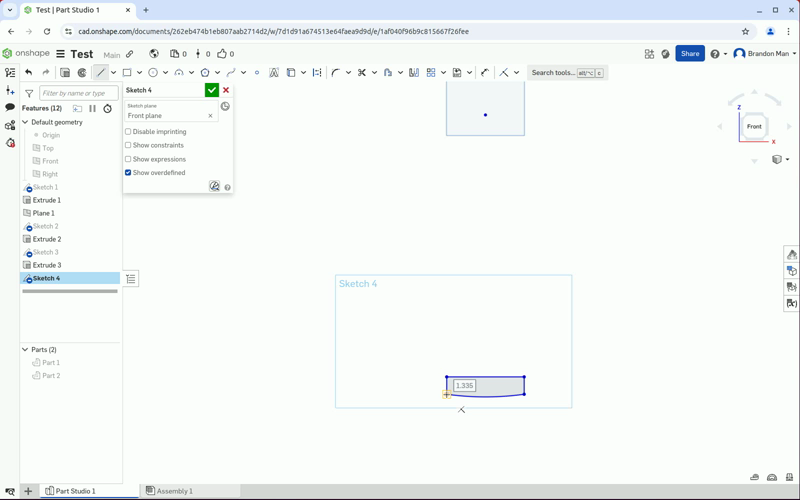
scroll(-6)
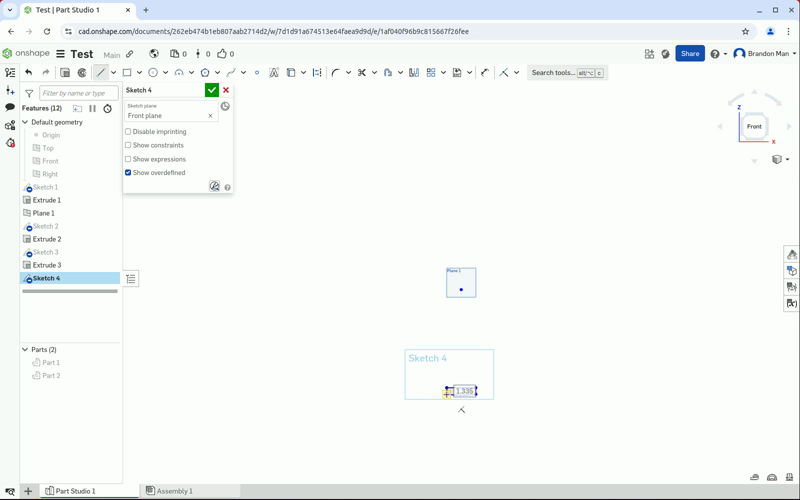
key(esc)
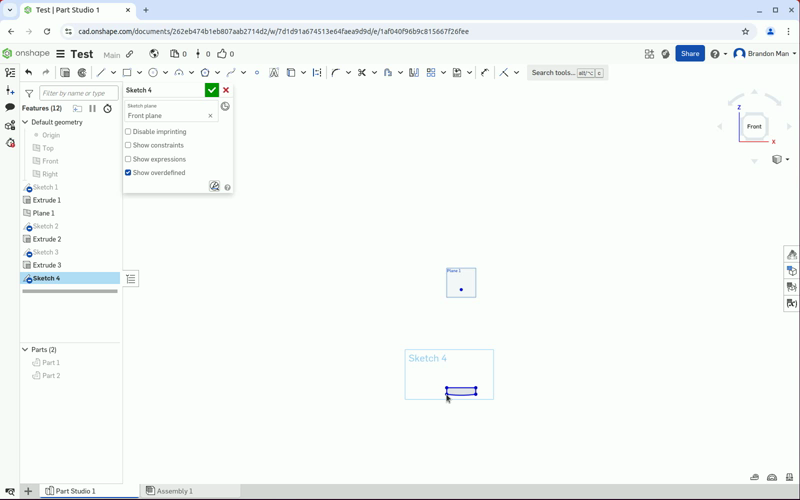
mouse_move(449, 390)
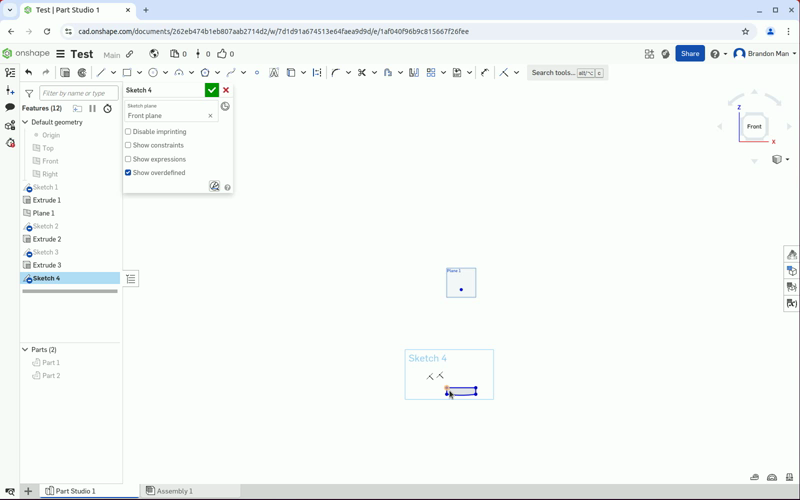
scroll(6)
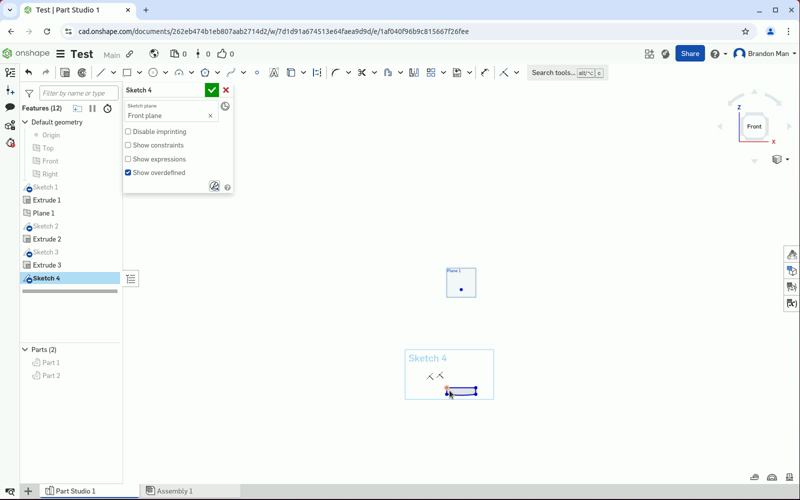
scroll(6)
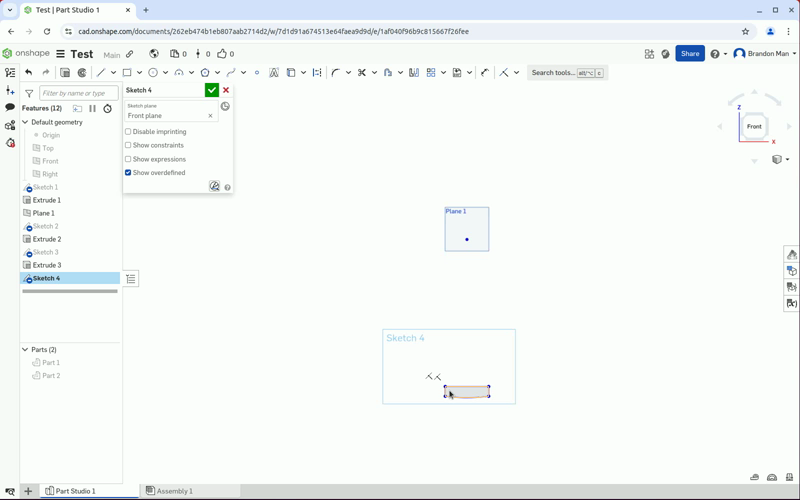
scroll(6)
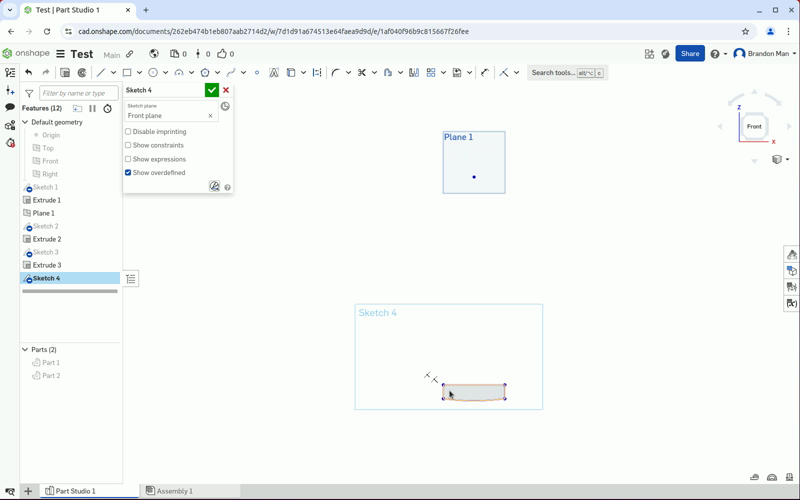
scroll(6)
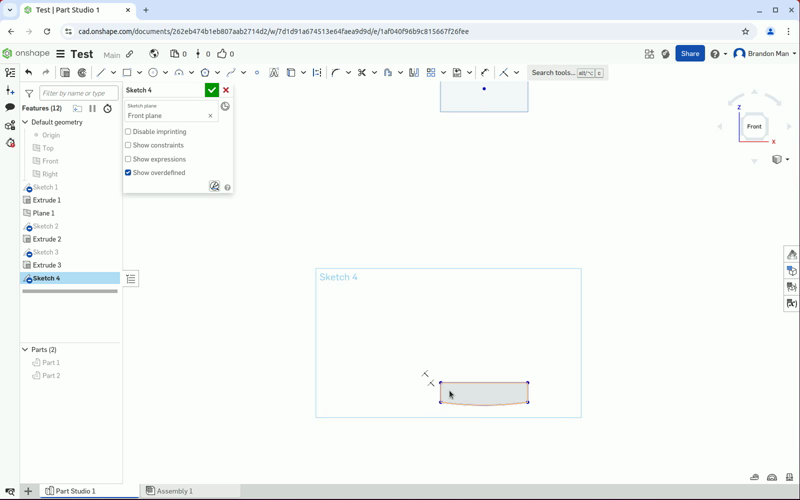
scroll(6)
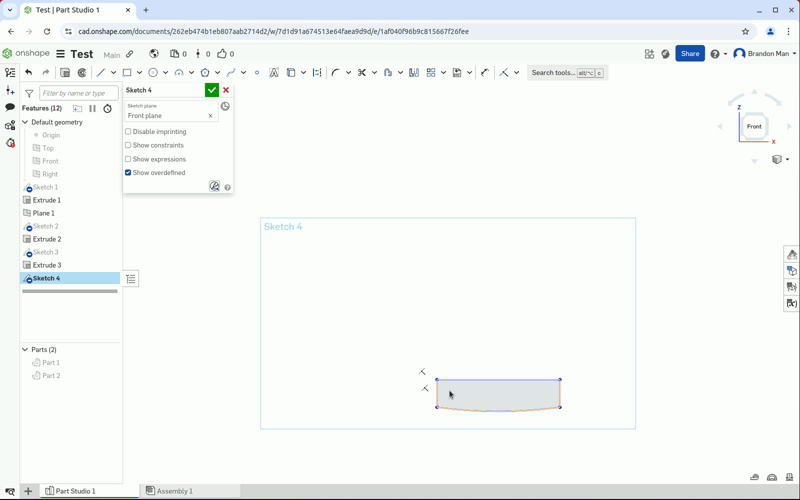
scroll(6)
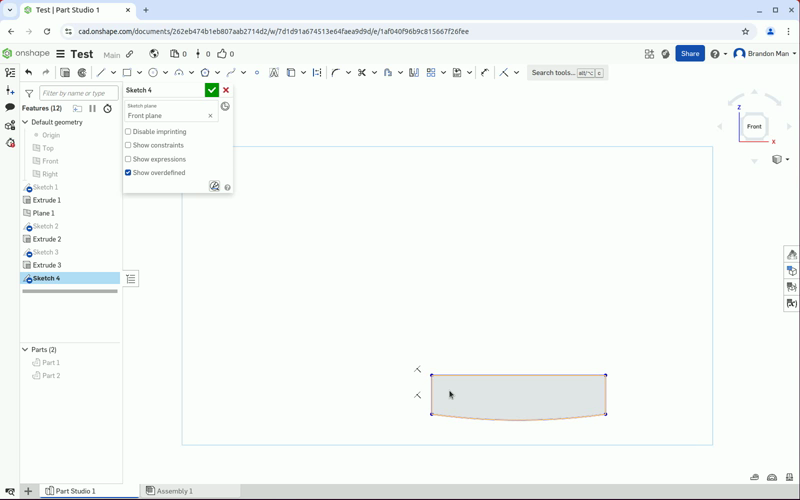
scroll(6)
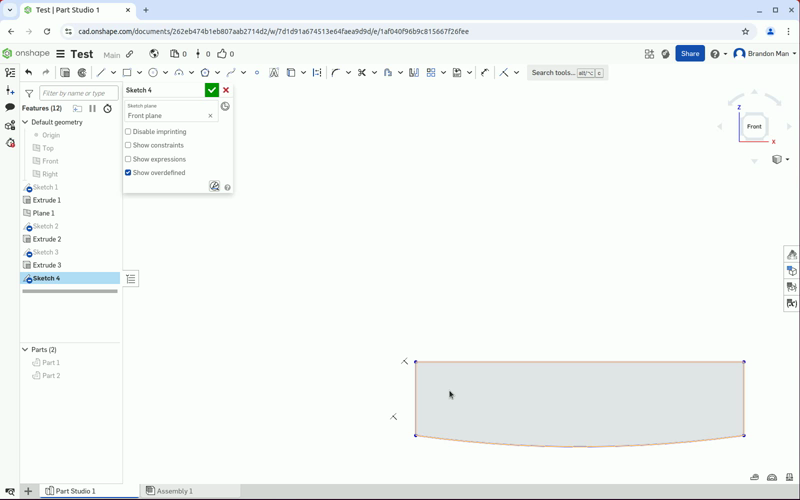
click(449, 390)
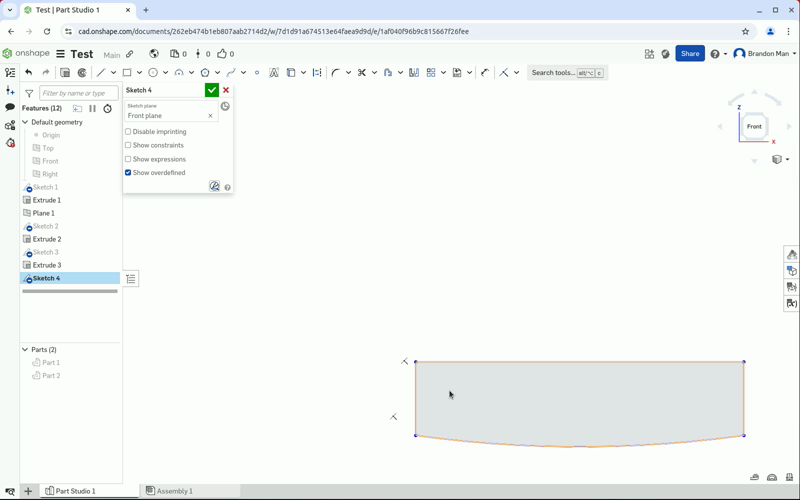
scroll(-6)
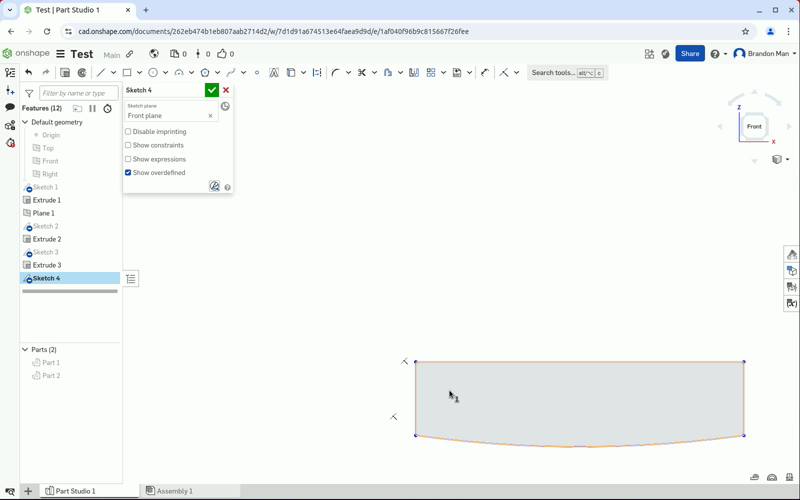
scroll(-6)
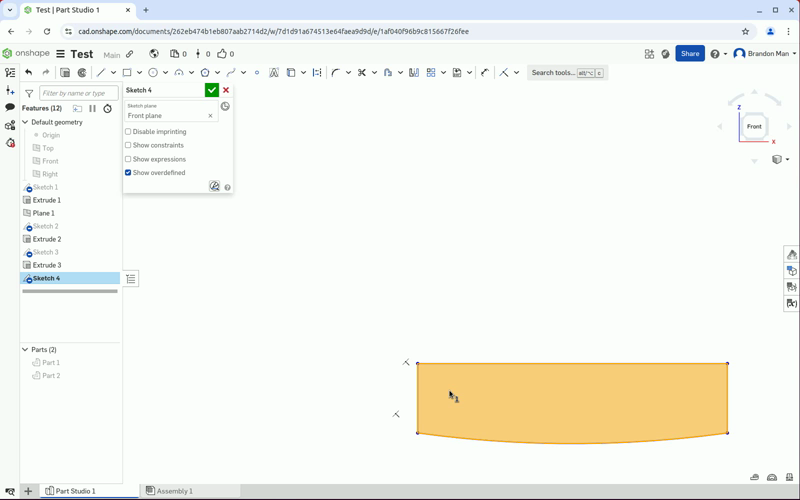
scroll(-6)
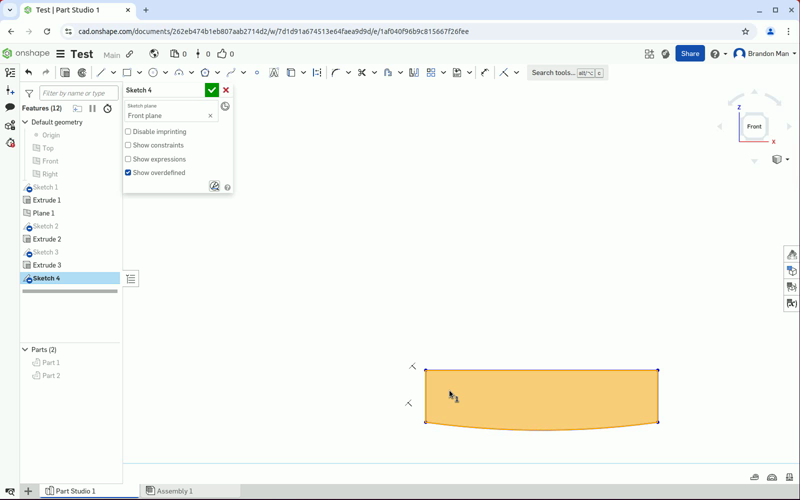
scroll(-6)
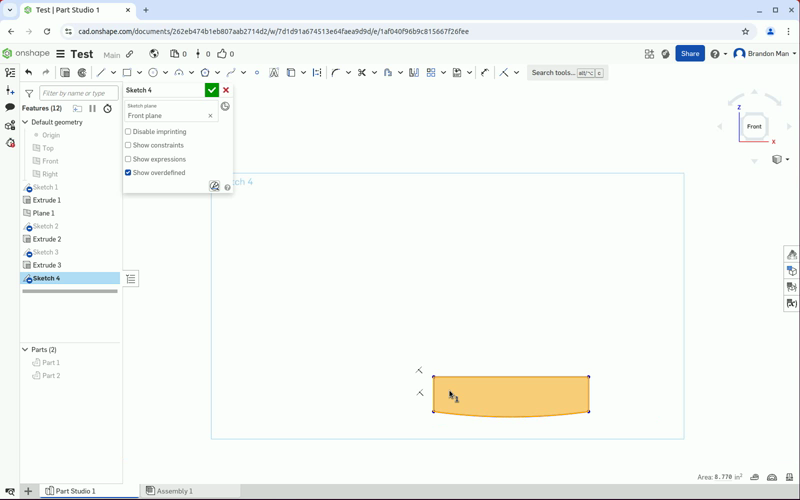
scroll(-6)
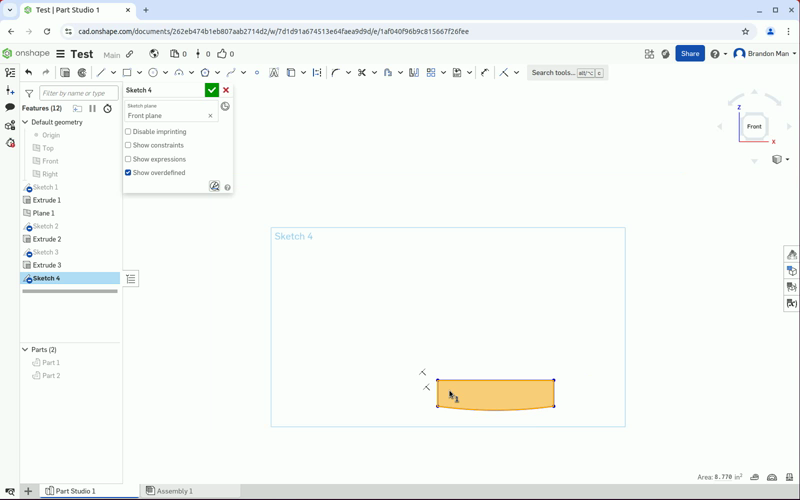
scroll(-6)
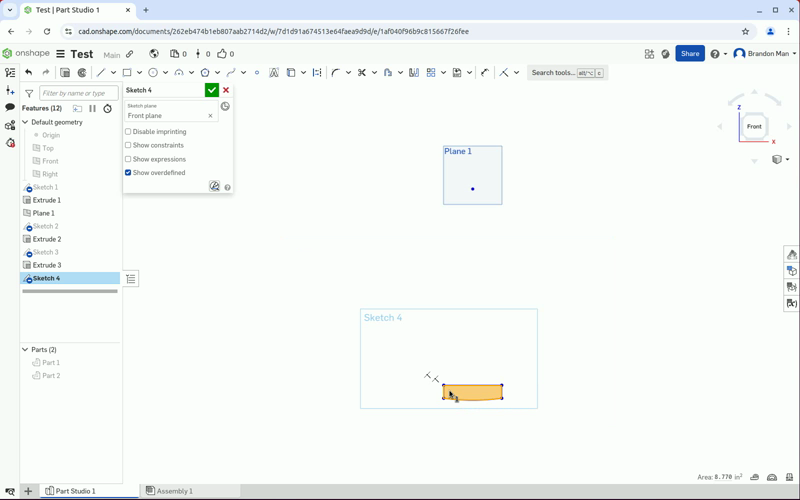
scroll(-6)
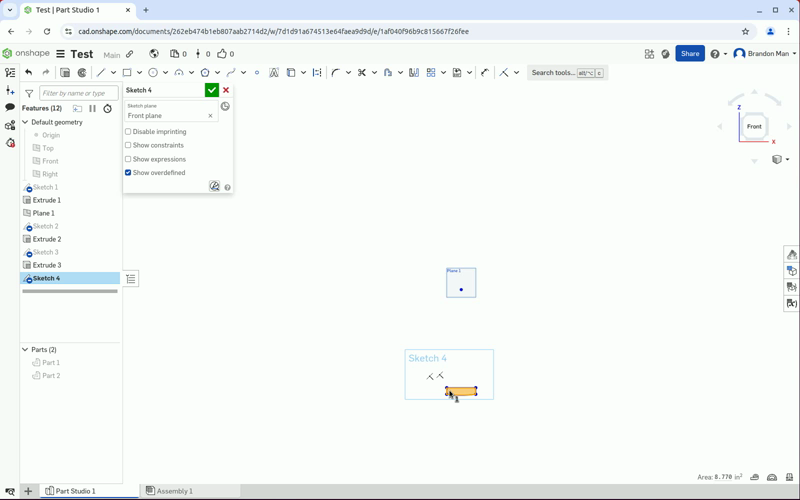
mouse_move(73, 352)
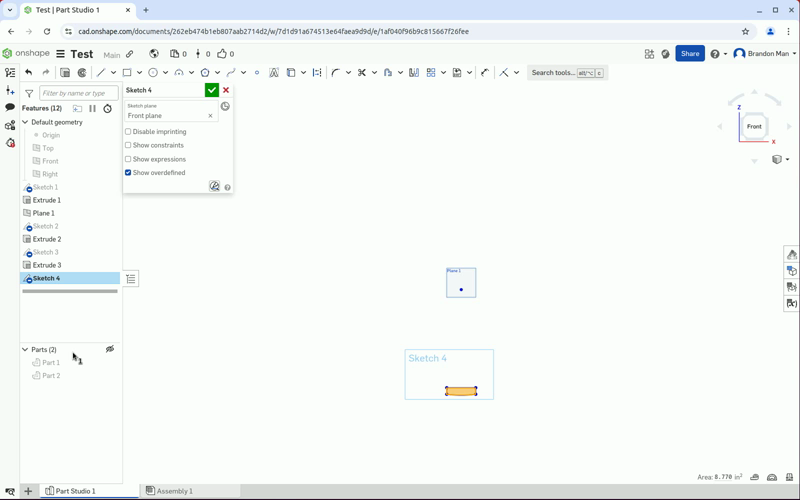
key(shift+y)
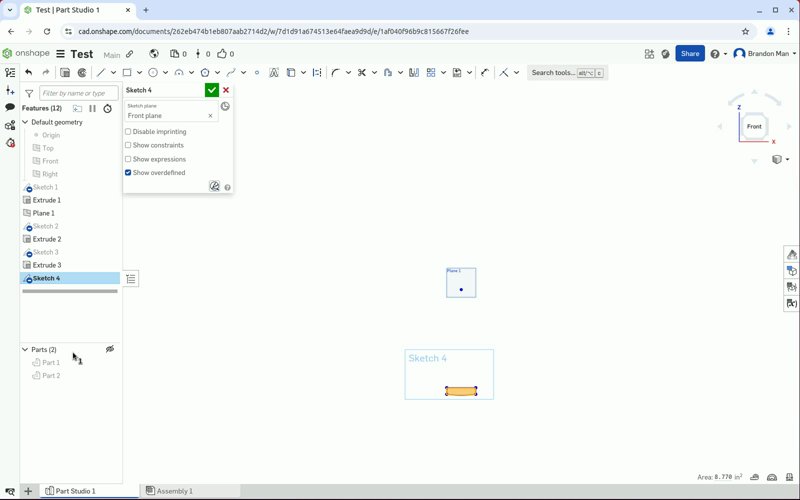
key(shift+e)
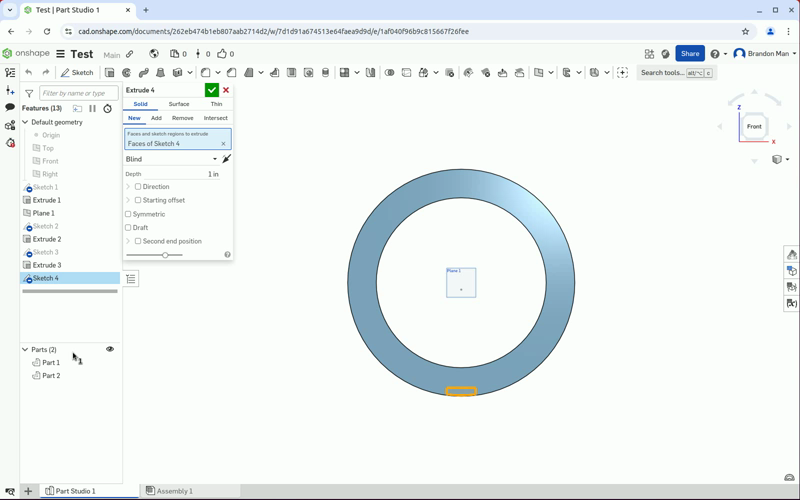
mouse_move(143, 106)
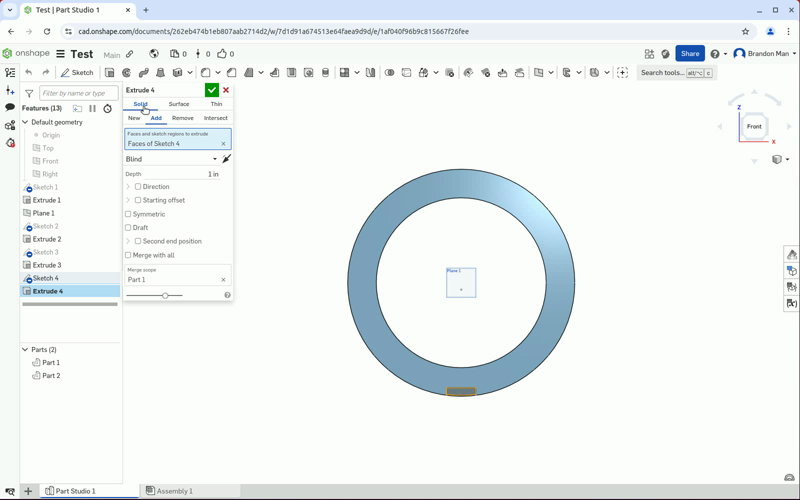
click(143, 106)
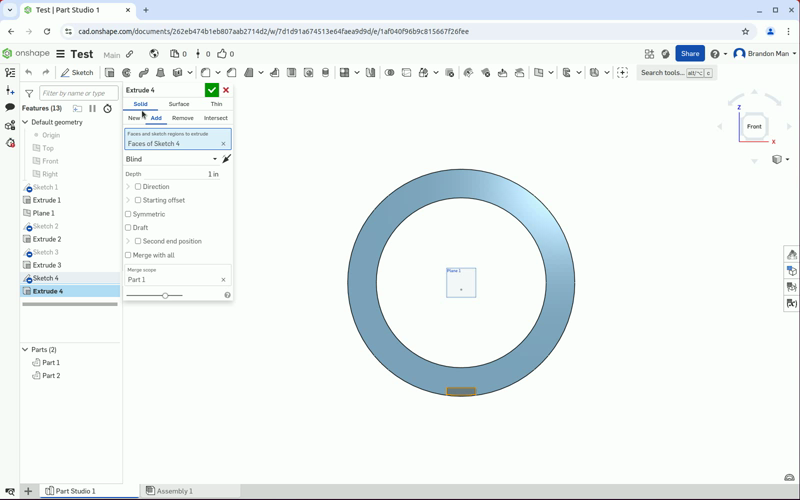
mouse_move(137, 120)
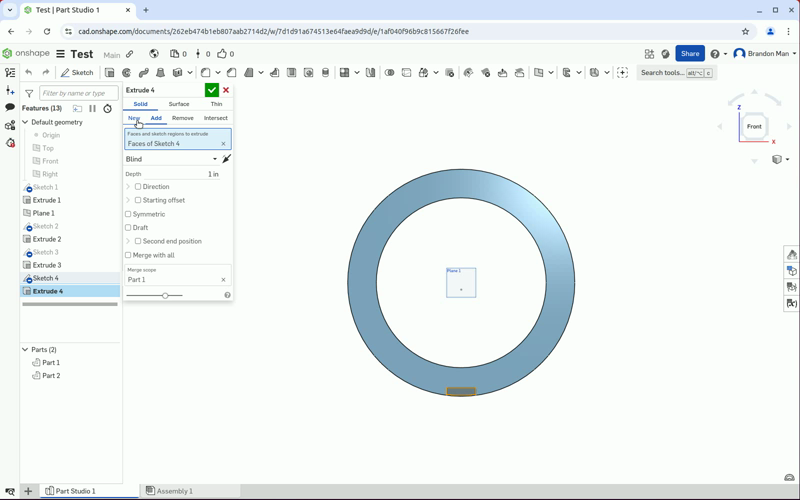
click(137, 120)
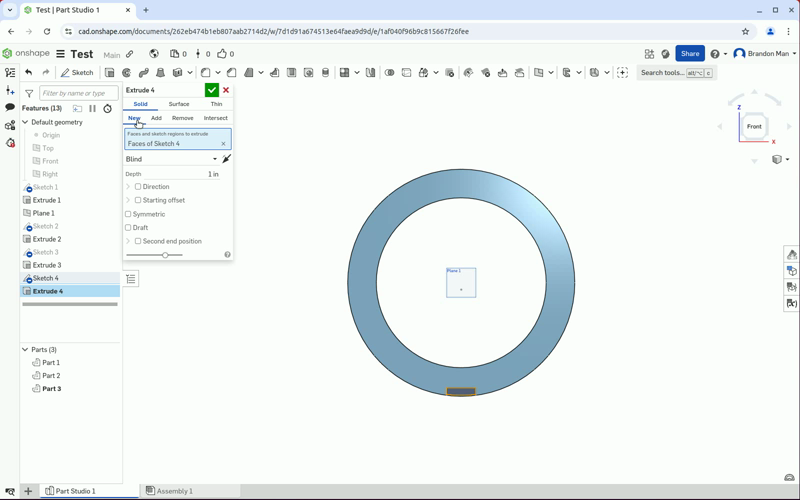
key(tab, 4)
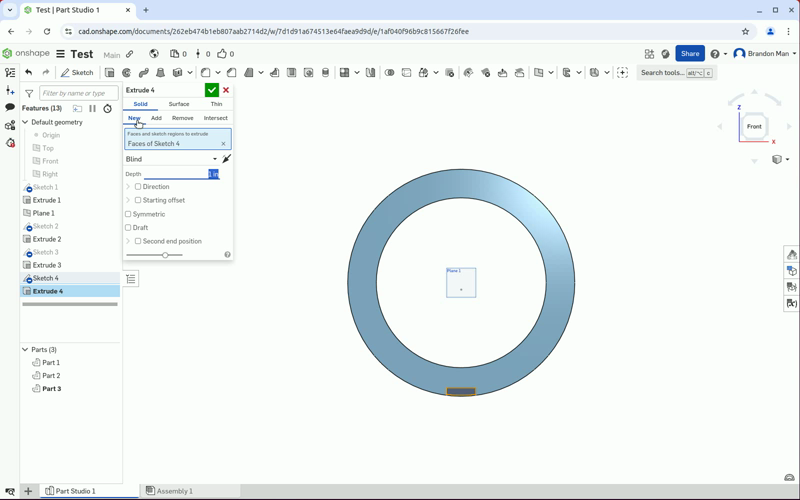
text(-4.333)
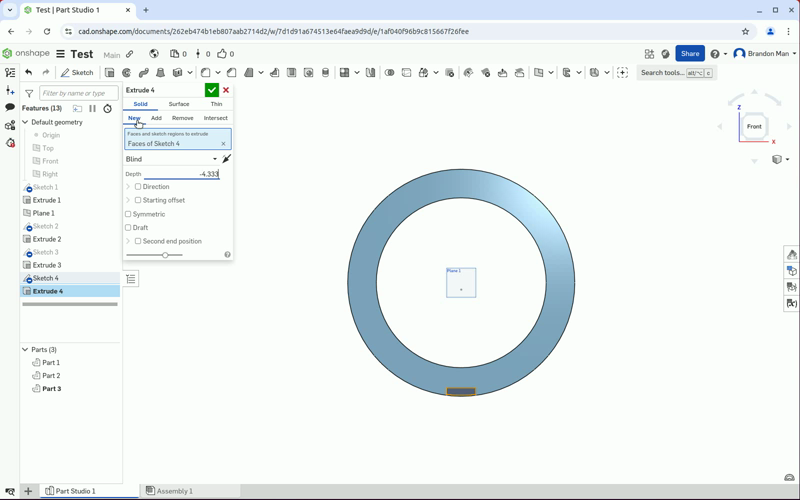
key(enter)
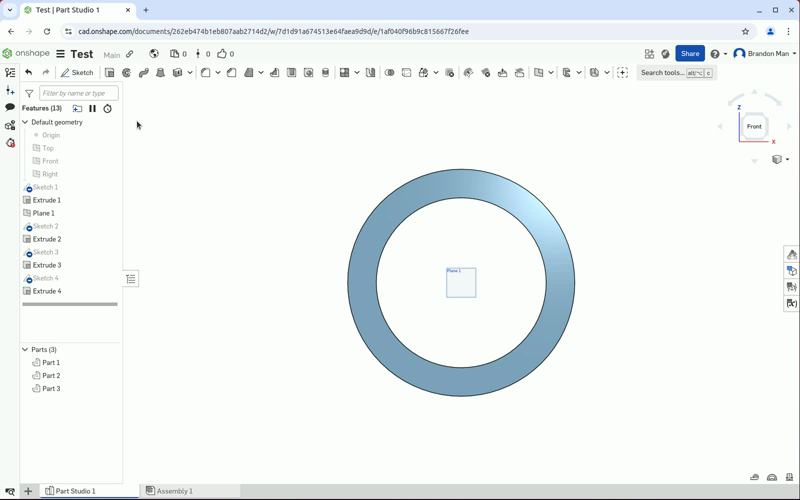
key(shift+h)
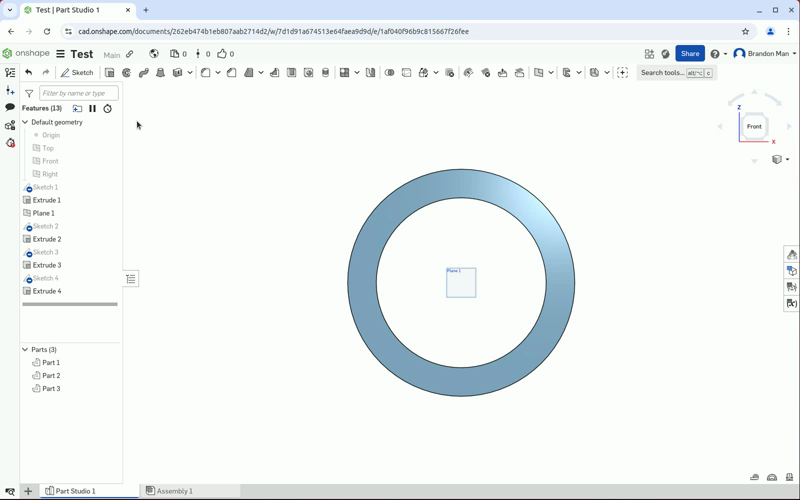
key(shift+h)
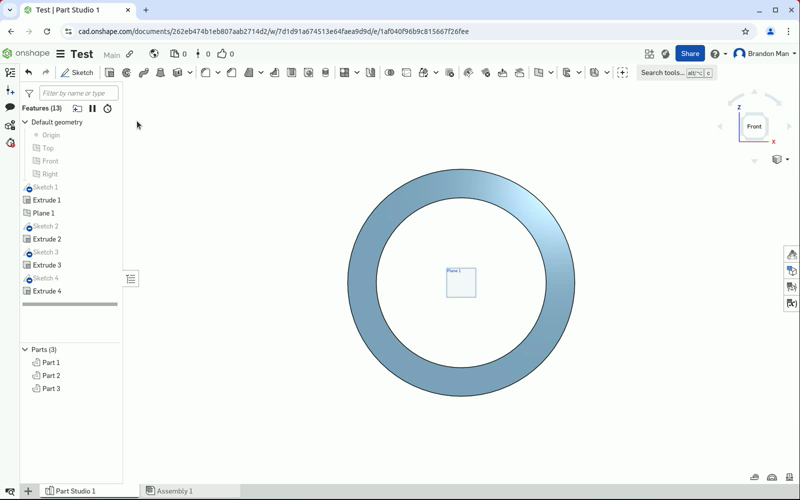
mouse_move(73, 189)
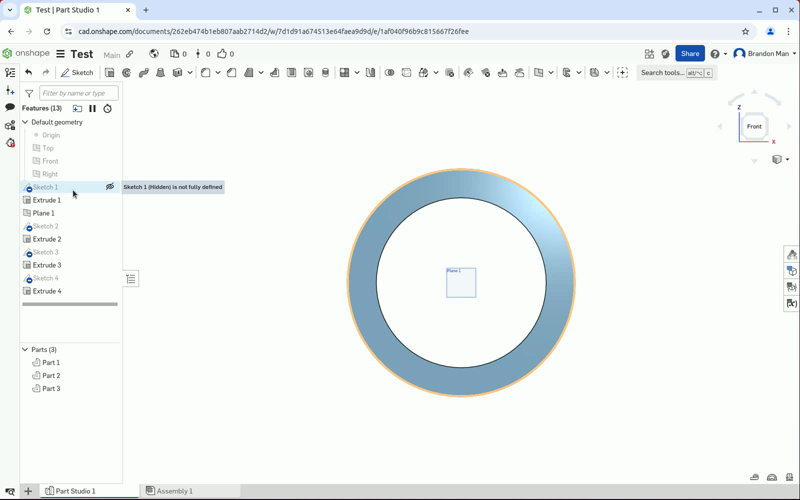
click(73, 189)
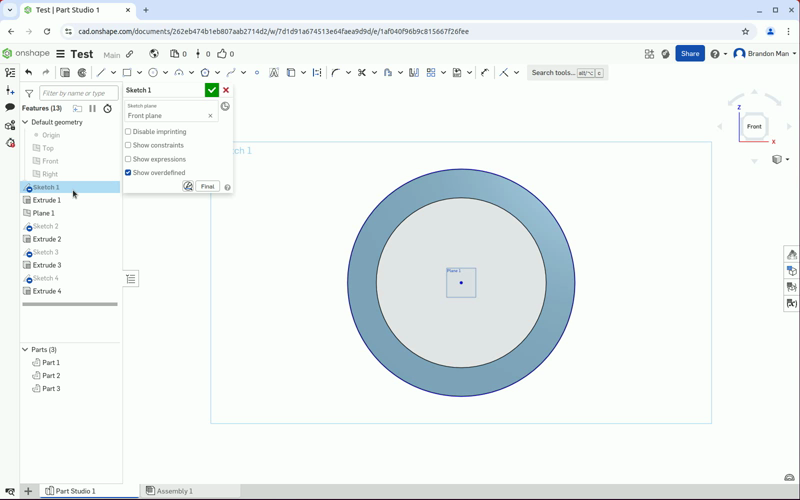
mouse_move(229, 92)
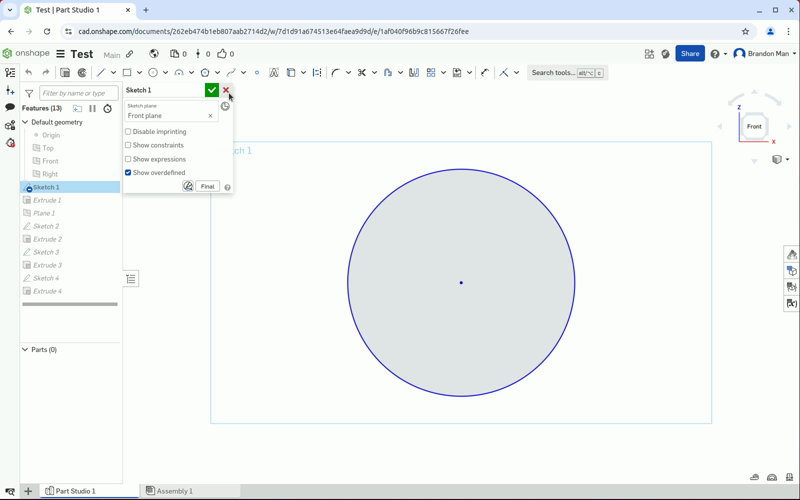
click(229, 92)
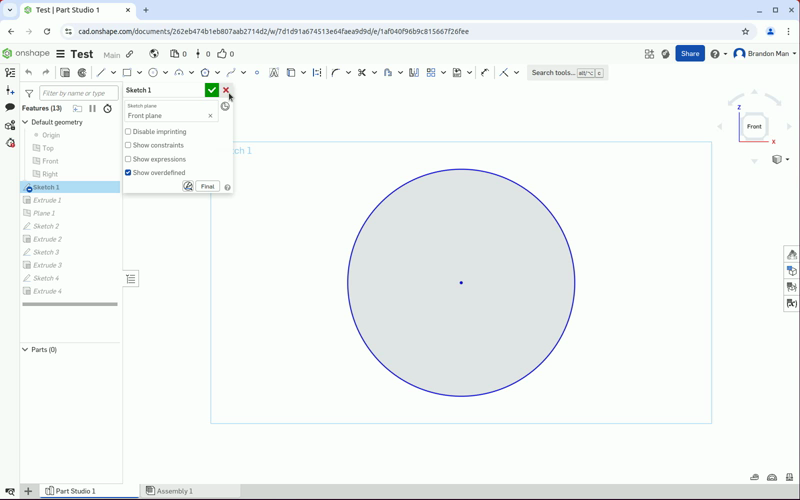
key(shift+s)
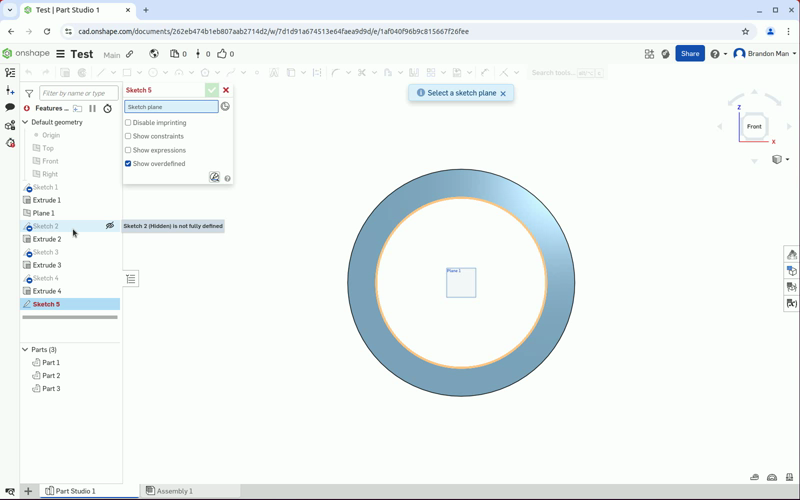
scroll(3)
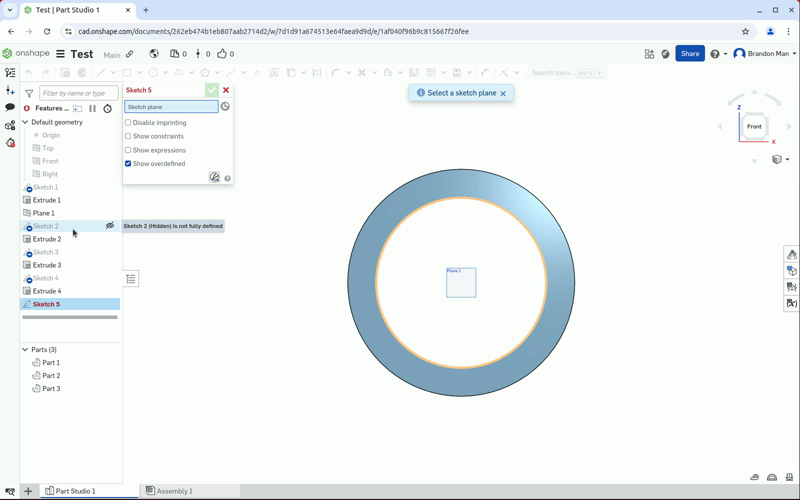
mouse_move(73, 163)
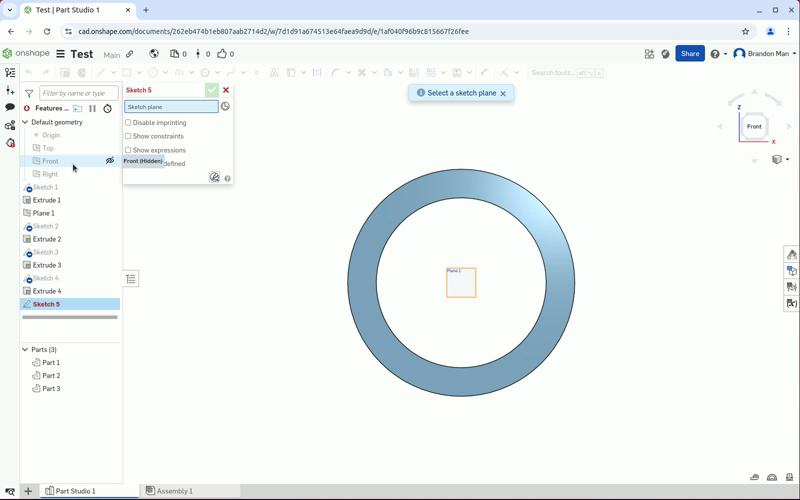
click(73, 163)
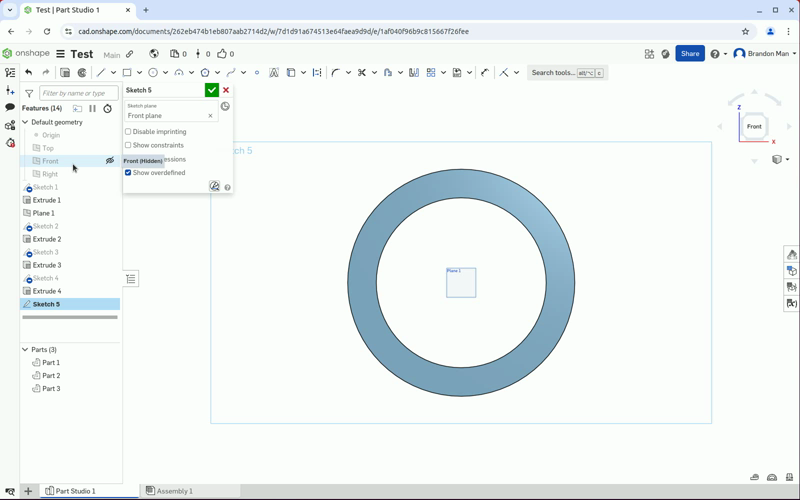
mouse_move(73, 352)
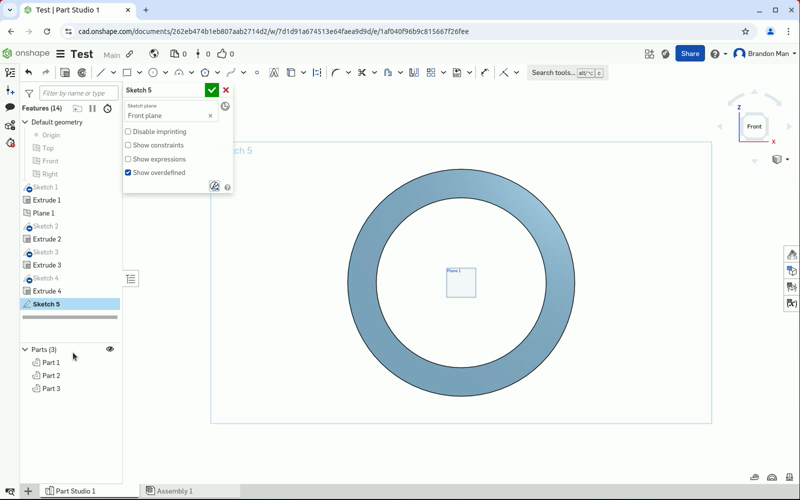
key(y)
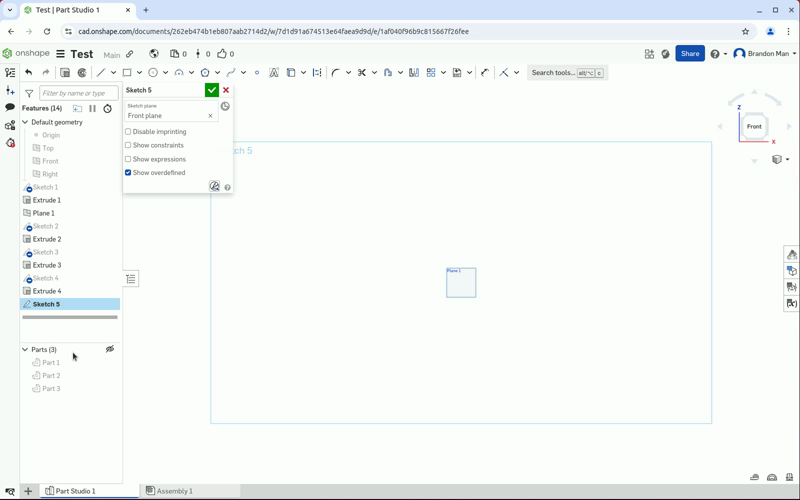
key(l)
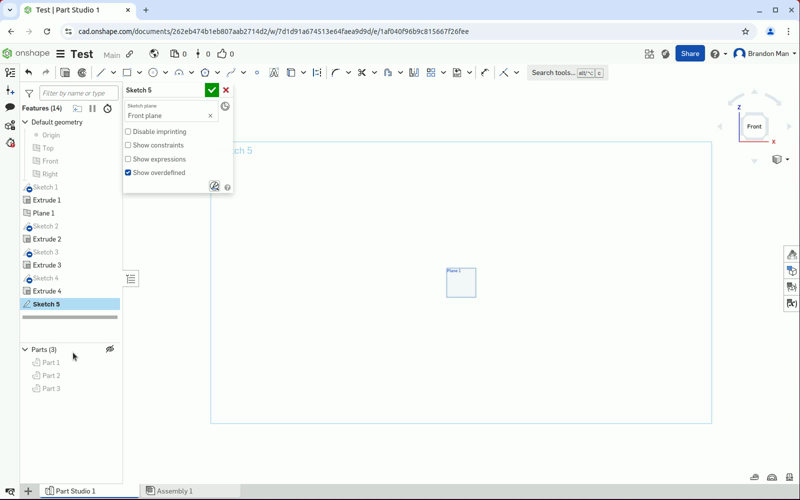
key_down(shift)
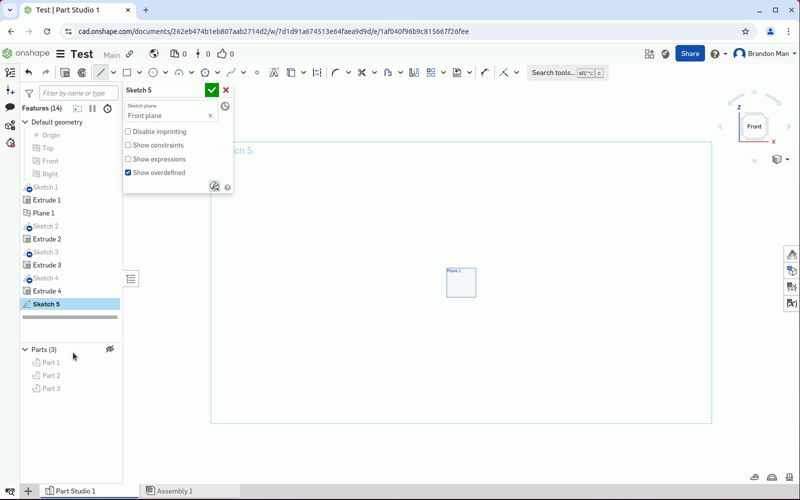
mouse_move(566, 297)
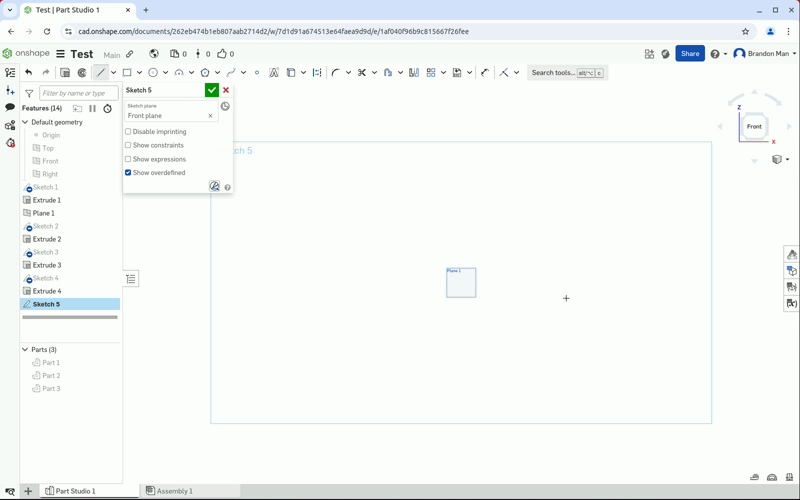
click(566, 297)
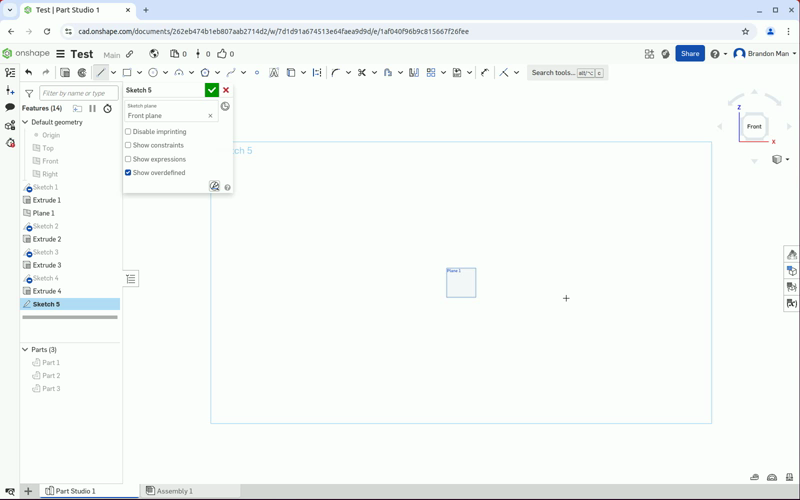
key_up(shift)
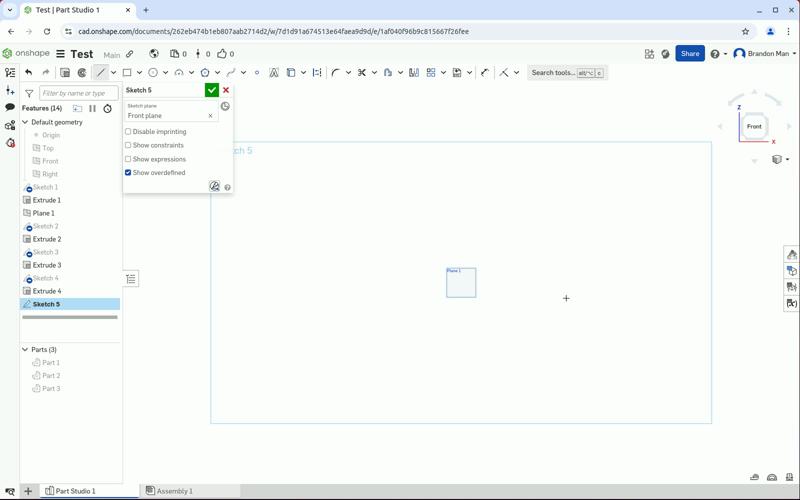
key_down(shift)
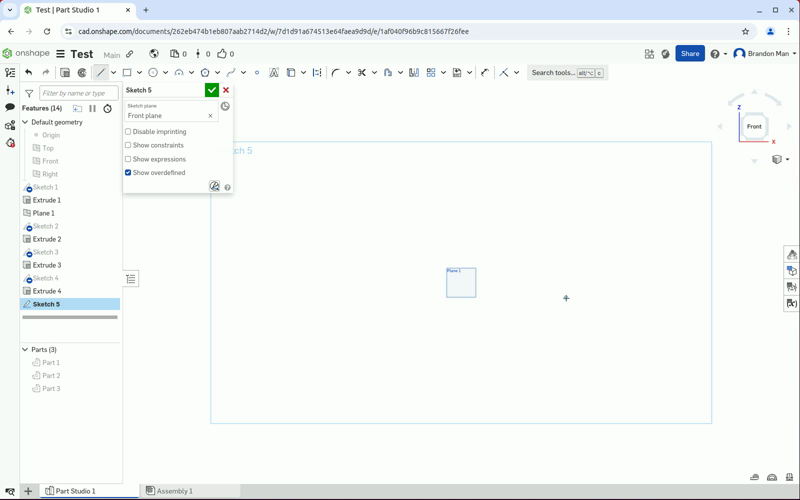
mouse_move(589, 297)
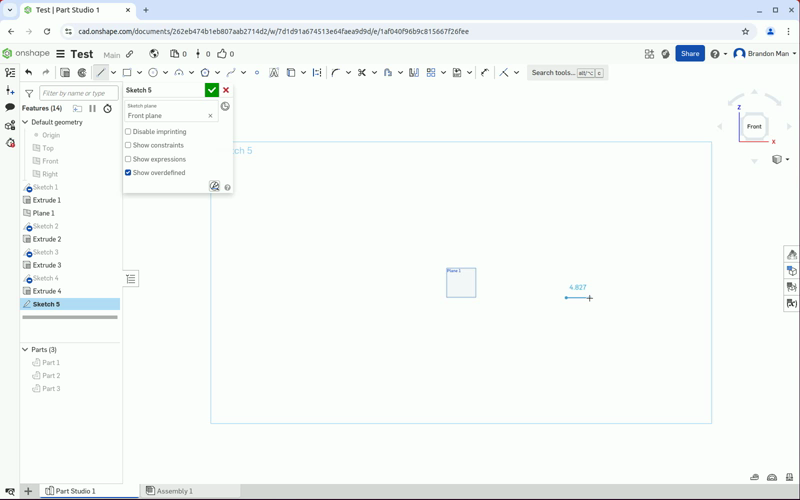
mouse_move(573, 297)
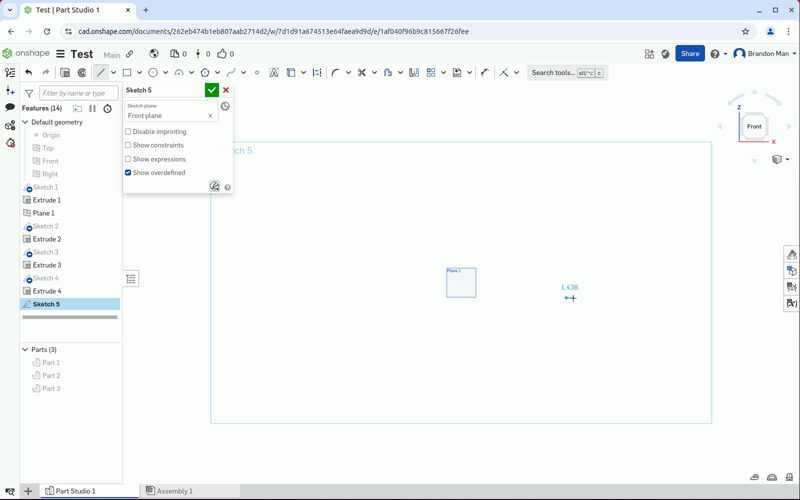
scroll(6)
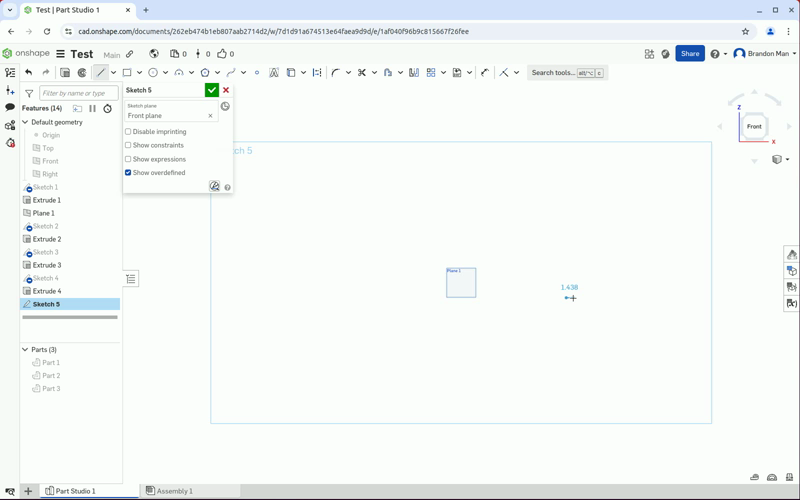
scroll(6)
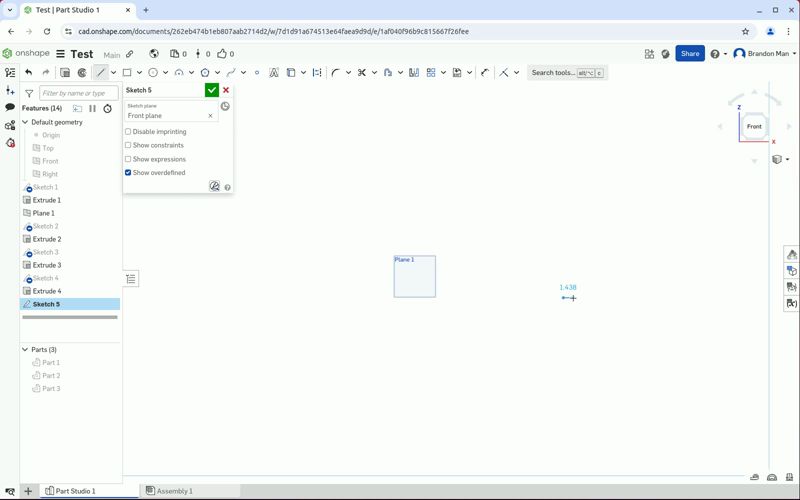
scroll(6)
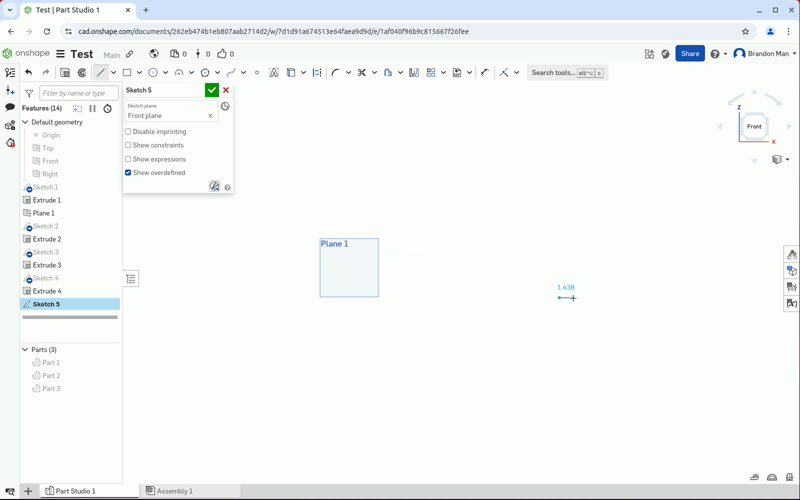
scroll(6)
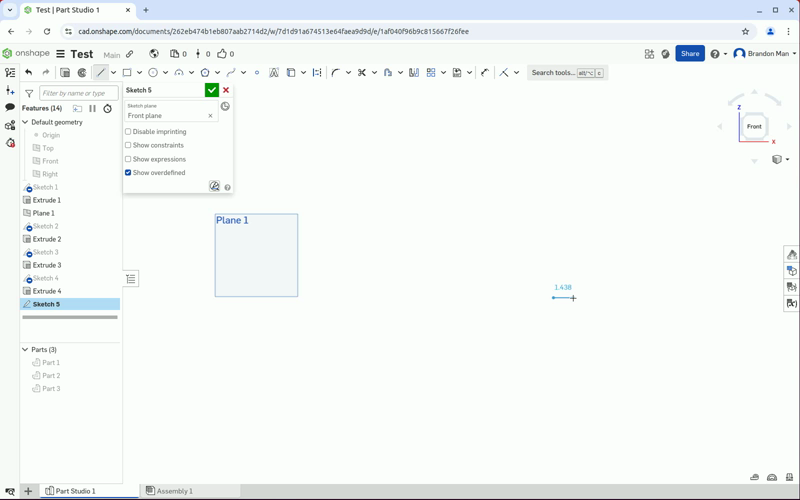
scroll(6)
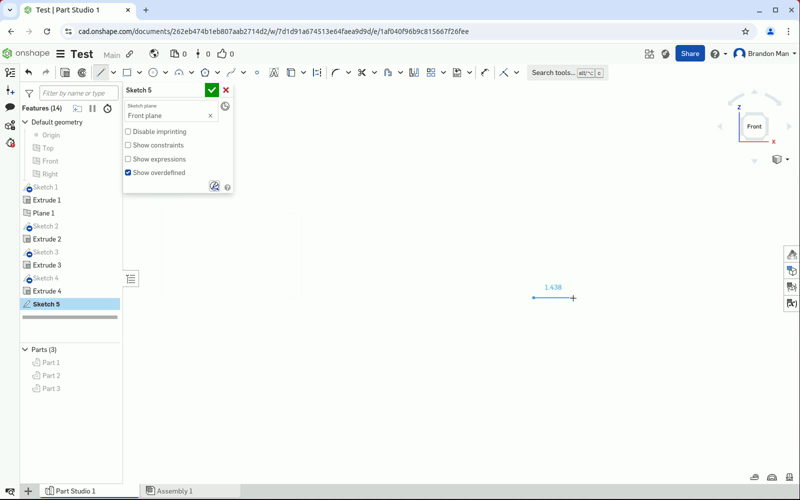
scroll(6)
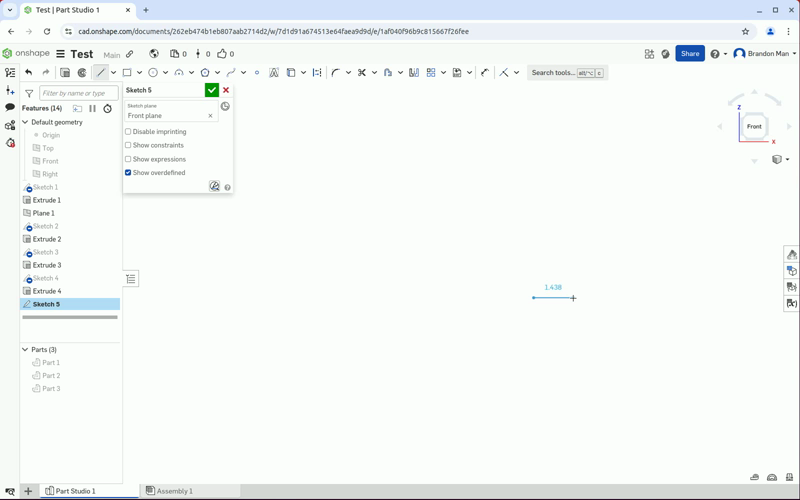
scroll(6)
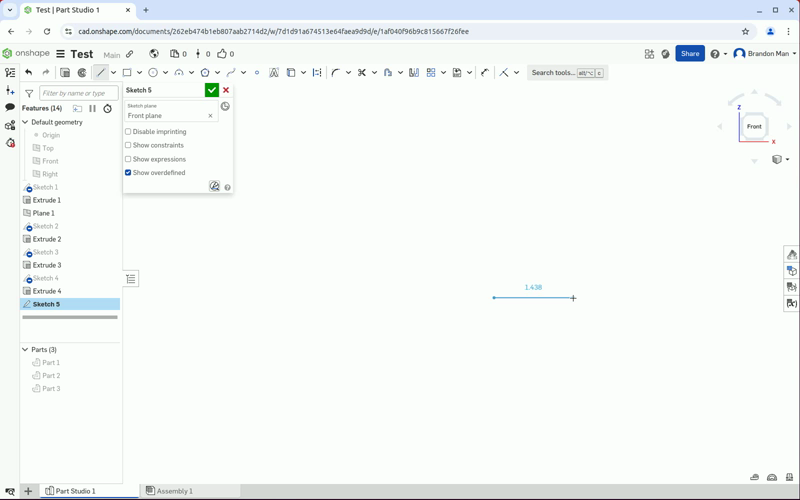
click(573, 297)
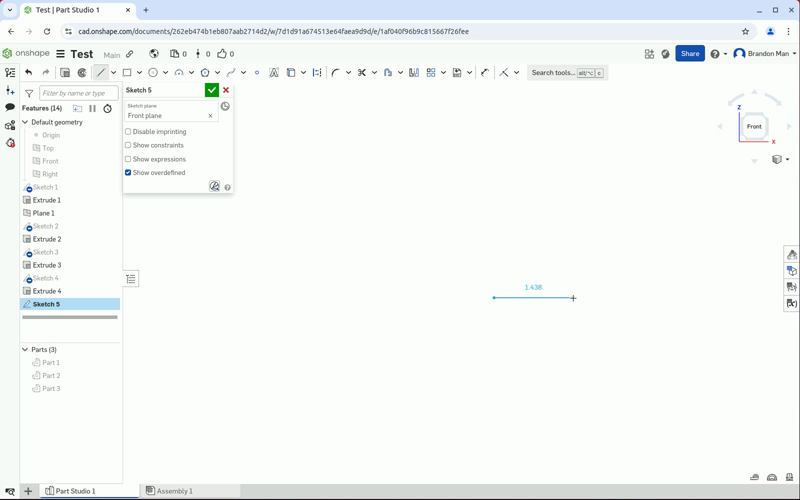
scroll(-6)
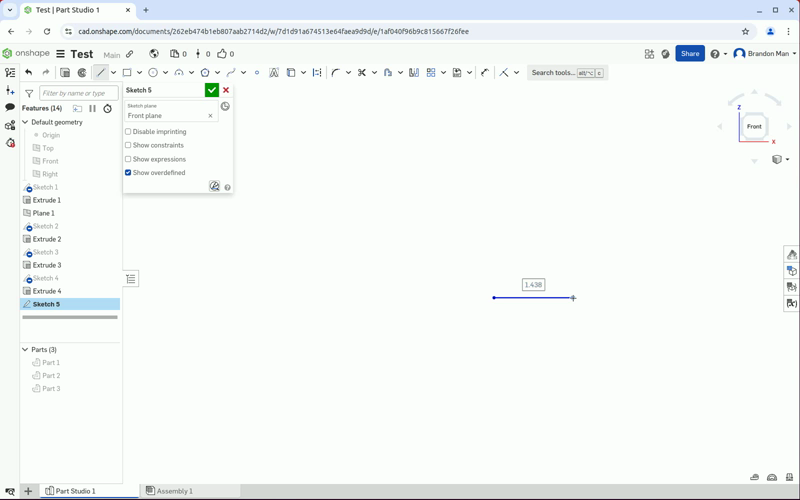
scroll(-6)
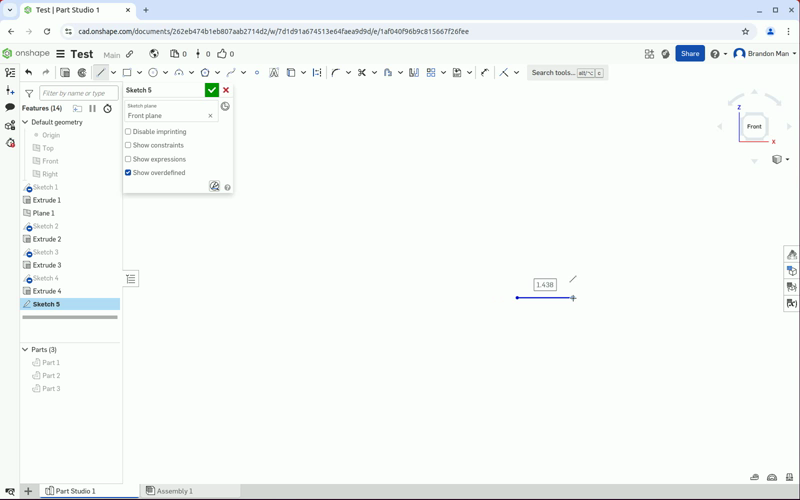
scroll(-6)
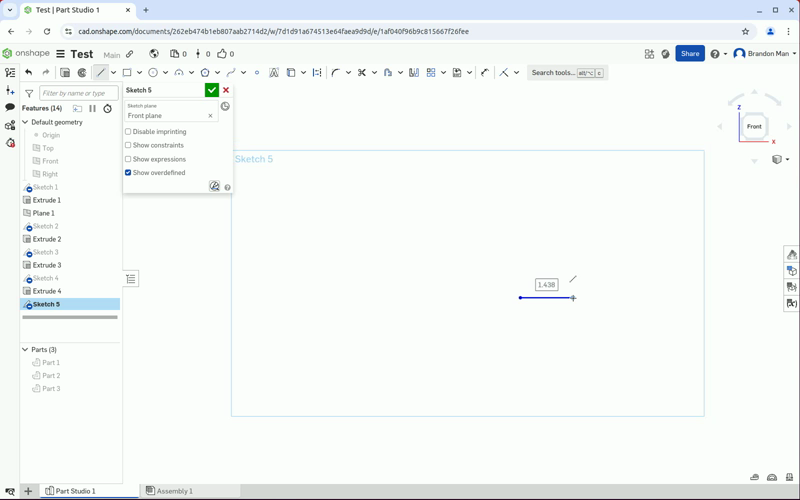
scroll(-6)
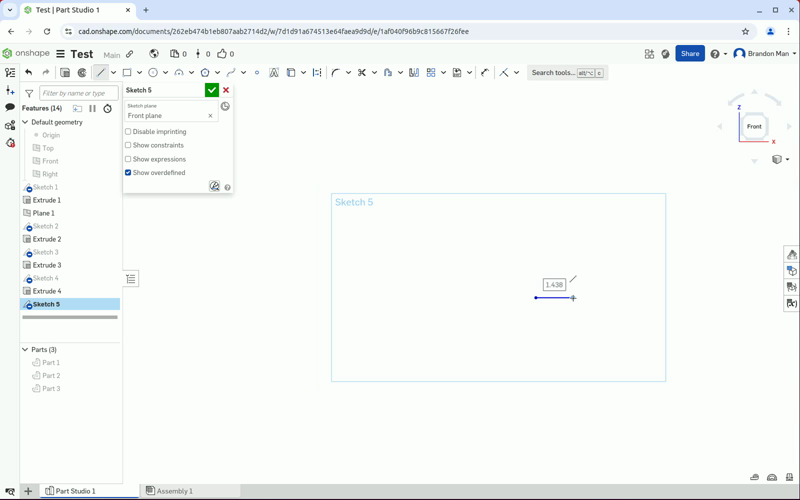
scroll(-6)
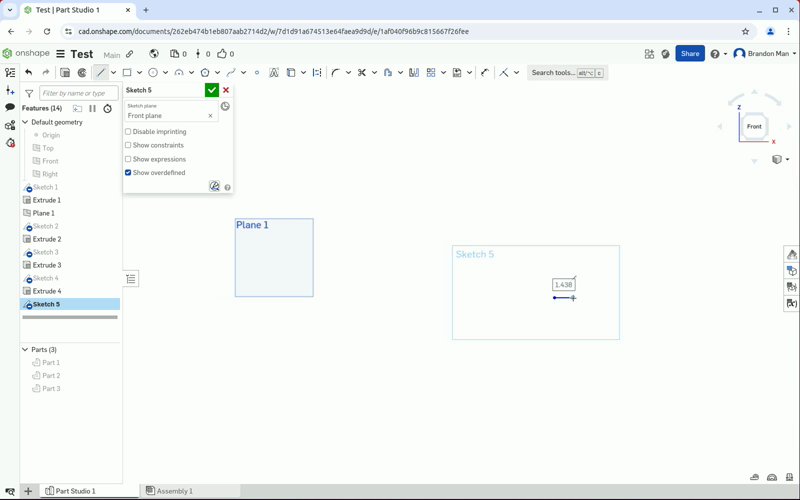
scroll(-6)
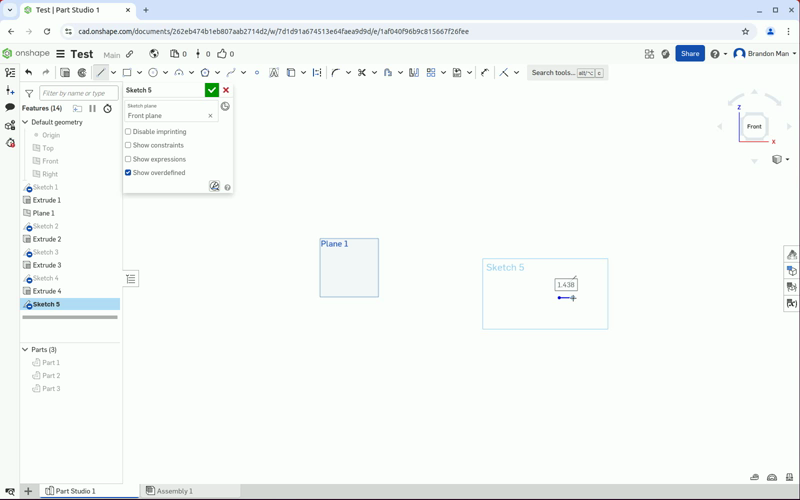
scroll(-6)
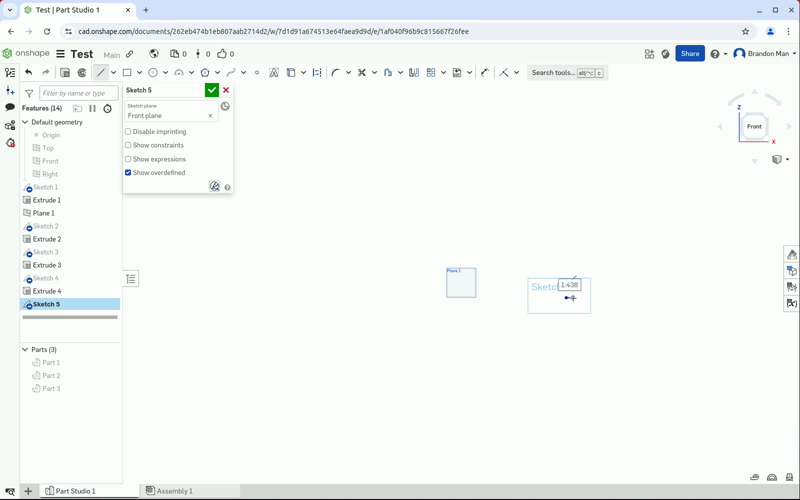
key_up(shift)
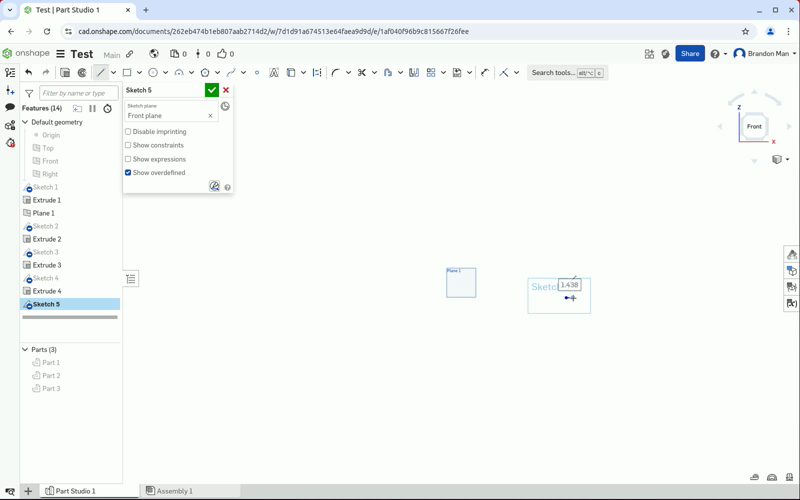
key(esc)
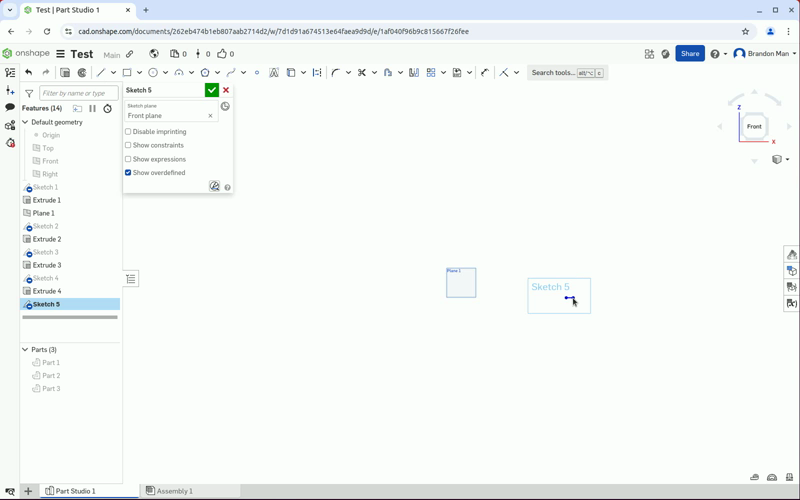
key(a)
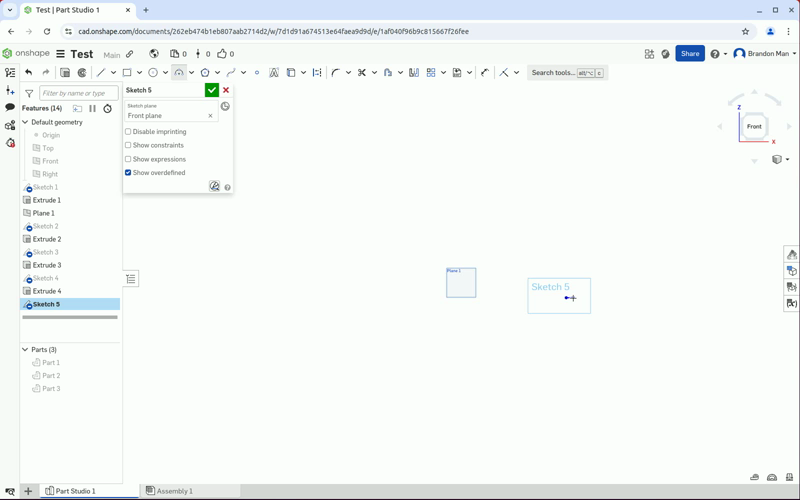
mouse_move(573, 297)
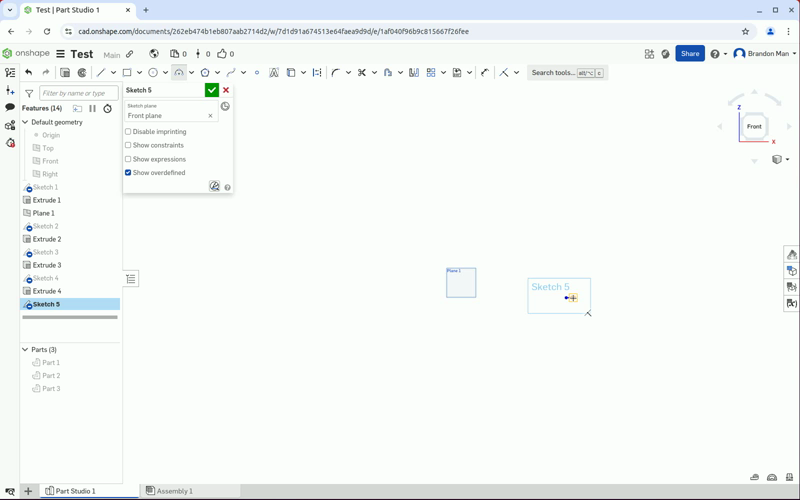
click(573, 297)
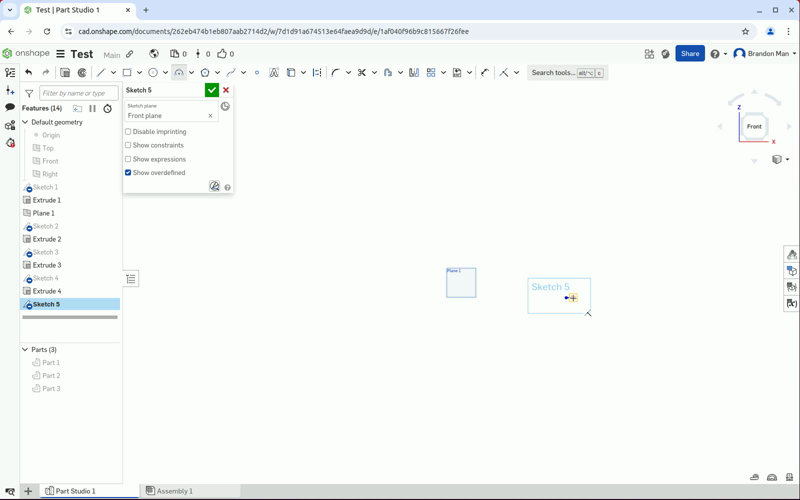
key_down(shift)
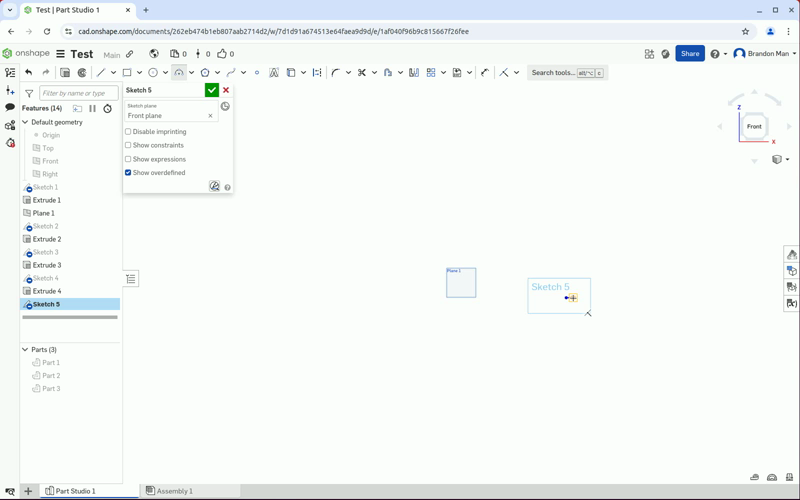
mouse_move(573, 268)
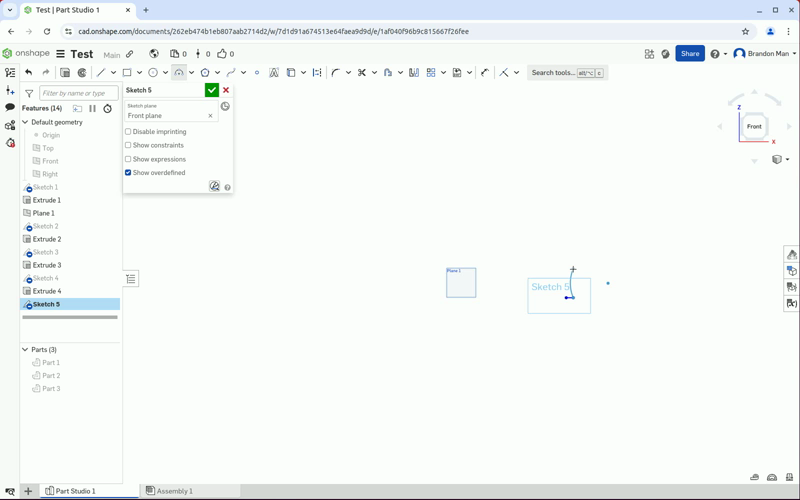
click(573, 268)
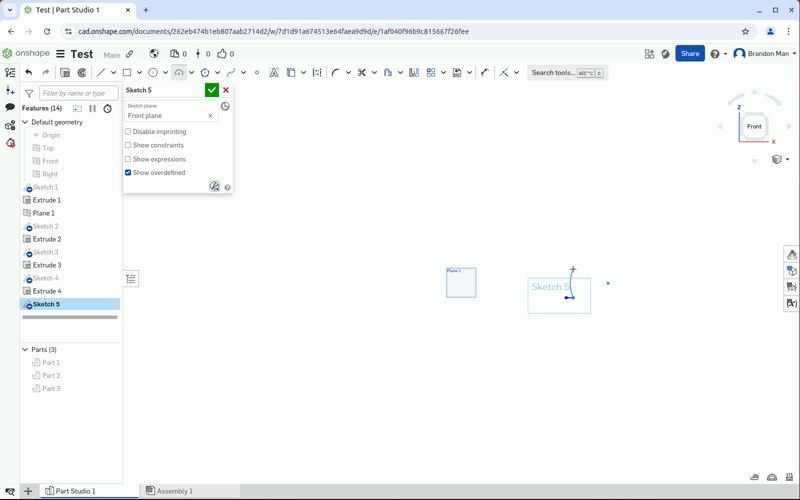
mouse_move(573, 283)
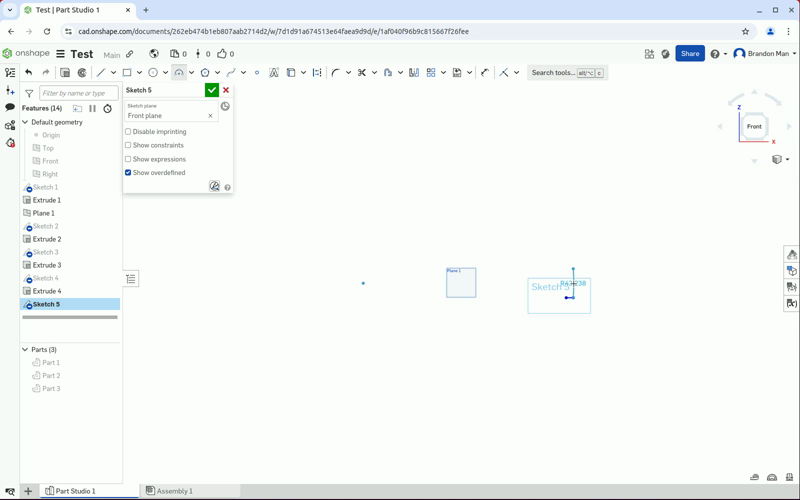
click(573, 283)
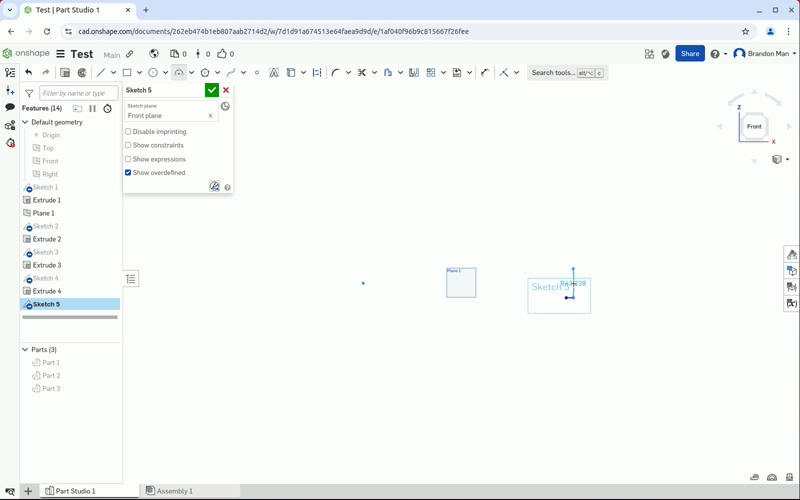
key_up(shift)
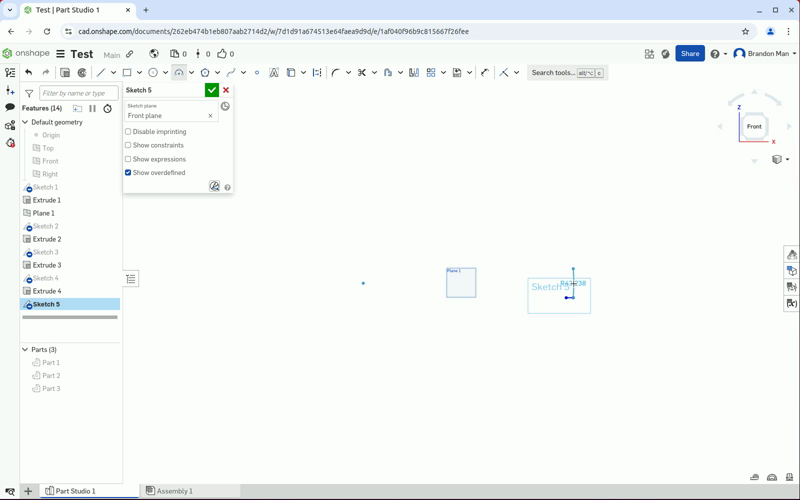
key(esc)
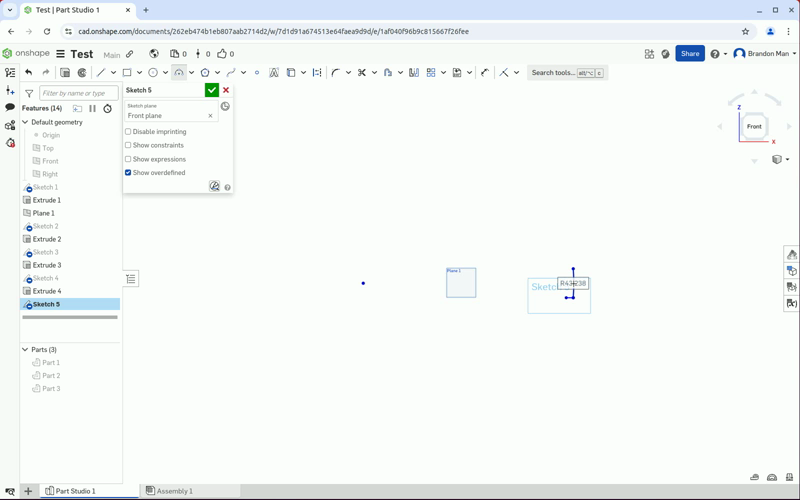
key(l)
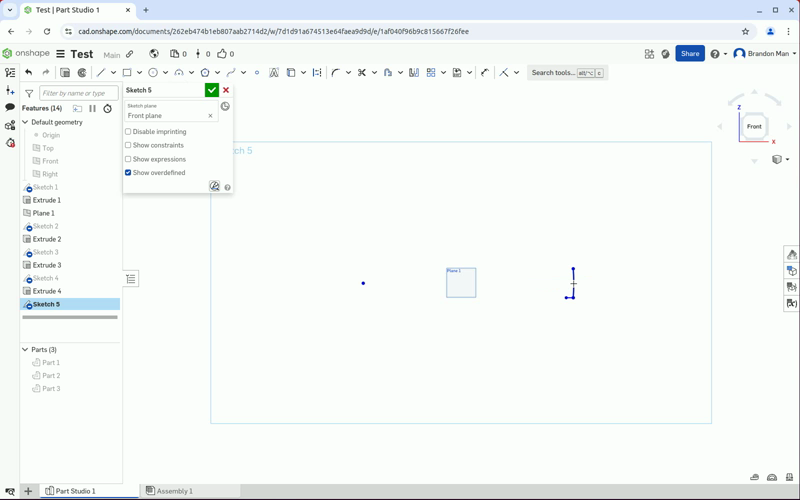
mouse_move(573, 268)
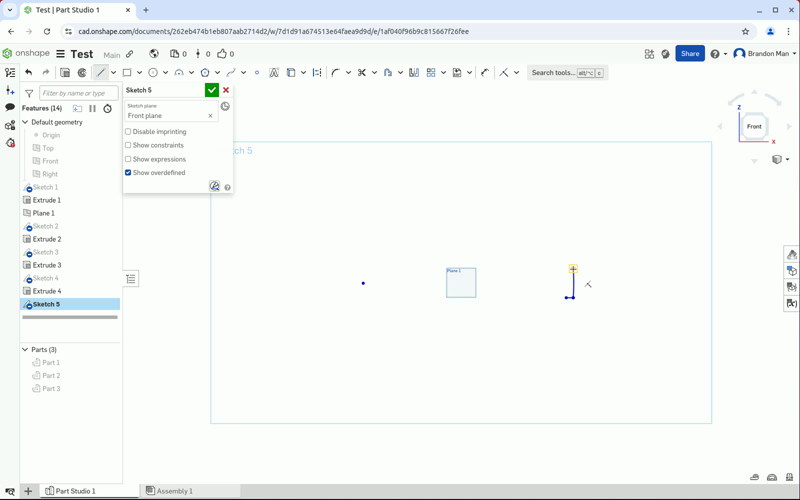
click(573, 268)
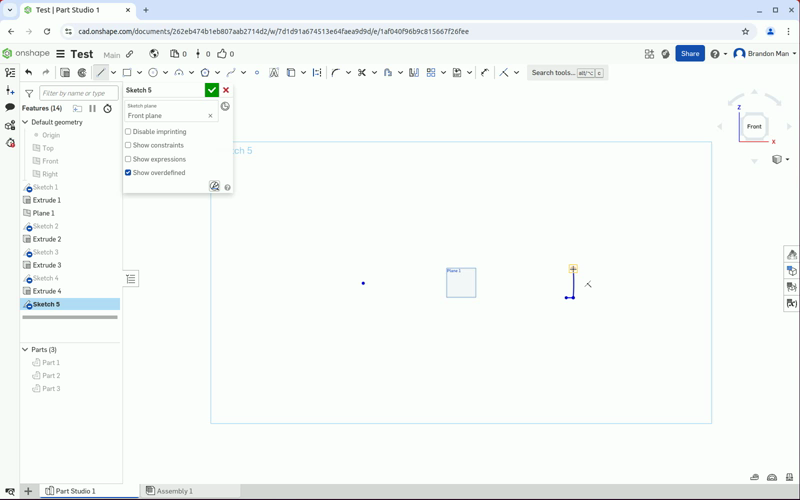
key_down(shift)
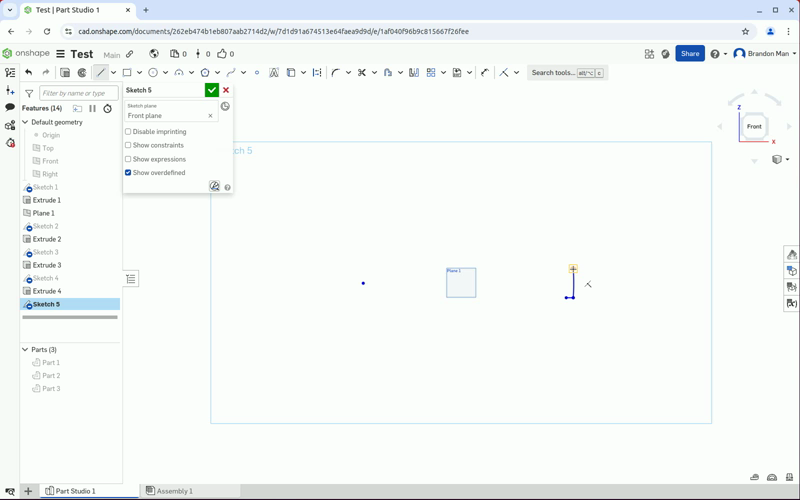
mouse_move(589, 268)
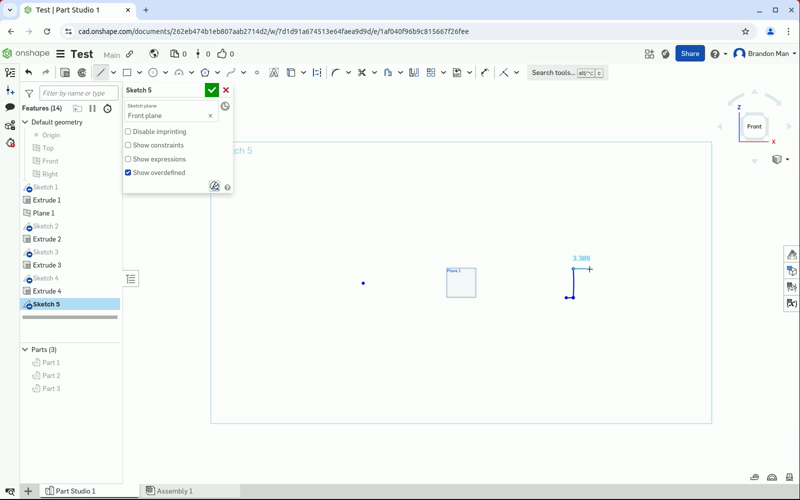
mouse_move(566, 268)
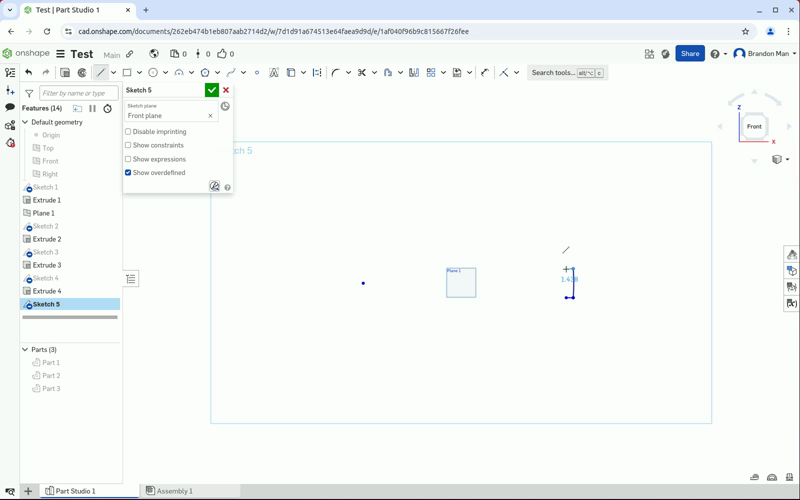
scroll(6)
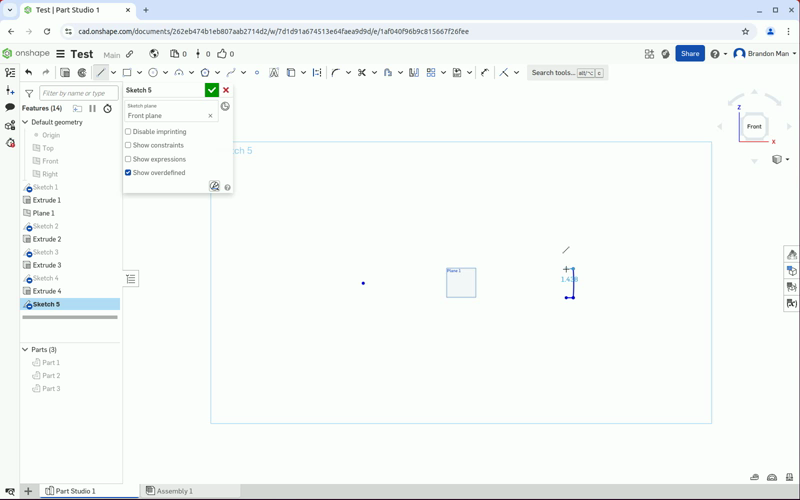
scroll(6)
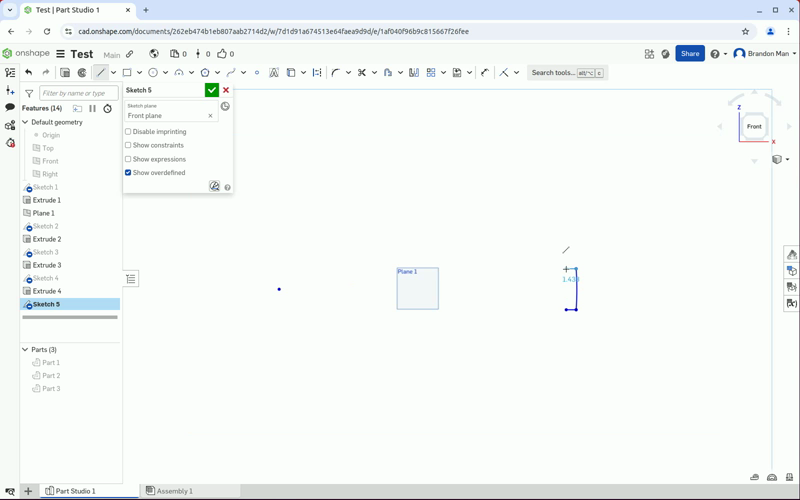
scroll(6)
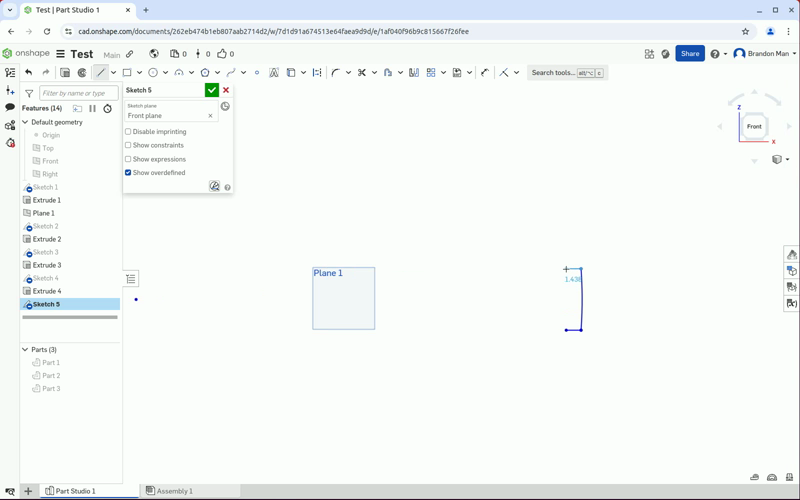
scroll(6)
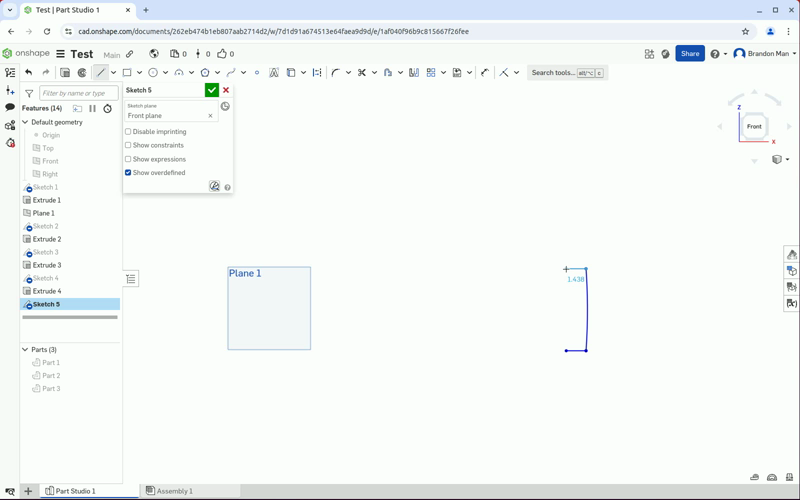
scroll(6)
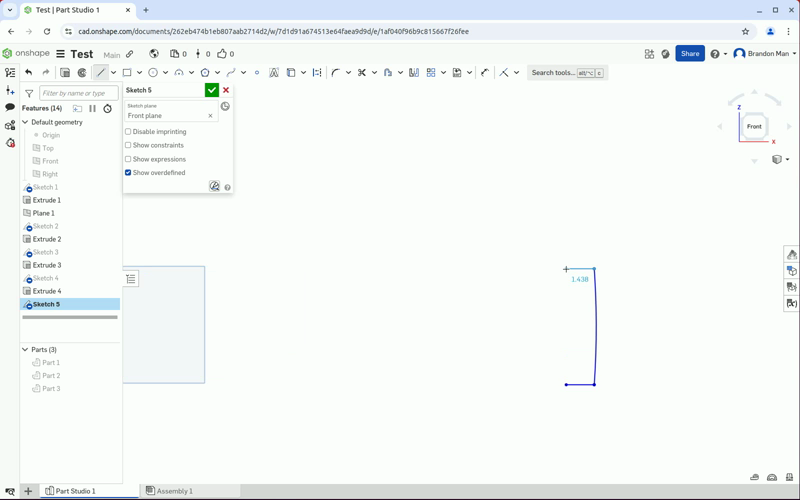
scroll(6)
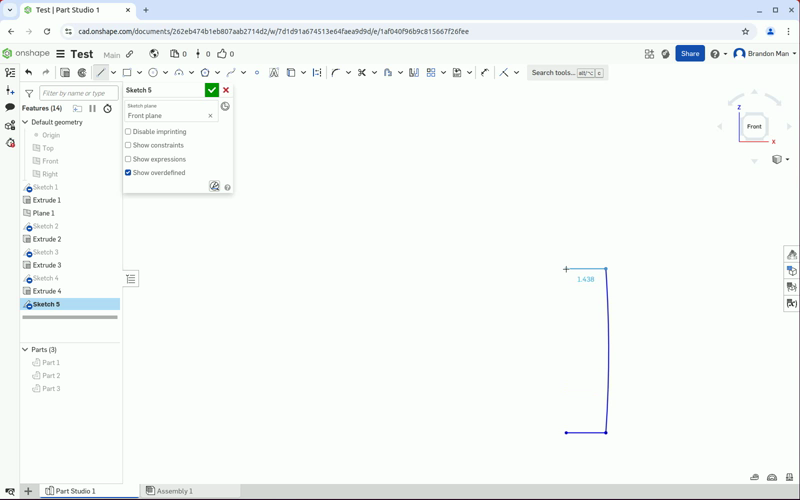
scroll(6)
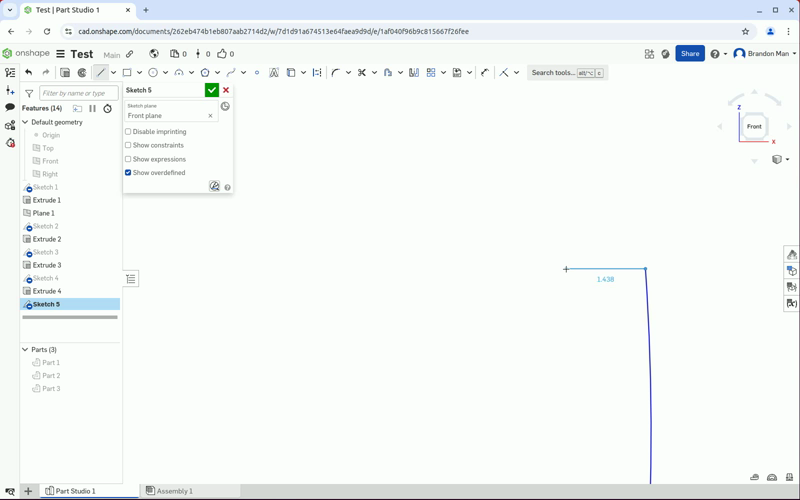
click(566, 268)
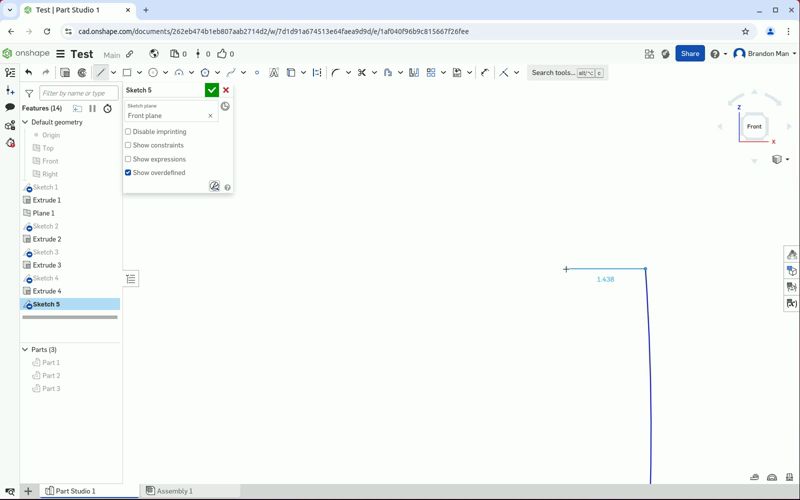
scroll(-6)
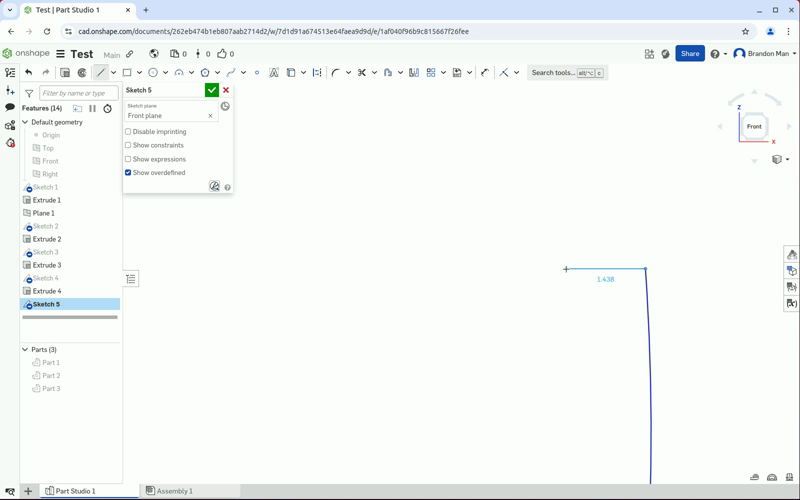
scroll(-6)
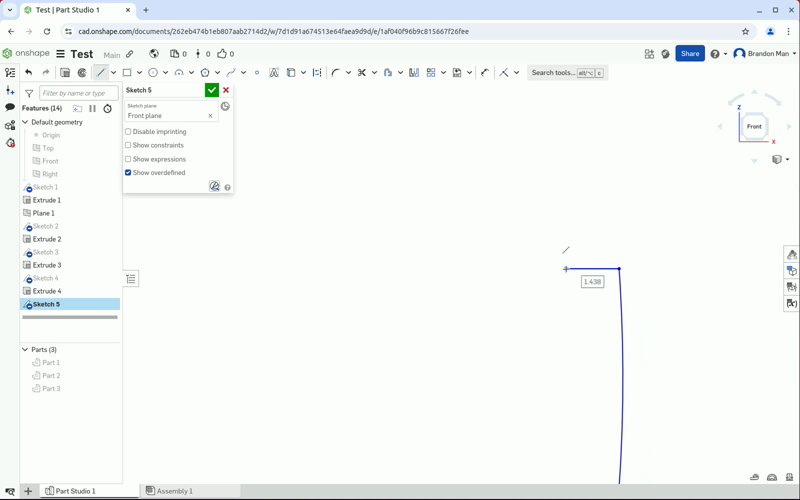
scroll(-6)
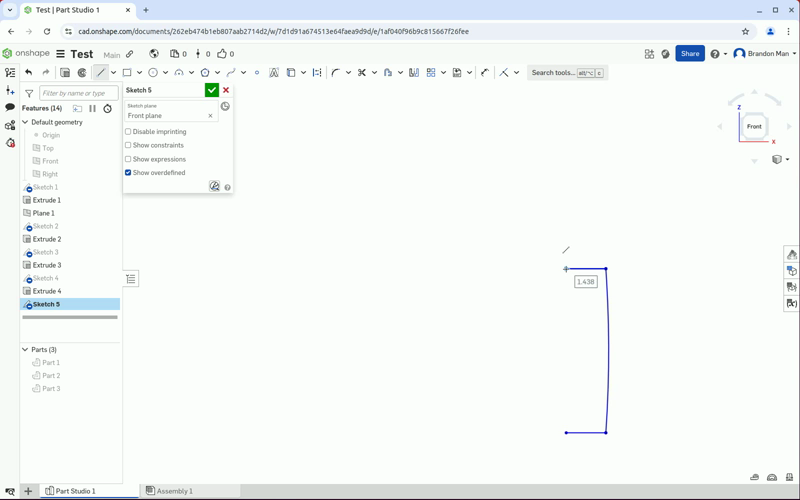
scroll(-6)
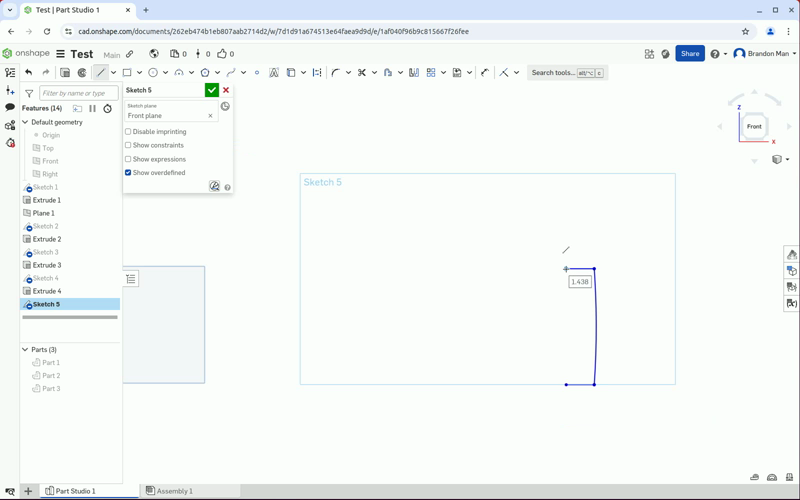
scroll(-6)
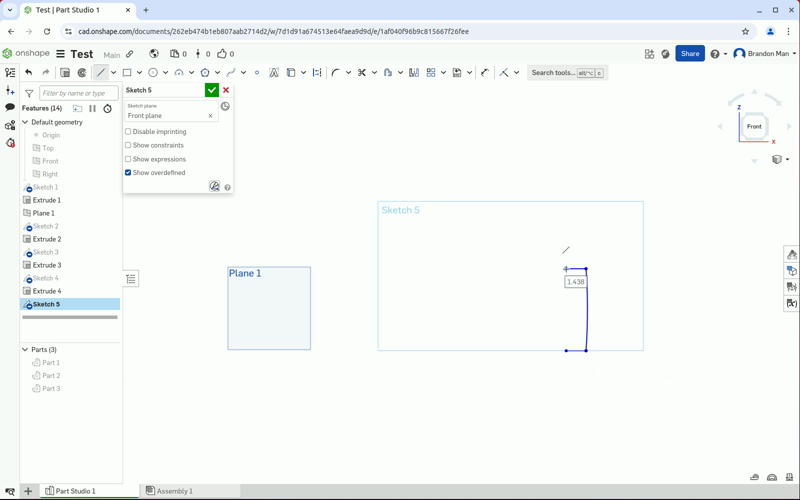
scroll(-6)
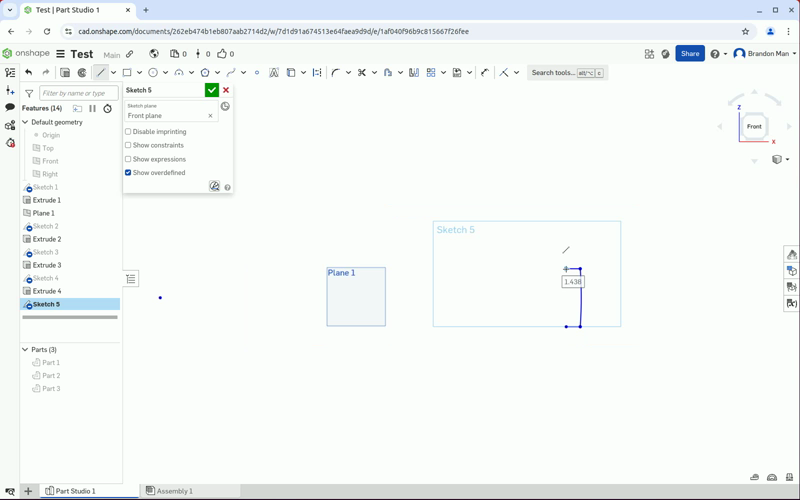
scroll(-6)
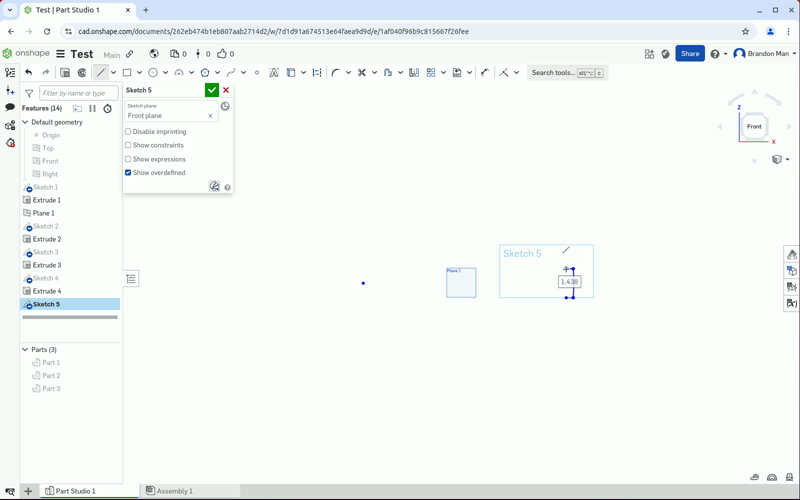
key_up(shift)
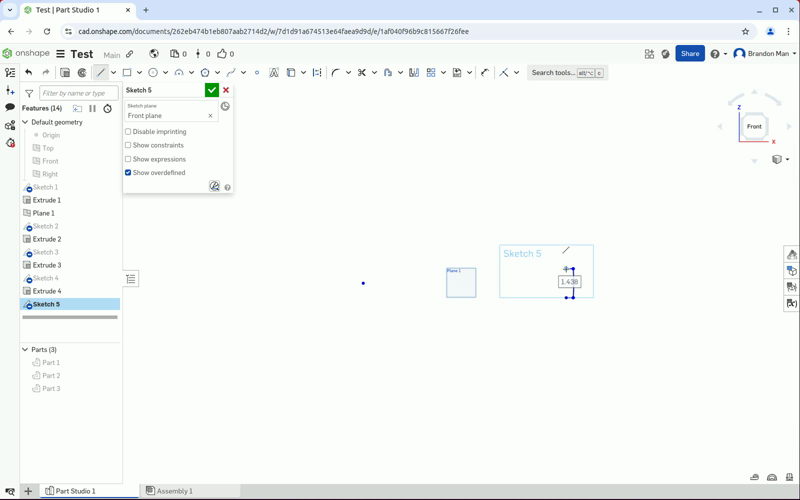
mouse_move(589, 268)
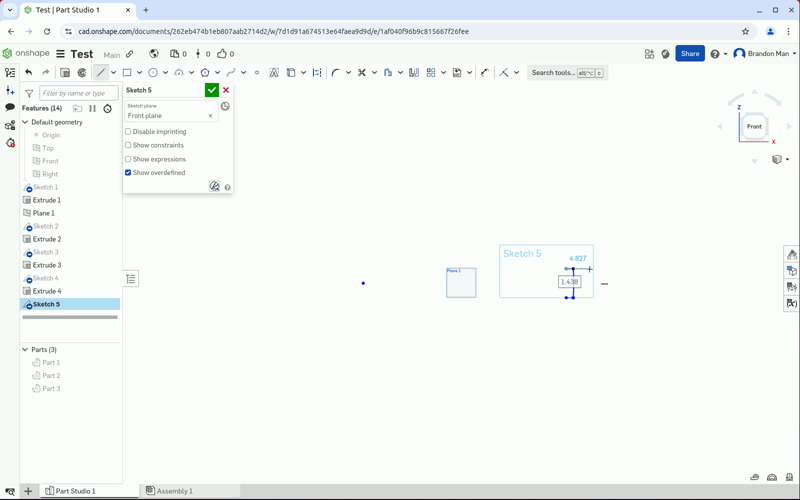
key_down(shift)
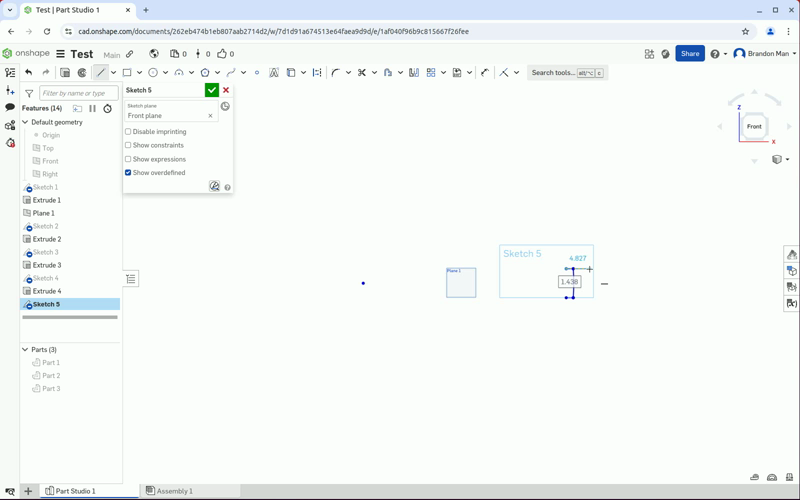
mouse_move(566, 297)
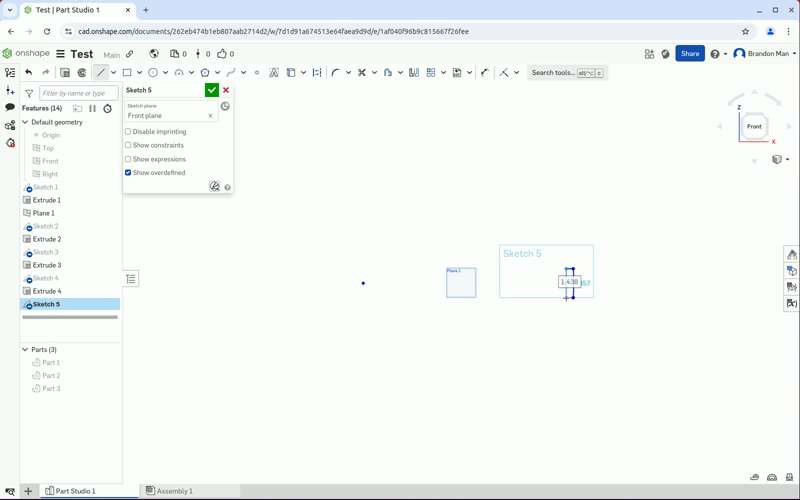
key_up(shift)
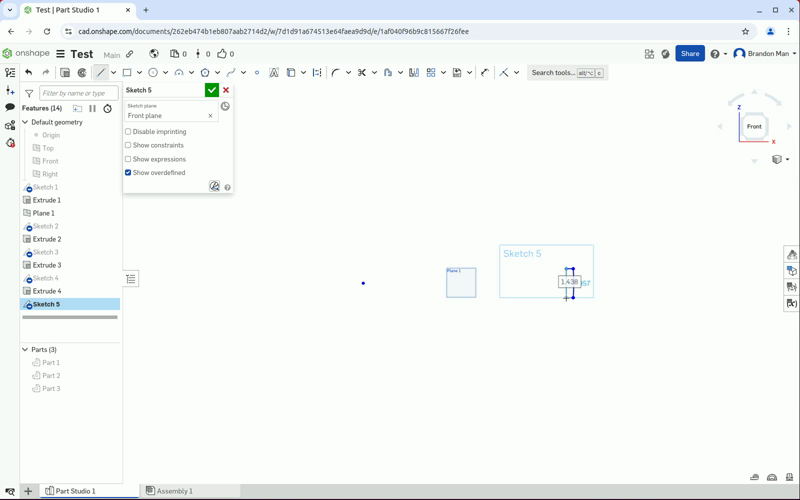
click(566, 297)
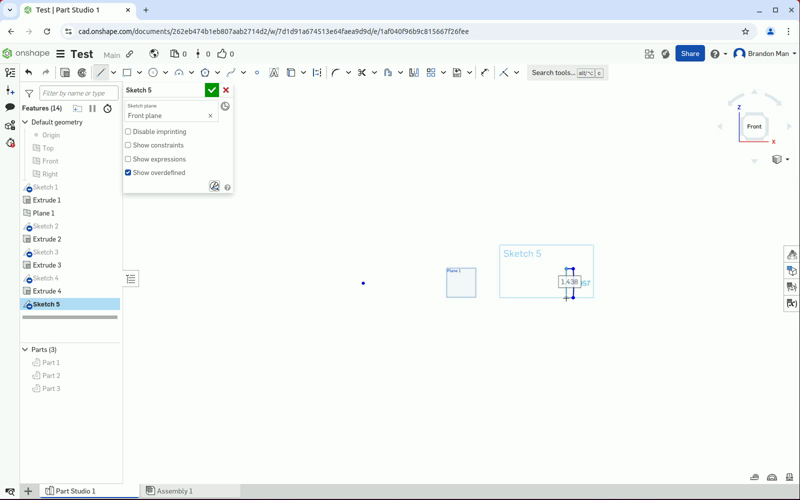
key(esc)
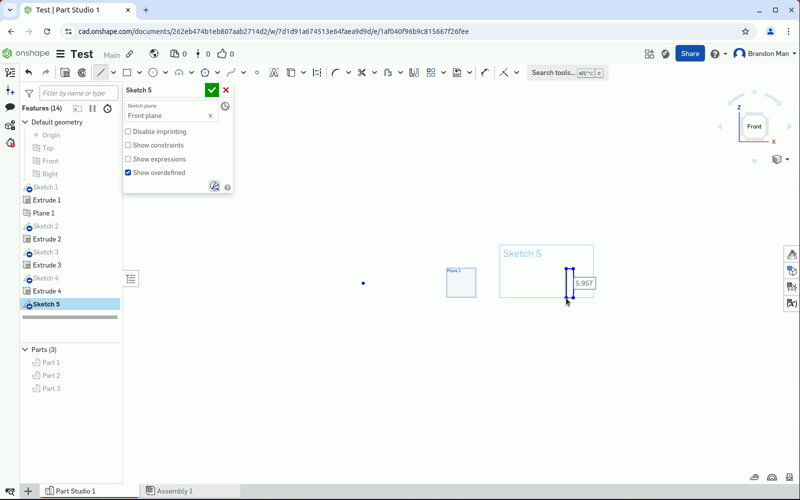
mouse_move(570, 295)
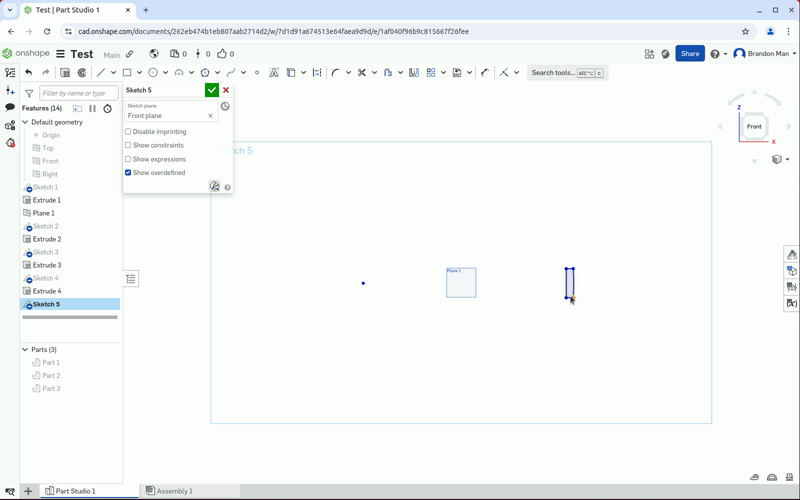
scroll(6)
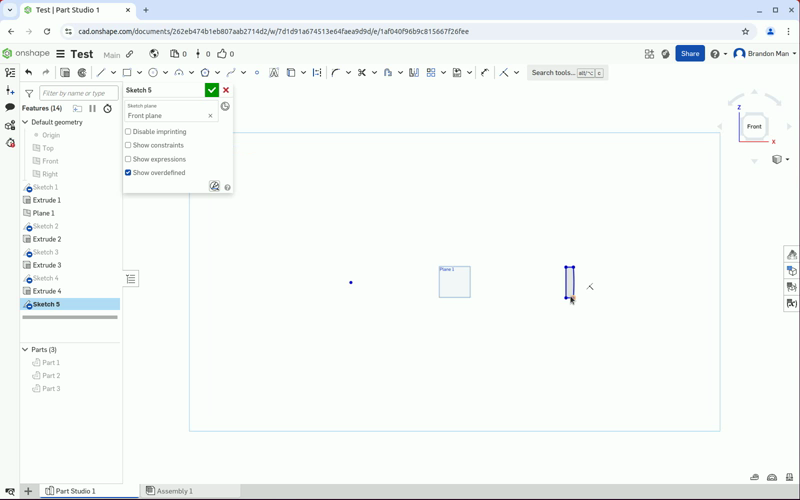
scroll(6)
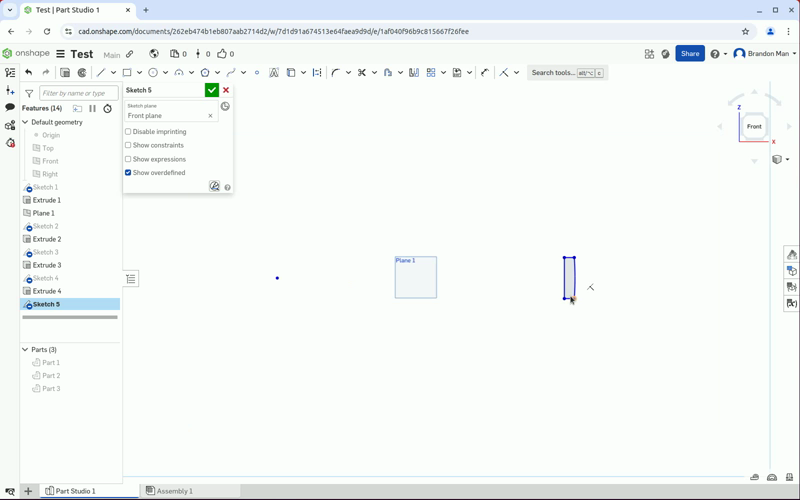
scroll(6)
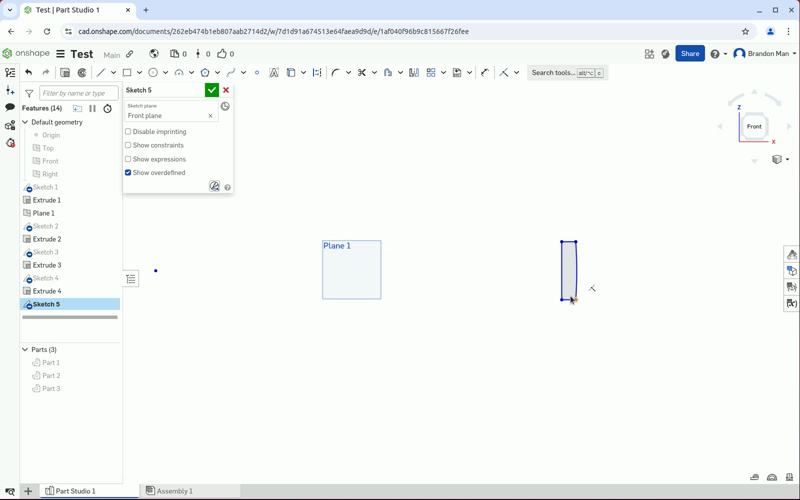
scroll(6)
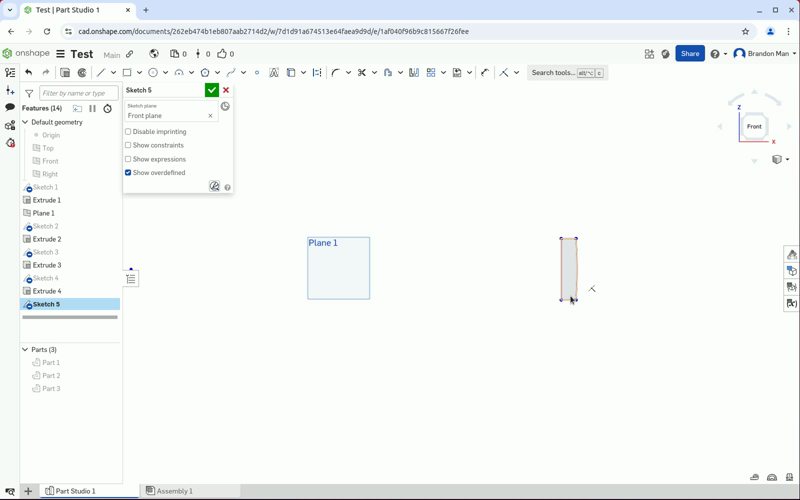
scroll(6)
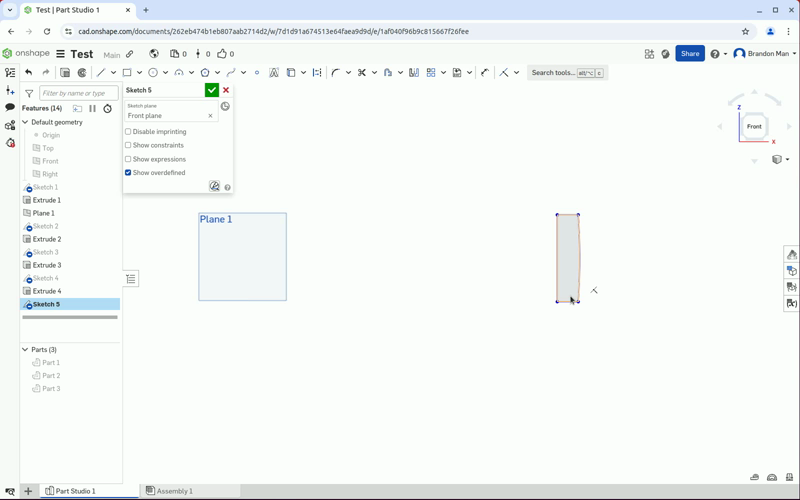
scroll(6)
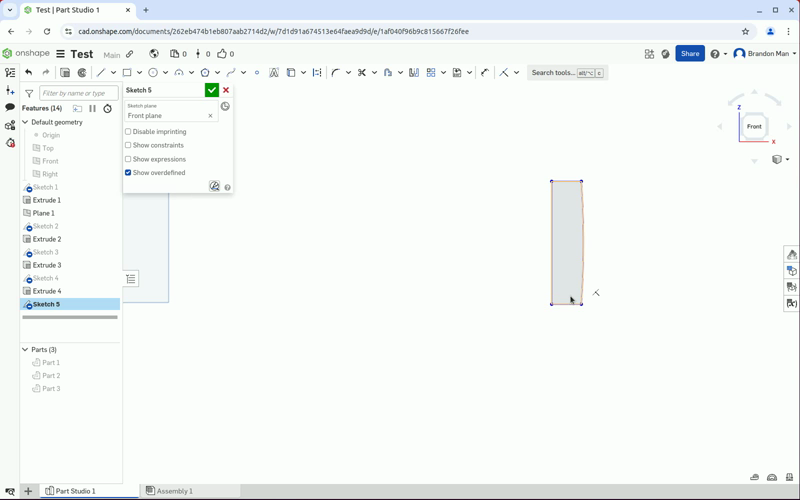
scroll(6)
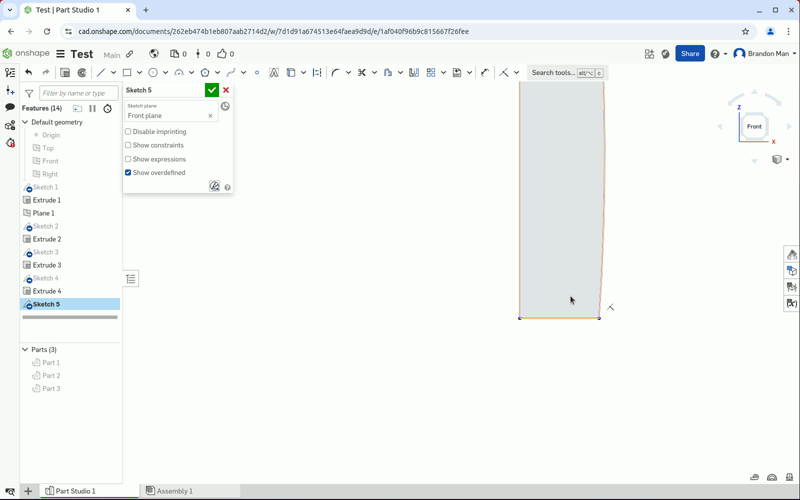
click(570, 295)
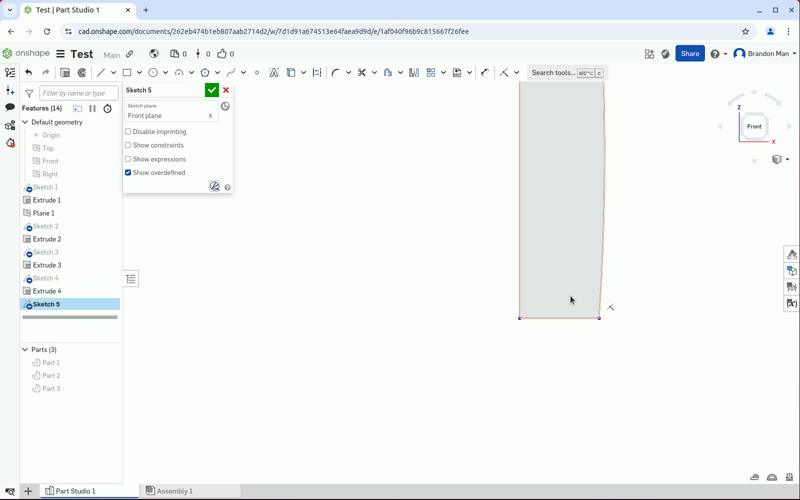
scroll(-6)
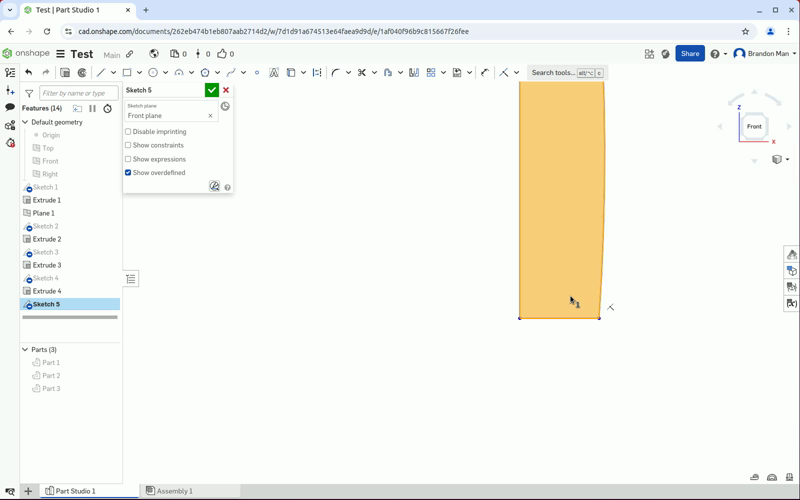
scroll(-6)
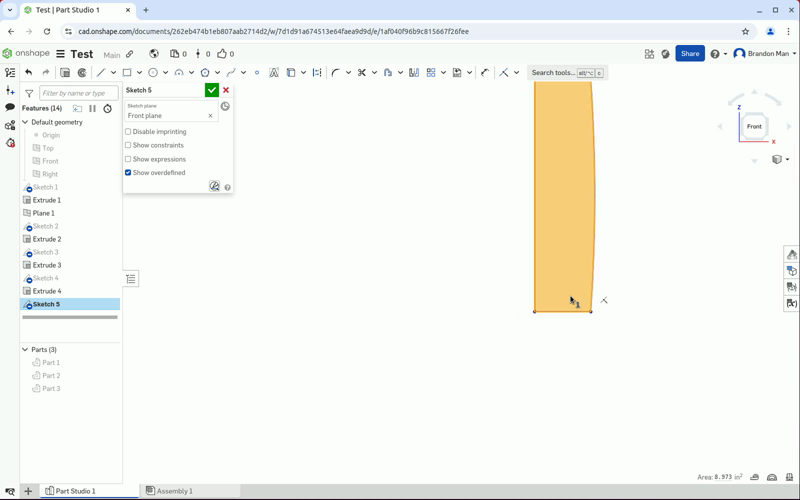
scroll(-6)
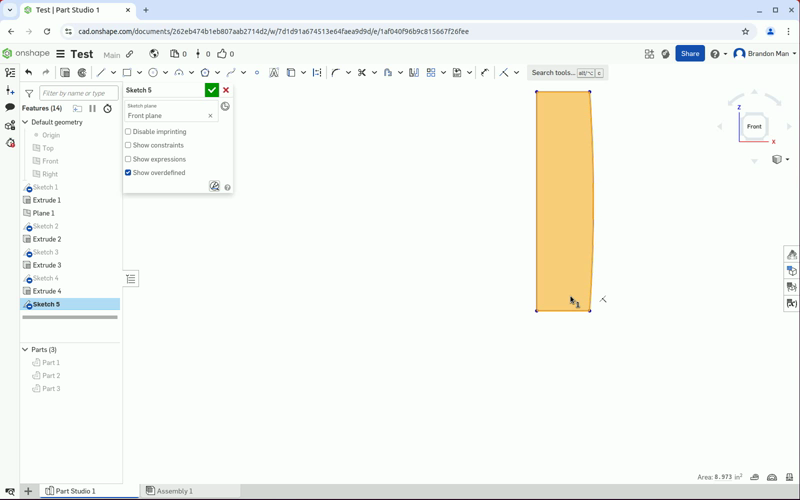
scroll(-6)
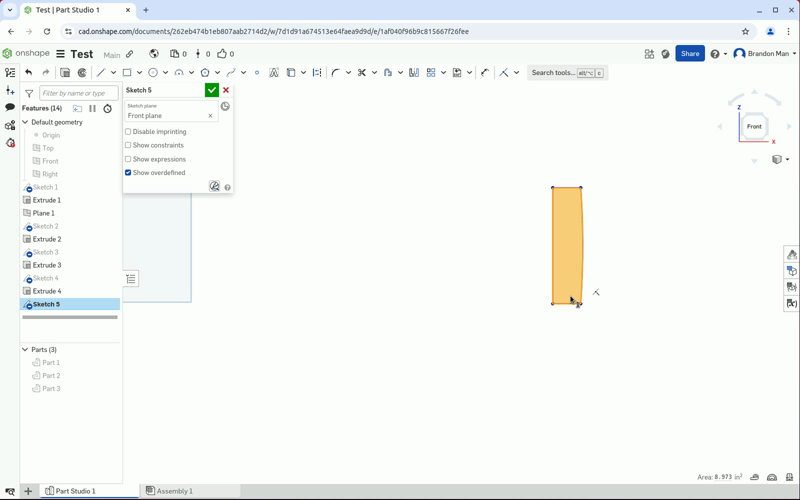
scroll(-6)
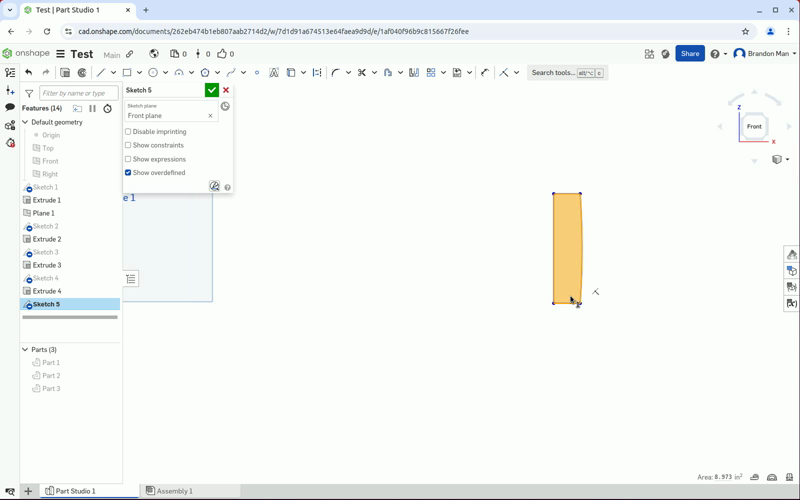
scroll(-6)
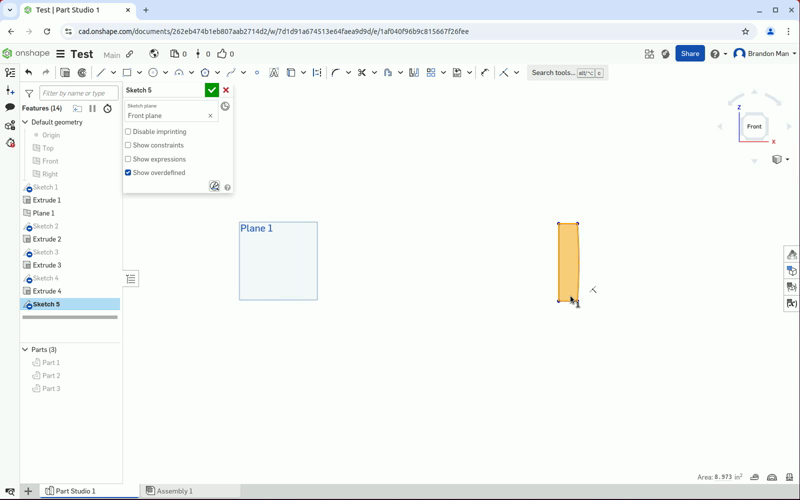
scroll(-6)
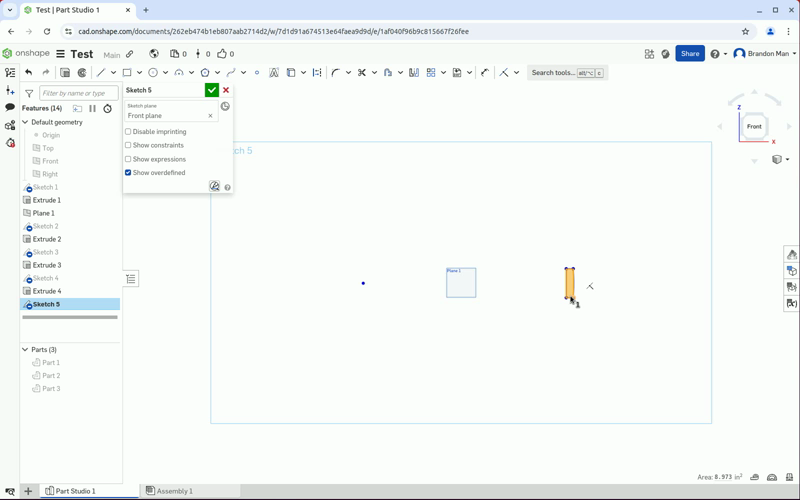
mouse_move(73, 352)
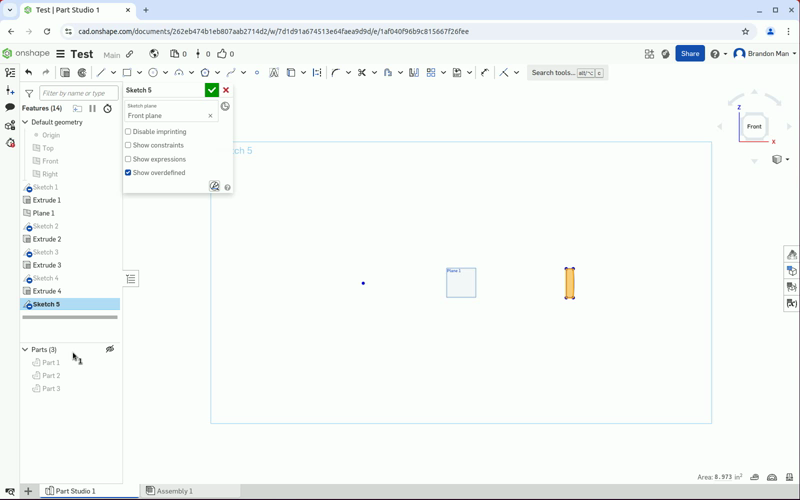
key(shift+y)
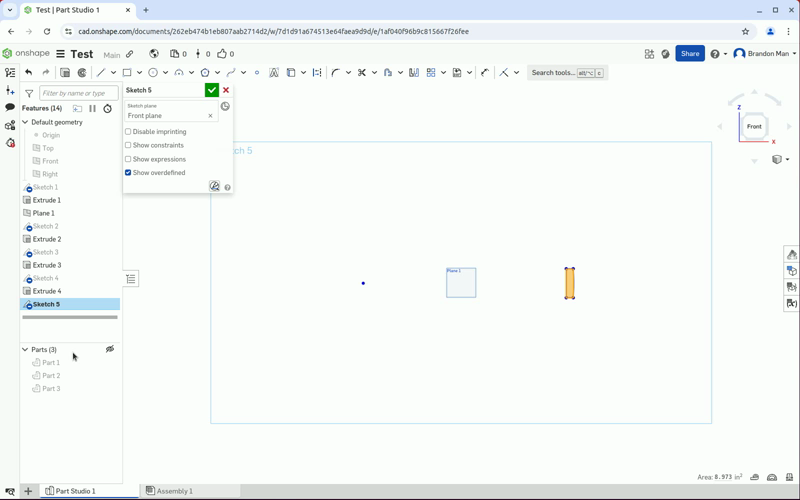
key(shift+e)
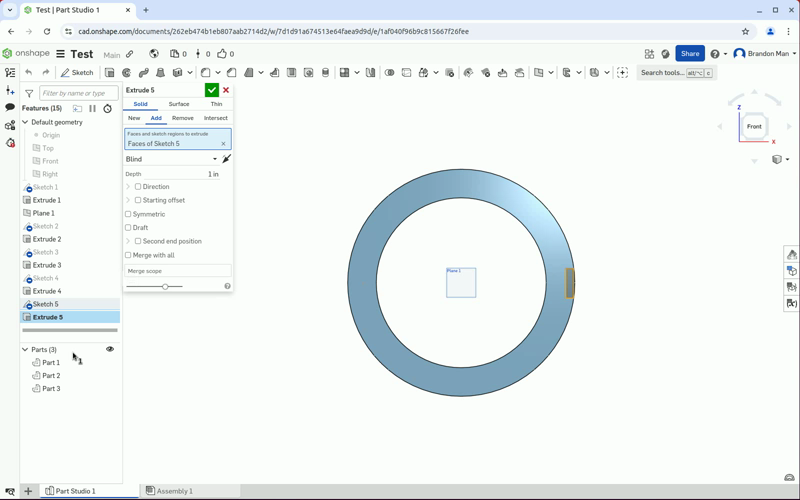
mouse_move(143, 106)
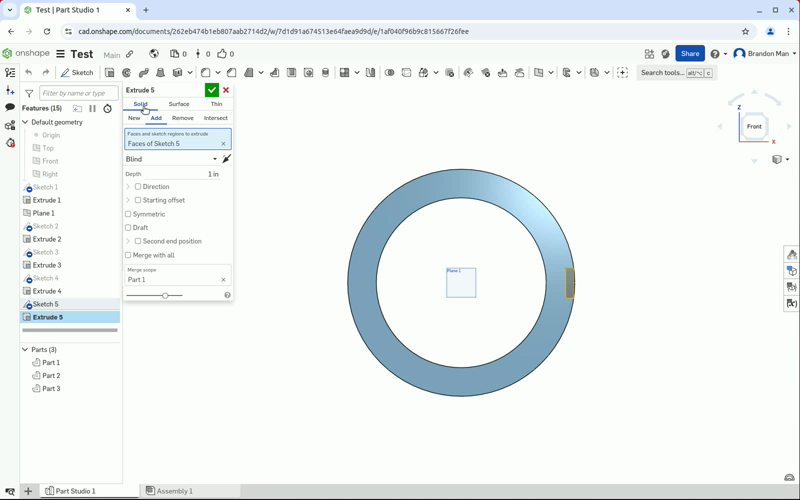
click(143, 106)
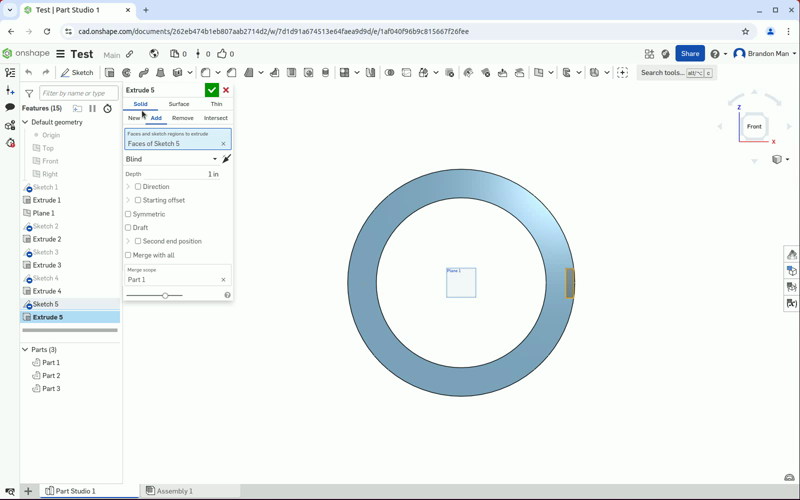
mouse_move(137, 120)
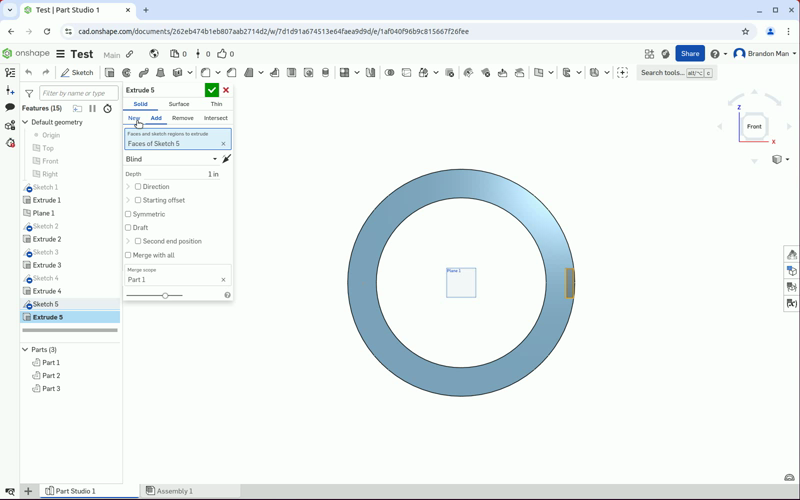
click(137, 120)
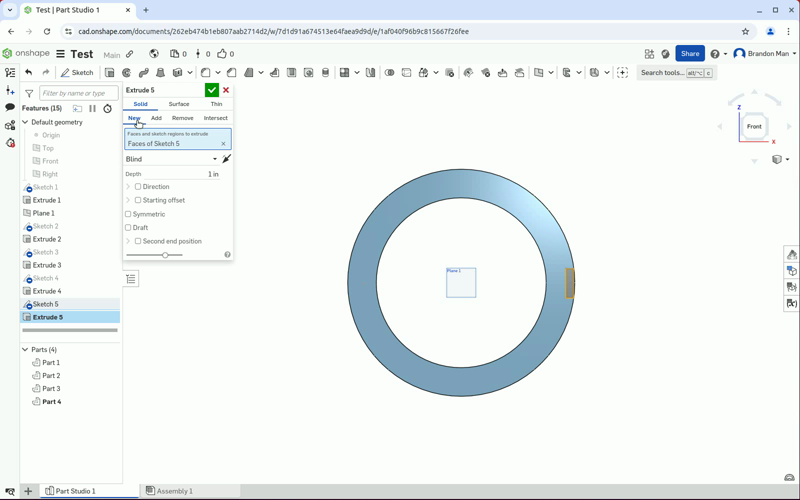
key(tab, 4)
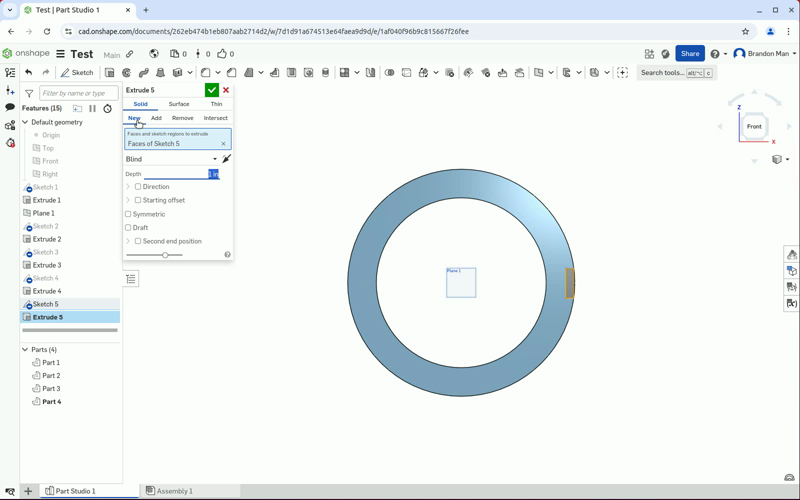
text(-4.333)
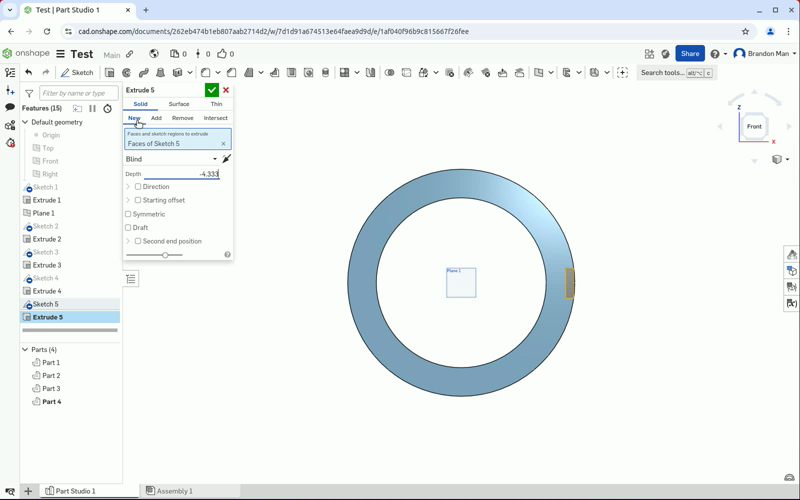
key(enter)
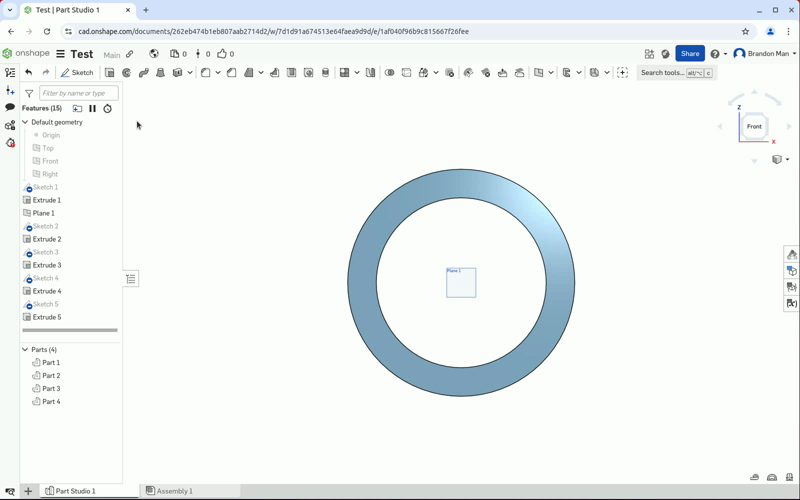
key(shift+h)
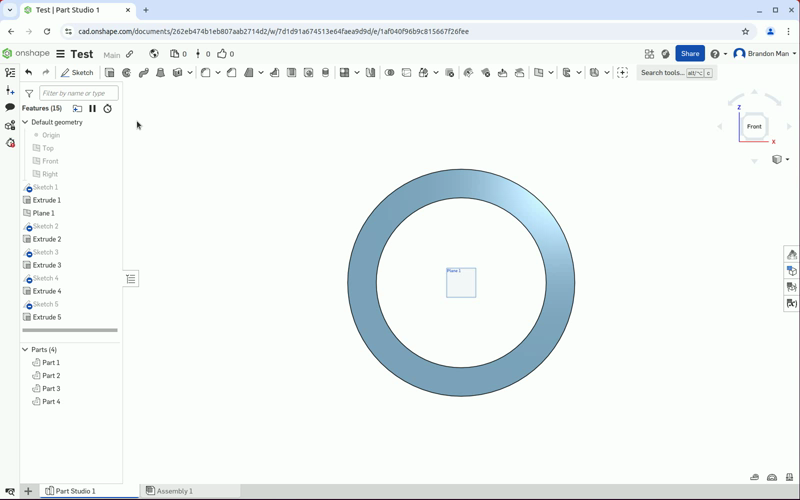
key(shift+h)
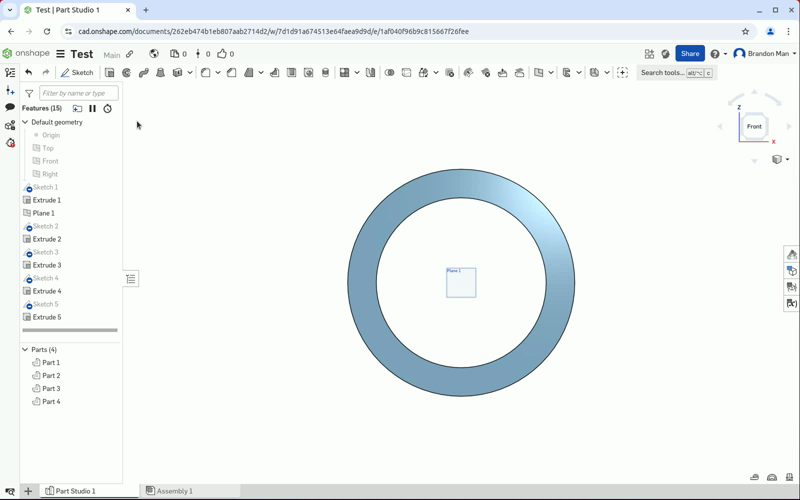
mouse_move(73, 189)
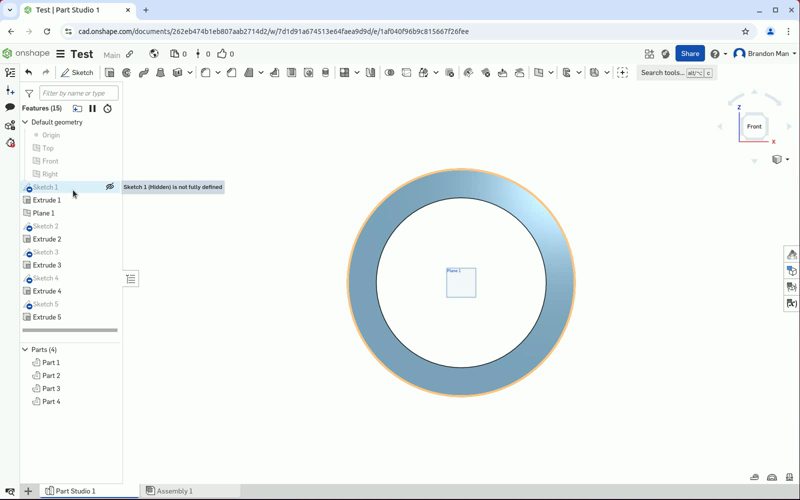
click(73, 189)
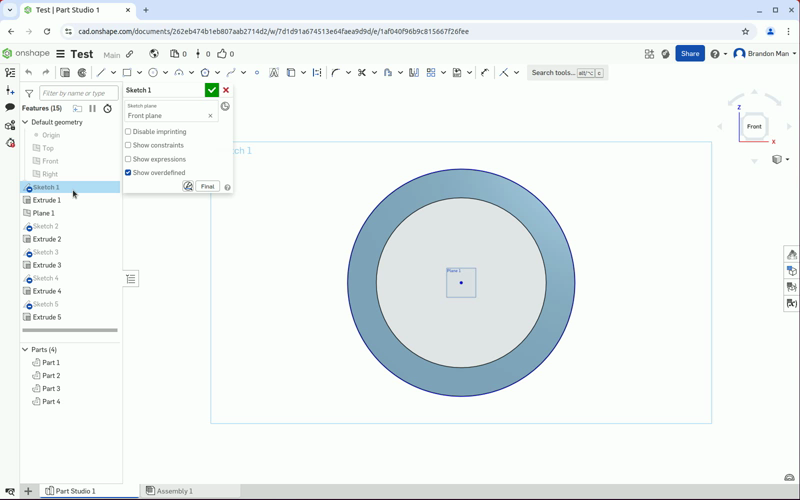
mouse_move(229, 92)
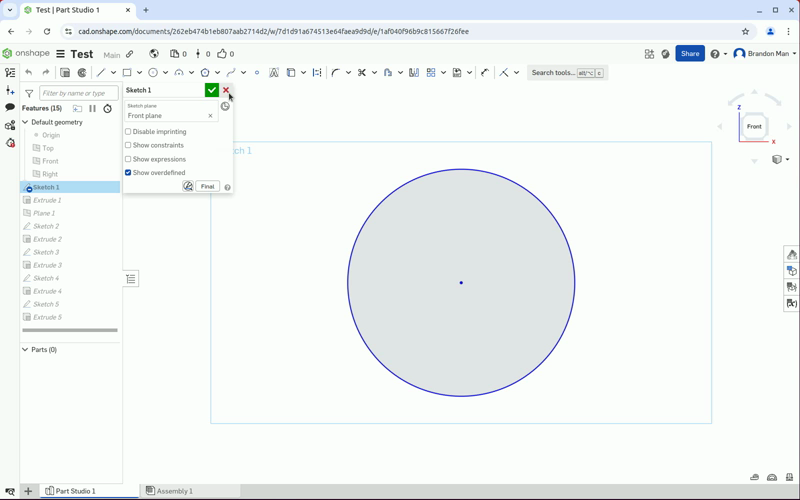
click(229, 92)
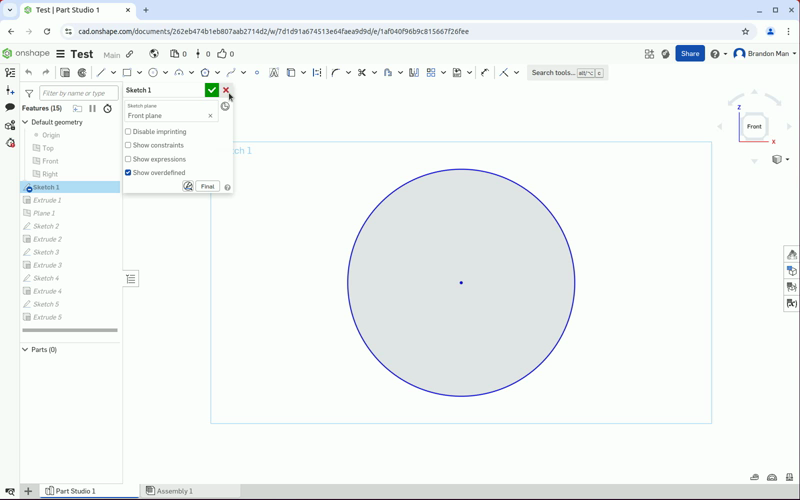
key(shift+s)
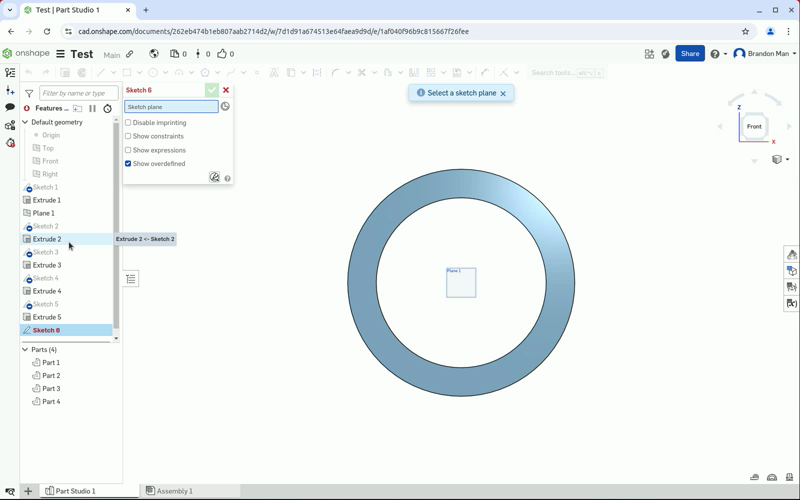
scroll(3)
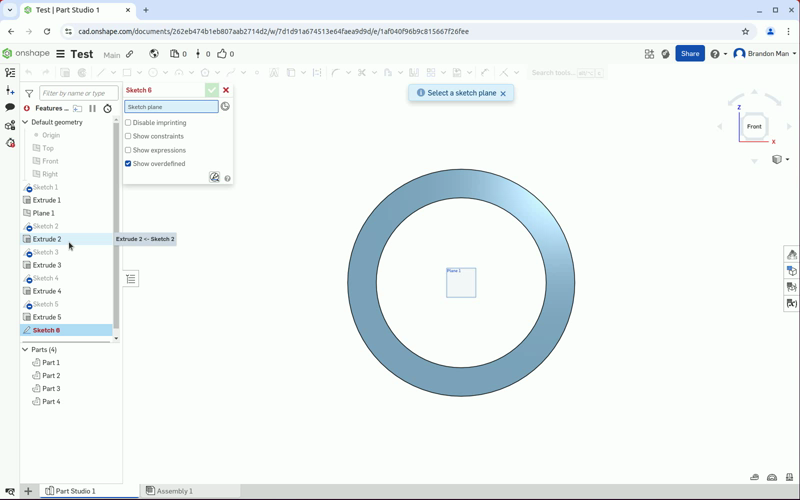
mouse_move(69, 163)
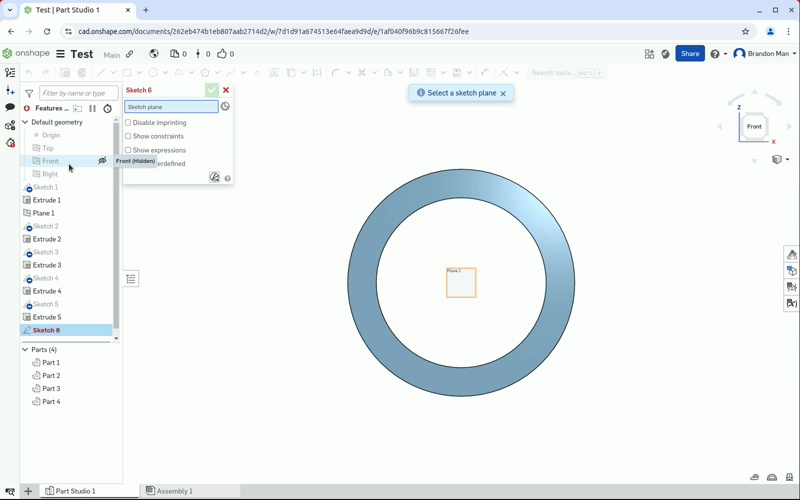
click(69, 163)
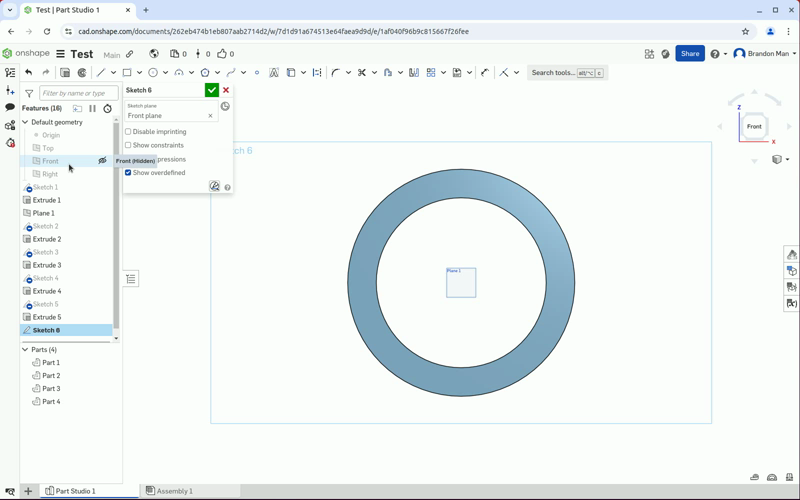
mouse_move(73, 352)
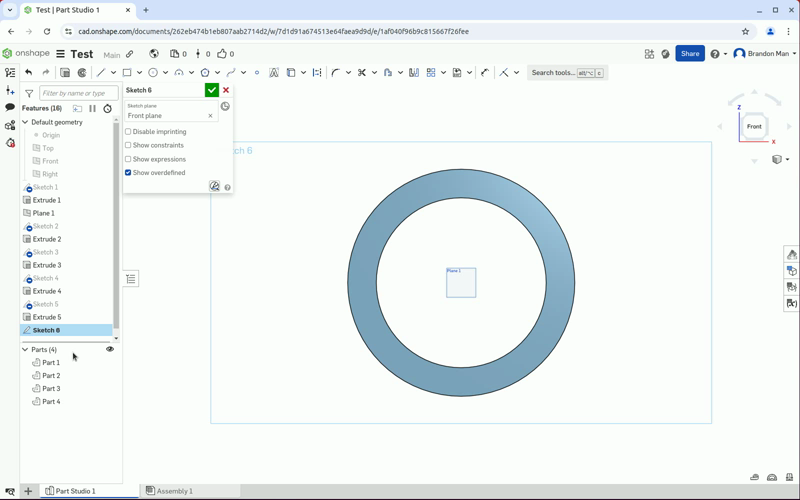
key(y)
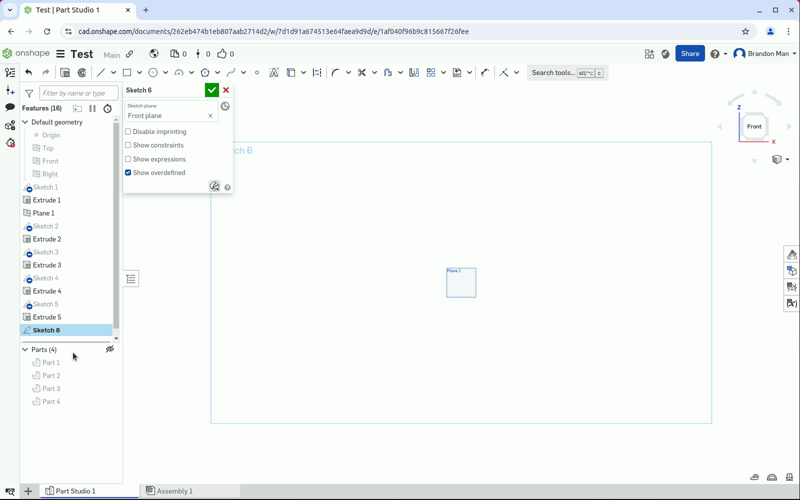
key(l)
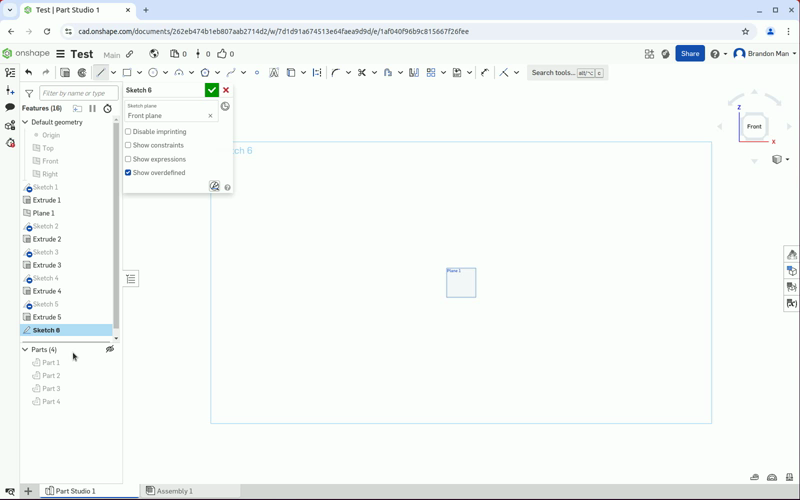
key_down(shift)
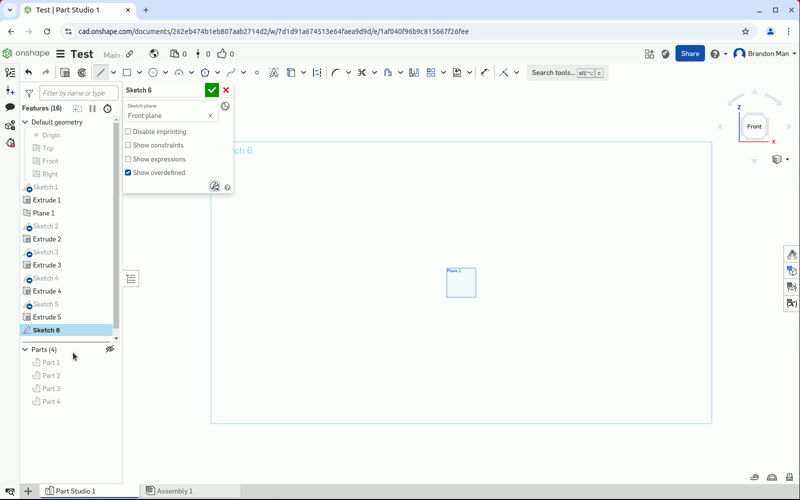
mouse_move(446, 177)
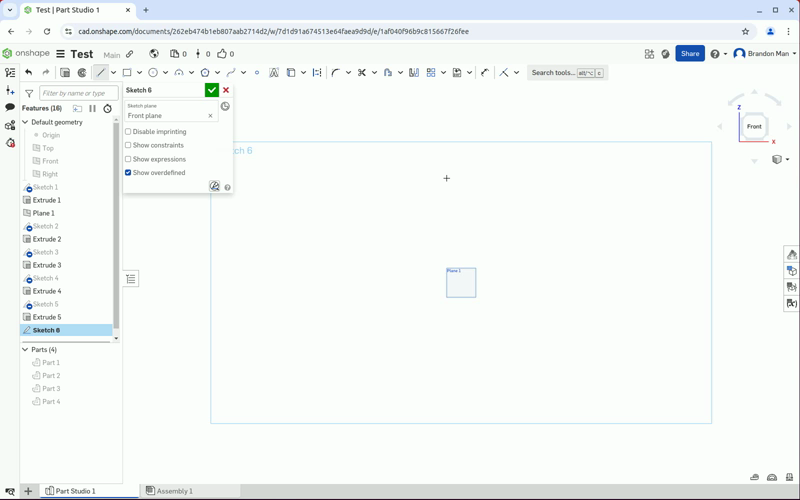
click(446, 177)
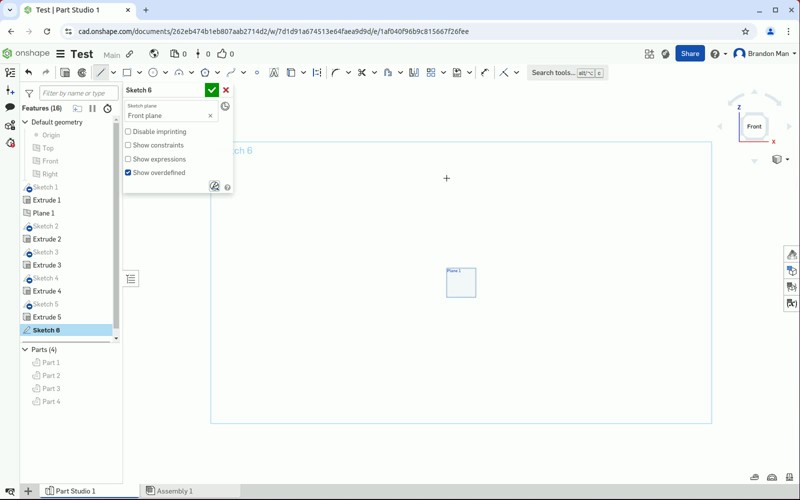
key_up(shift)
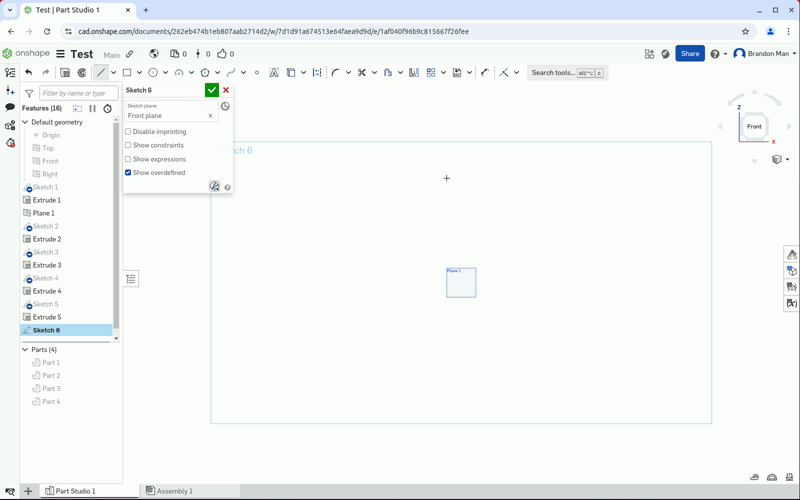
key_down(shift)
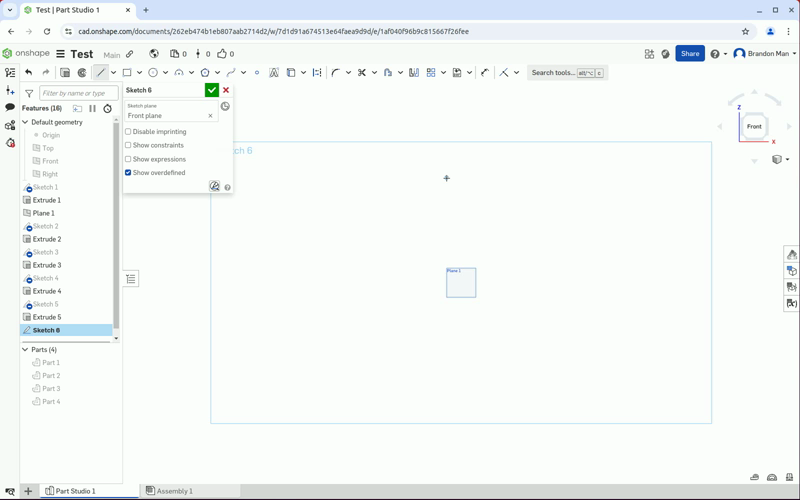
mouse_move(476, 177)
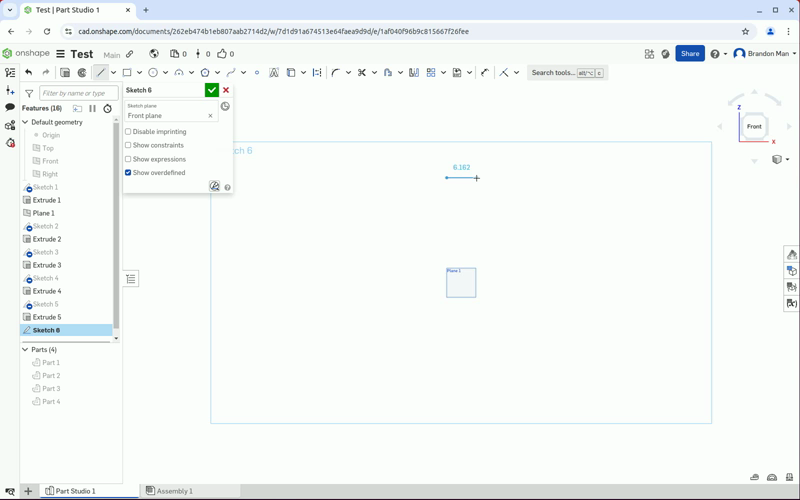
mouse_move(475, 177)
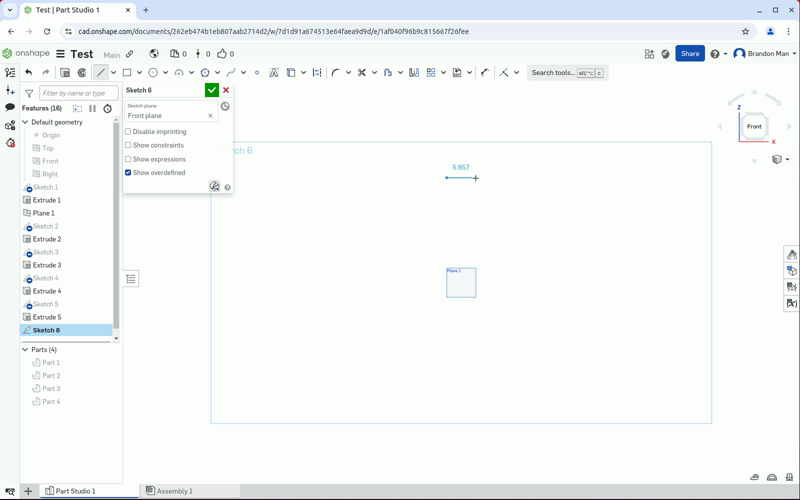
click(475, 177)
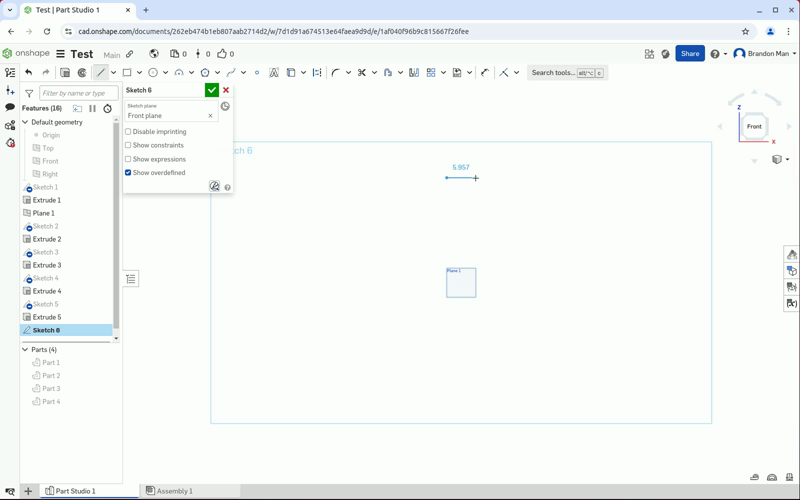
key_up(shift)
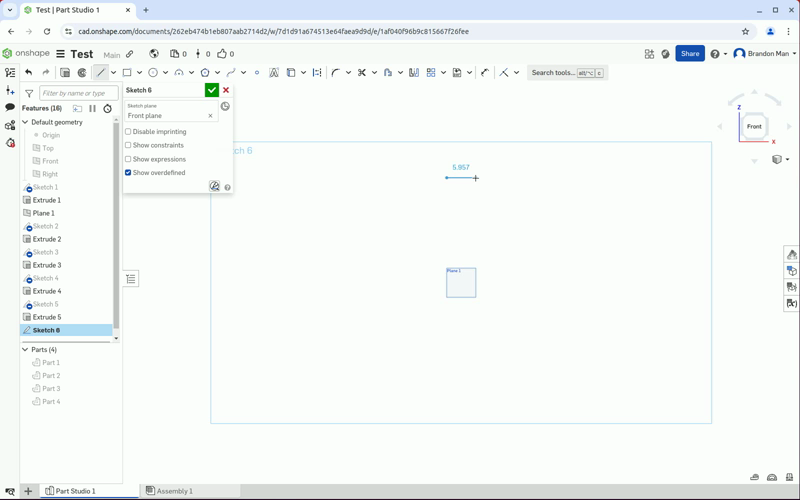
key_down(shift)
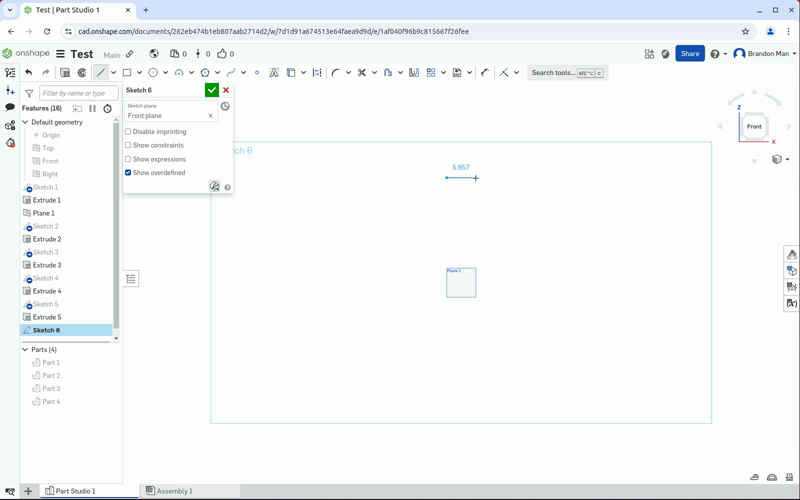
mouse_move(505, 177)
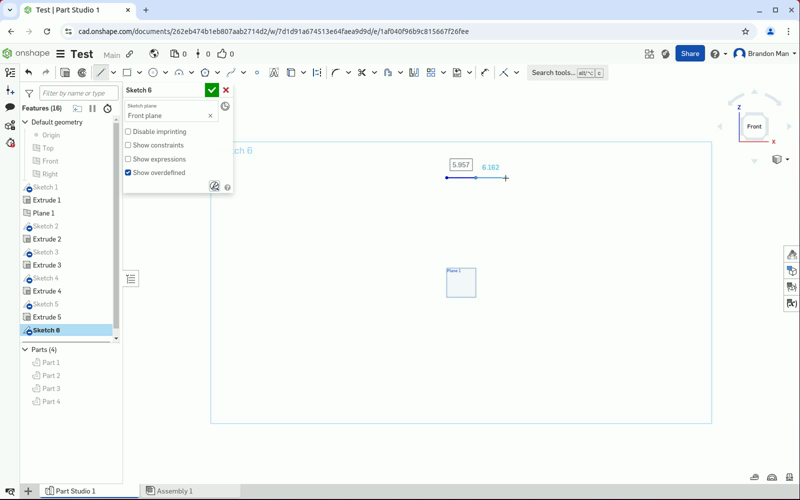
mouse_move(475, 170)
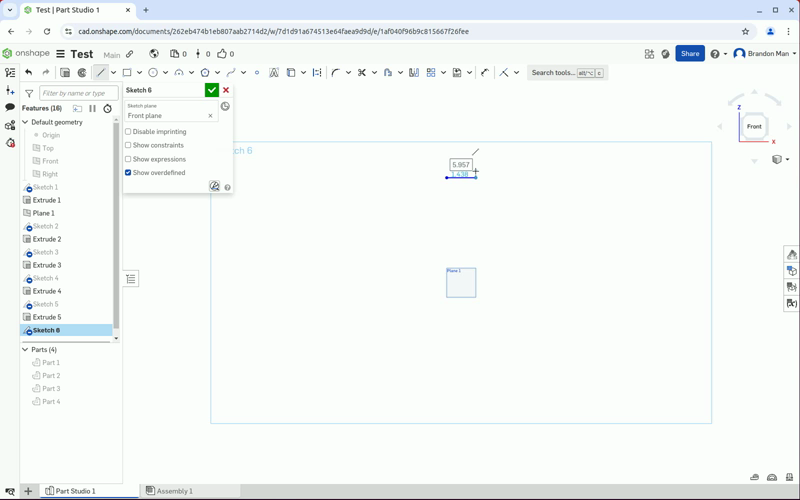
scroll(6)
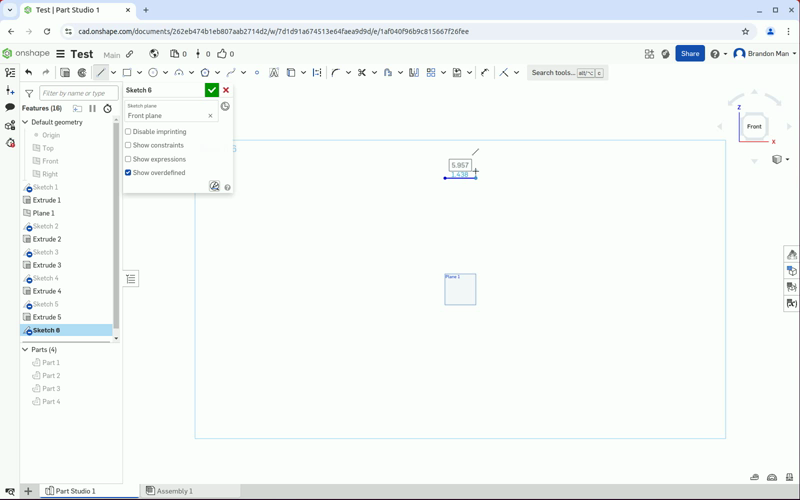
scroll(6)
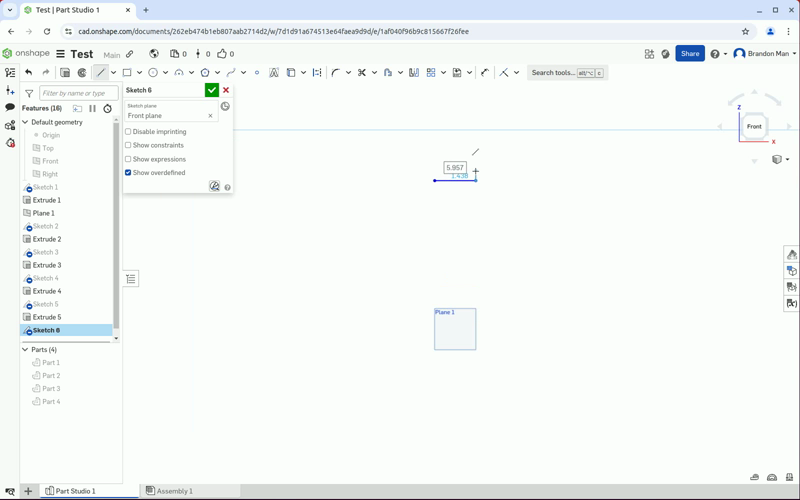
scroll(6)
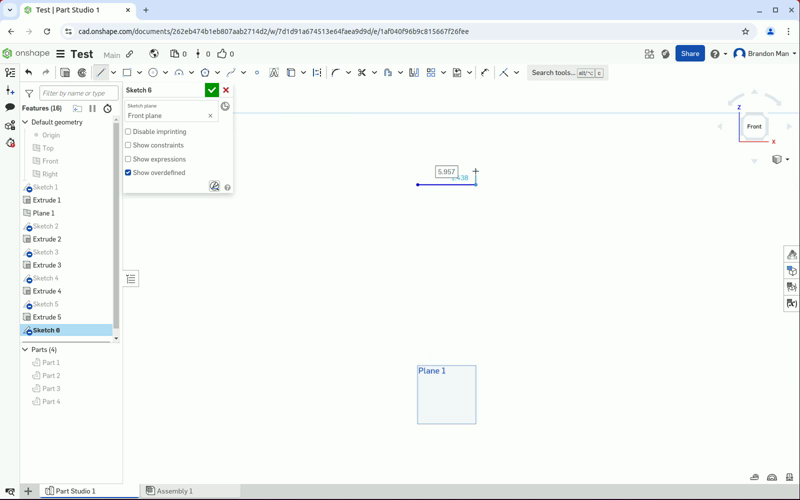
scroll(6)
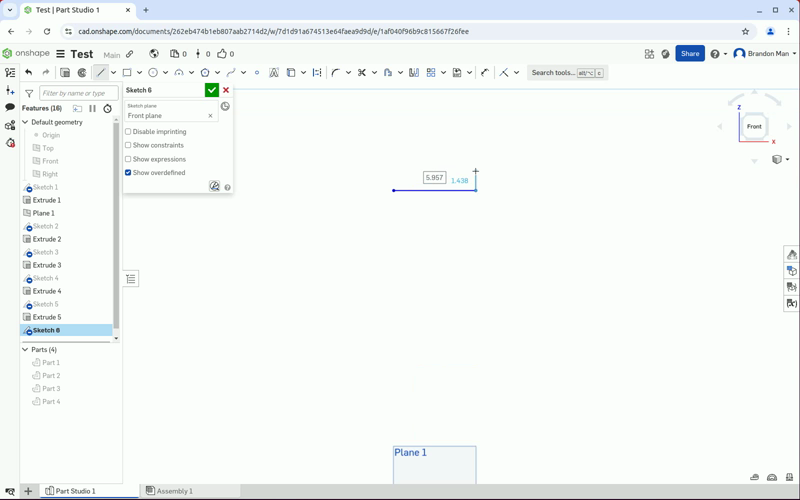
scroll(6)
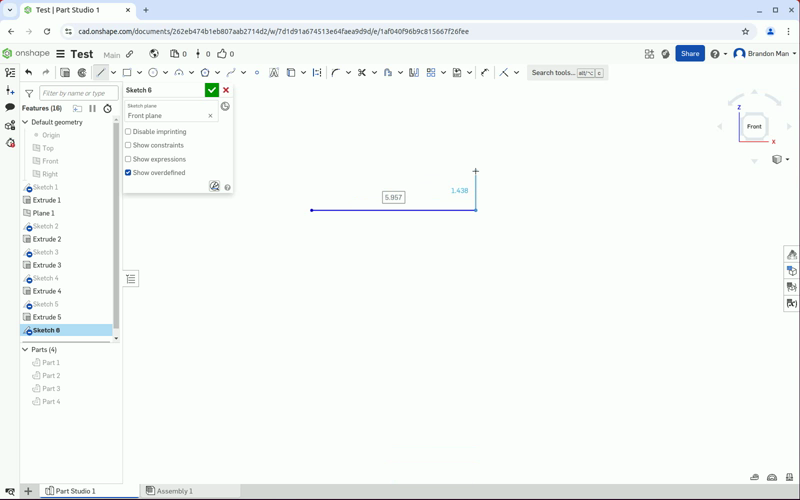
scroll(6)
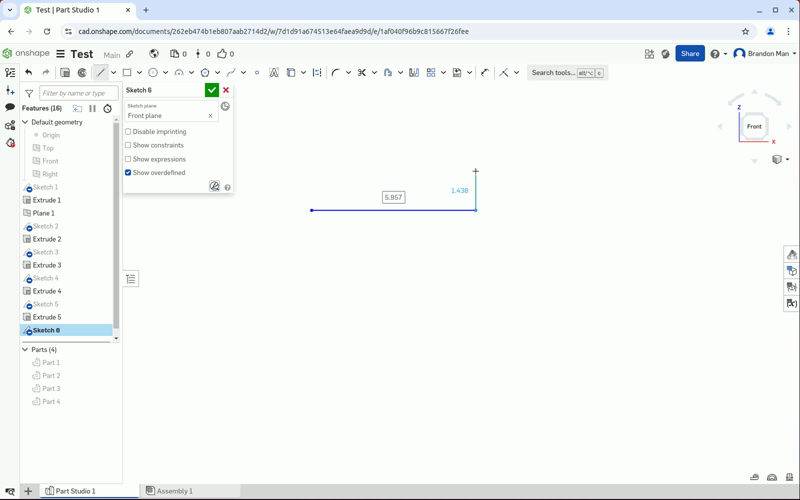
scroll(6)
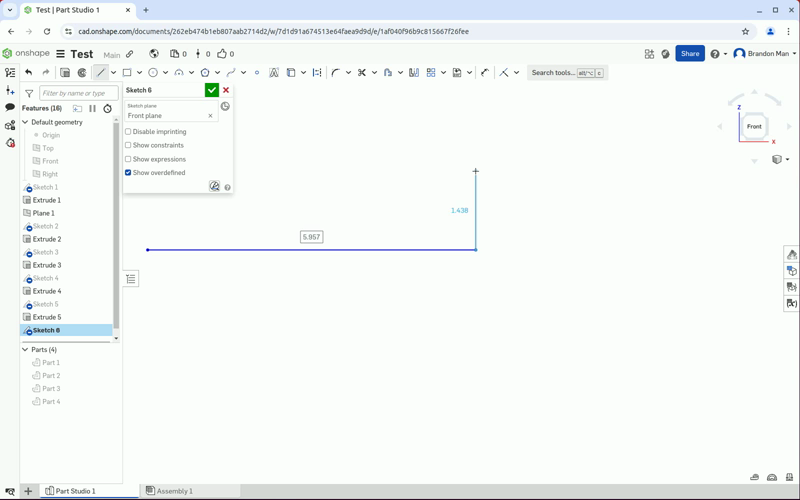
click(475, 170)
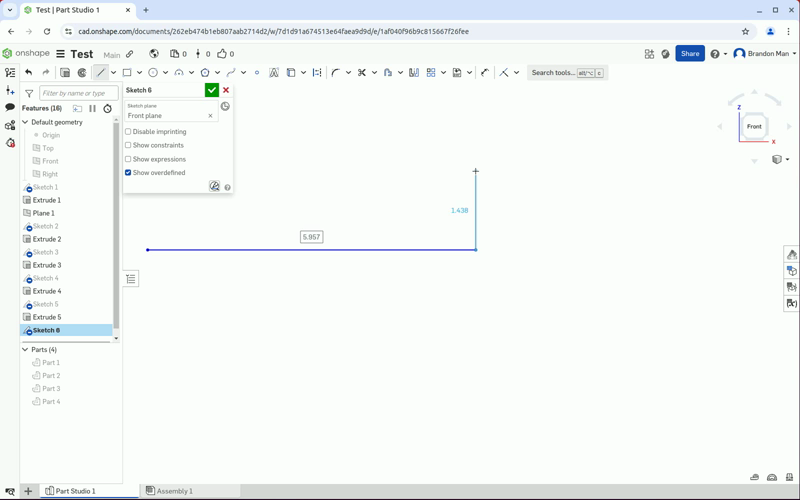
scroll(-6)
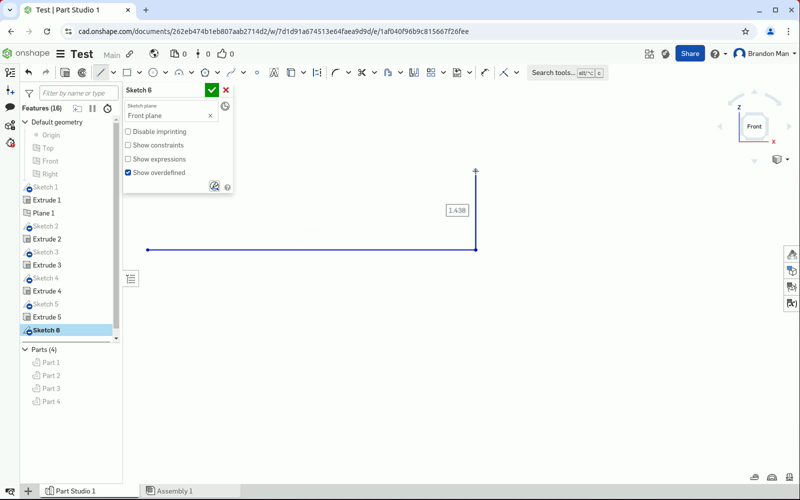
scroll(-6)
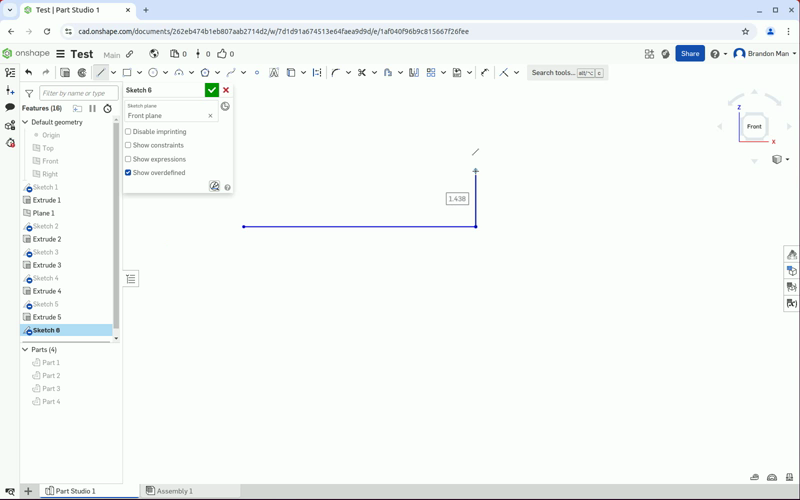
scroll(-6)
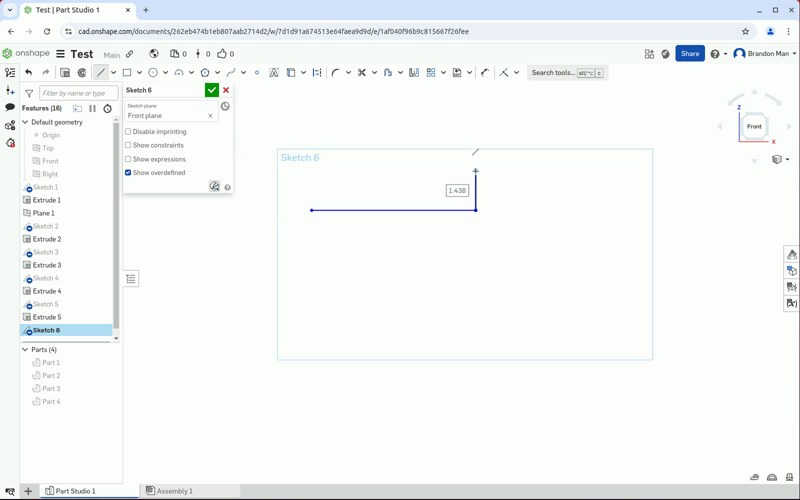
scroll(-6)
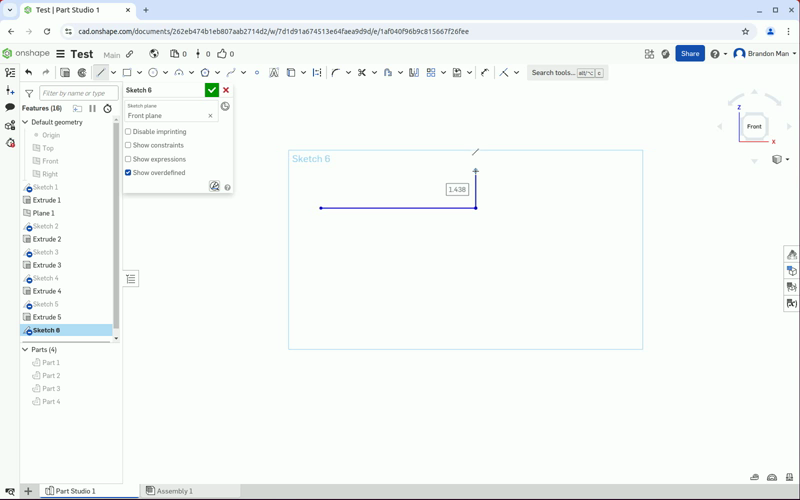
scroll(-6)
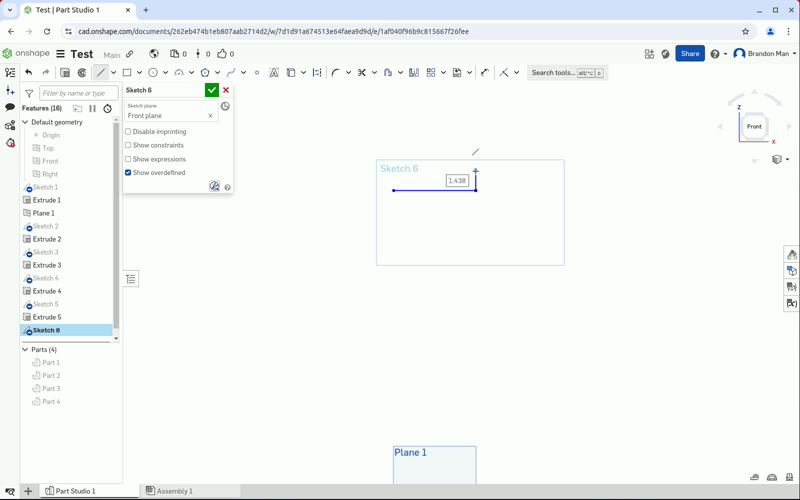
scroll(-6)
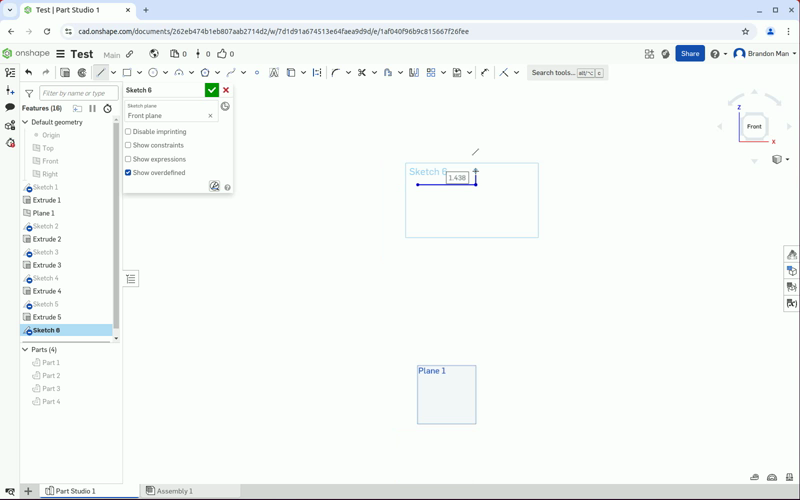
scroll(-6)
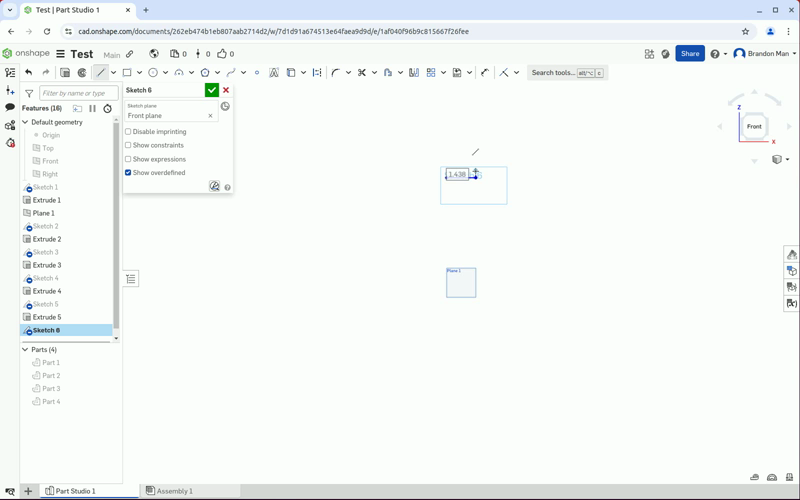
key_up(shift)
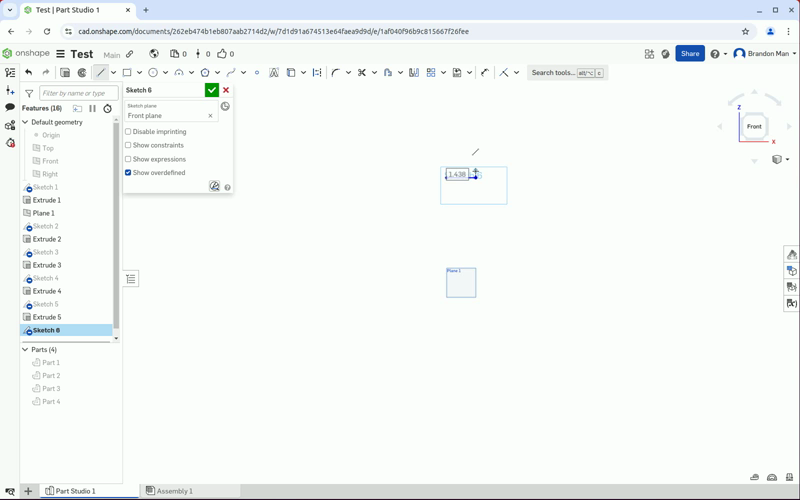
key(esc)
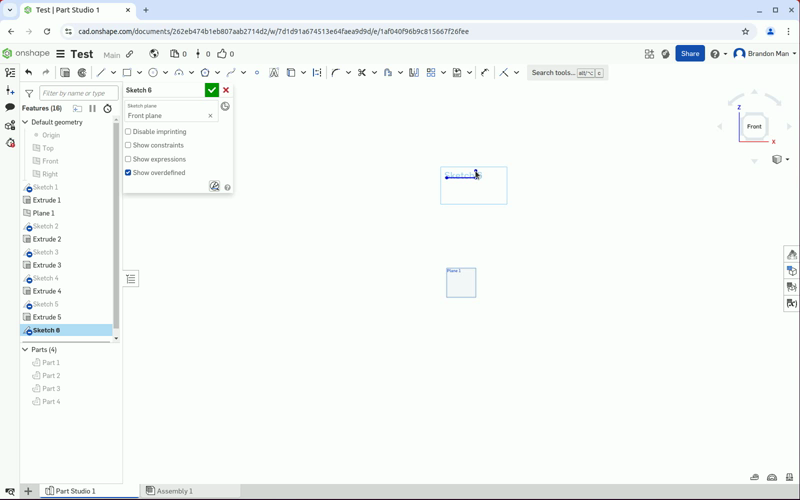
key(a)
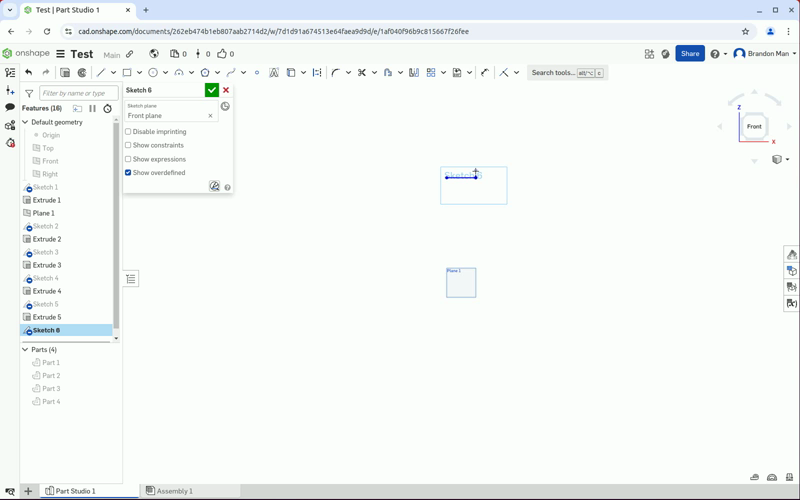
mouse_move(475, 170)
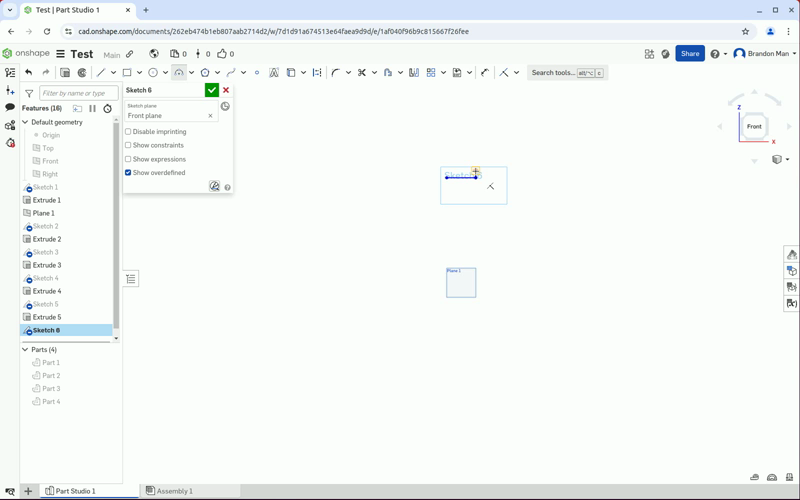
click(475, 170)
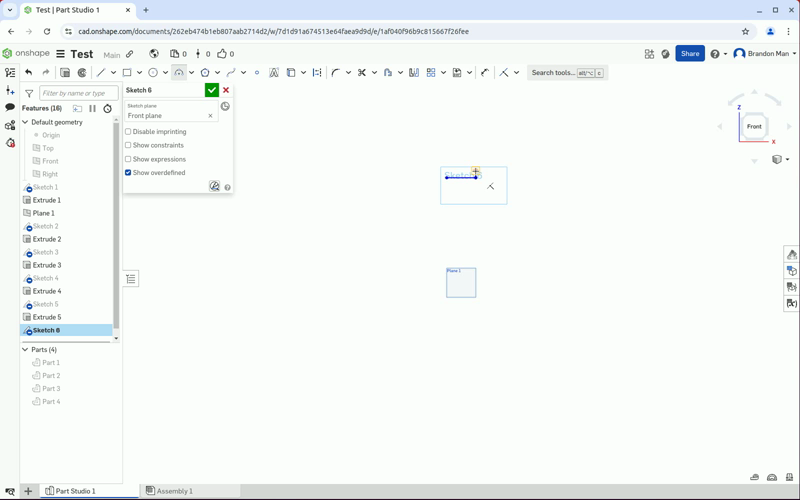
key_down(shift)
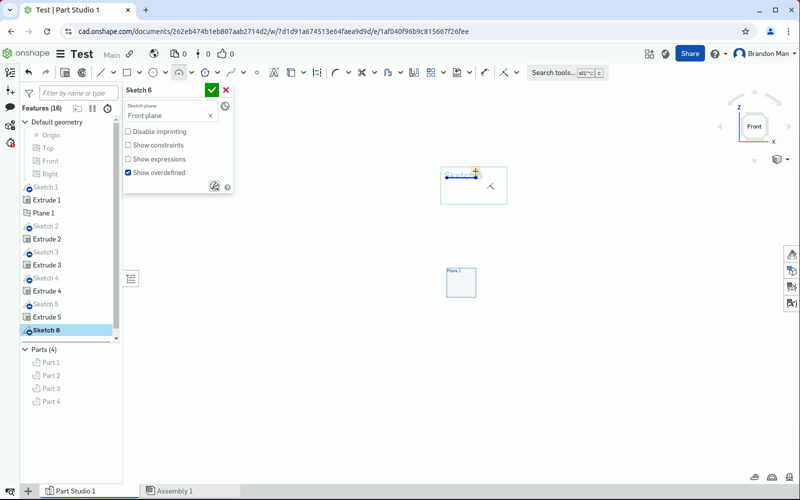
mouse_move(446, 170)
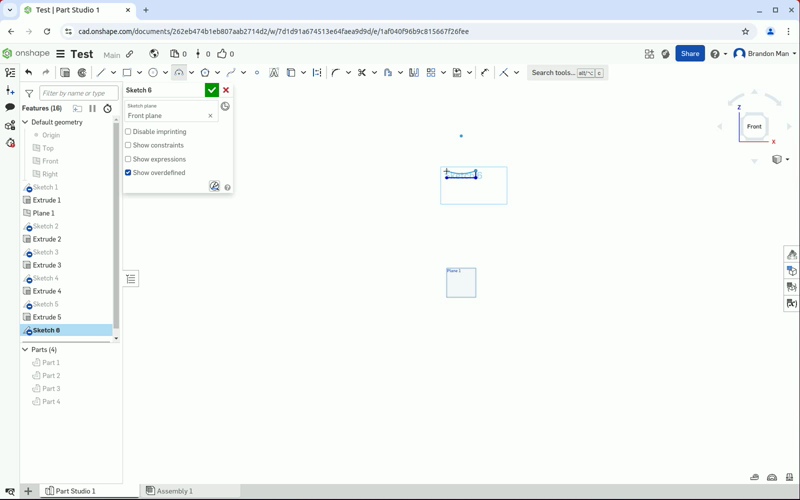
click(446, 170)
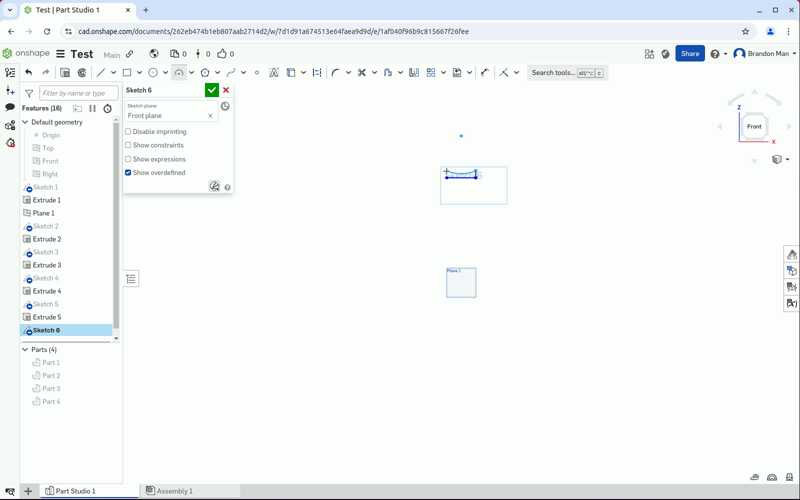
mouse_move(461, 169)
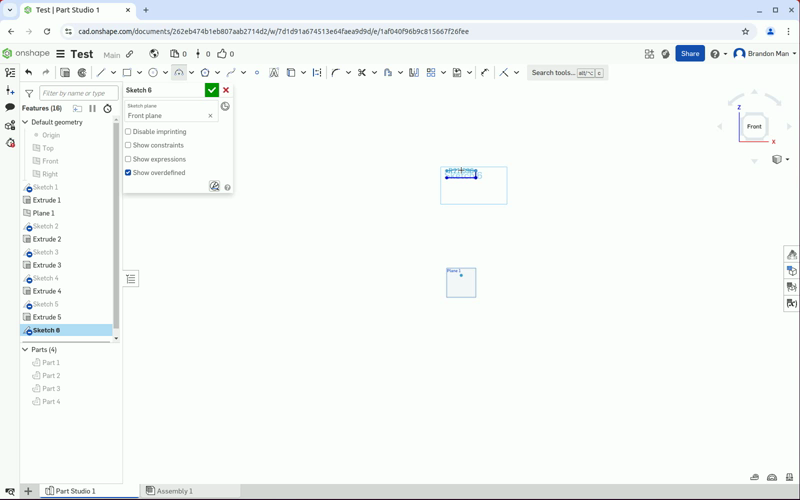
click(461, 169)
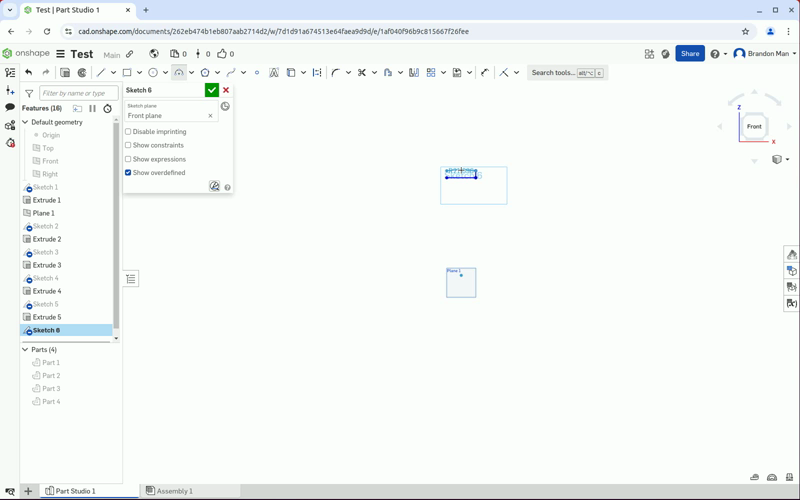
key_up(shift)
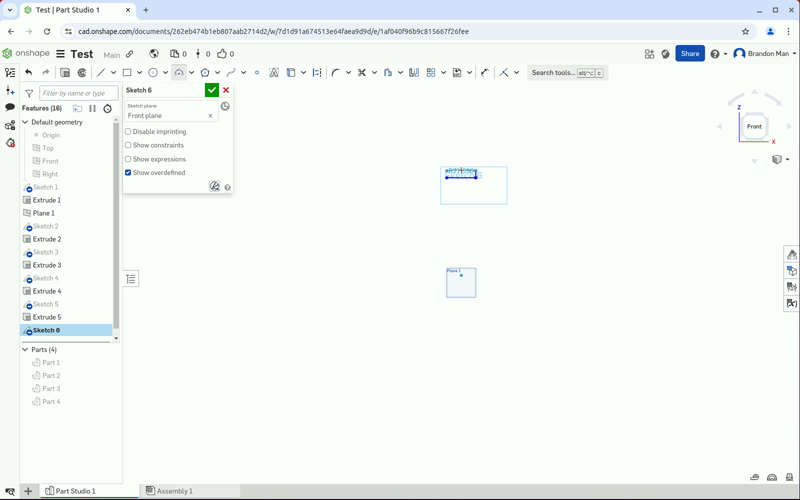
key(esc)
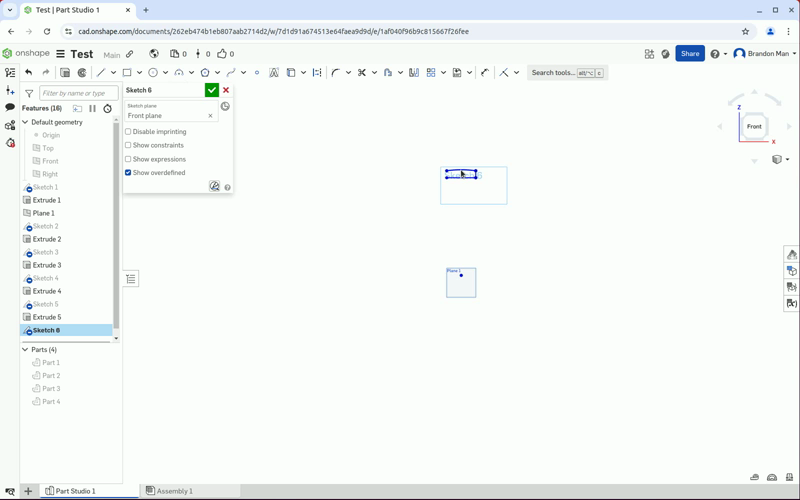
key(l)
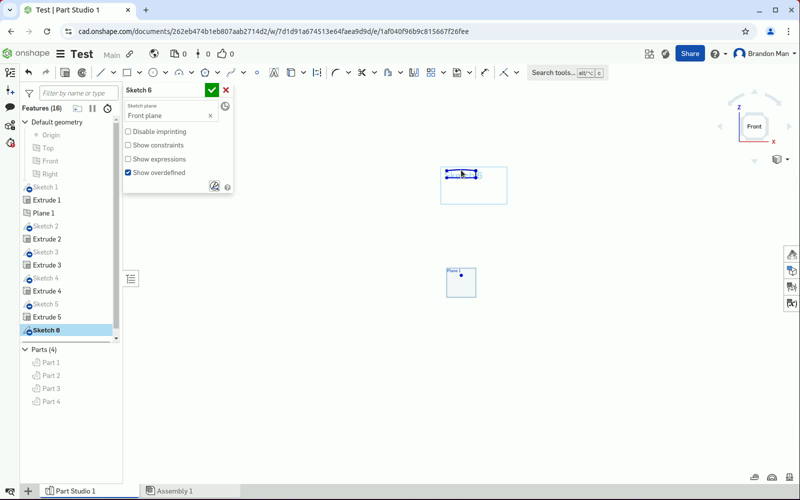
mouse_move(446, 170)
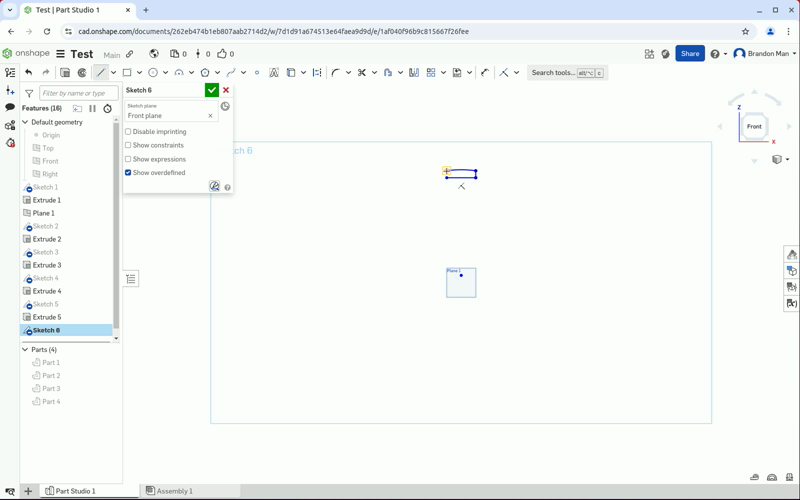
click(446, 170)
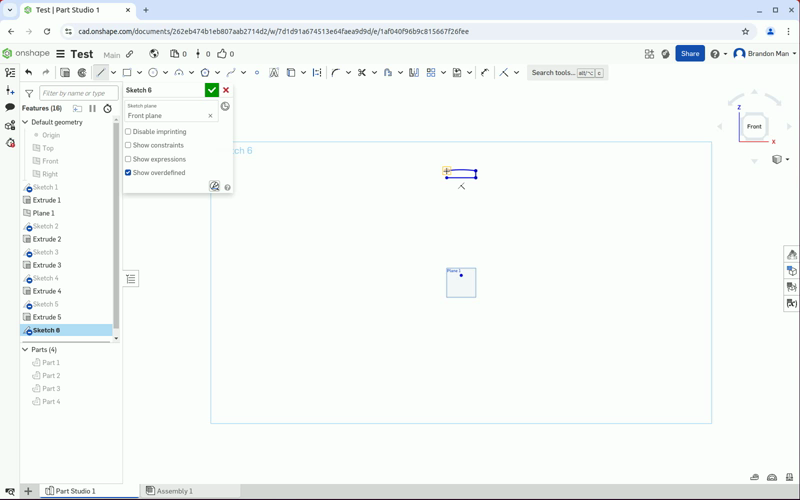
mouse_move(476, 170)
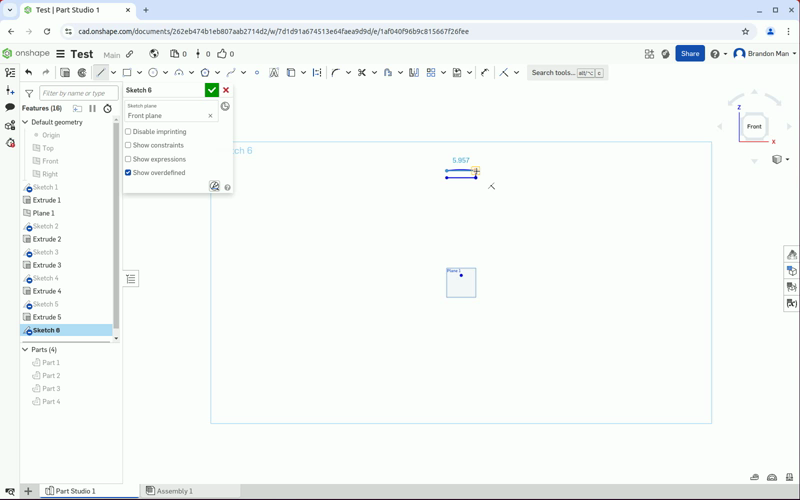
key_down(shift)
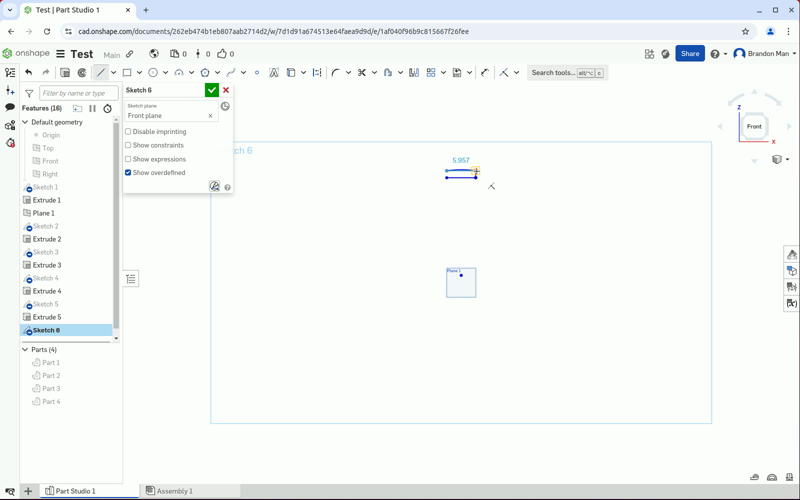
mouse_move(446, 177)
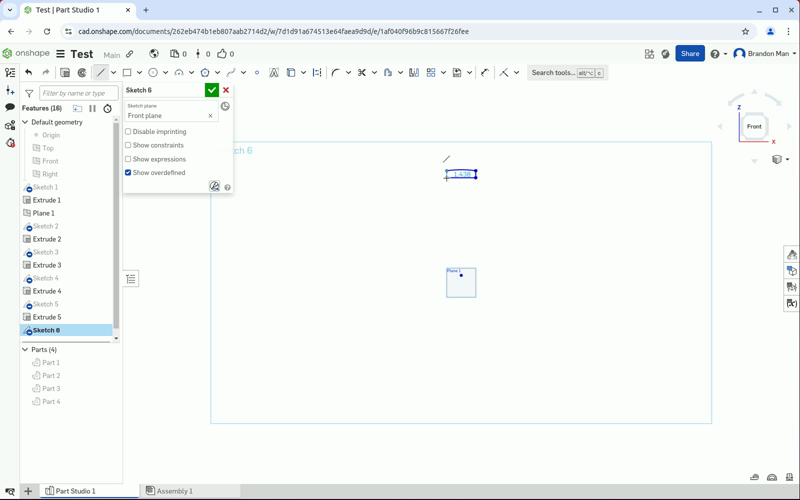
scroll(6)
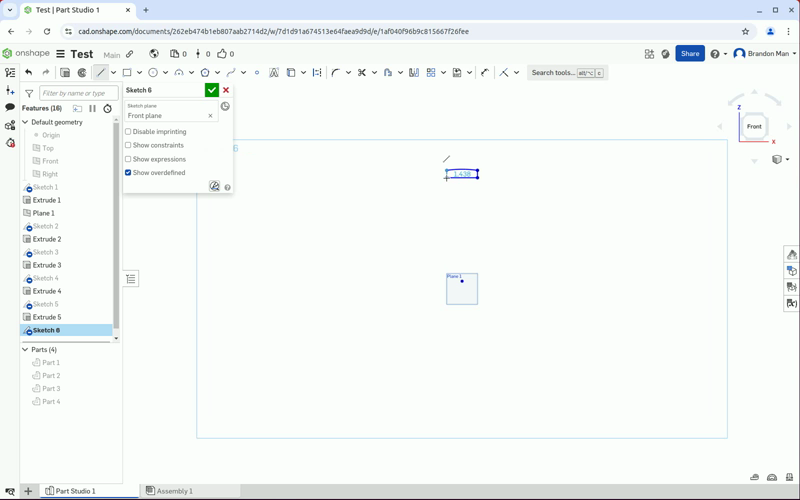
scroll(6)
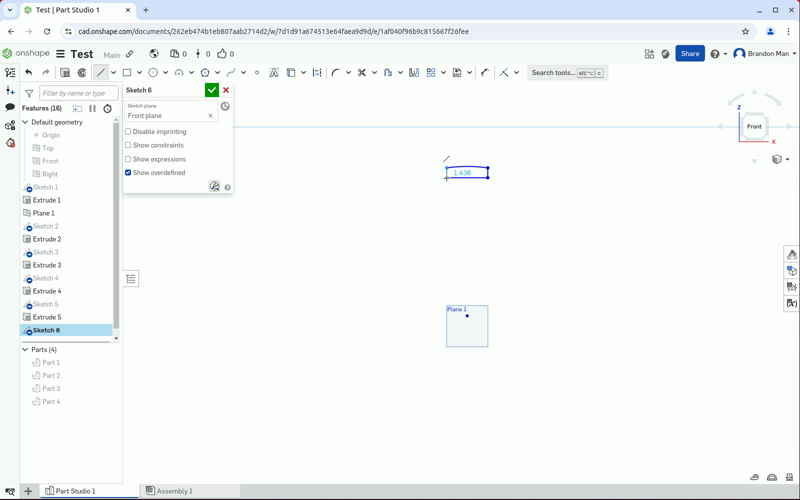
scroll(6)
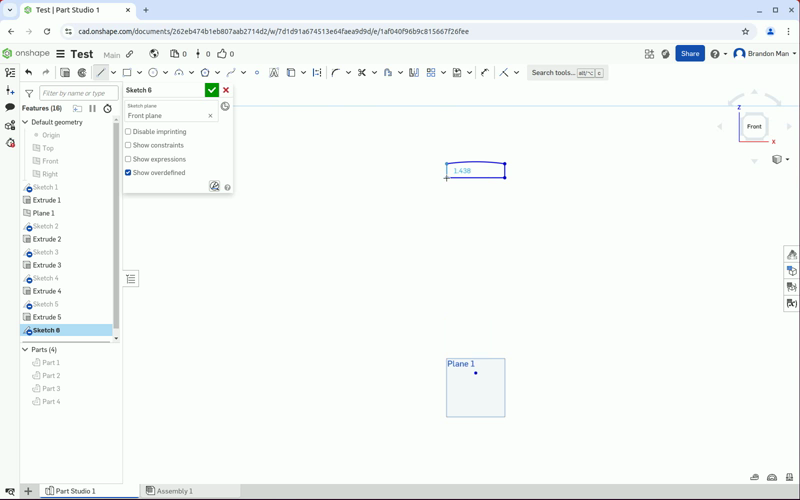
scroll(6)
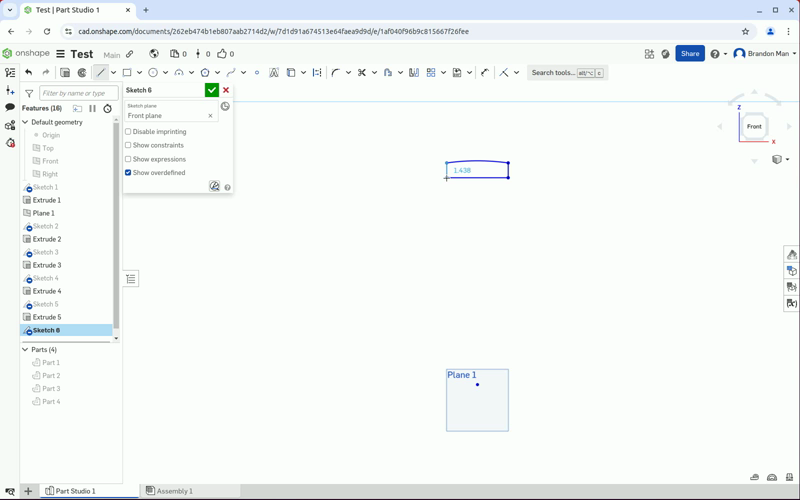
scroll(6)
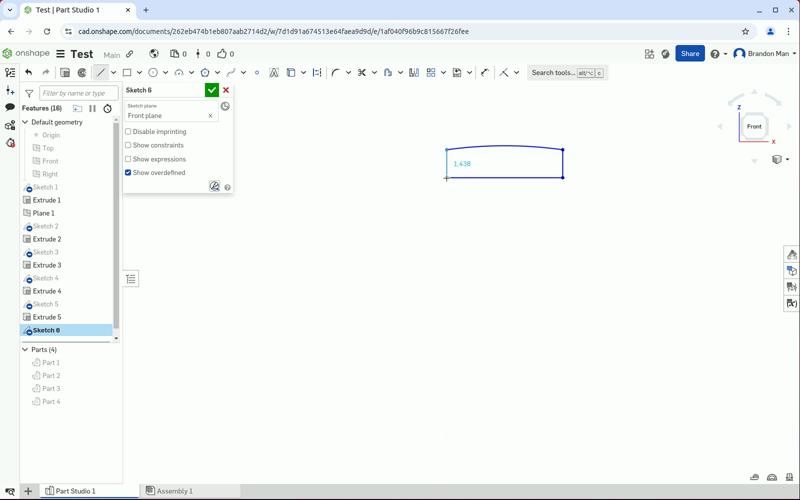
scroll(6)
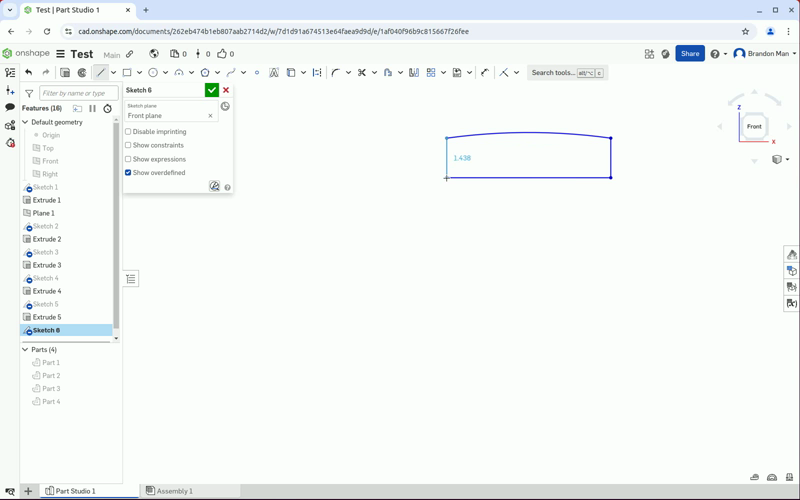
scroll(6)
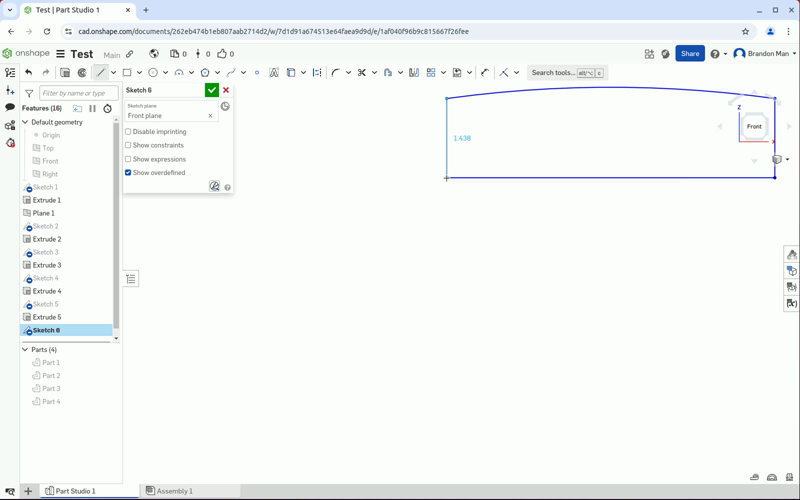
key_up(shift)
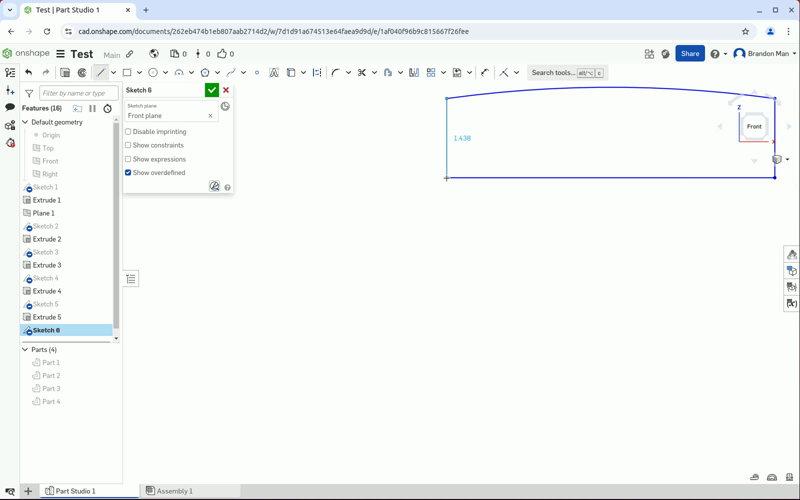
click(446, 177)
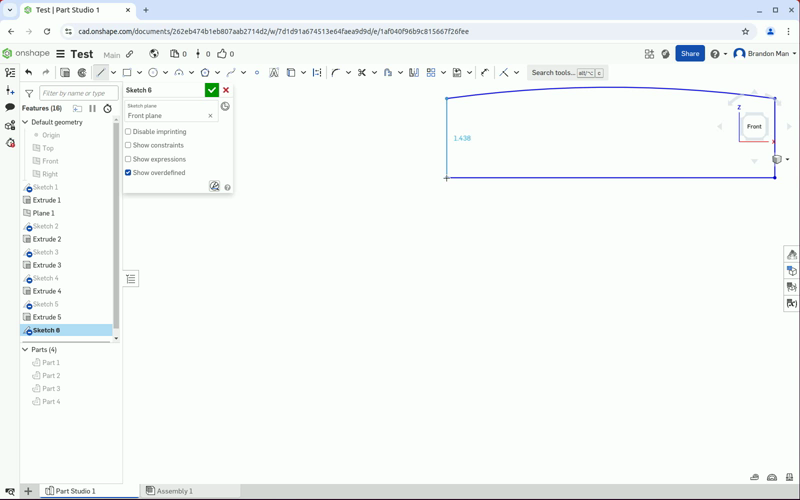
scroll(-6)
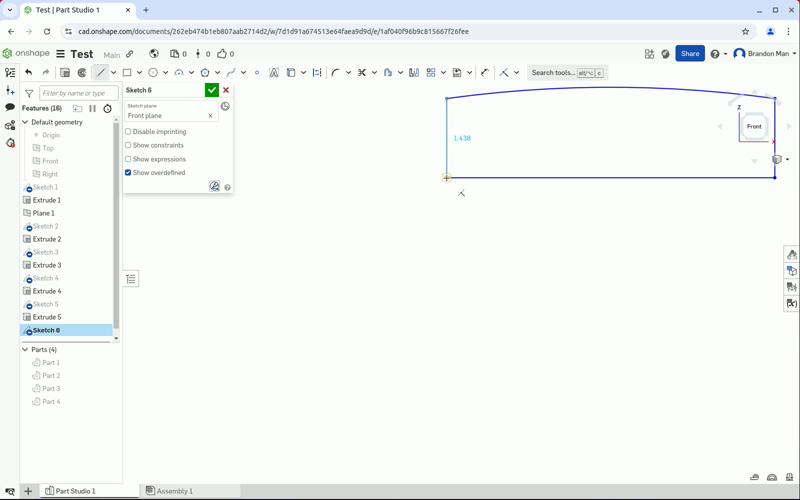
scroll(-6)
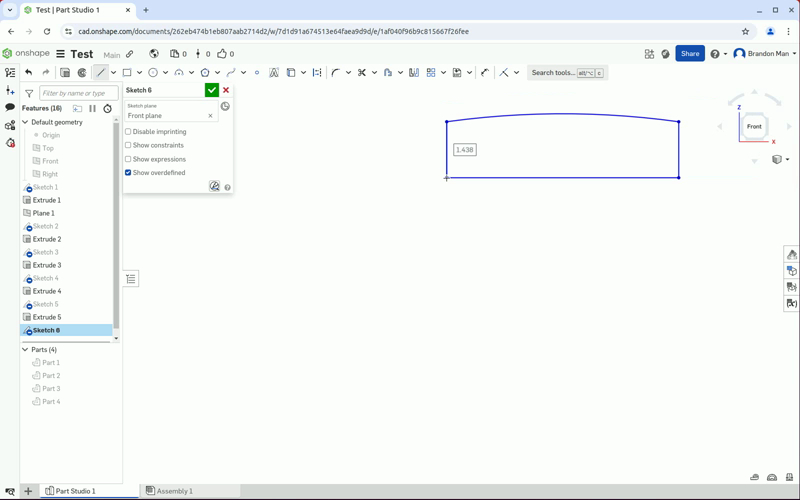
scroll(-6)
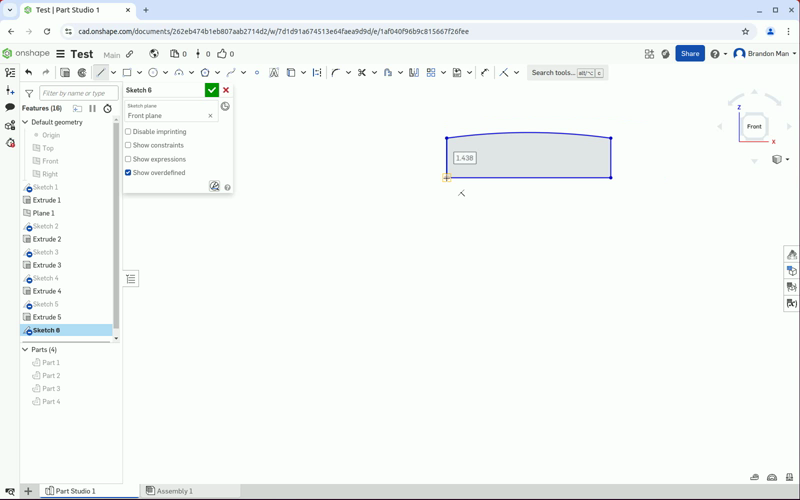
scroll(-6)
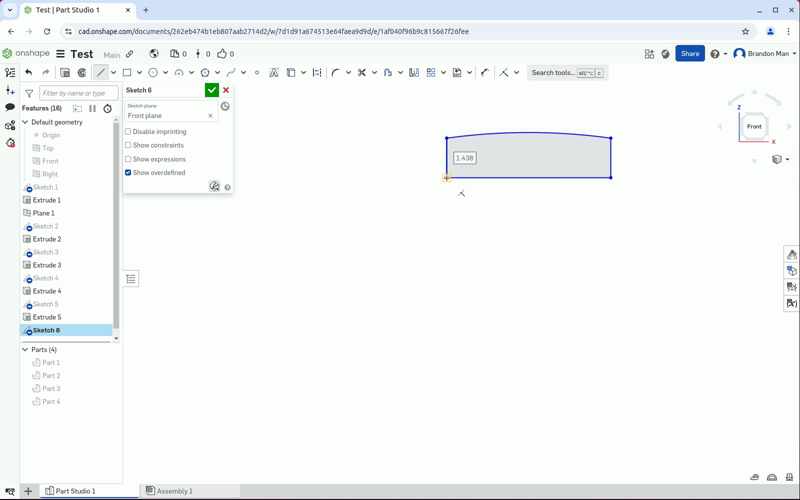
scroll(-6)
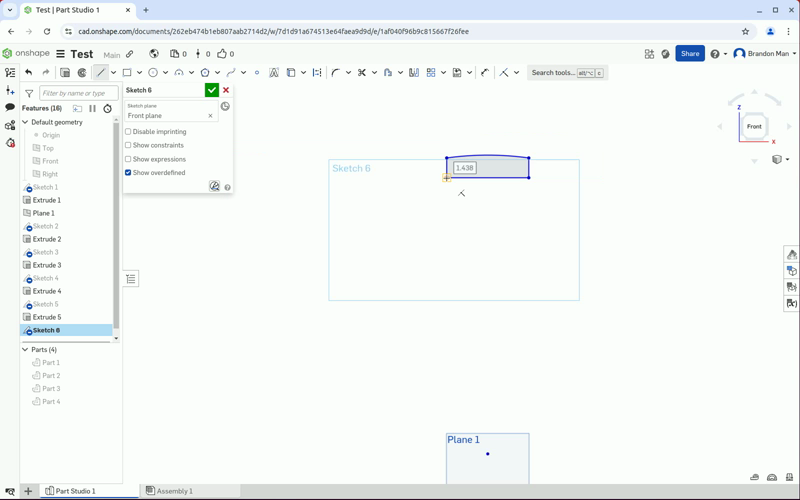
scroll(-6)
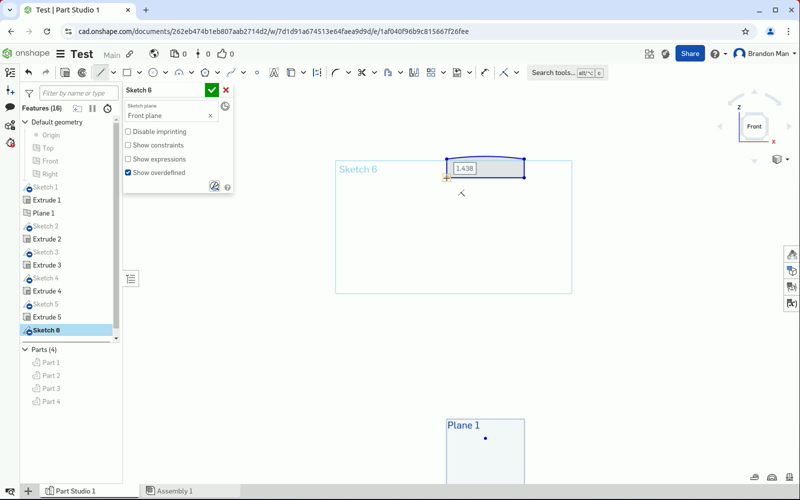
scroll(-6)
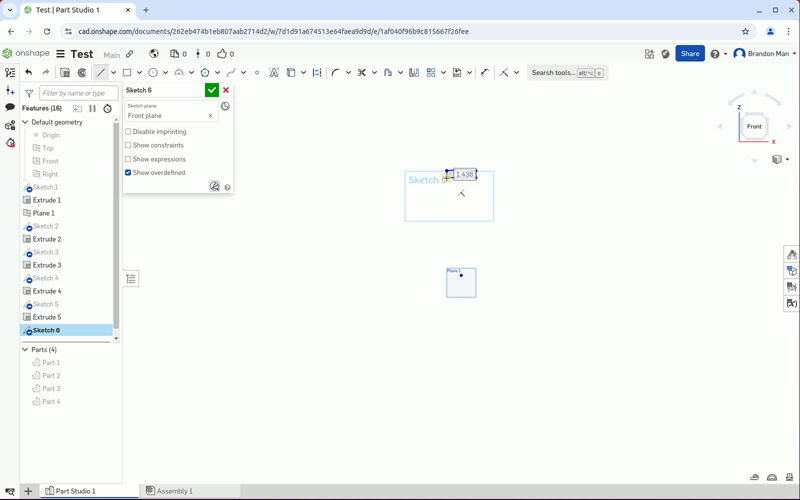
key(esc)
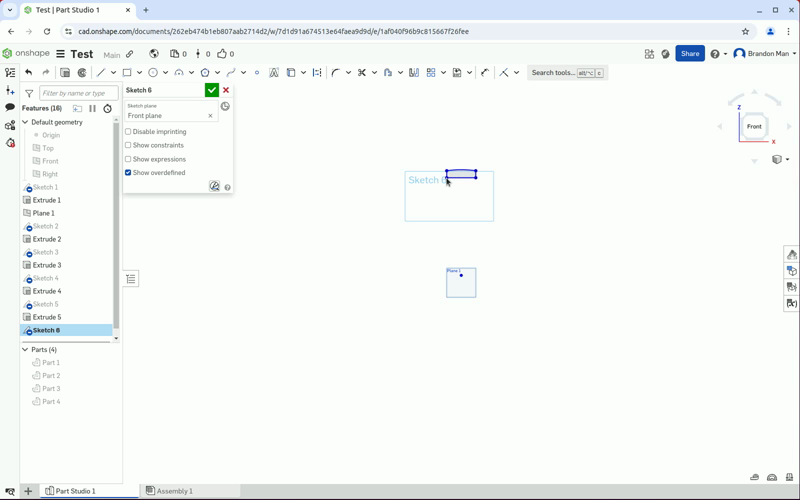
mouse_move(472, 175)
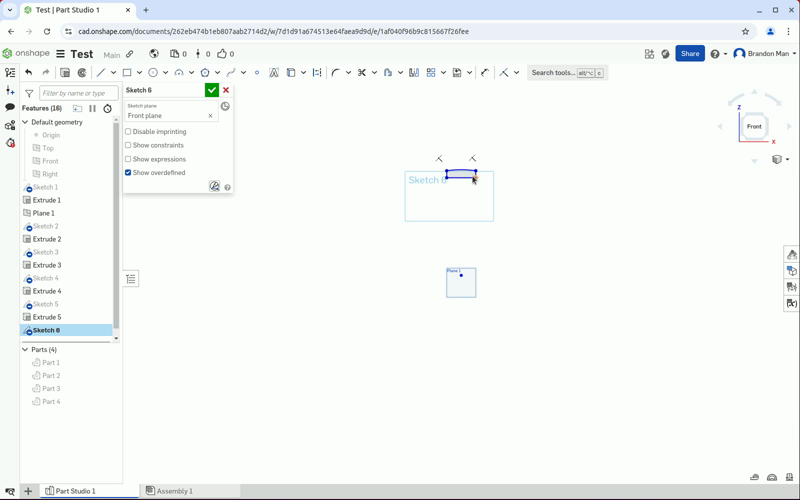
scroll(6)
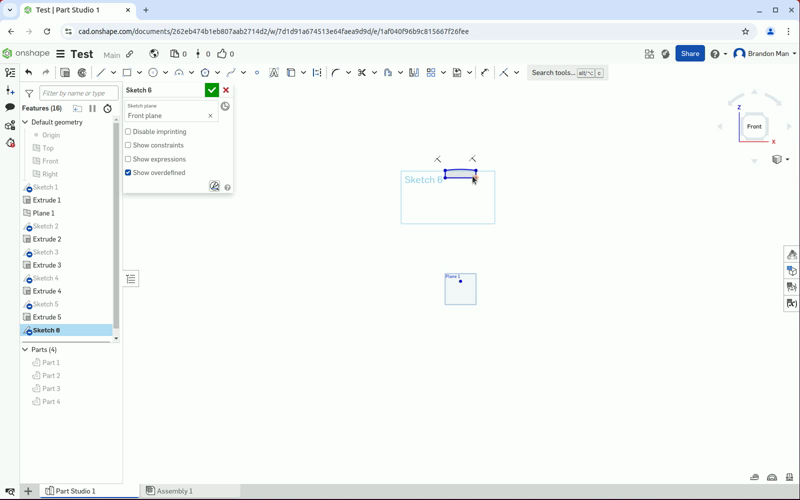
scroll(6)
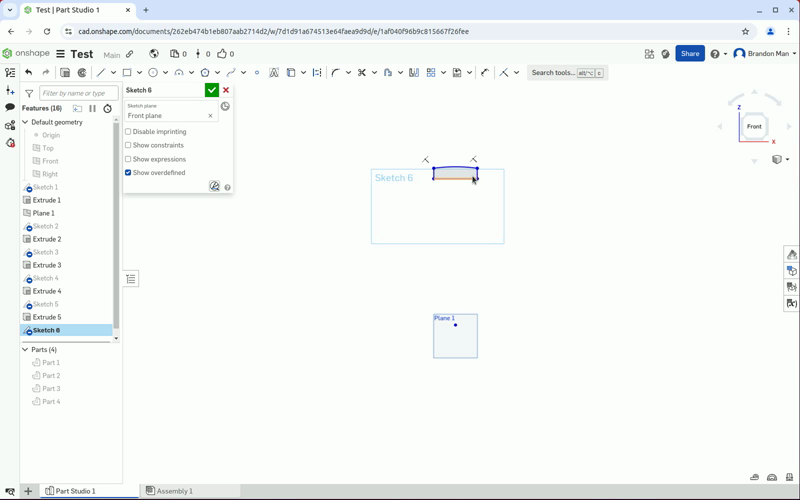
scroll(6)
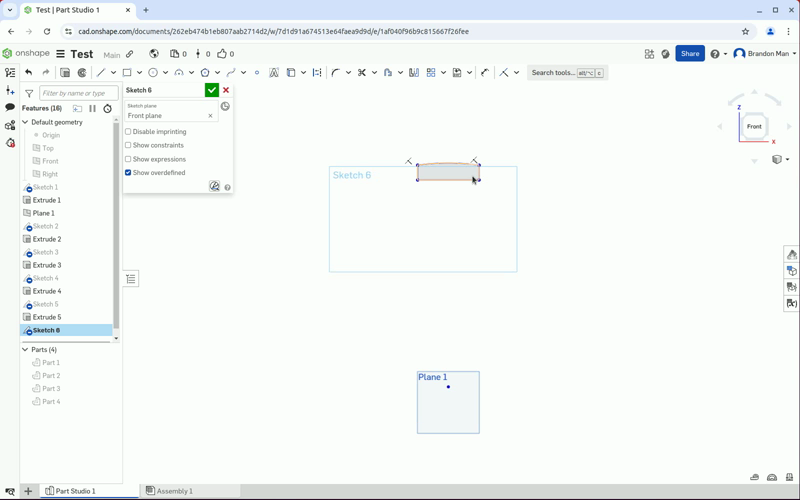
scroll(6)
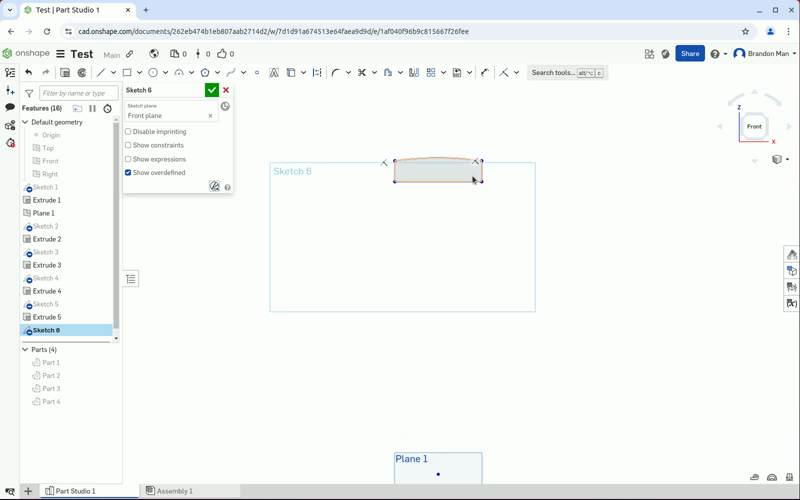
scroll(6)
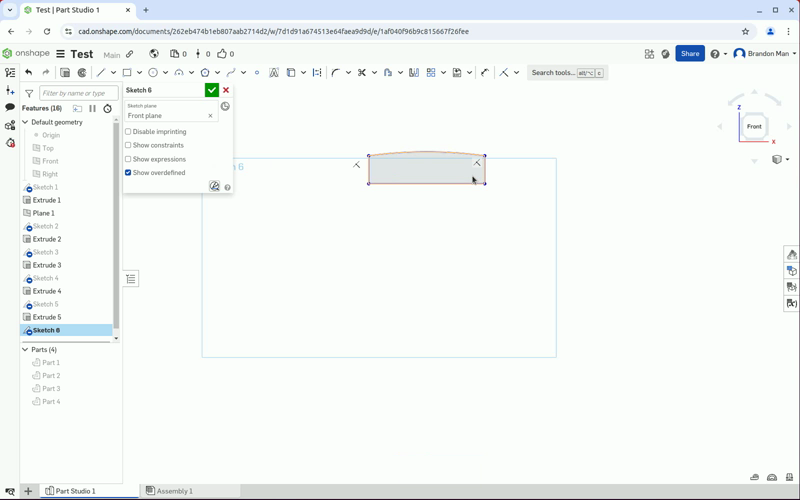
scroll(6)
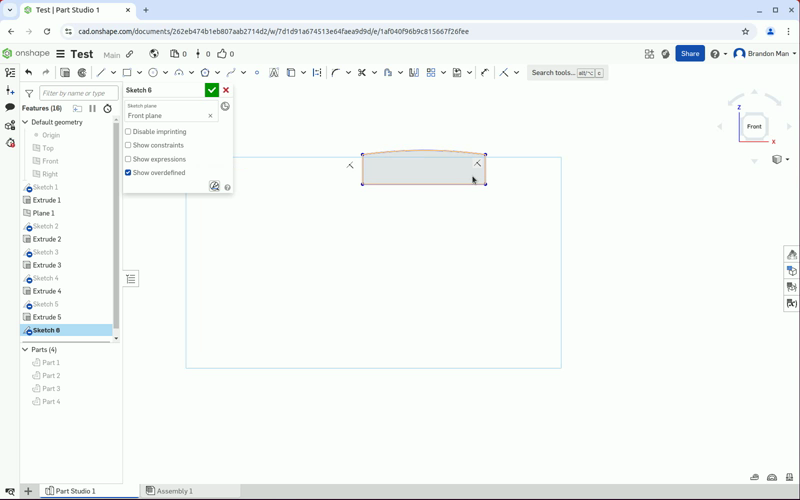
scroll(6)
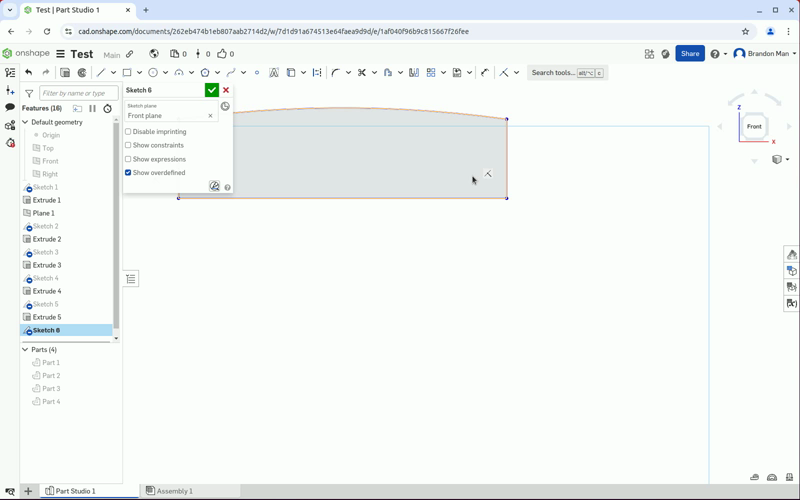
click(472, 175)
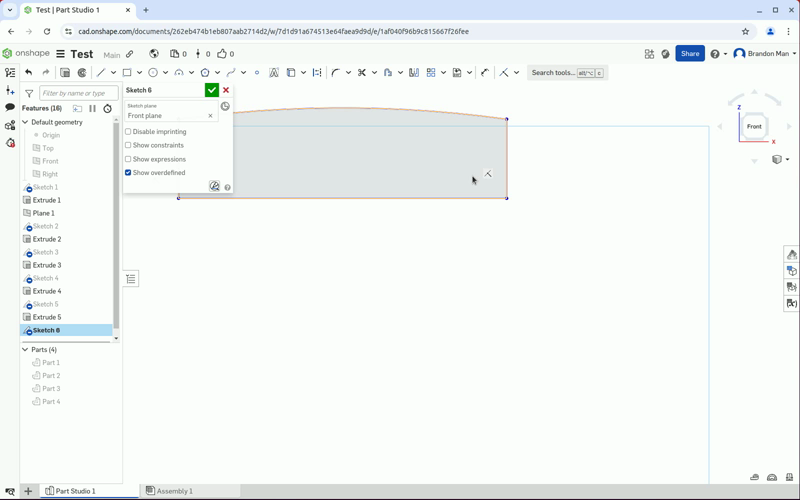
scroll(-6)
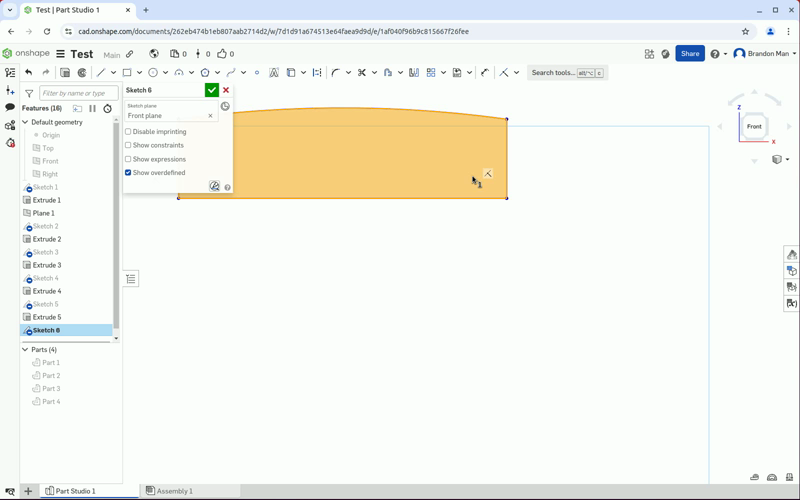
scroll(-6)
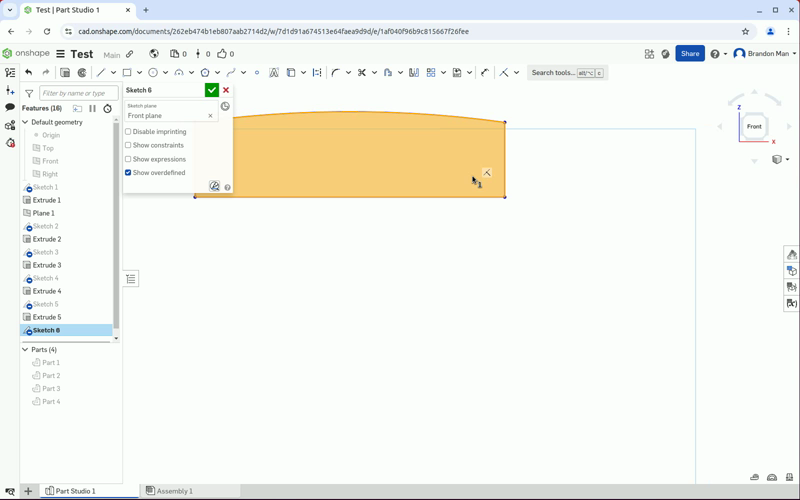
scroll(-6)
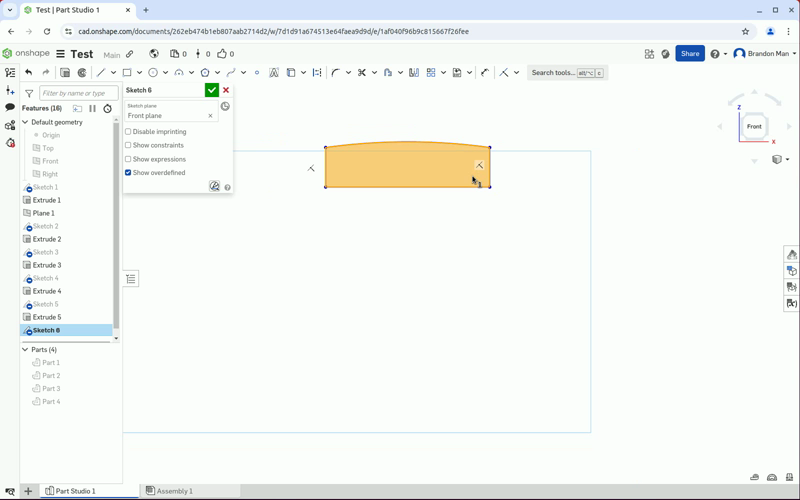
scroll(-6)
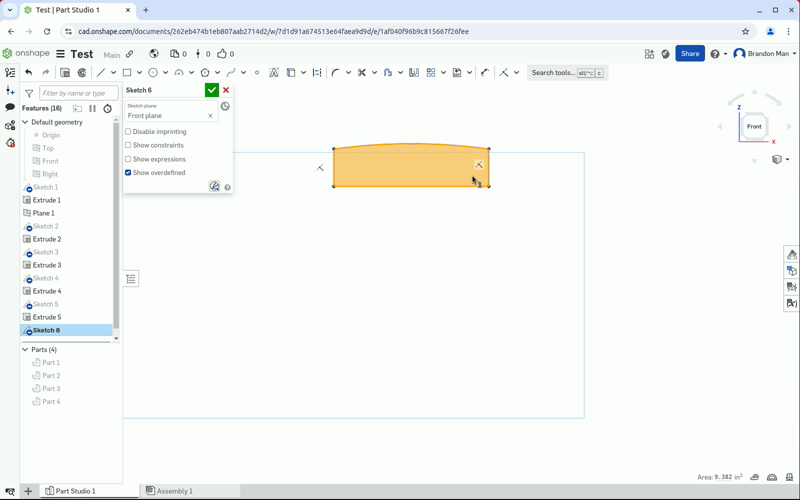
scroll(-6)
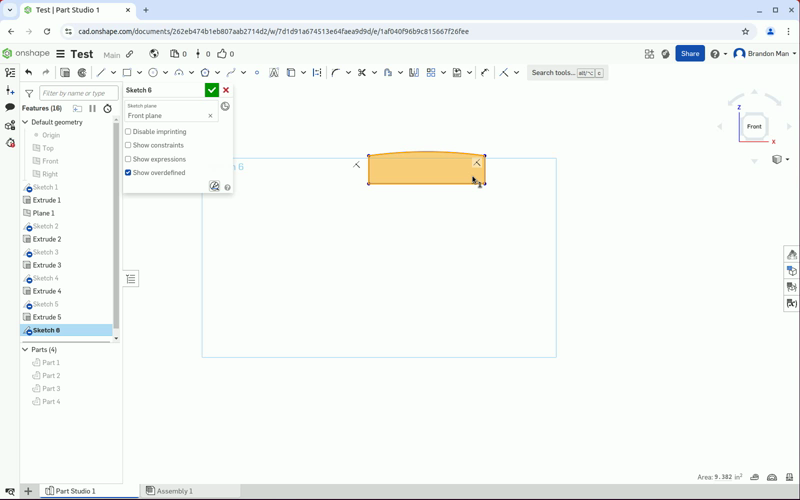
scroll(-6)
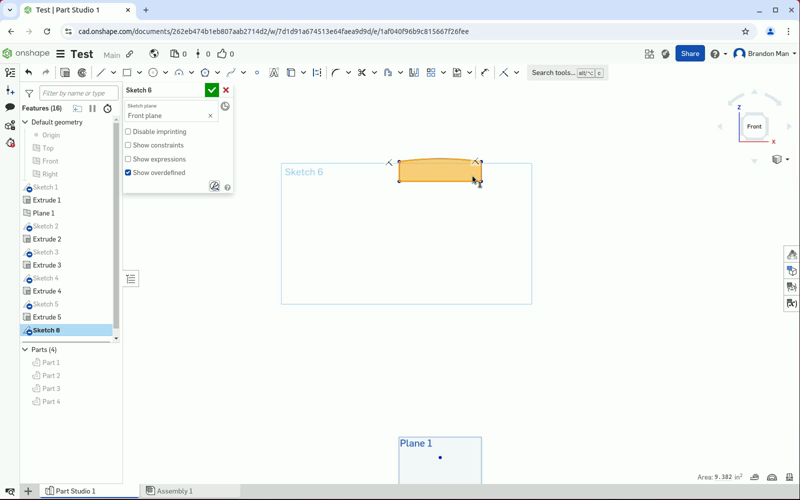
scroll(-6)
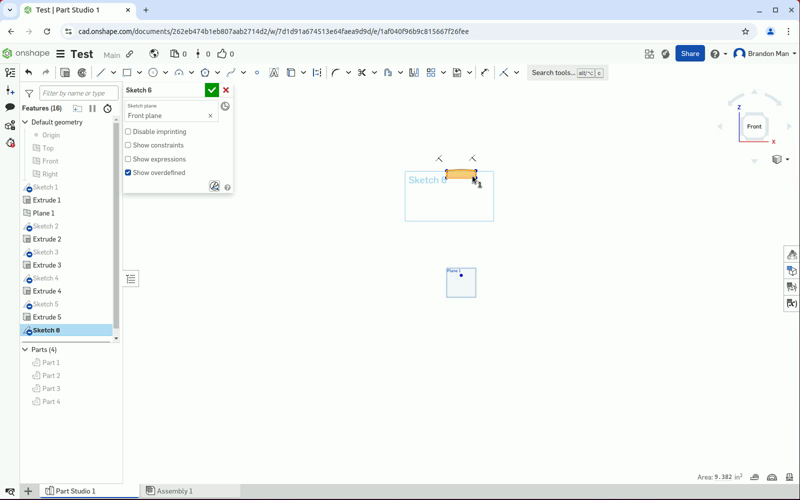
mouse_move(73, 352)
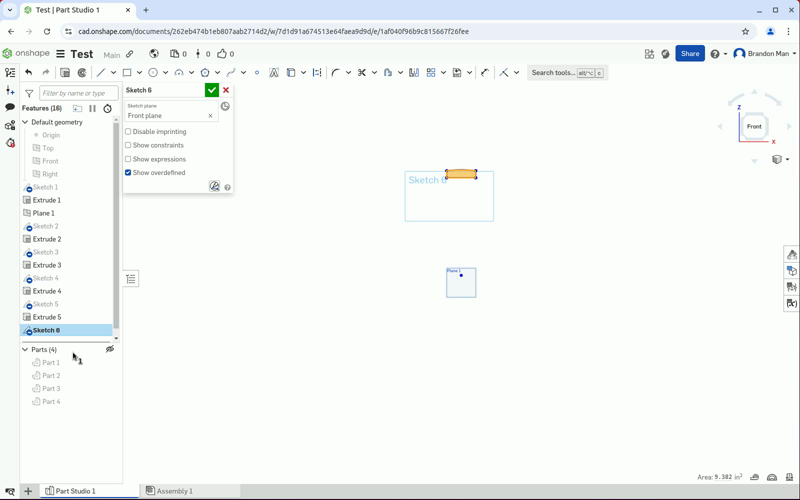
key(shift+y)
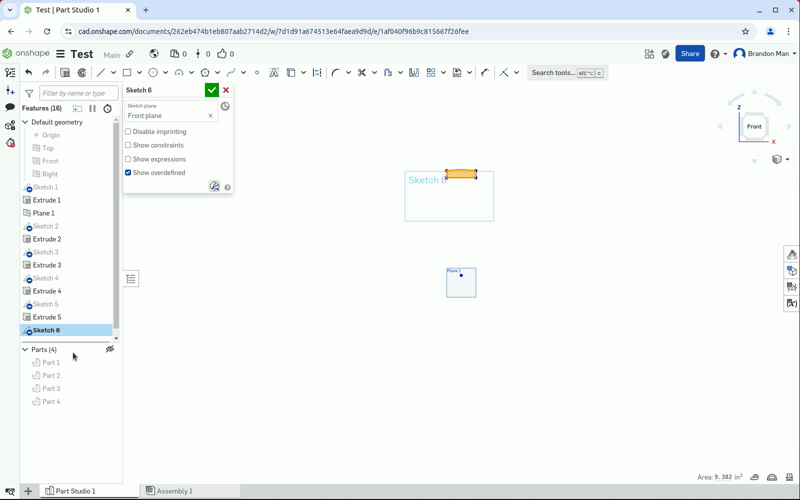
key(shift+e)
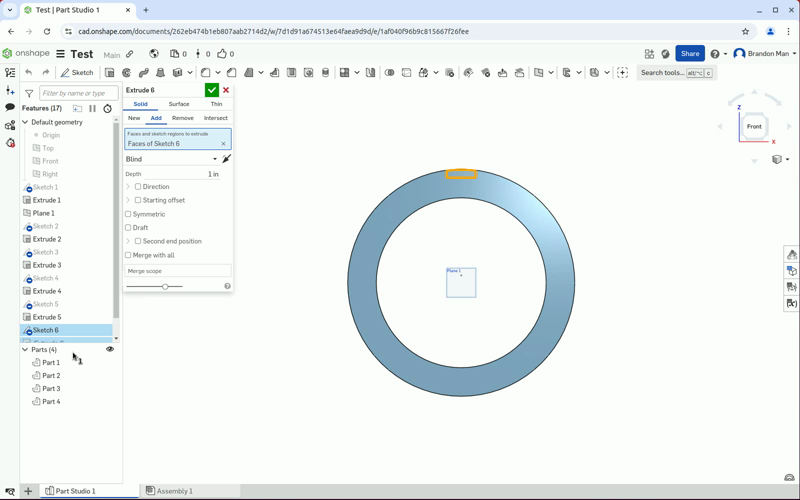
mouse_move(143, 106)
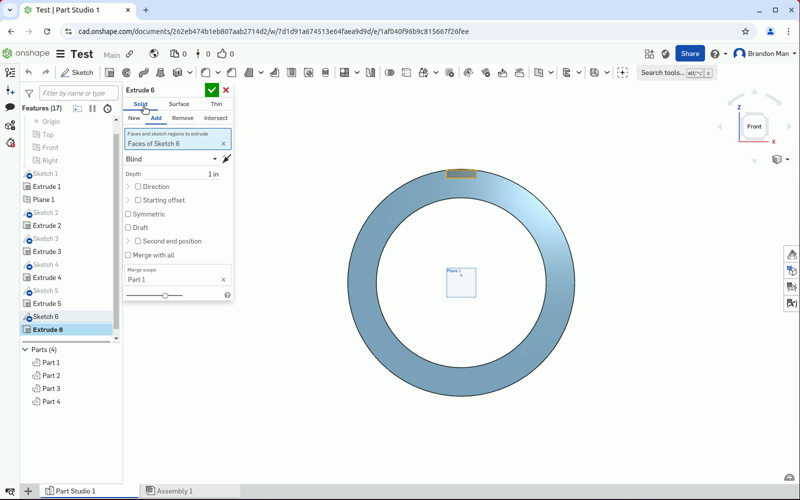
click(143, 106)
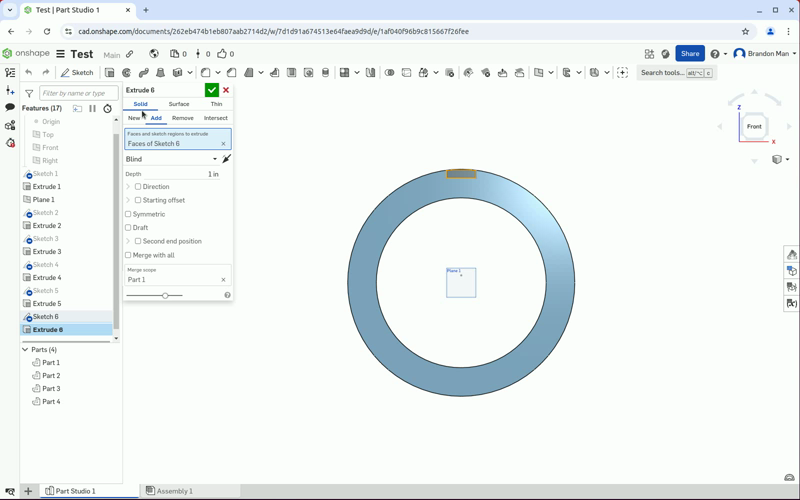
mouse_move(137, 120)
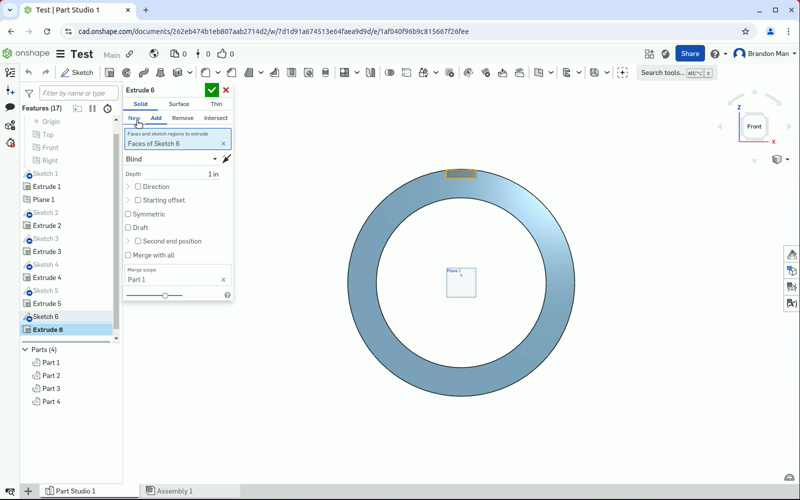
click(137, 120)
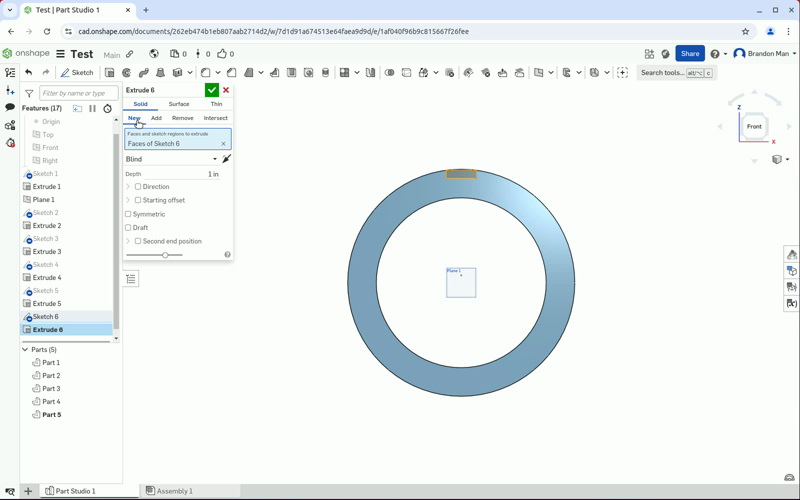
key(tab, 4)
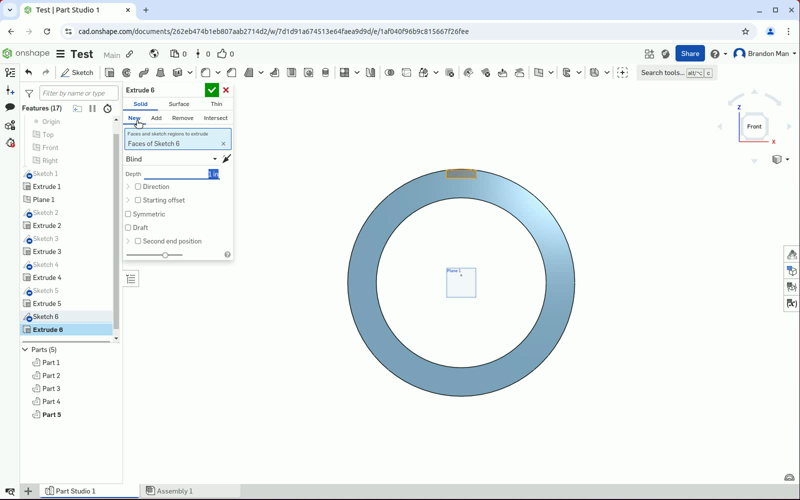
text(-4.333)
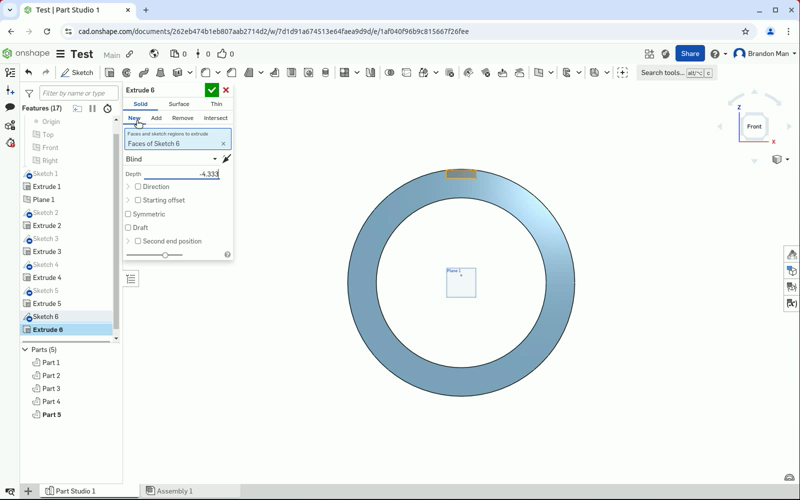
key(enter)
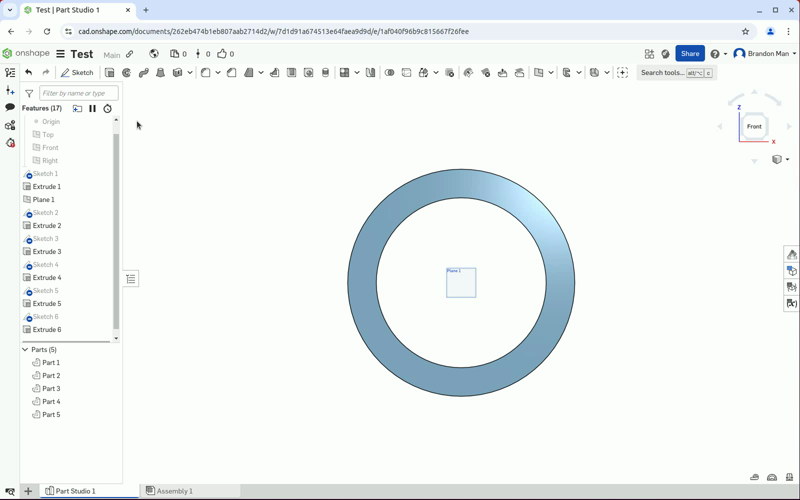
key(shift+h)
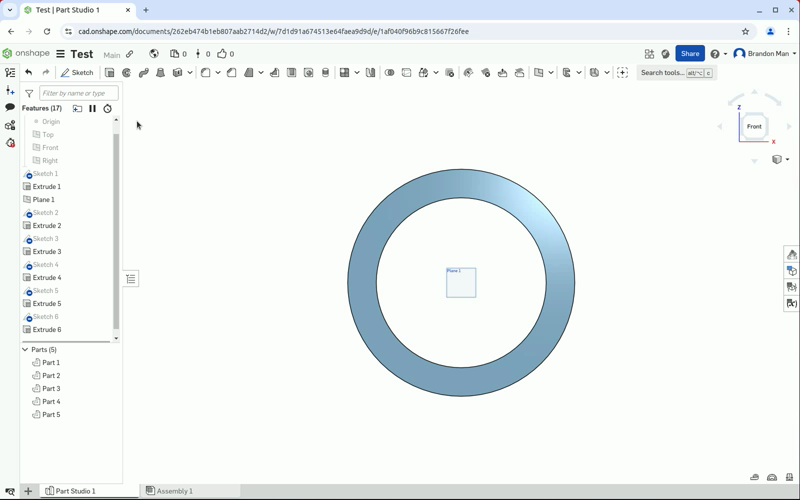
key(shift+h)
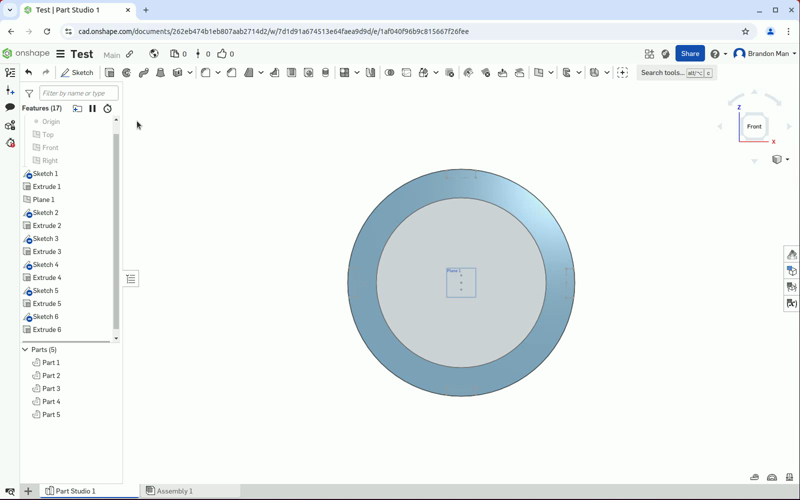
key(shift+7)
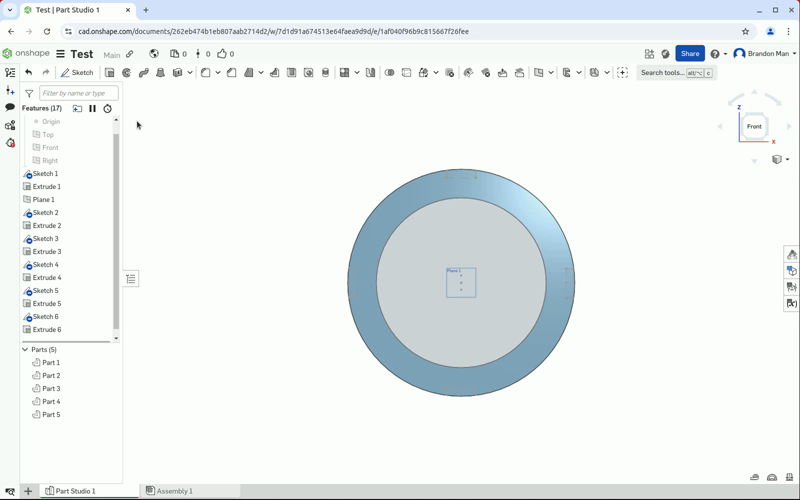
key(left, 2)
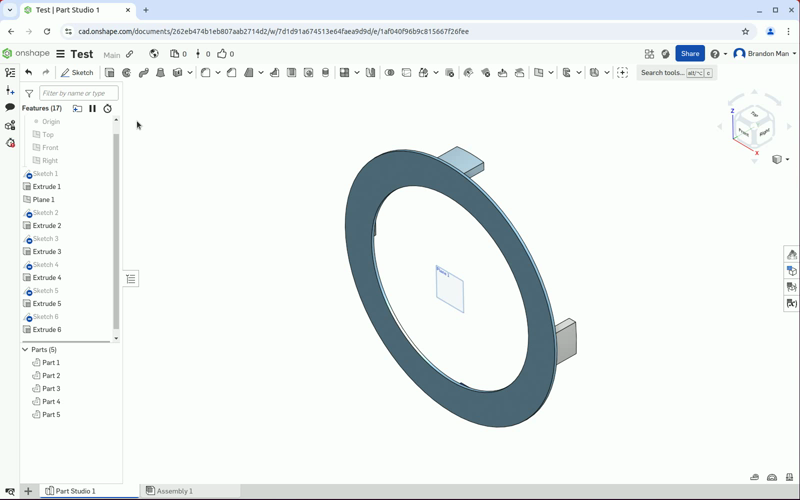
key(down, 2)
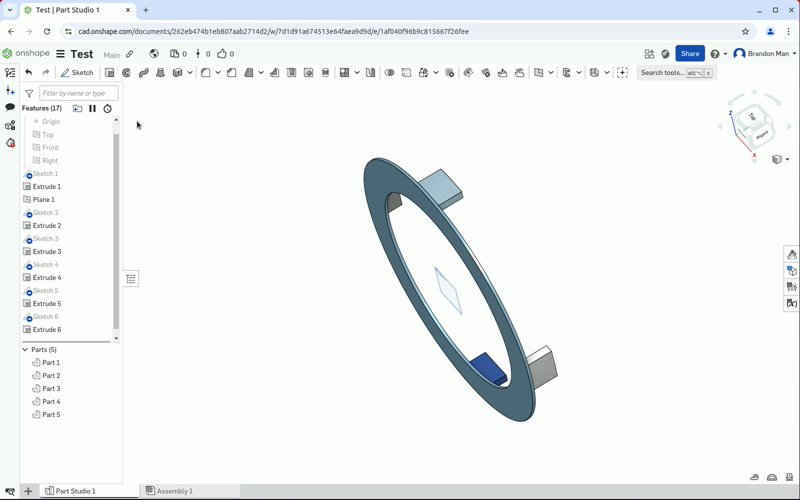
key(up, 2)
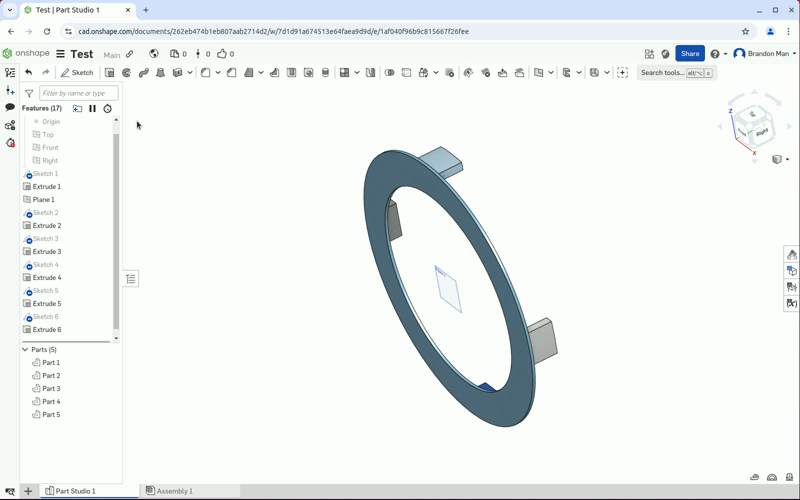
key(right, 2)
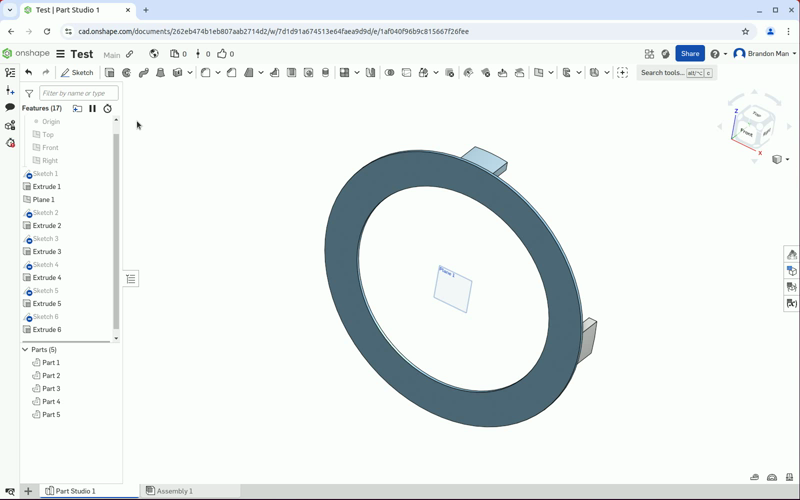
mouse_move(69, 176)
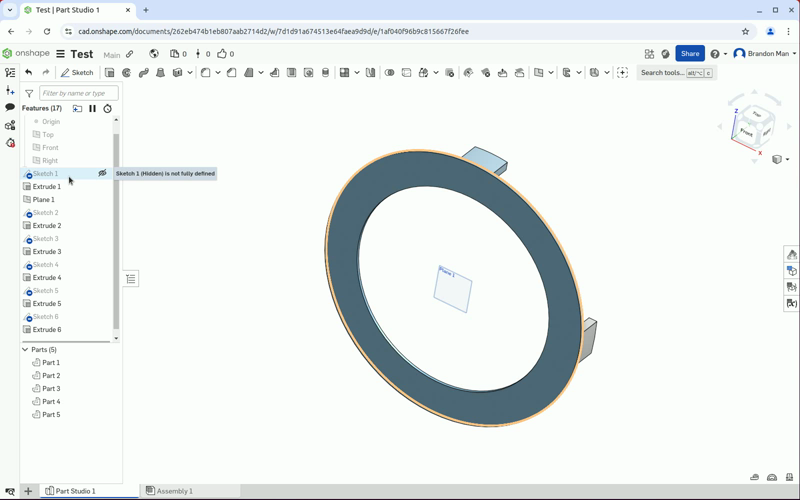
click(69, 176)